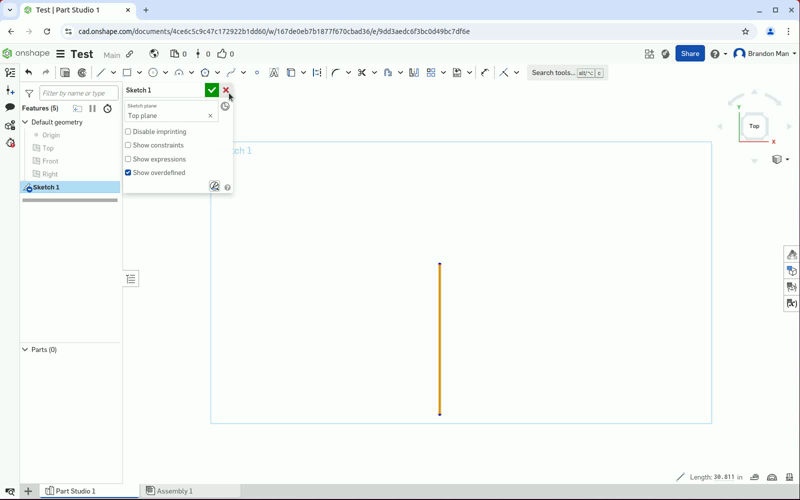
key(shift+h)
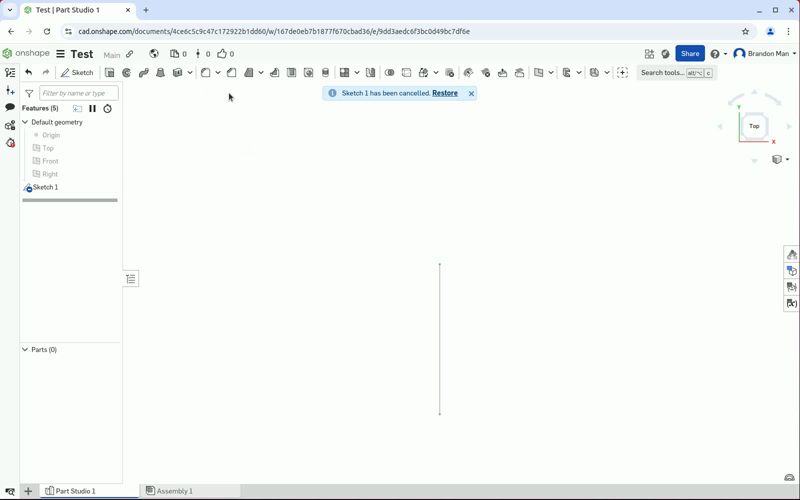
key(shift+s)
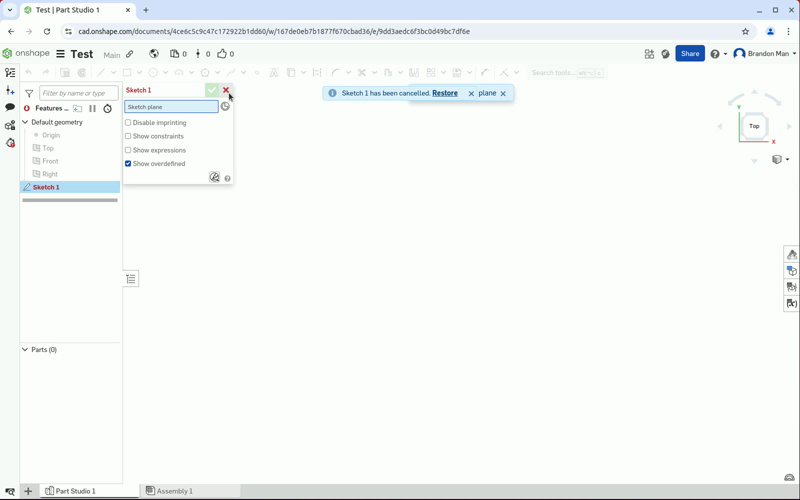
mouse_move(73, 150)
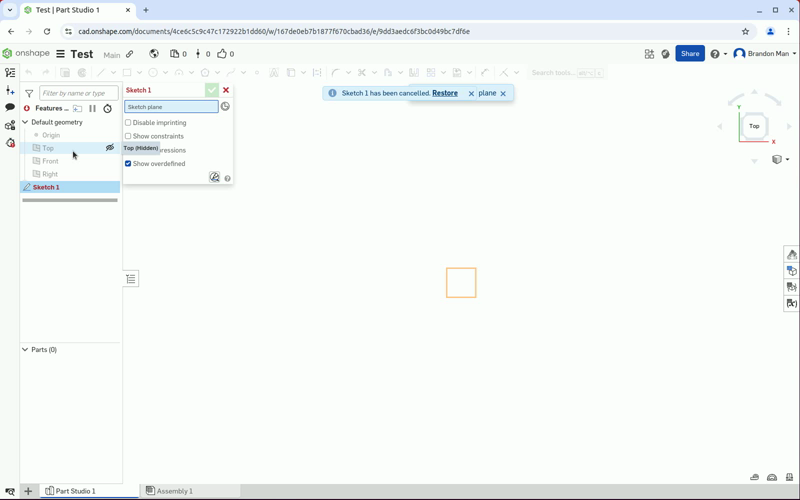
click(73, 150)
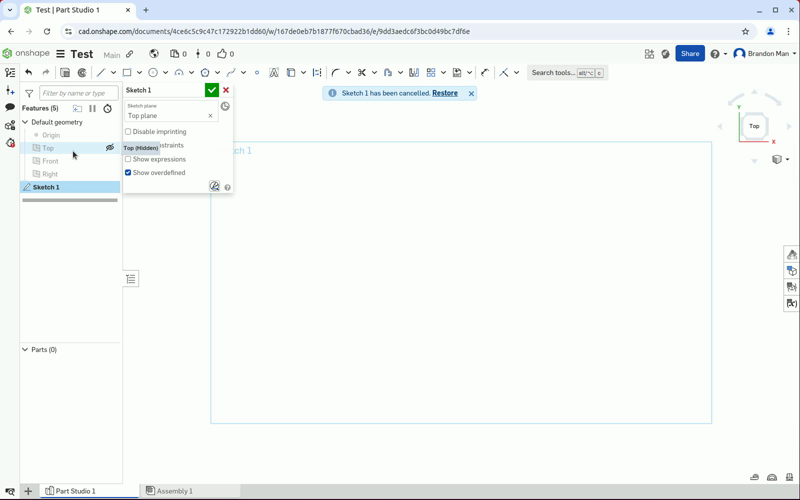
mouse_move(73, 352)
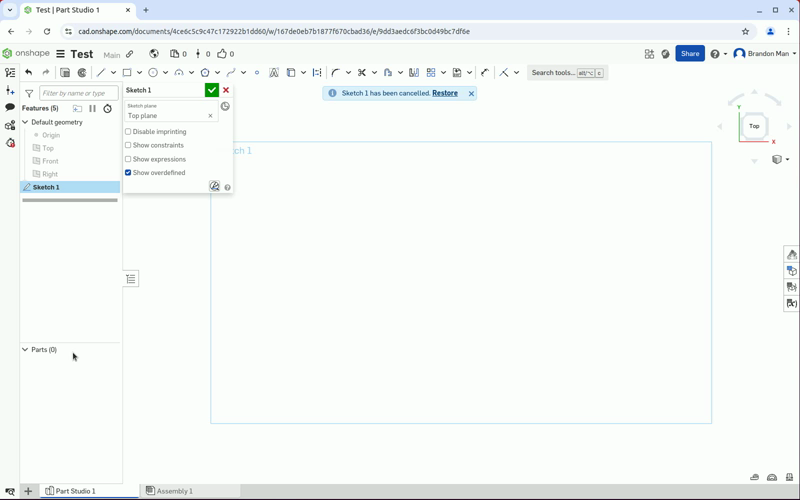
key(y)
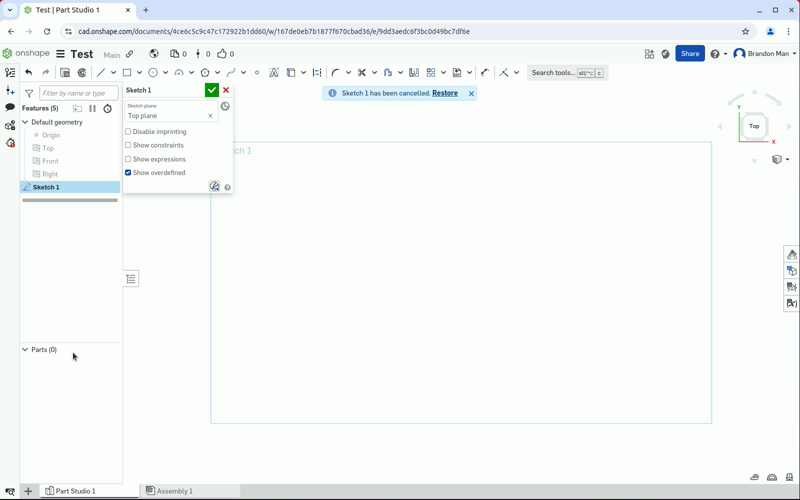
key(l)
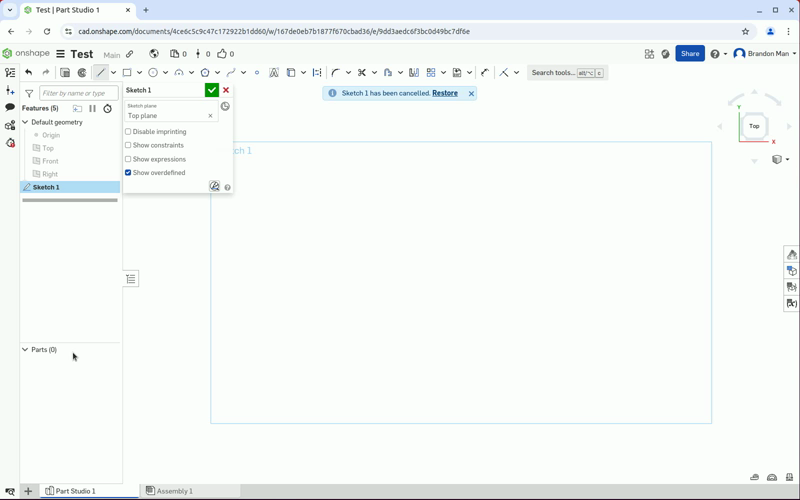
key_down(shift)
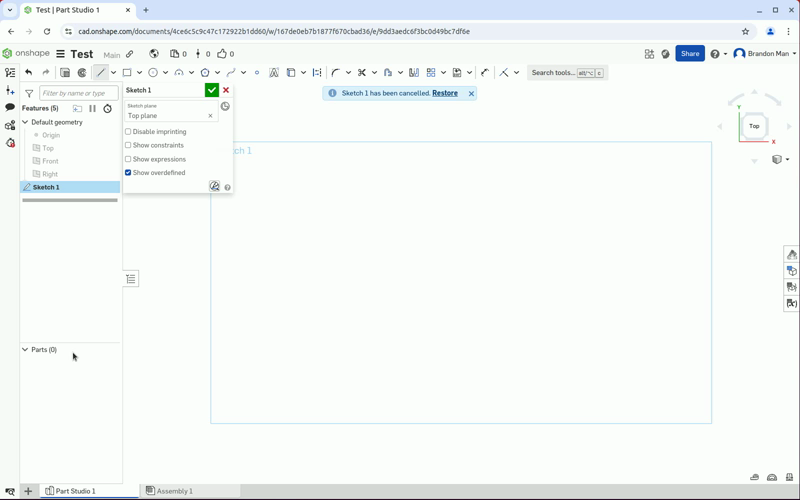
mouse_move(348, 383)
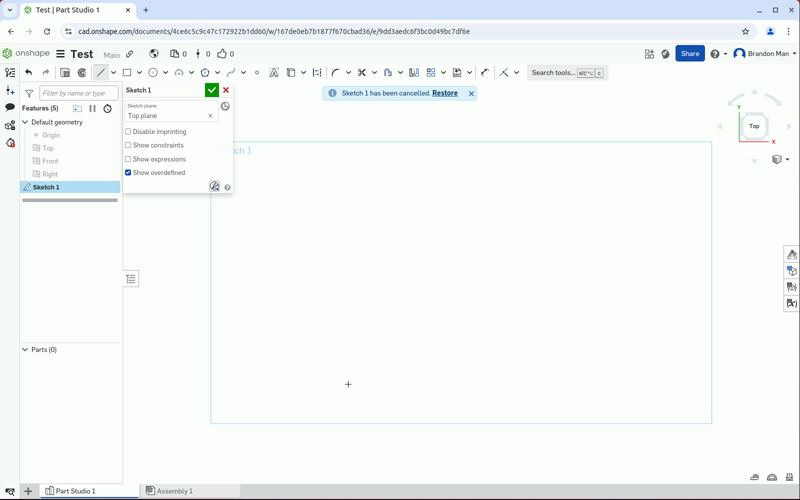
click(348, 383)
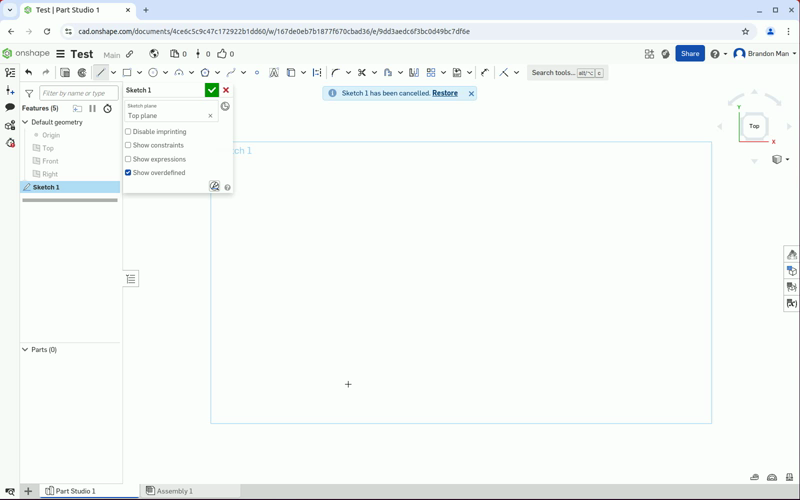
key_up(shift)
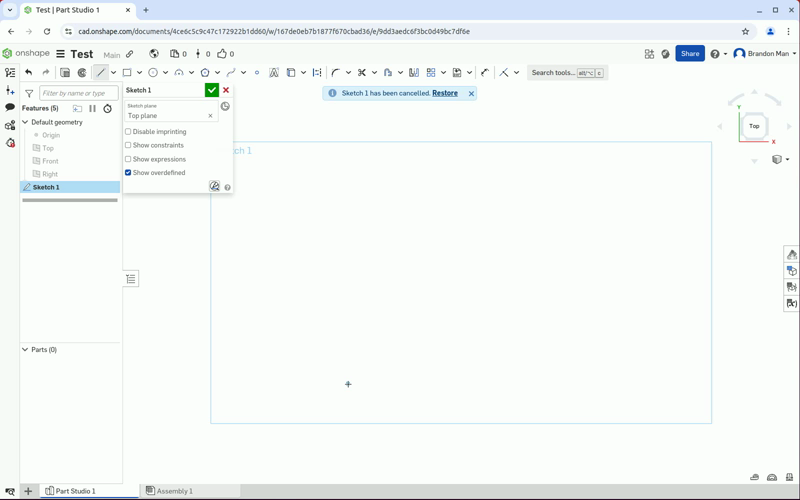
key_down(shift)
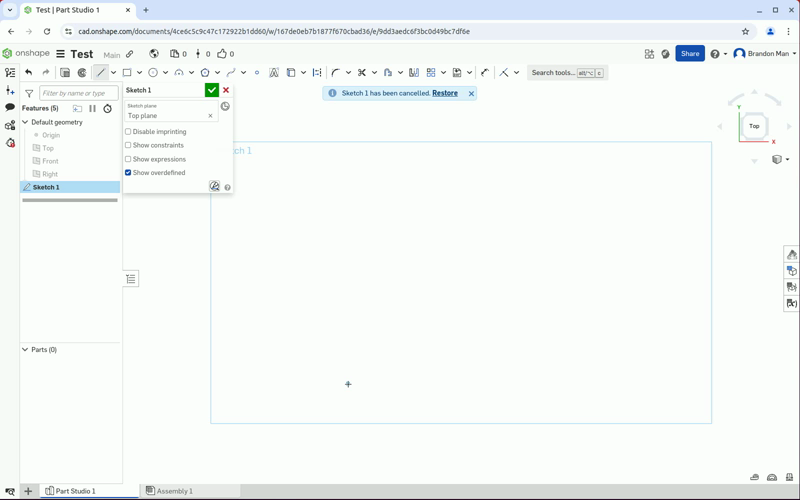
mouse_move(572, 383)
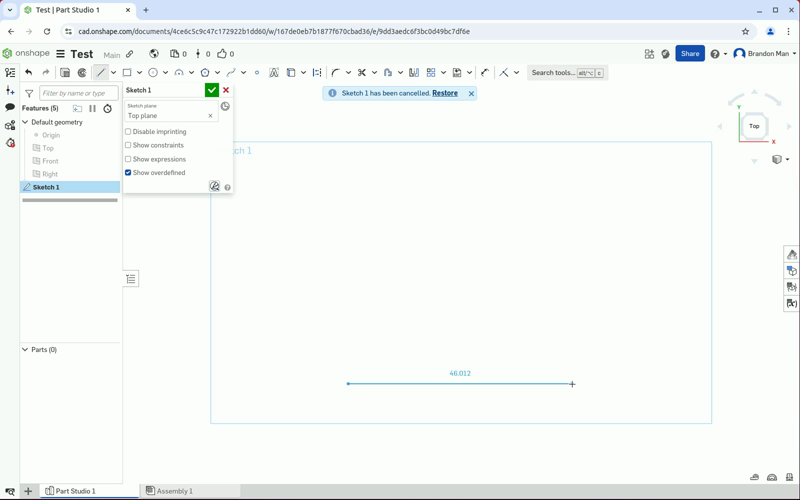
click(572, 383)
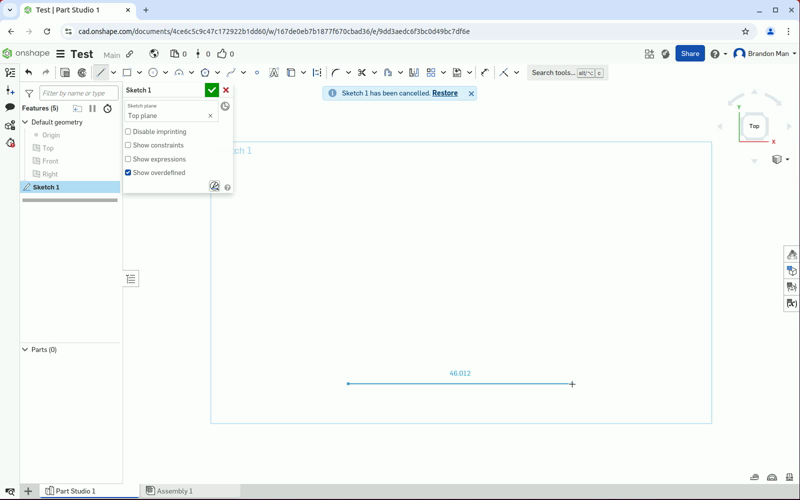
key_up(shift)
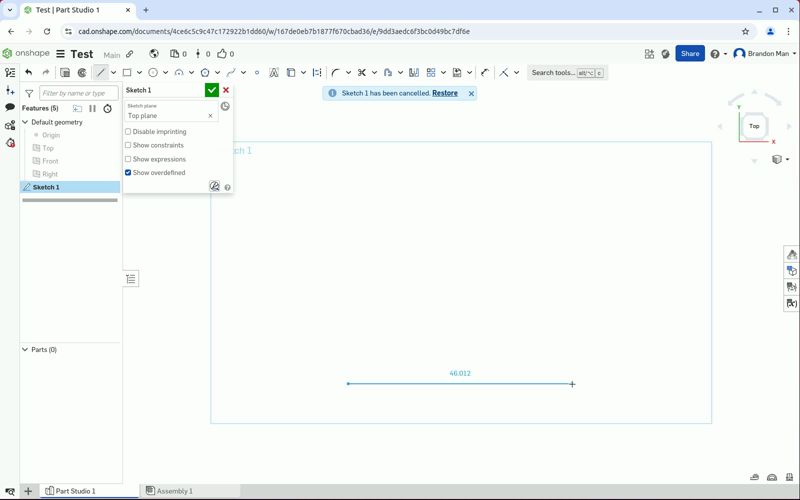
key_down(shift)
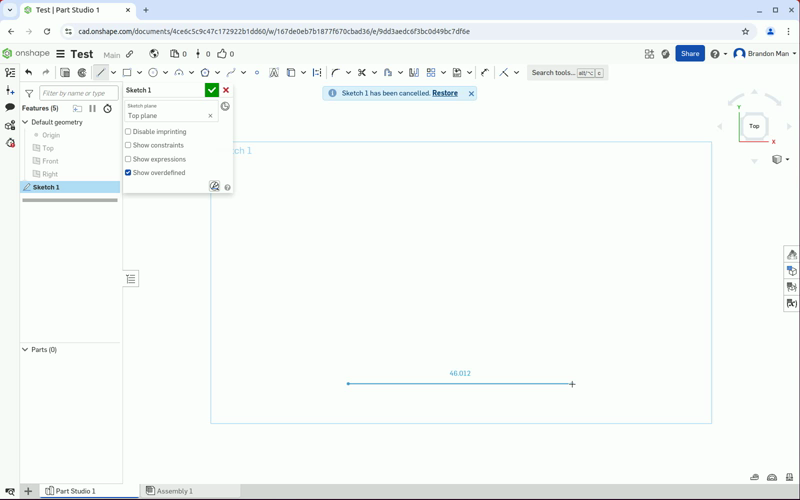
mouse_move(572, 181)
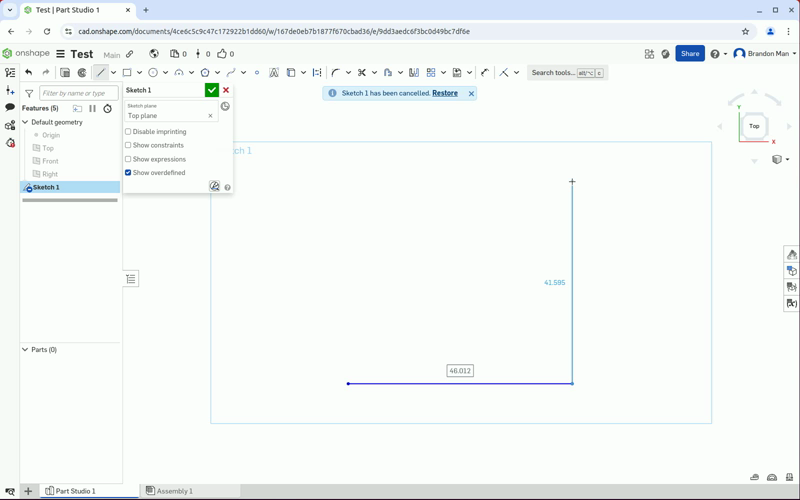
click(572, 181)
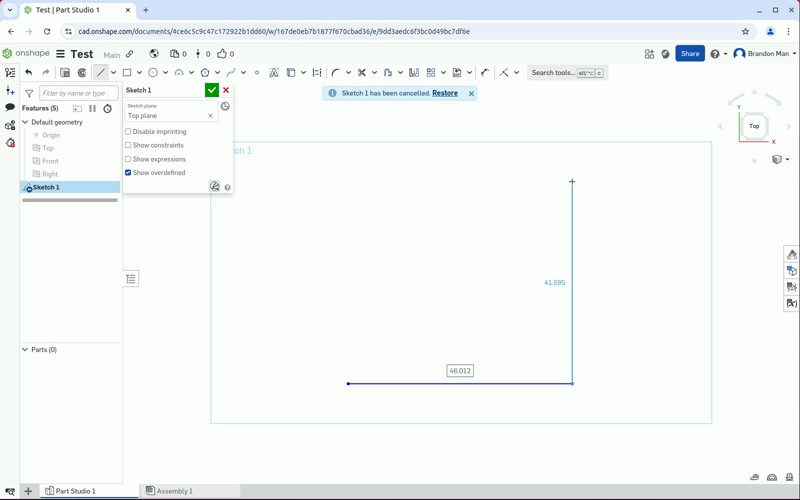
key_up(shift)
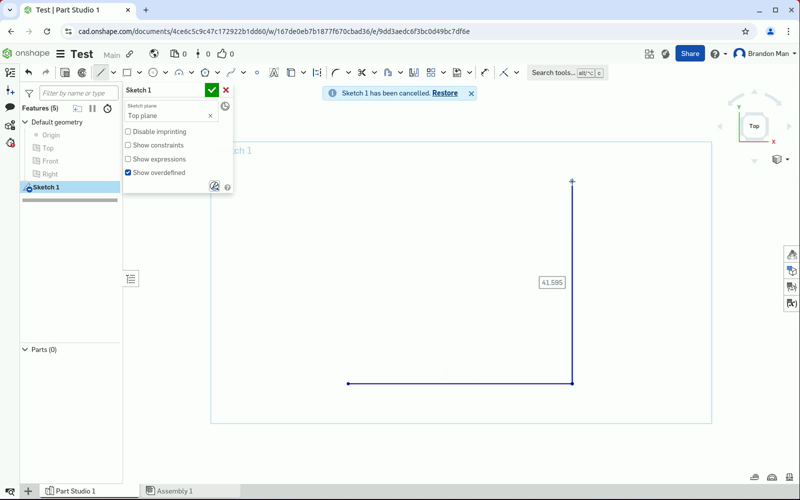
key_down(shift)
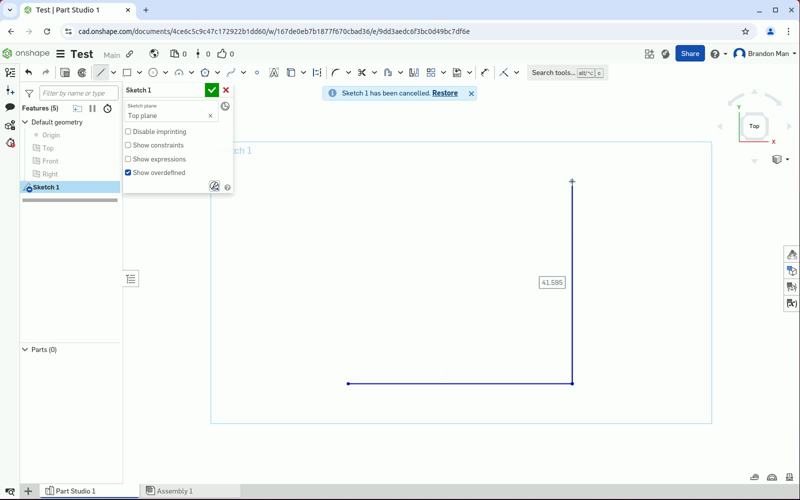
mouse_move(348, 181)
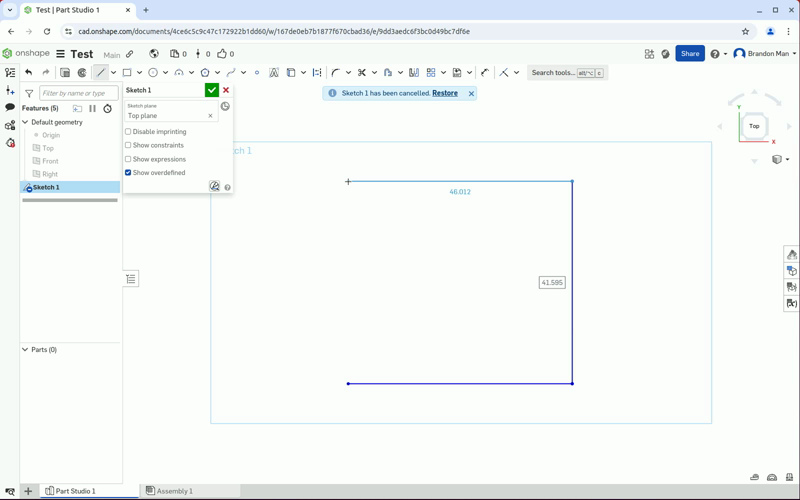
click(348, 181)
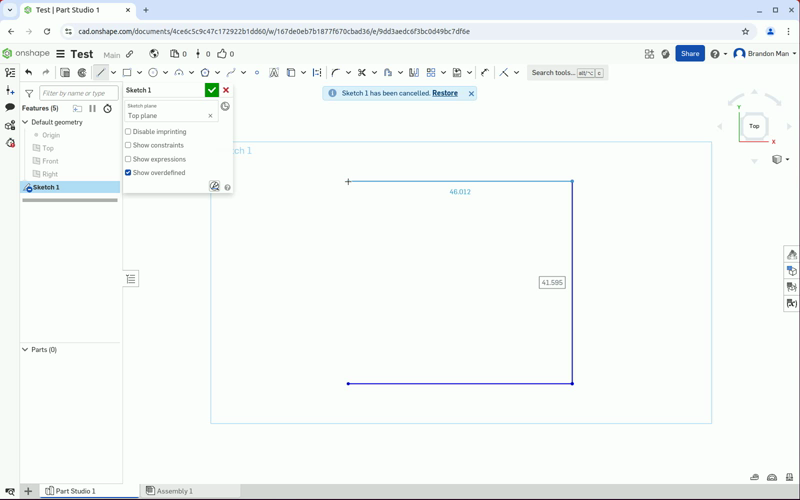
key_up(shift)
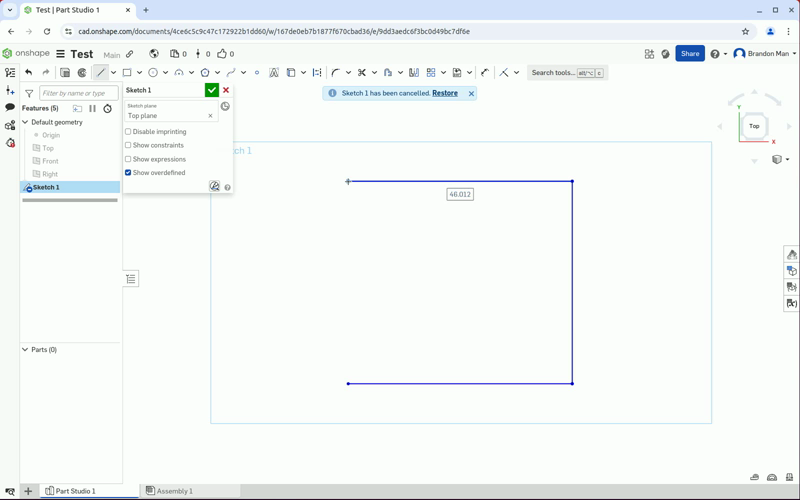
key_down(shift)
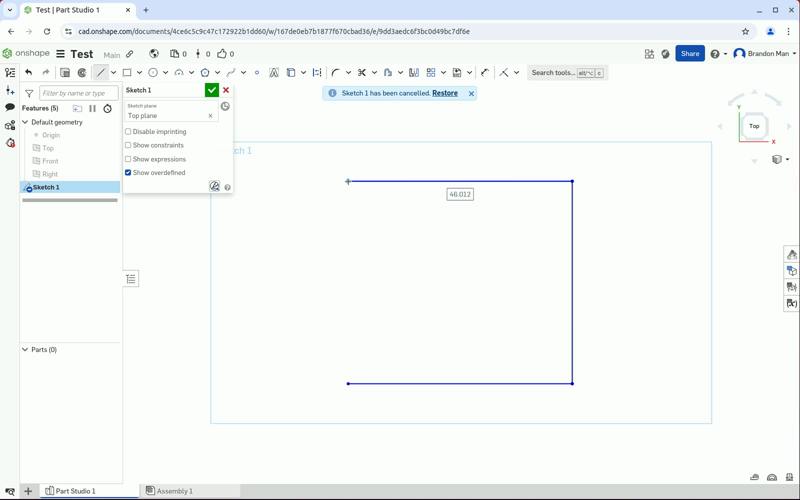
mouse_move(348, 383)
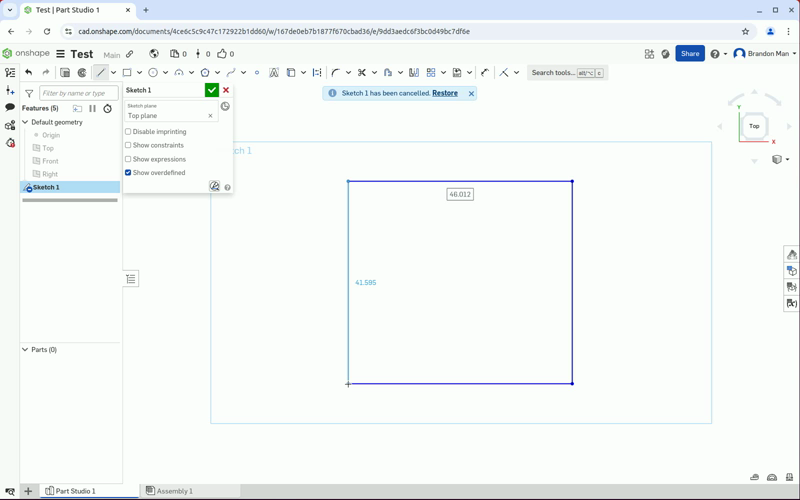
key_up(shift)
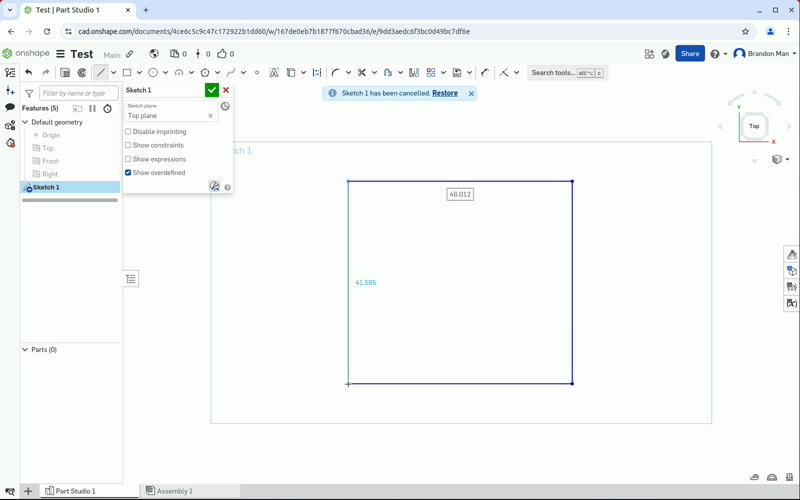
click(348, 383)
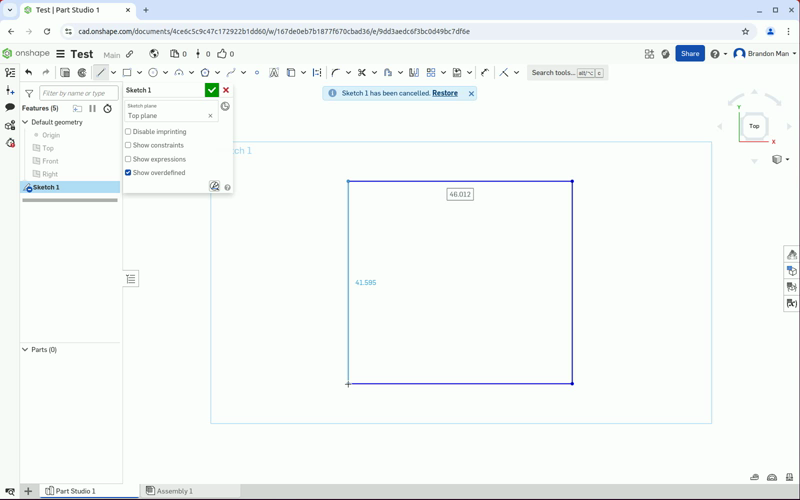
key(esc)
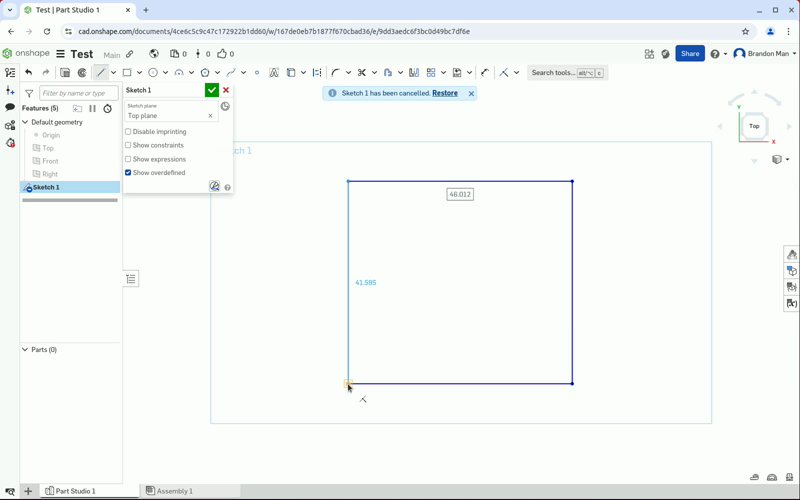
mouse_move(504, 245)
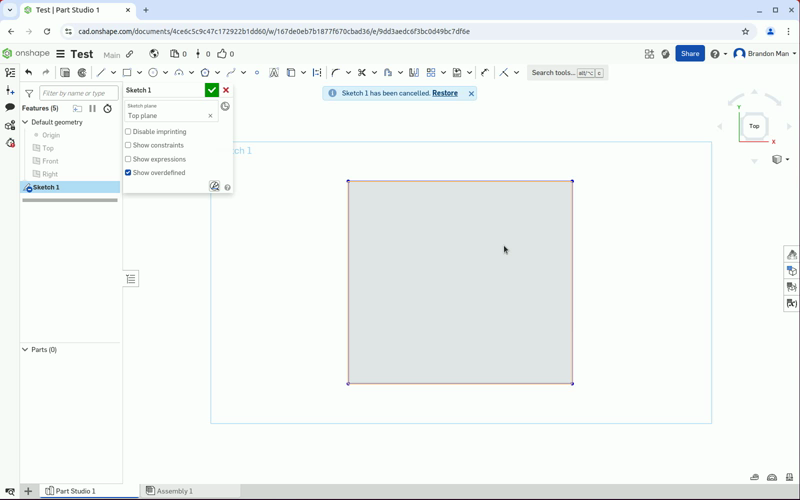
click(504, 245)
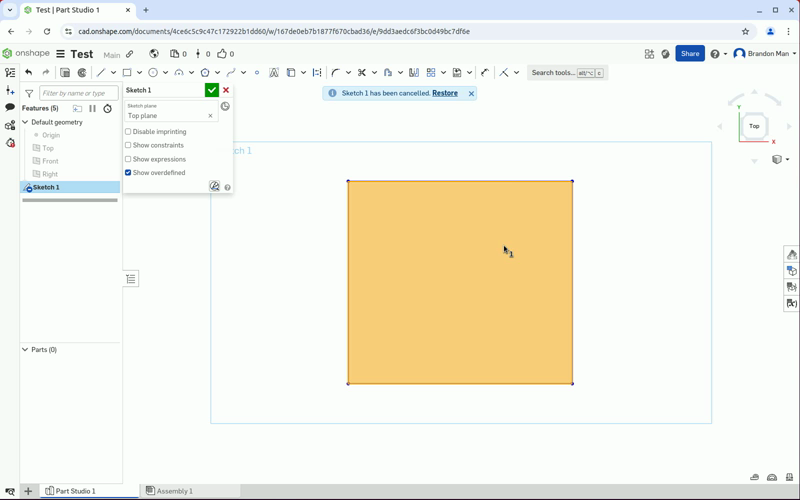
mouse_move(73, 352)
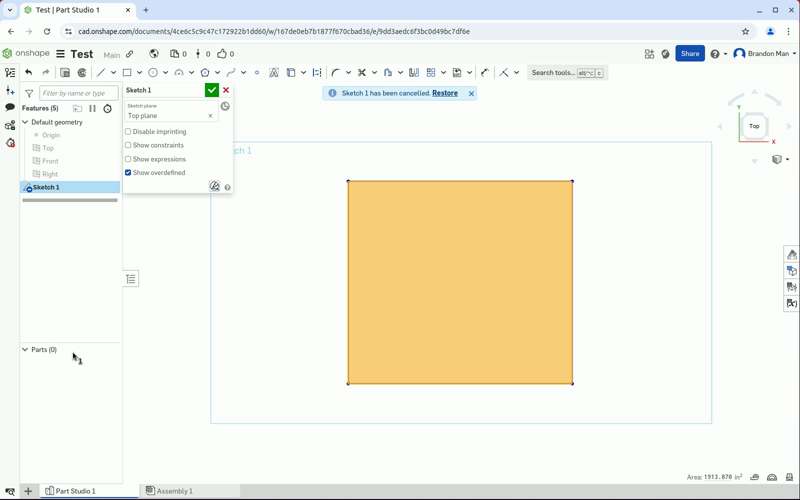
key(shift+y)
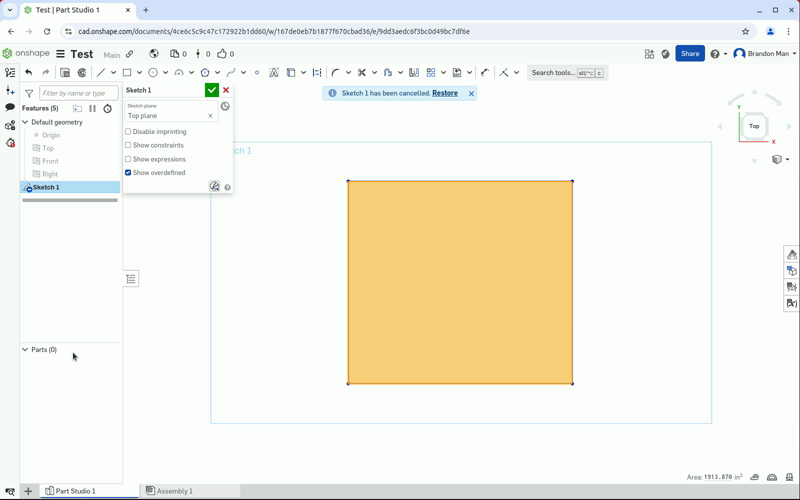
key(shift+e)
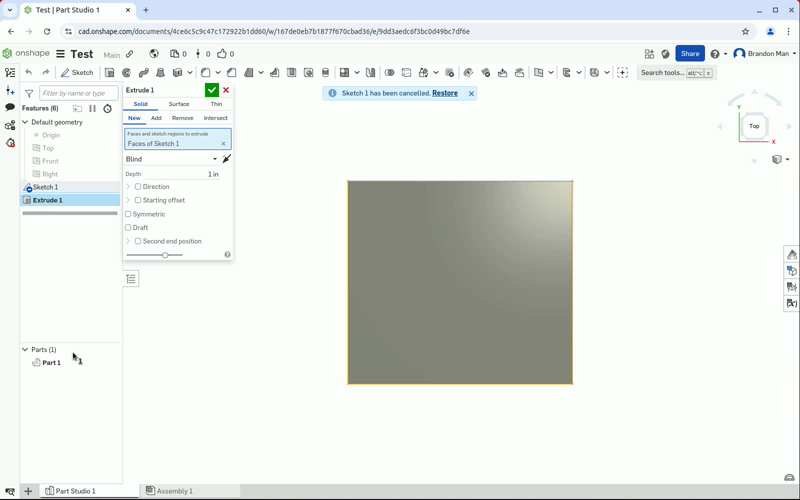
mouse_move(143, 106)
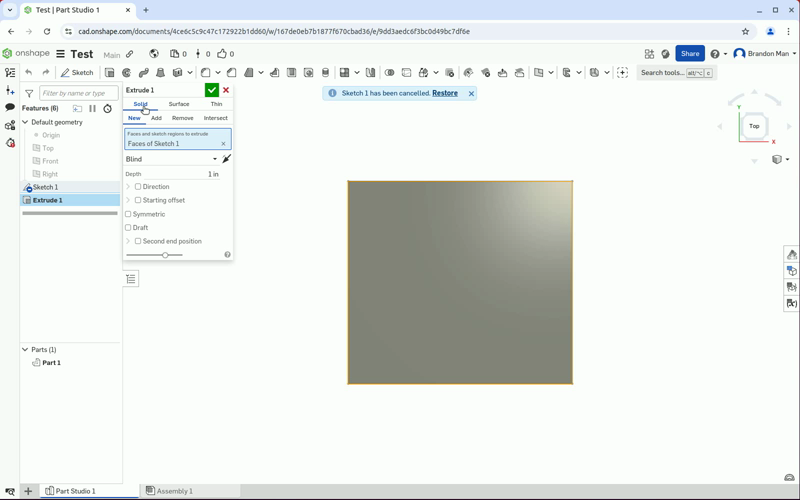
click(143, 106)
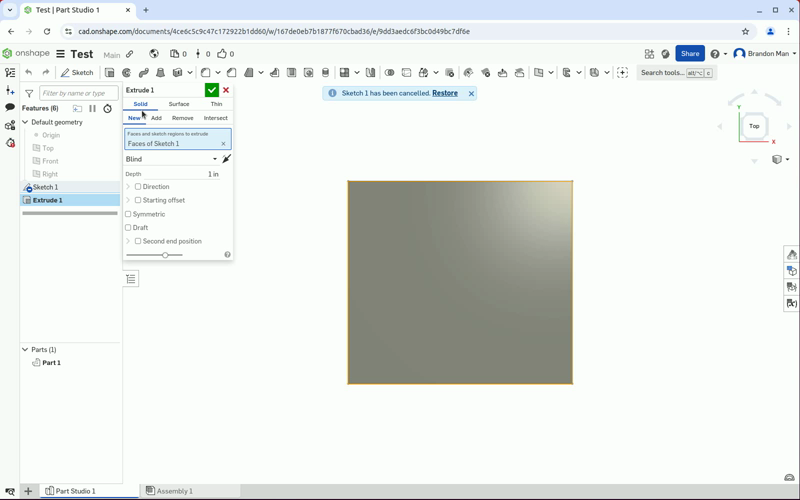
mouse_move(137, 120)
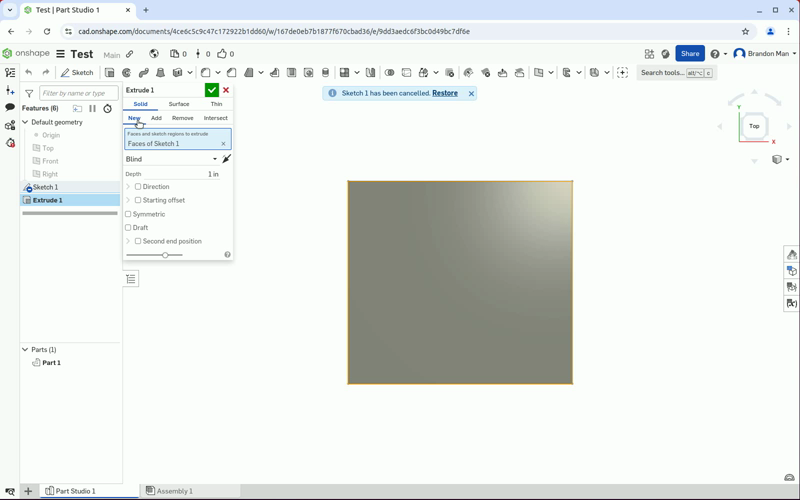
click(137, 120)
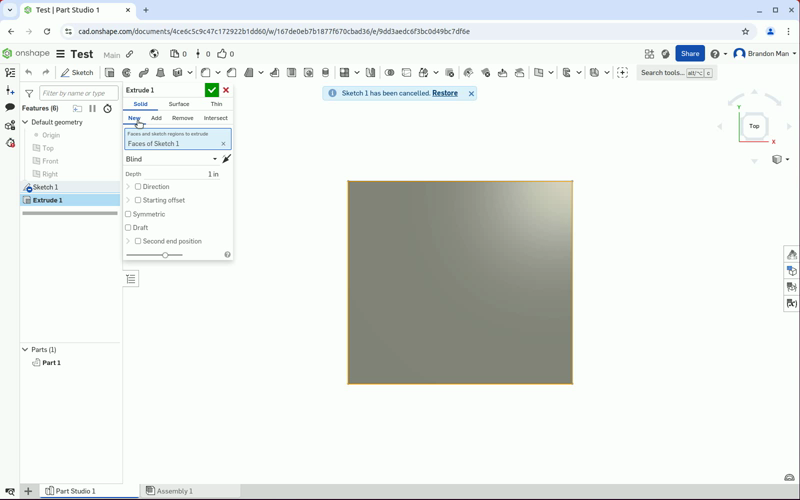
key(tab, 4)
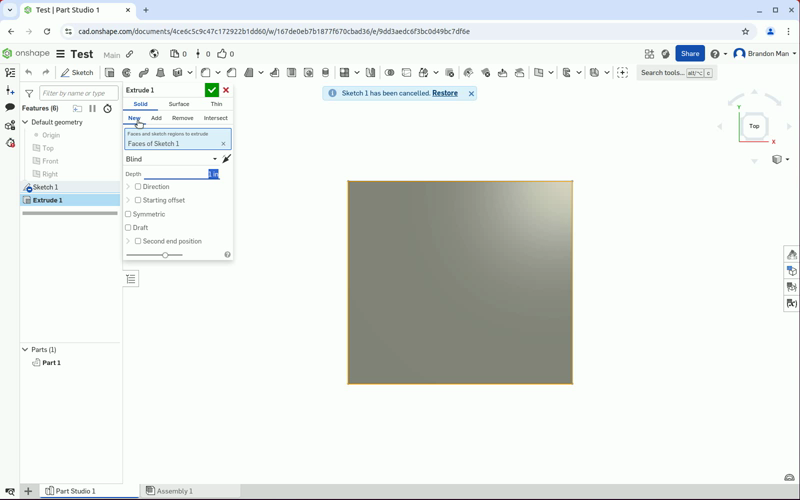
text(4.814)
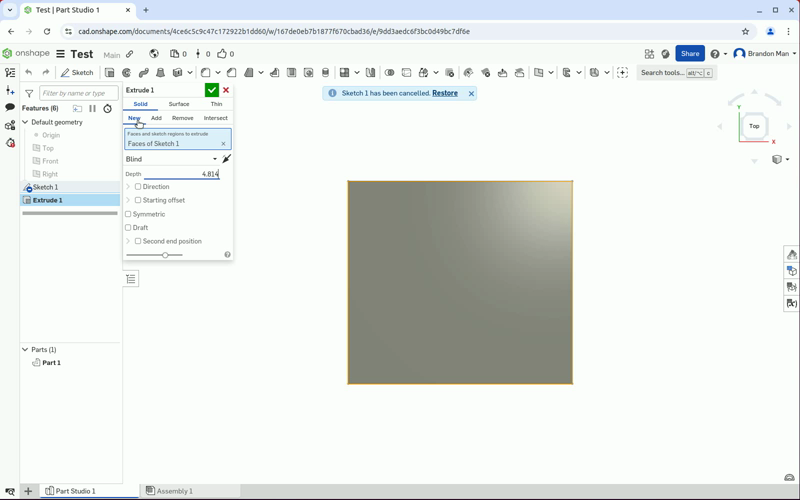
key(enter)
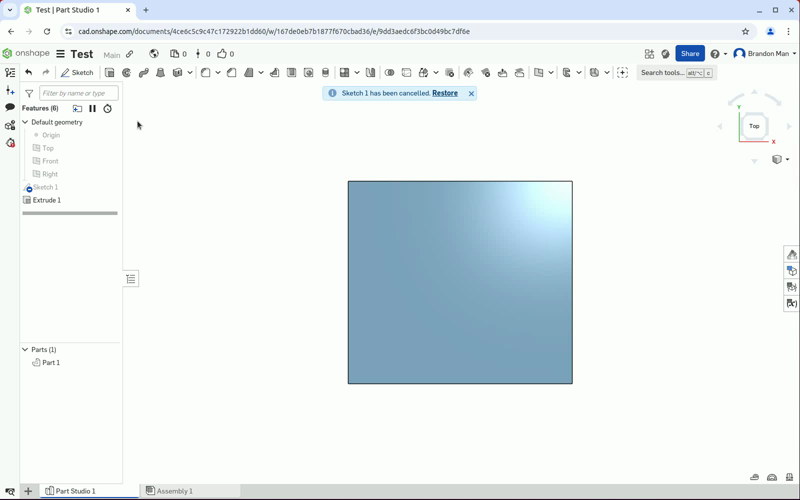
key(shift+h)
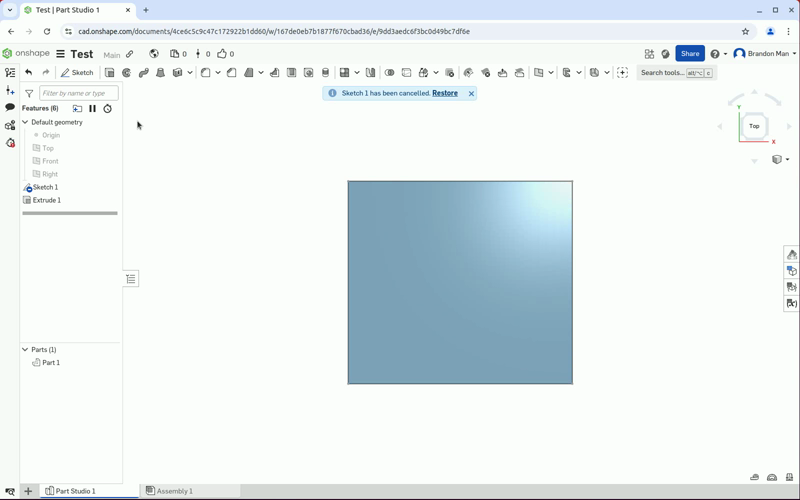
key(shift+h)
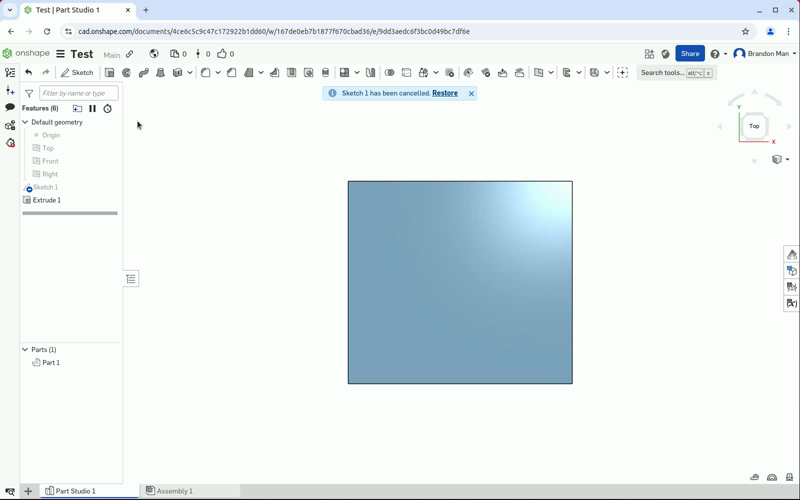
mouse_move(73, 189)
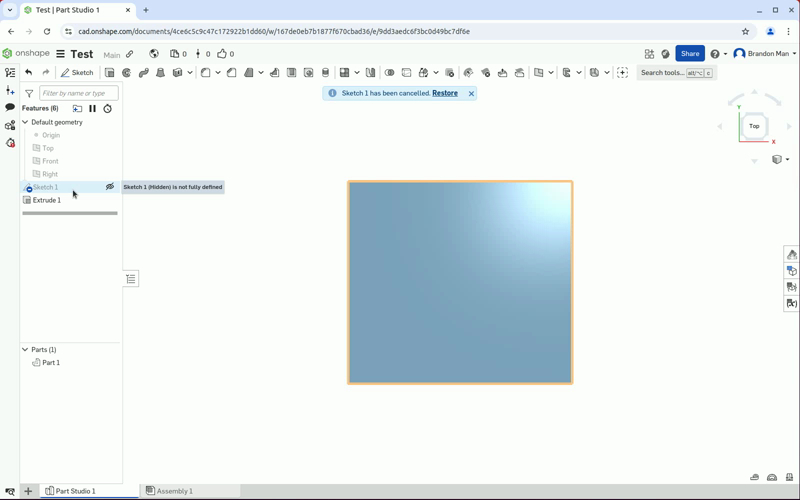
click(73, 189)
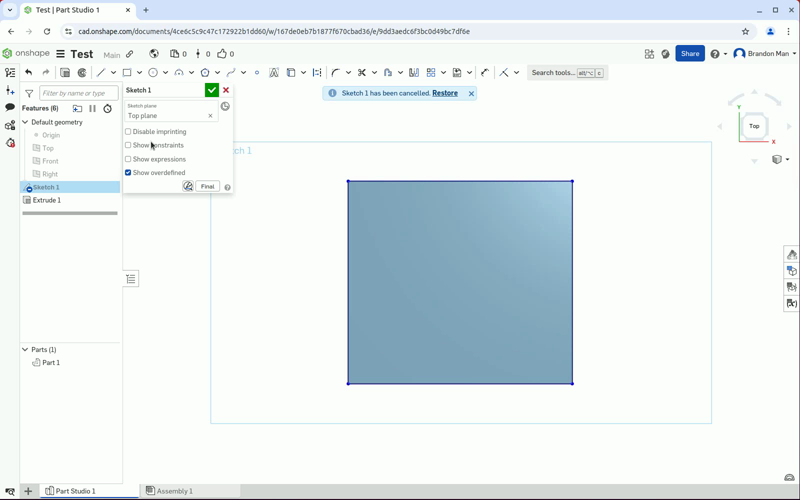
mouse_move(229, 92)
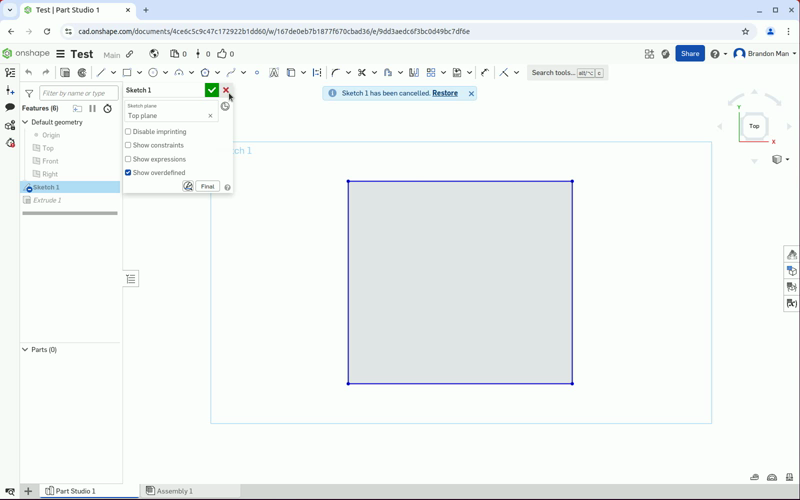
click(229, 92)
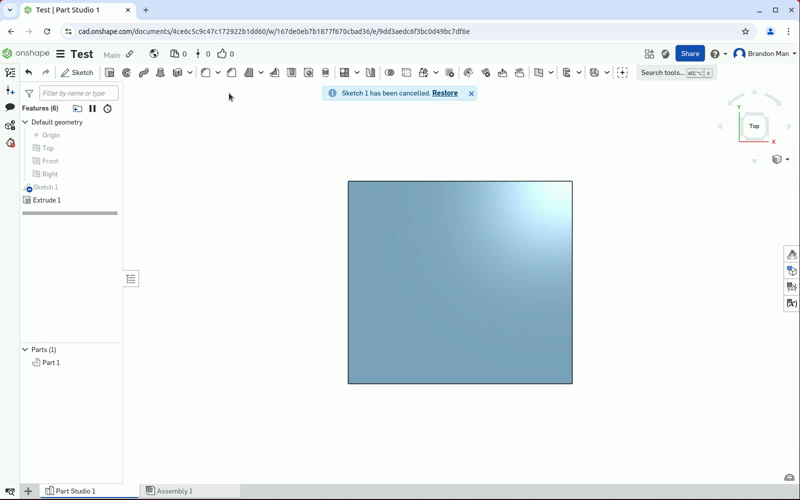
mouse_move(541, 75)
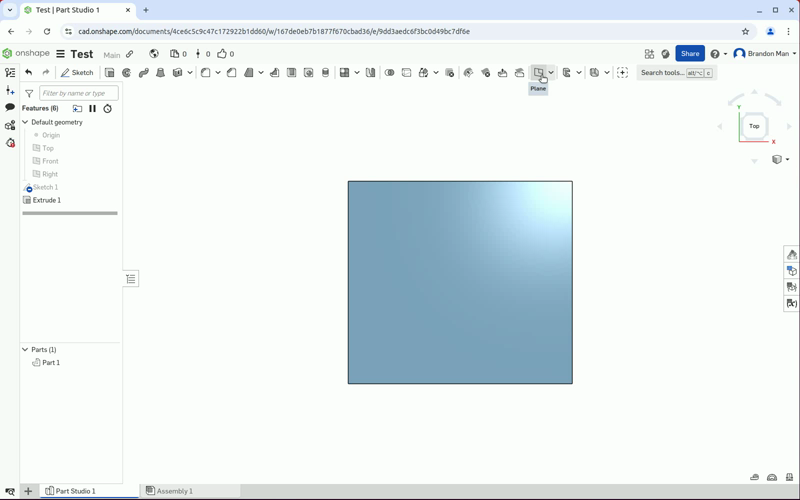
click(541, 75)
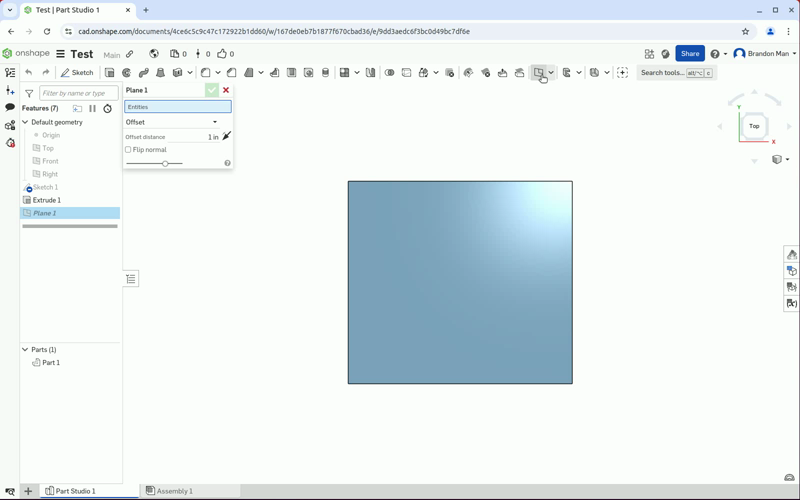
mouse_move(73, 150)
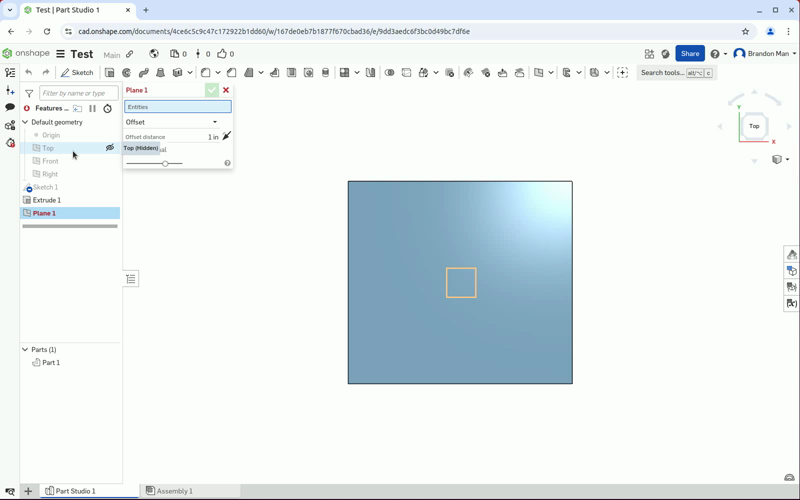
click(73, 150)
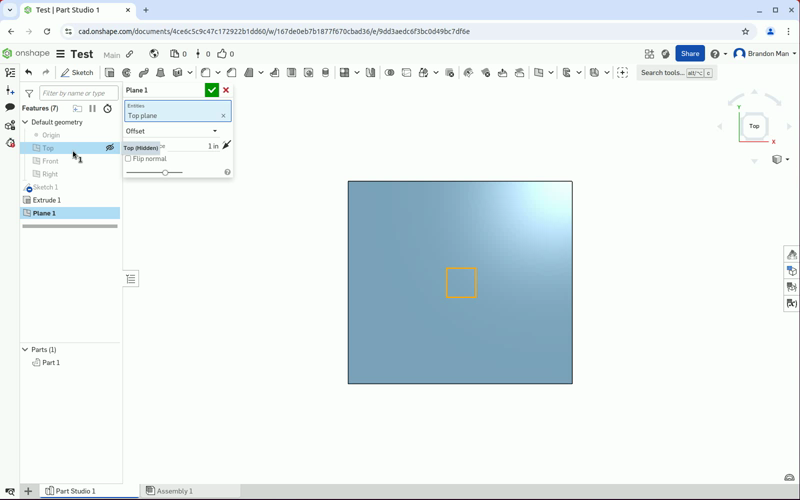
key(tab, 2)
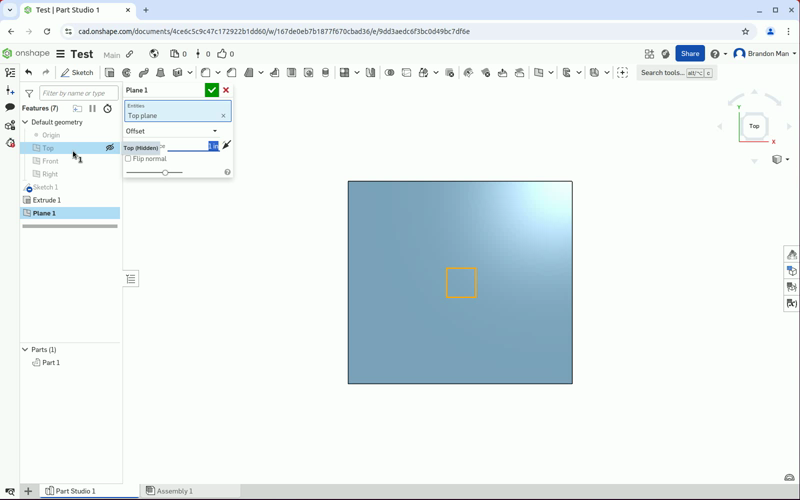
text(4.807)
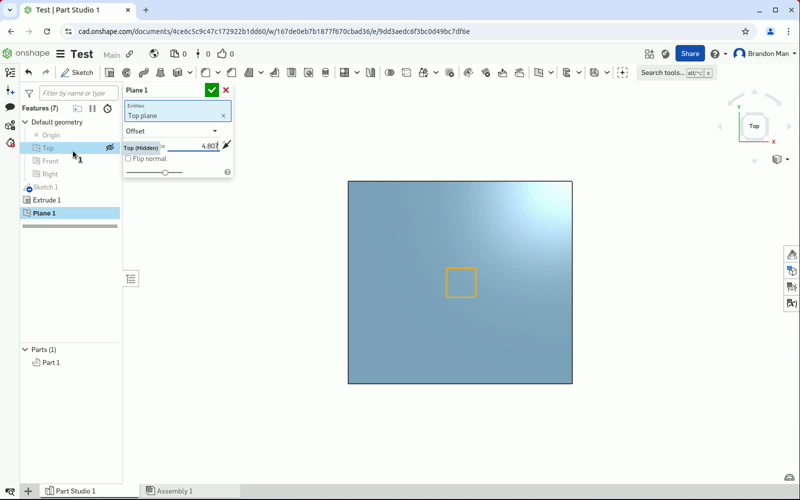
key(enter, 2)
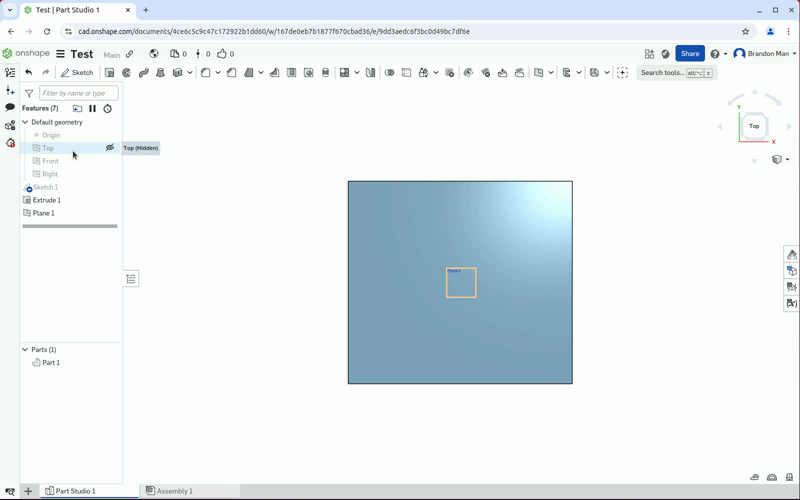
key(shift+s)
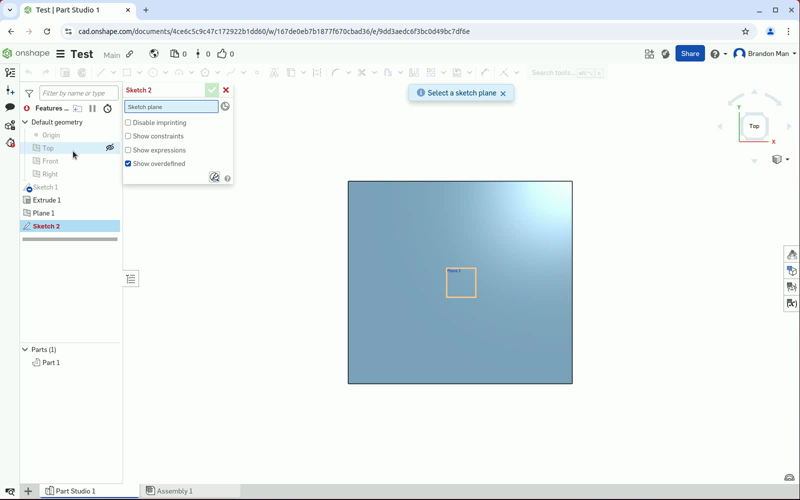
mouse_move(73, 215)
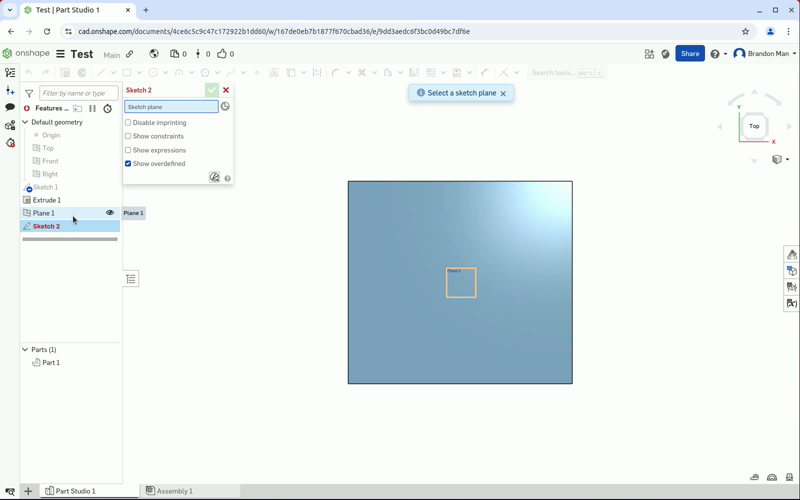
click(73, 215)
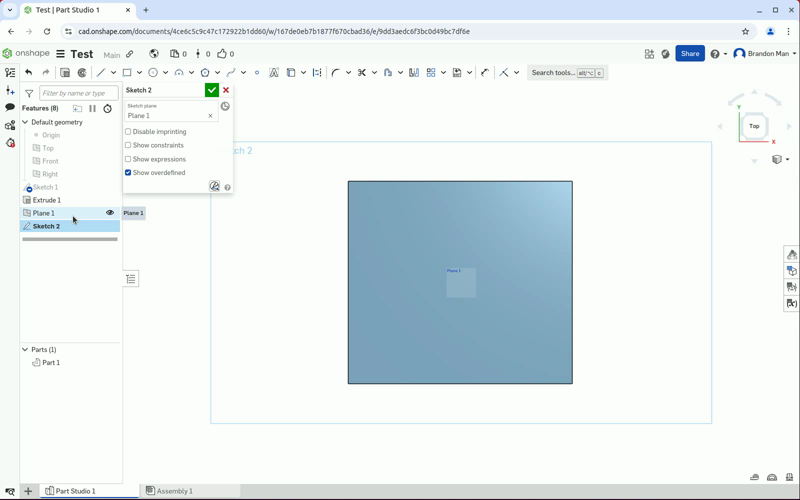
mouse_move(73, 352)
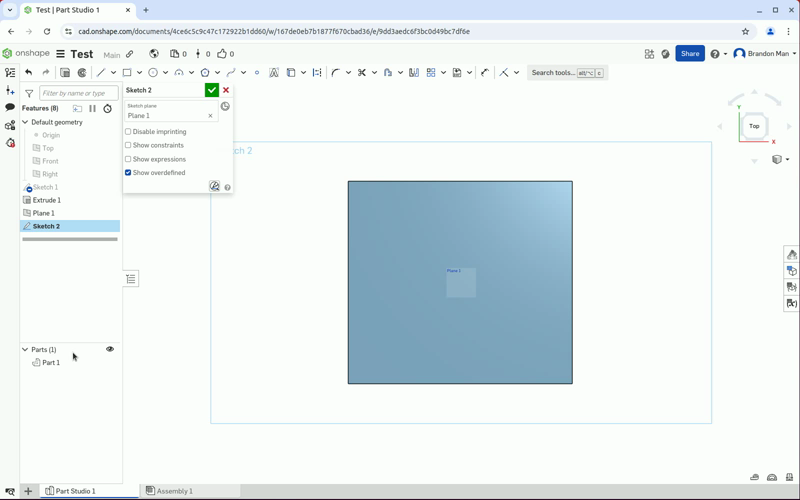
key(y)
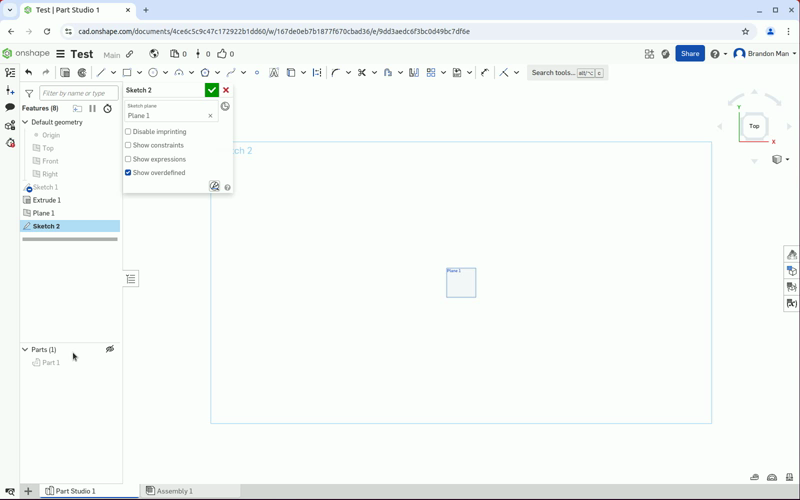
key(l)
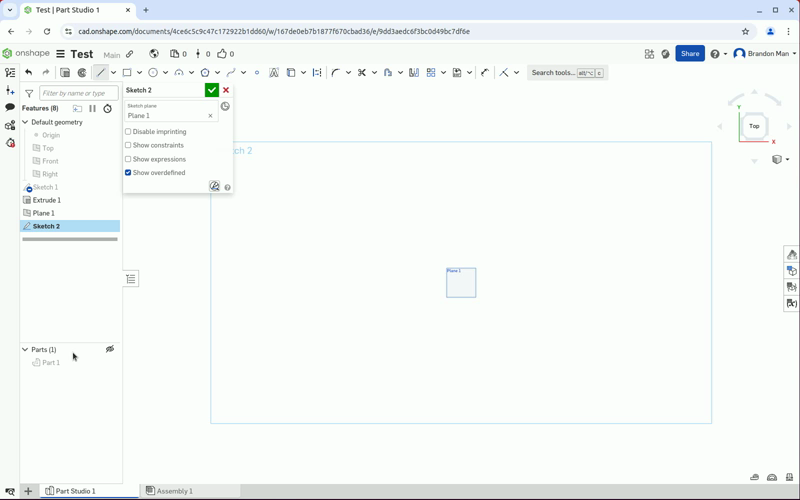
key_down(shift)
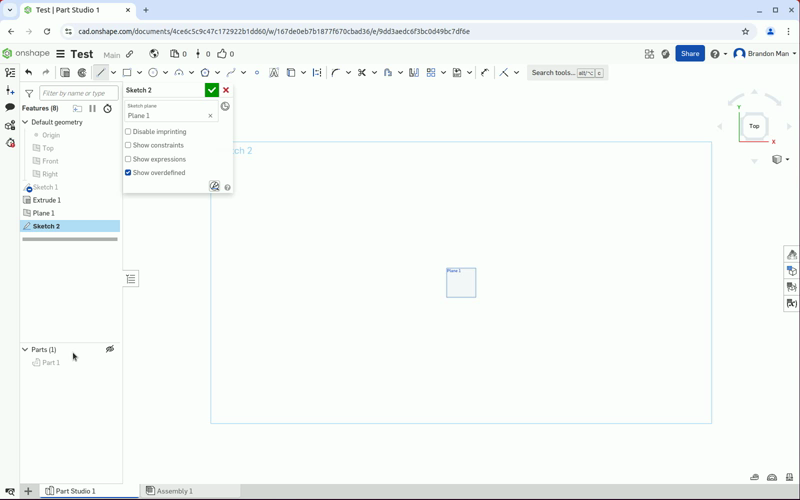
mouse_move(443, 311)
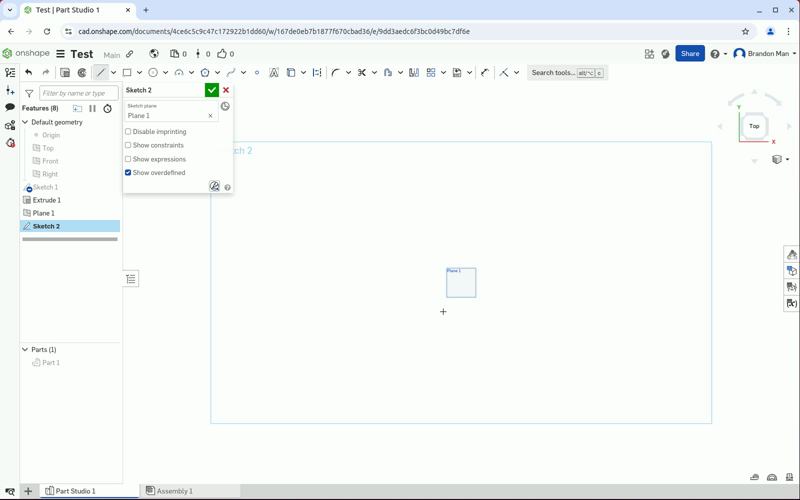
click(443, 311)
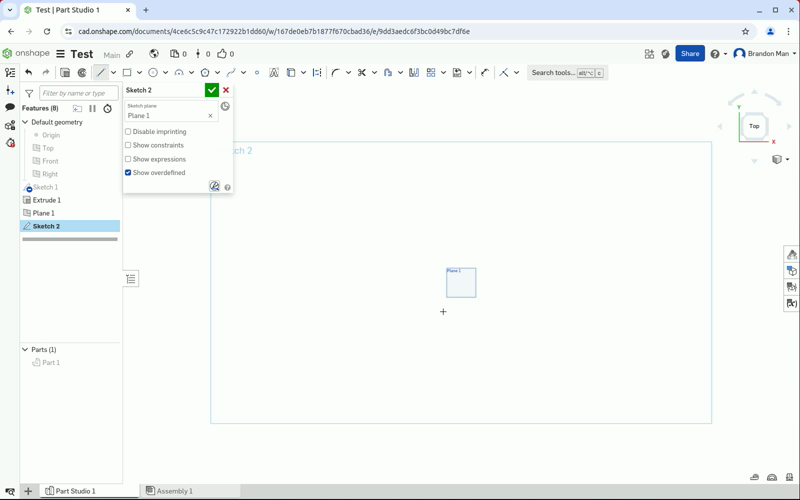
key_up(shift)
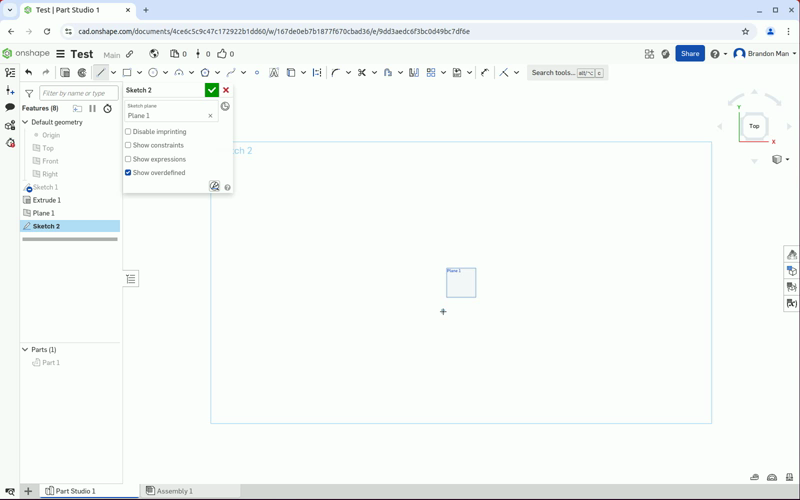
key_down(shift)
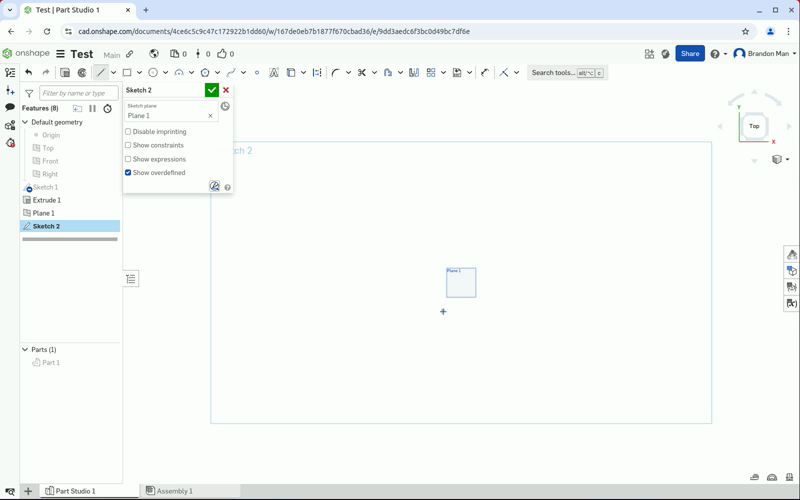
mouse_move(473, 311)
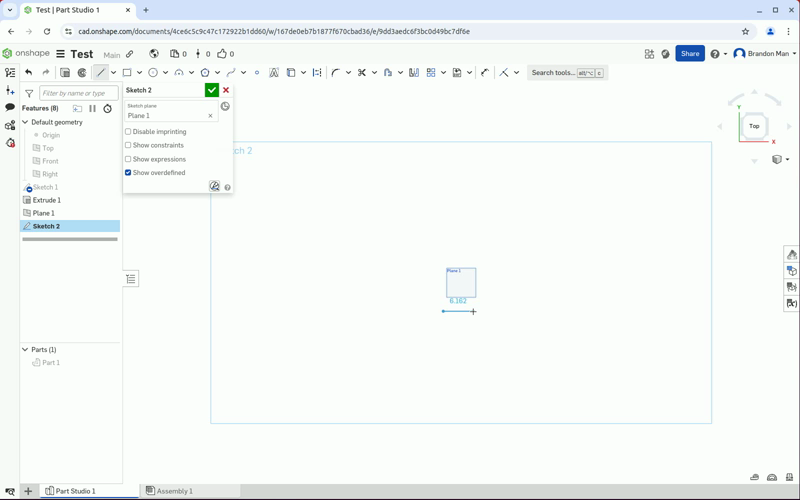
mouse_move(478, 311)
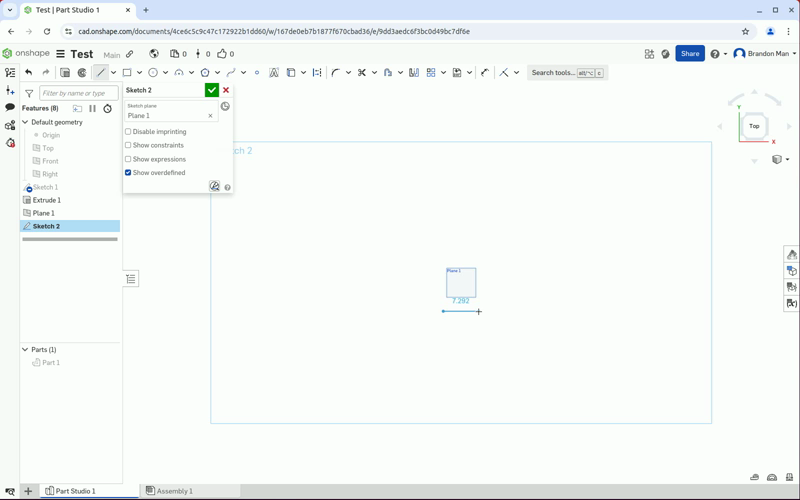
click(478, 311)
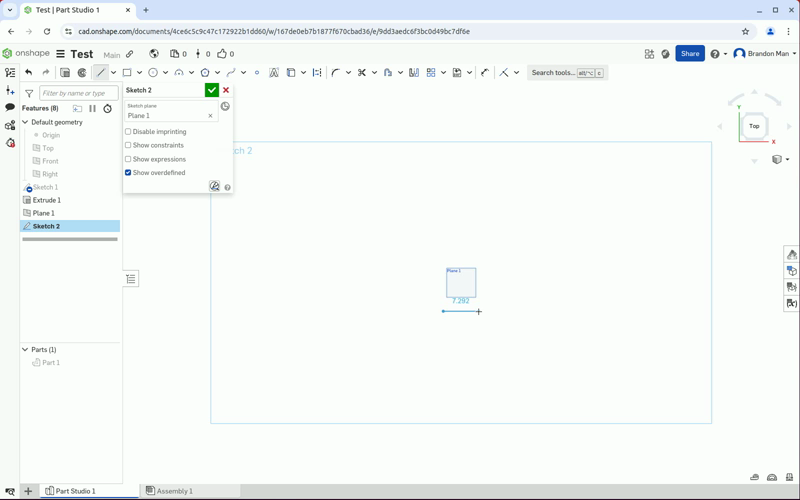
key_up(shift)
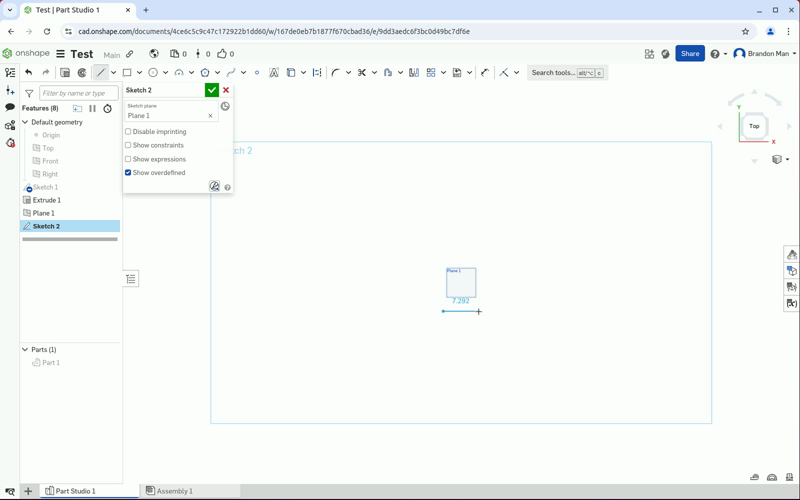
key_down(shift)
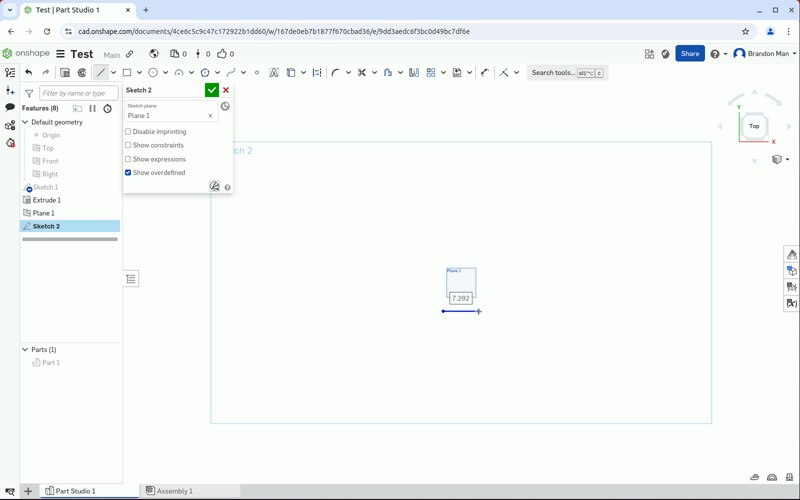
mouse_move(508, 311)
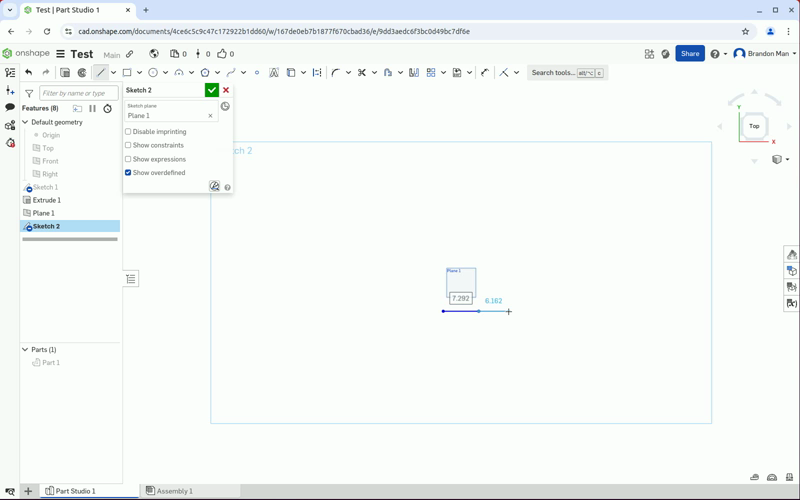
mouse_move(478, 253)
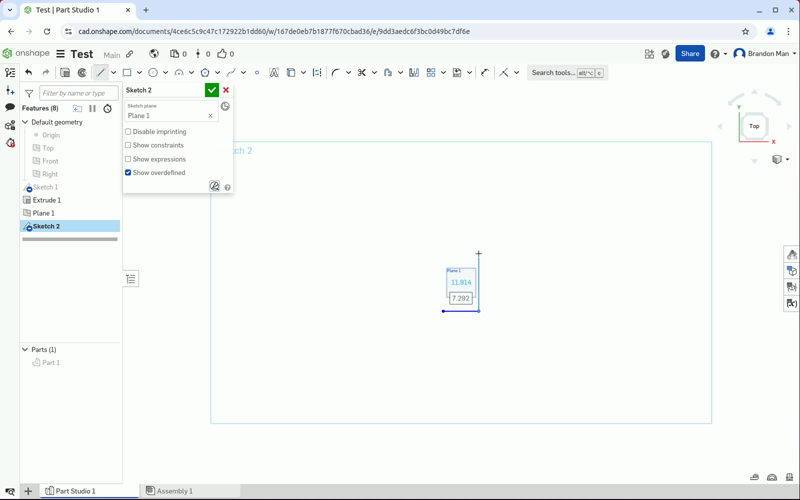
click(478, 253)
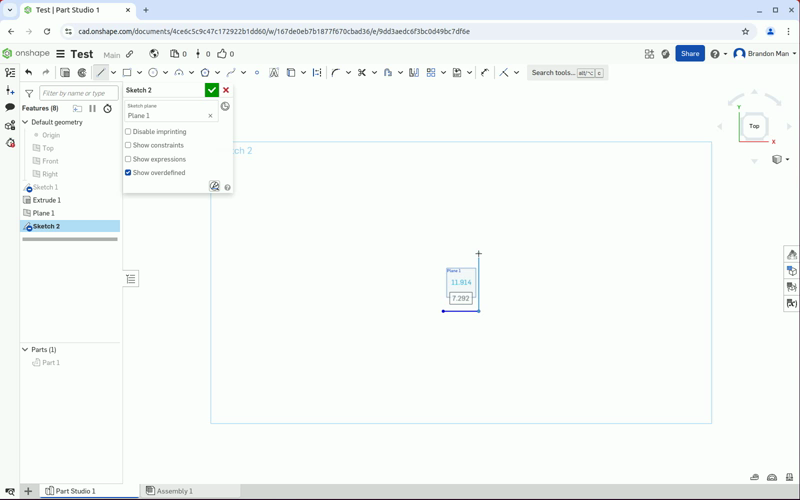
key_up(shift)
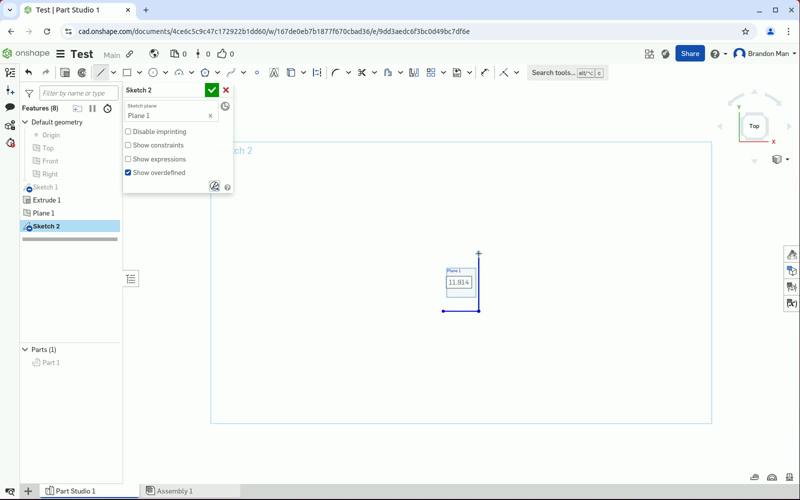
key_down(shift)
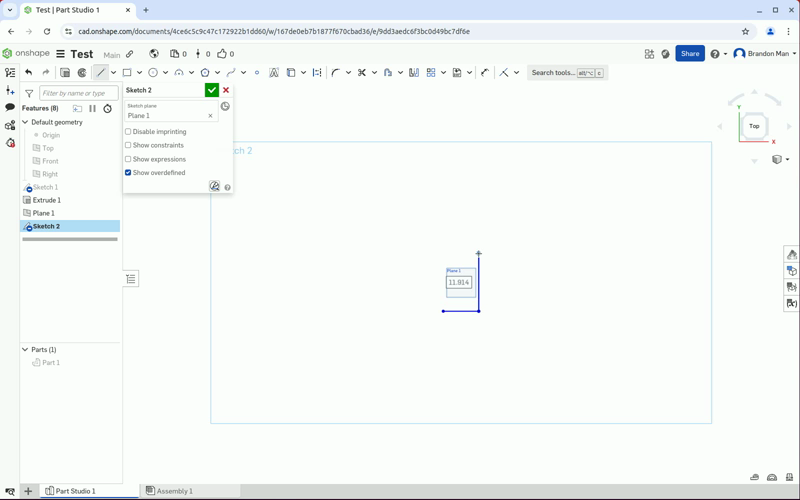
mouse_move(508, 253)
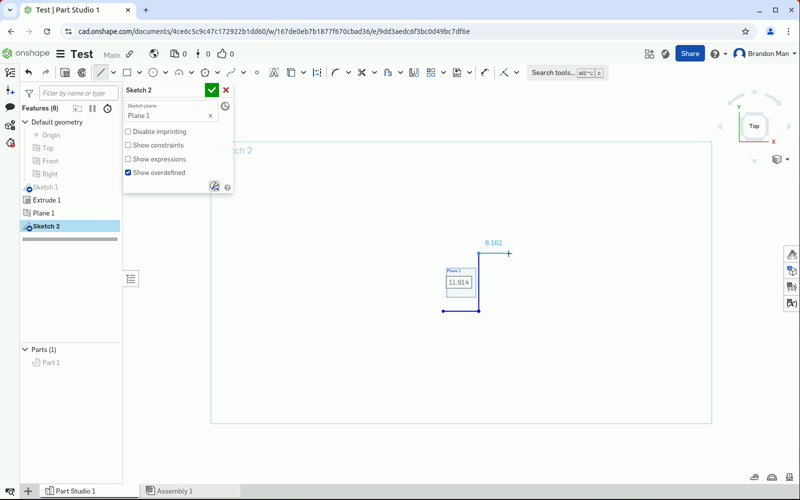
mouse_move(443, 253)
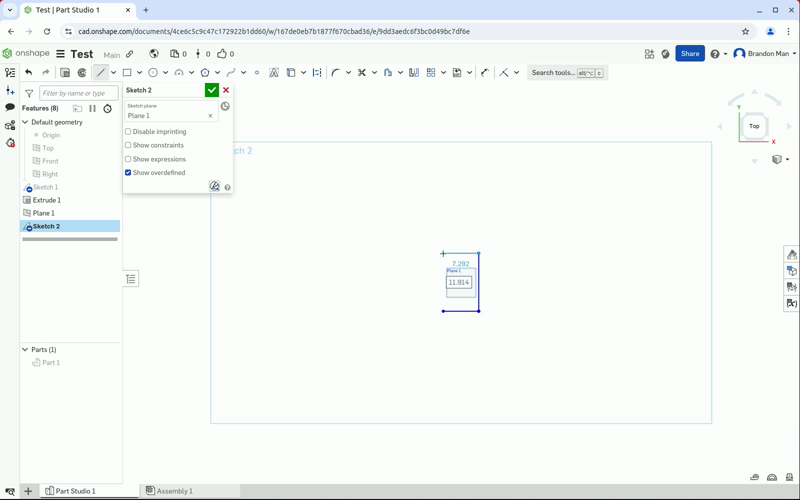
click(443, 253)
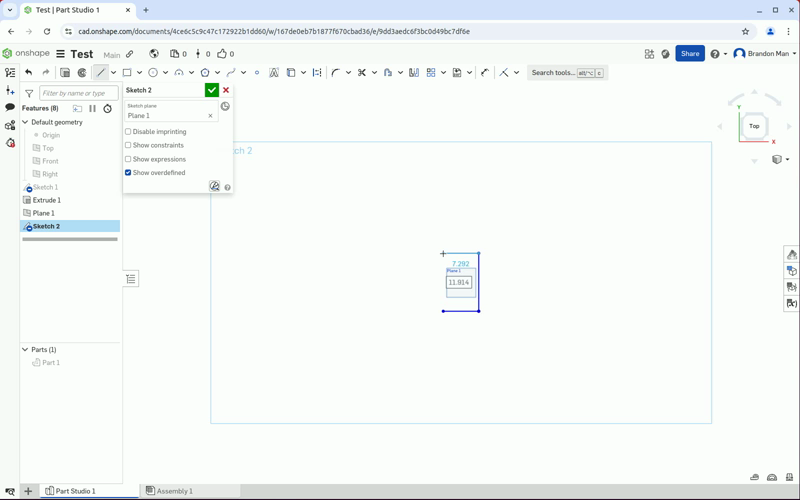
key_up(shift)
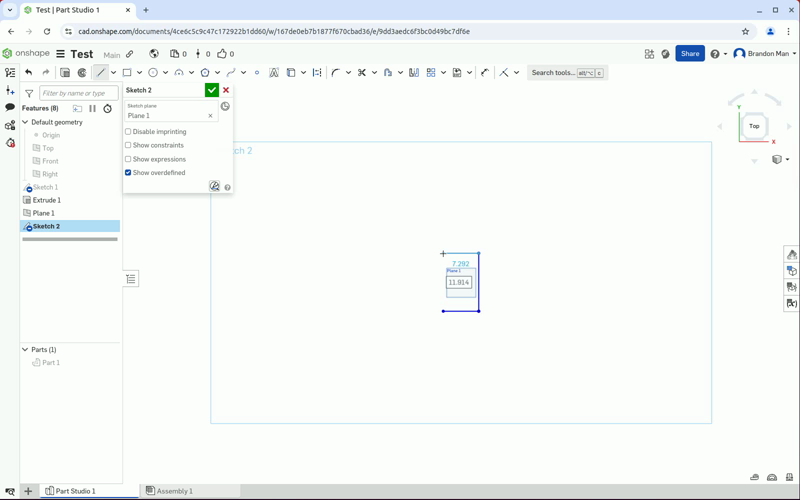
mouse_move(473, 253)
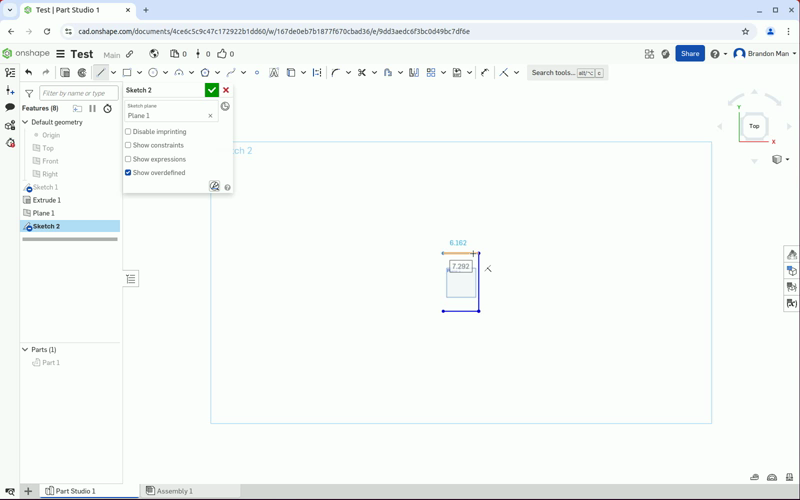
key_down(shift)
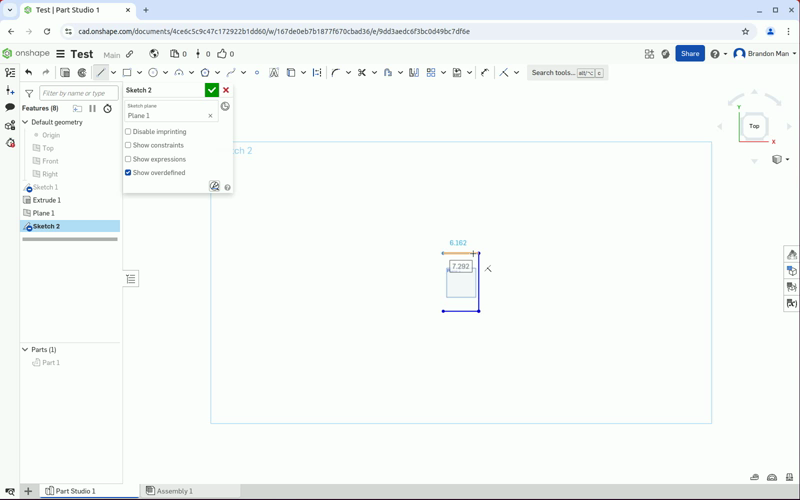
mouse_move(443, 311)
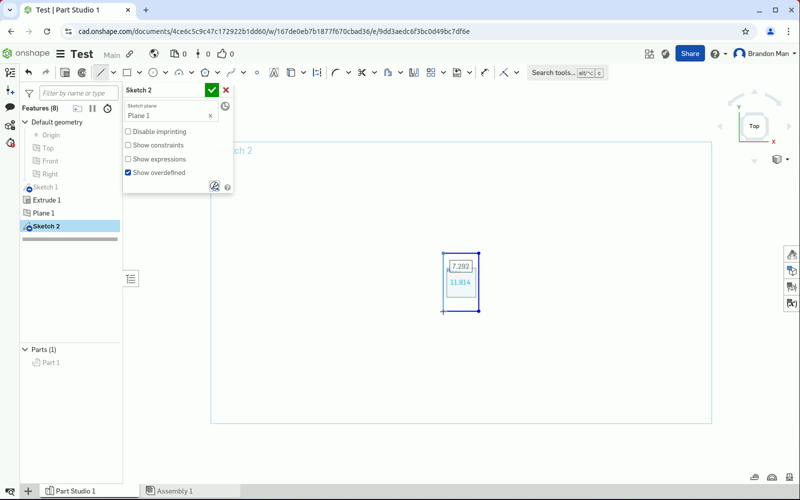
key_up(shift)
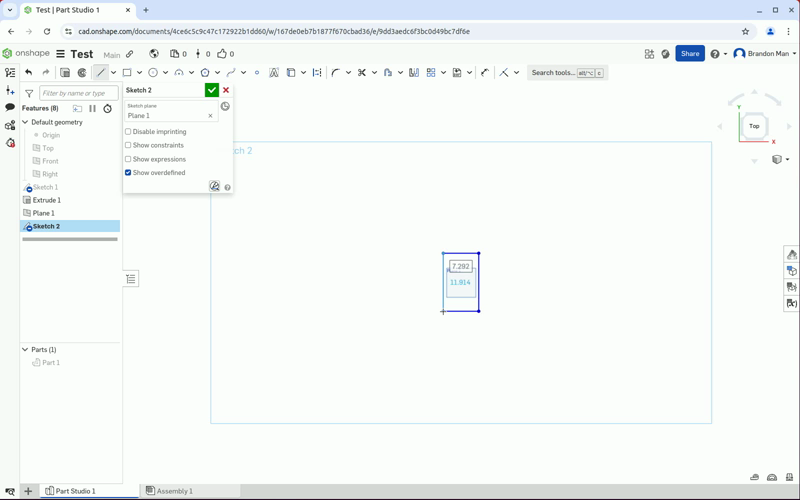
click(443, 311)
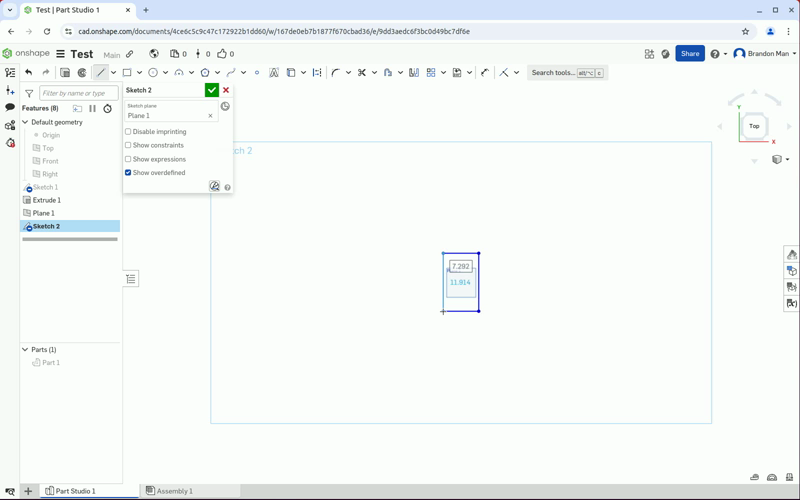
key(esc)
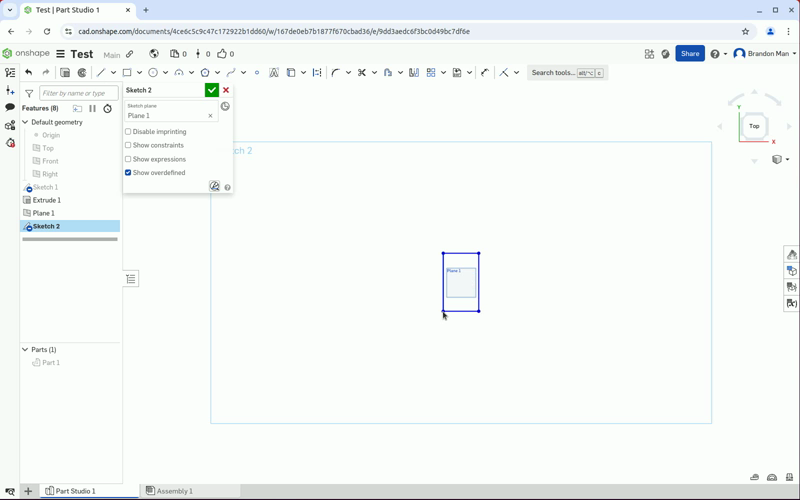
mouse_move(460, 261)
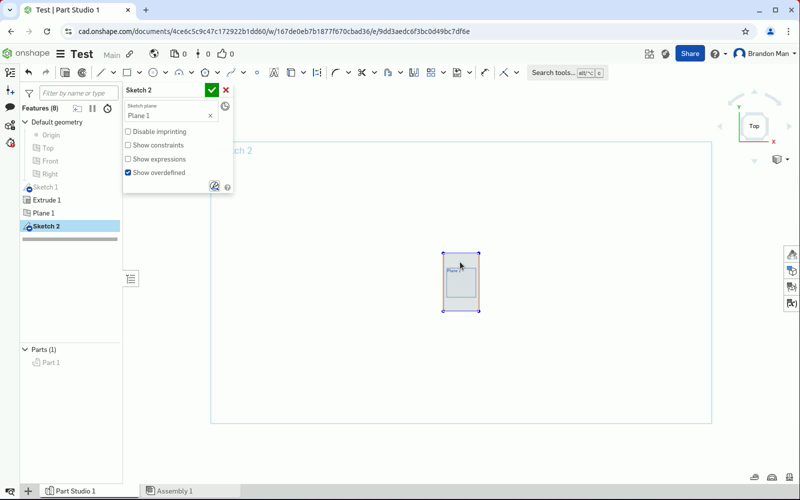
click(460, 261)
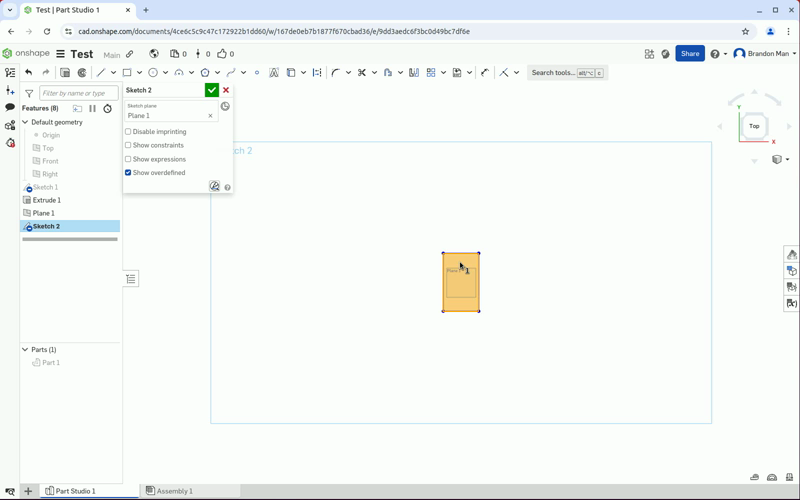
mouse_move(73, 352)
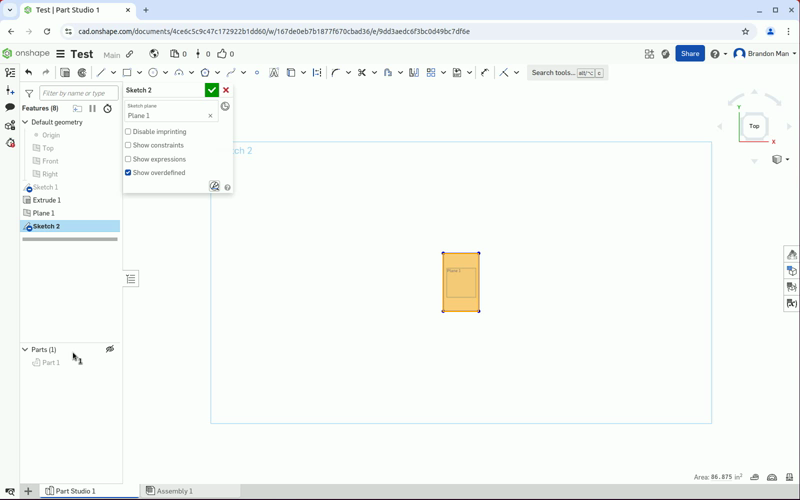
key(shift+y)
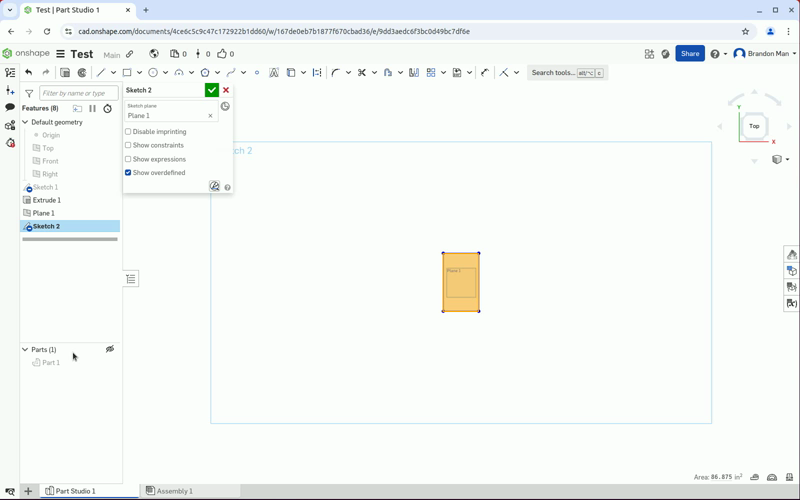
key(shift+e)
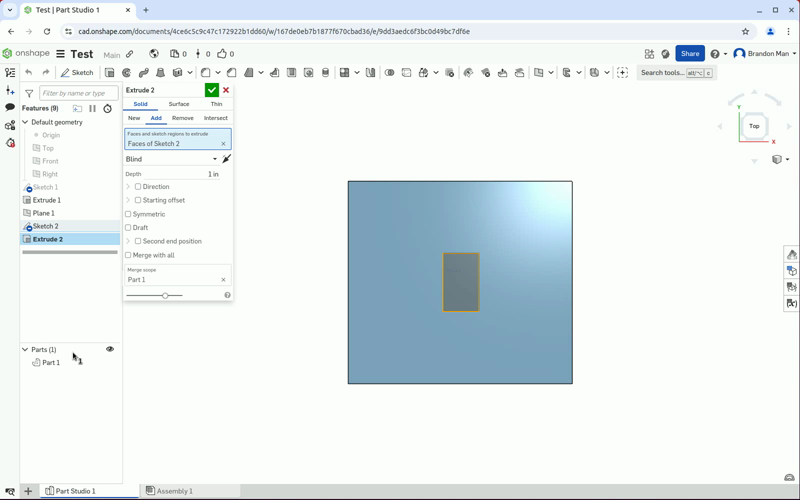
mouse_move(143, 106)
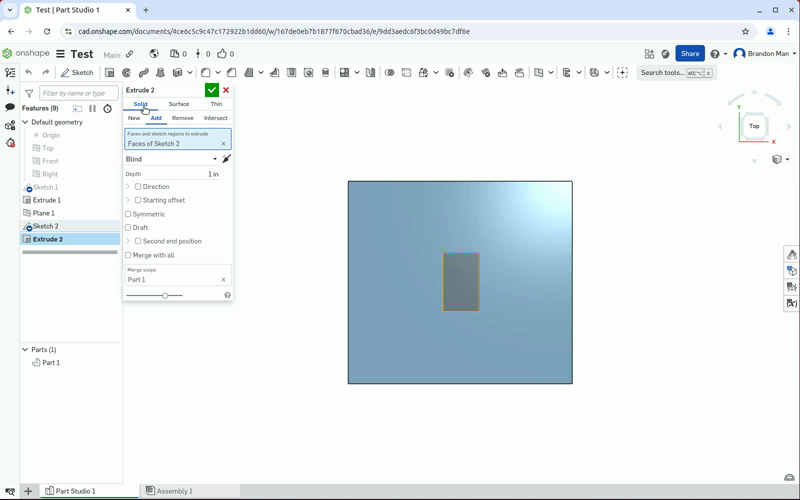
click(143, 106)
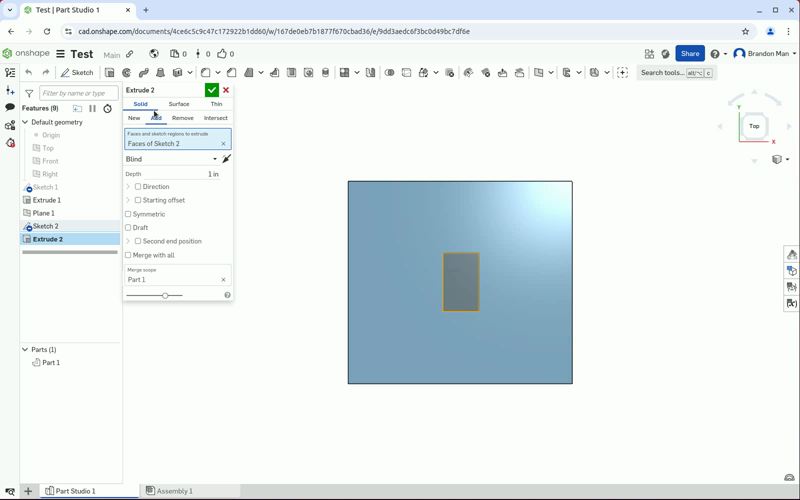
mouse_move(186, 120)
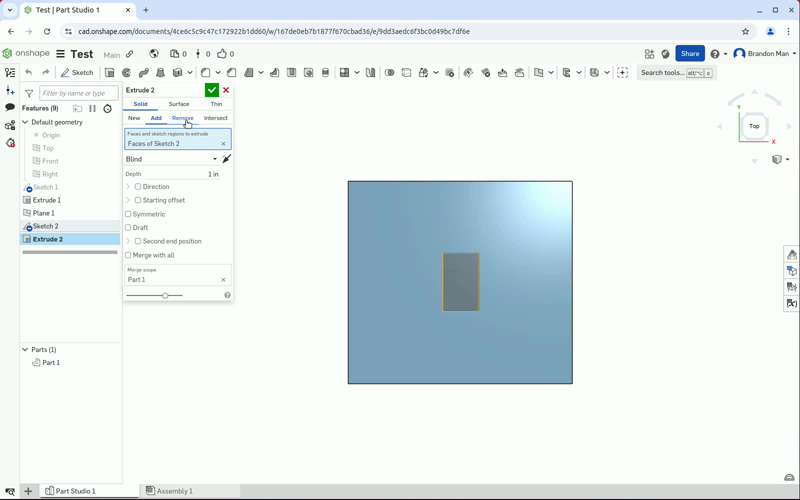
click(186, 120)
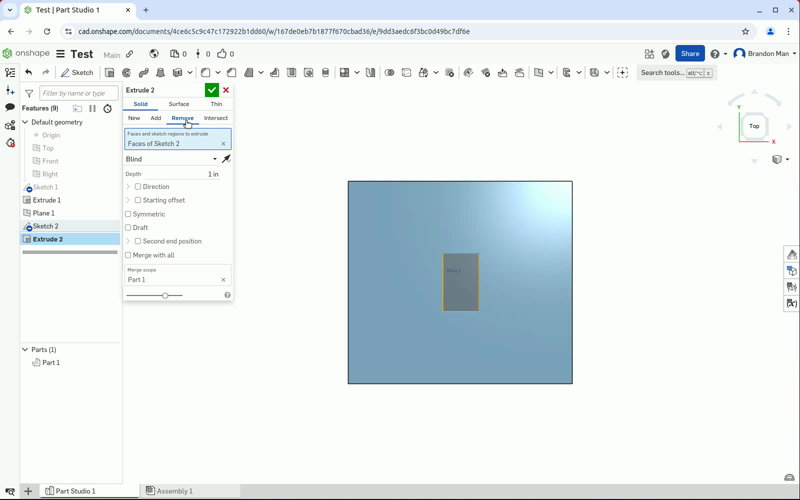
key(tab, 4)
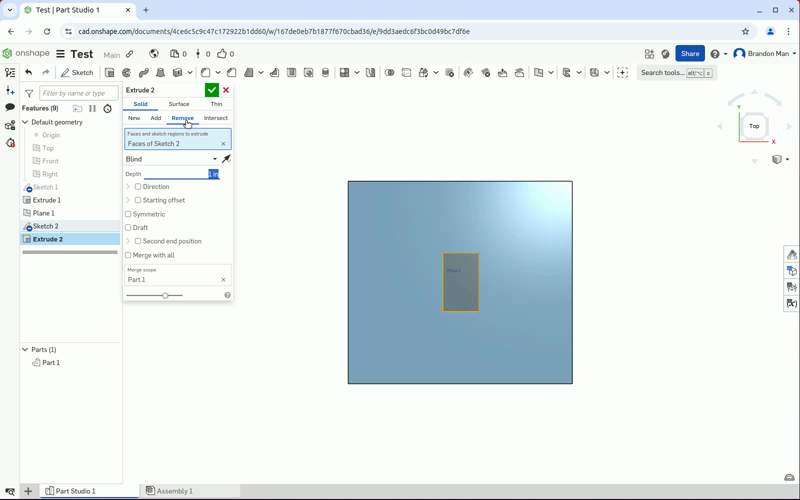
text(0.481)
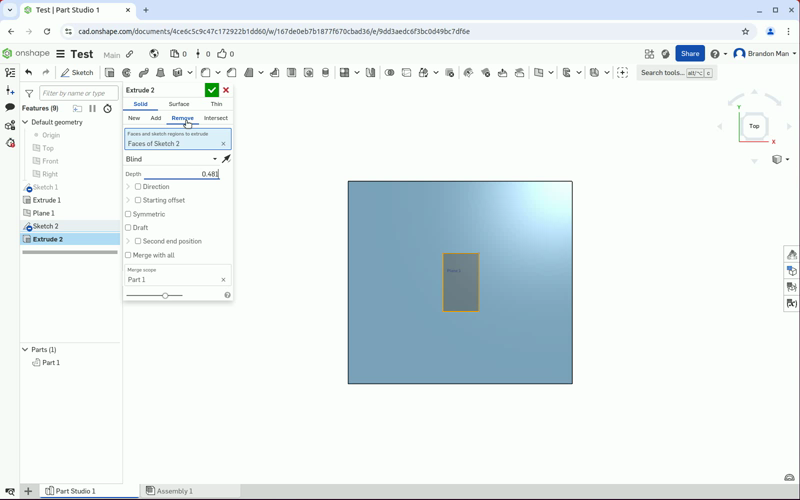
key(tab, 6)
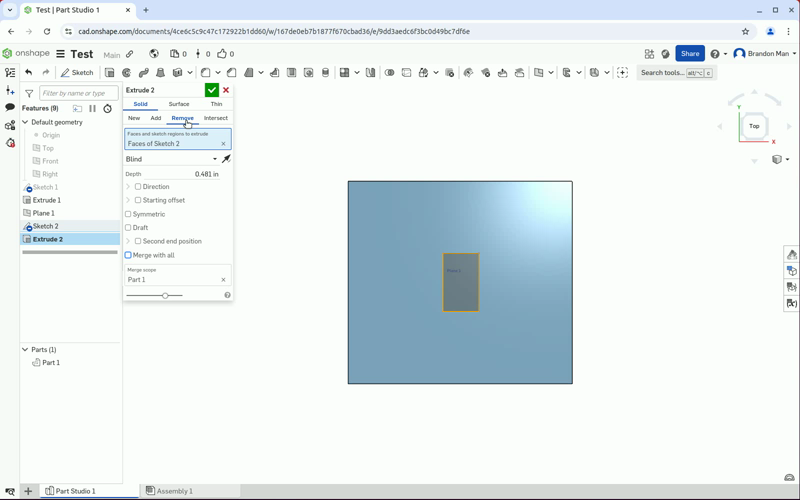
key(space)
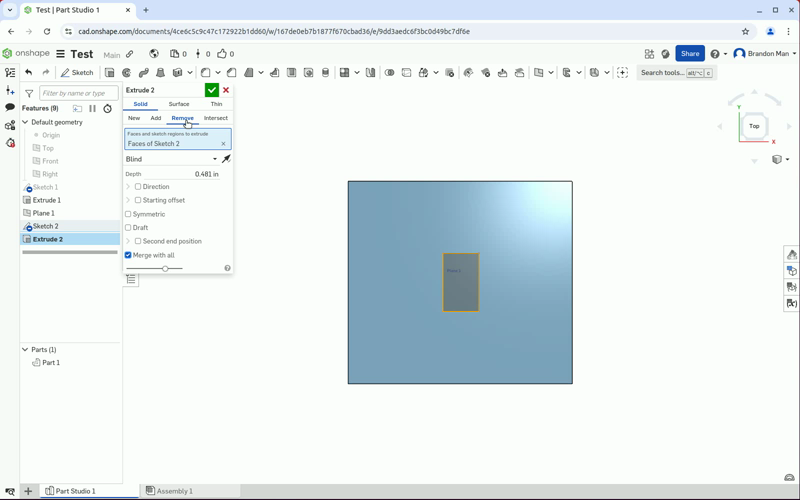
key(enter)
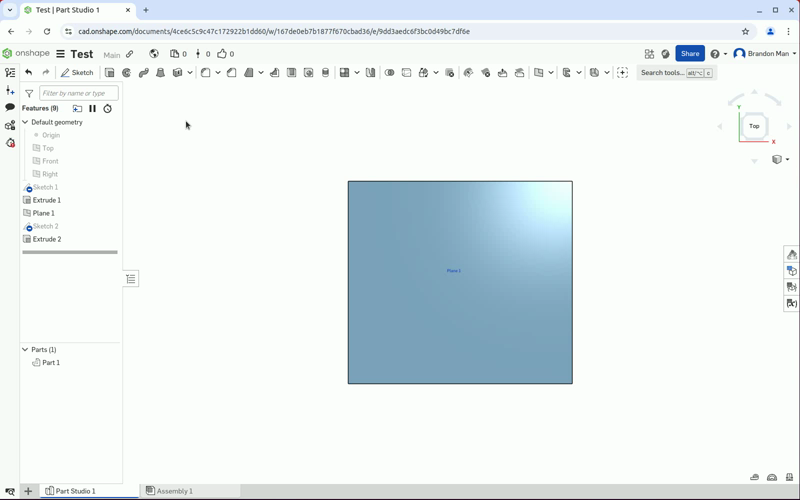
key(shift+h)
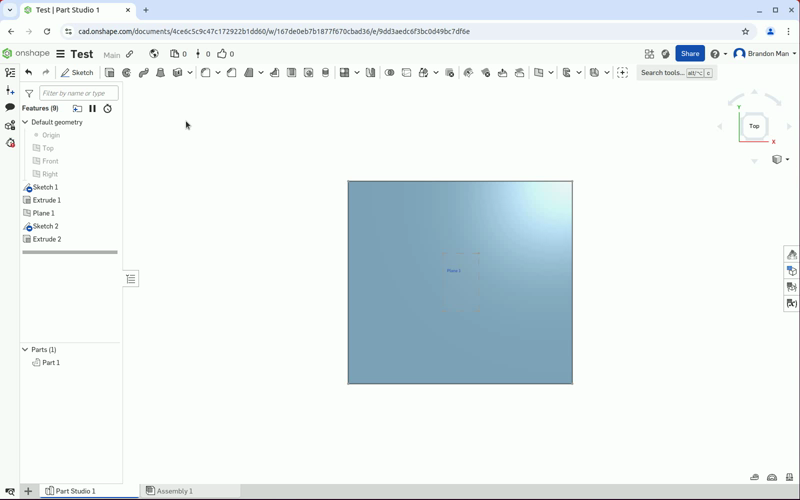
key(shift+h)
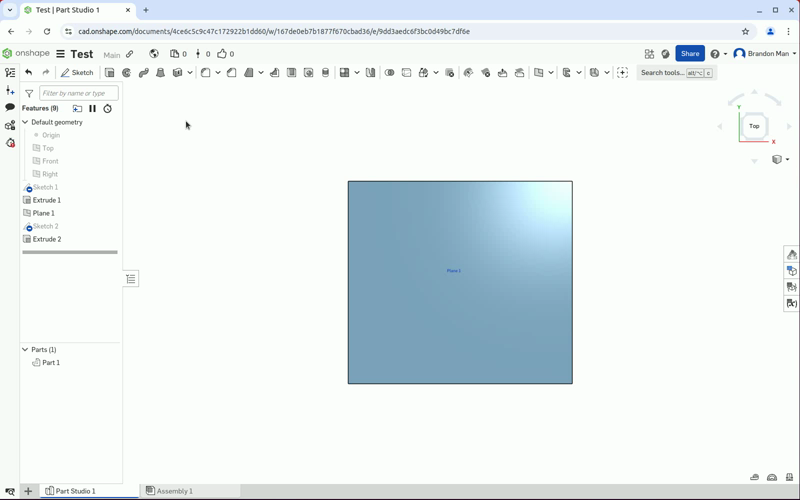
mouse_move(73, 189)
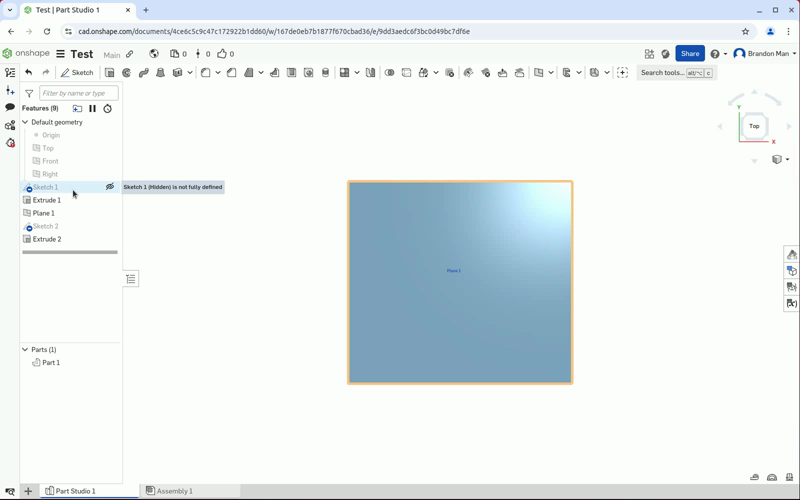
click(73, 189)
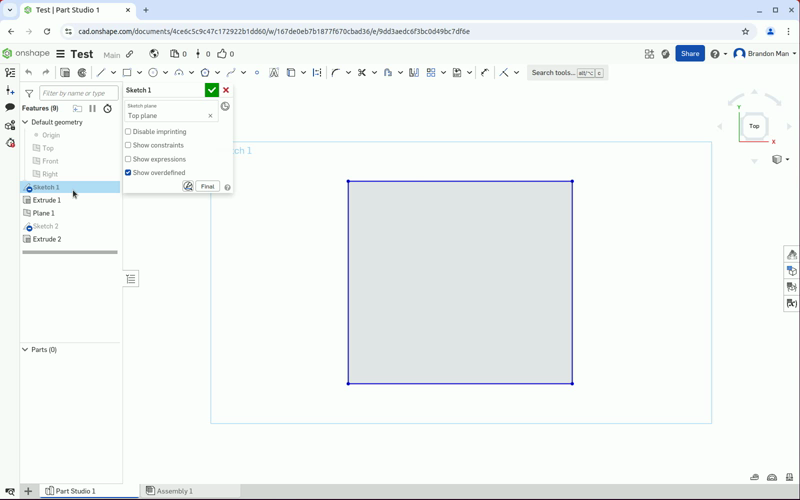
mouse_move(229, 92)
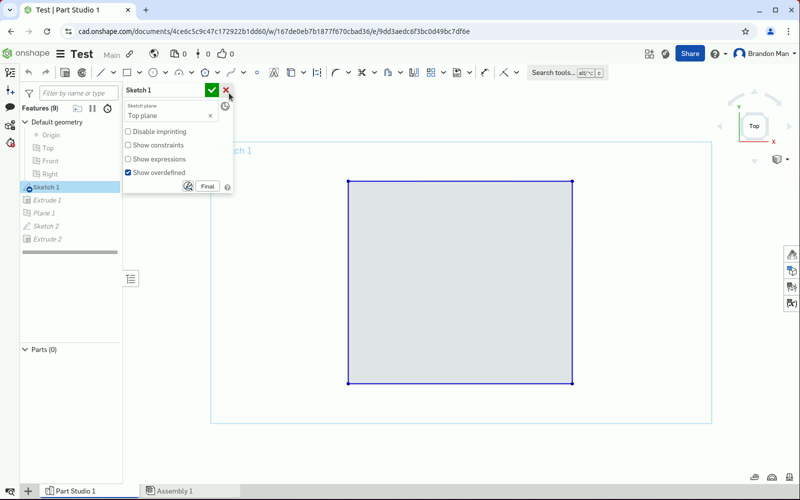
click(229, 92)
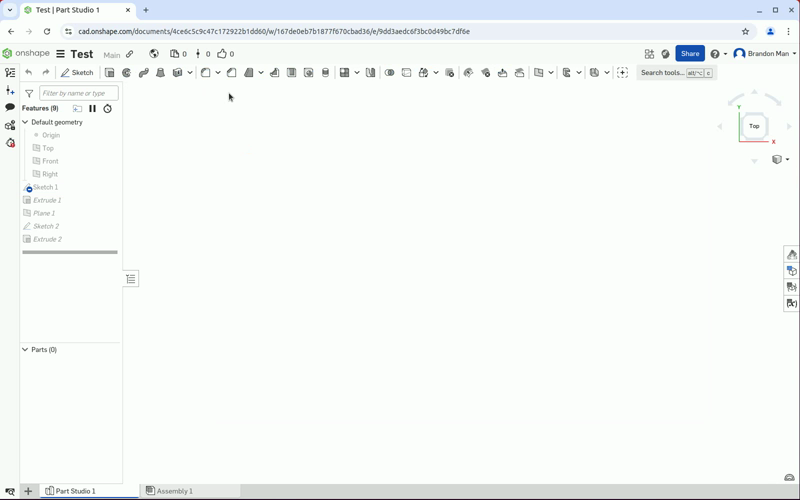
key(shift+s)
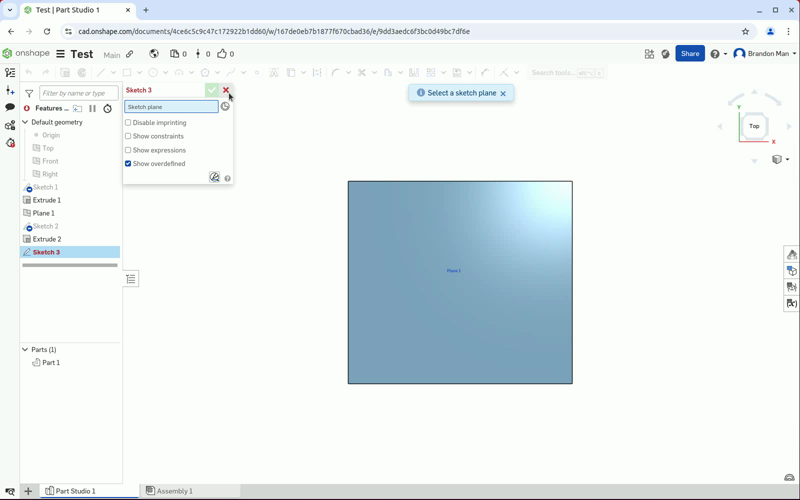
mouse_move(73, 215)
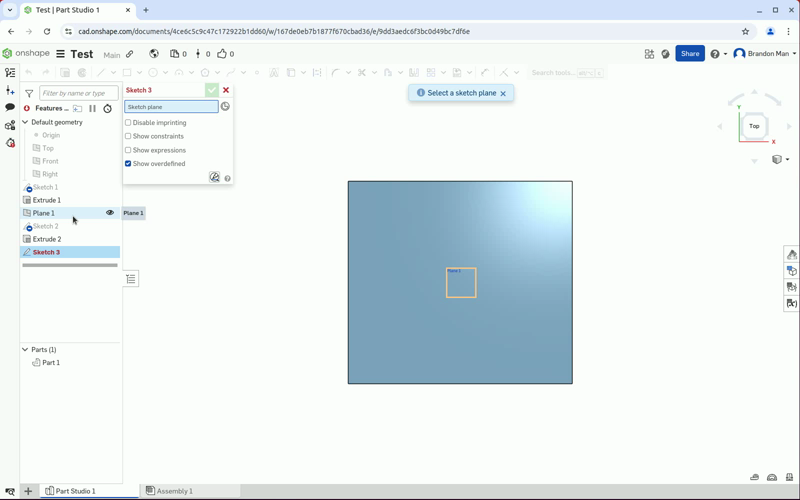
click(73, 215)
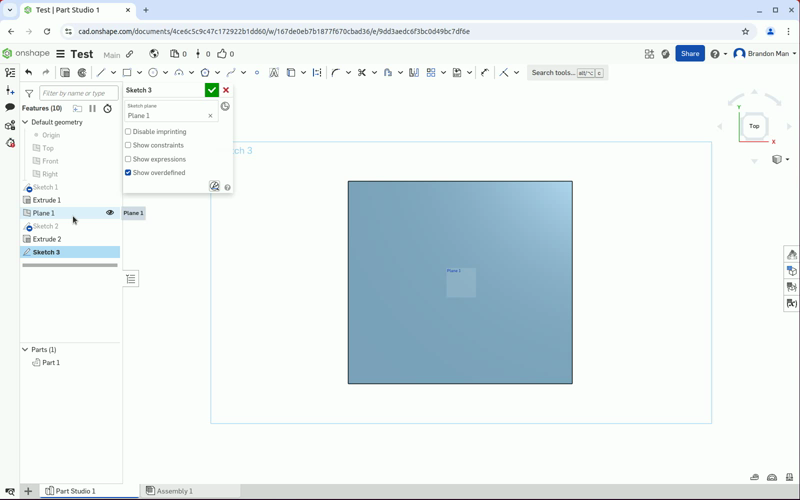
mouse_move(73, 352)
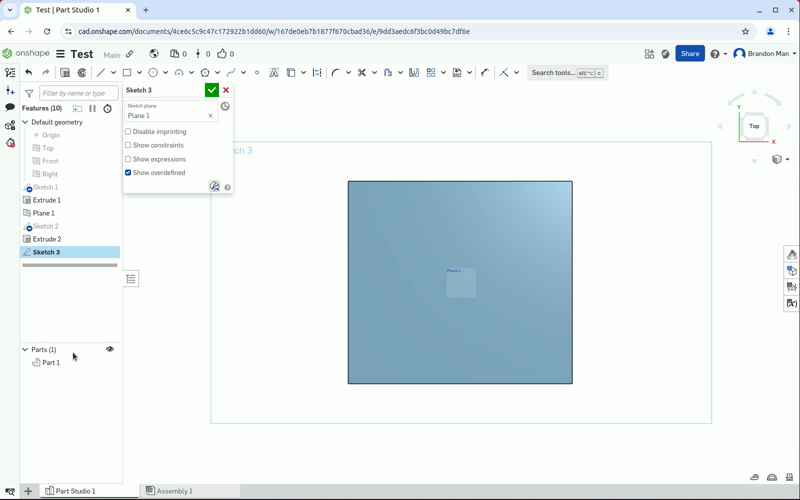
key(y)
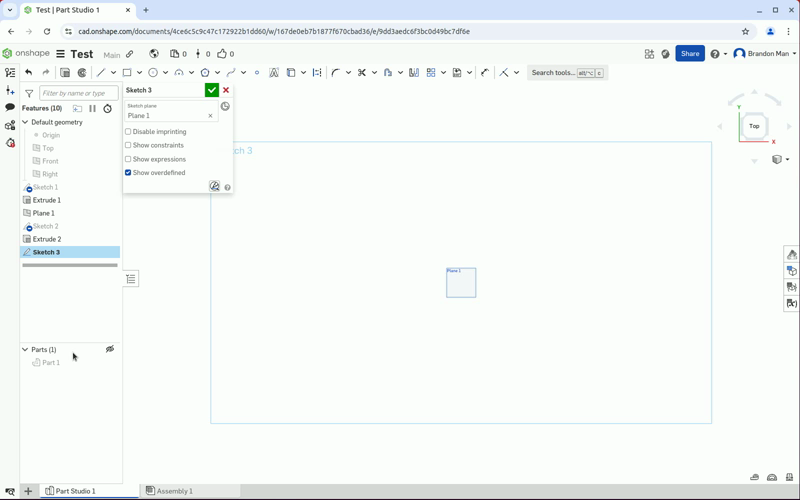
key(l)
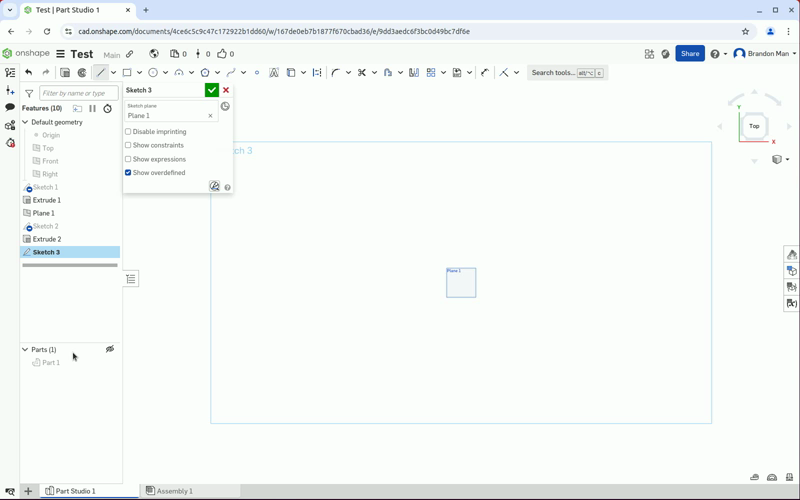
key_down(shift)
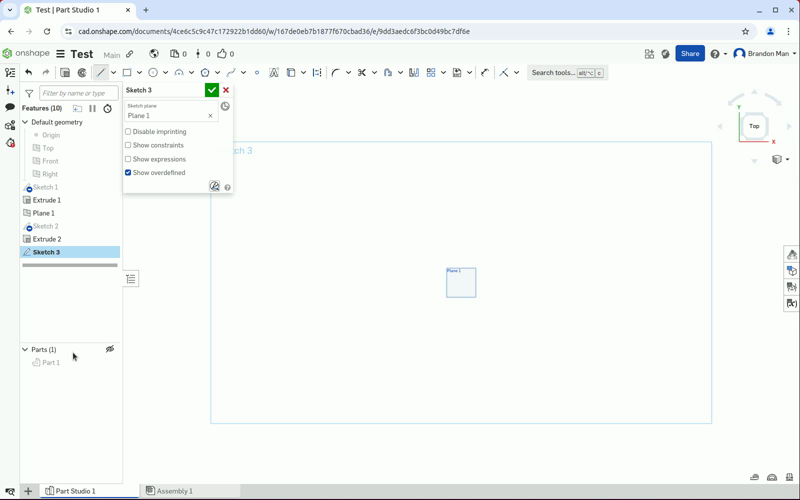
mouse_move(365, 259)
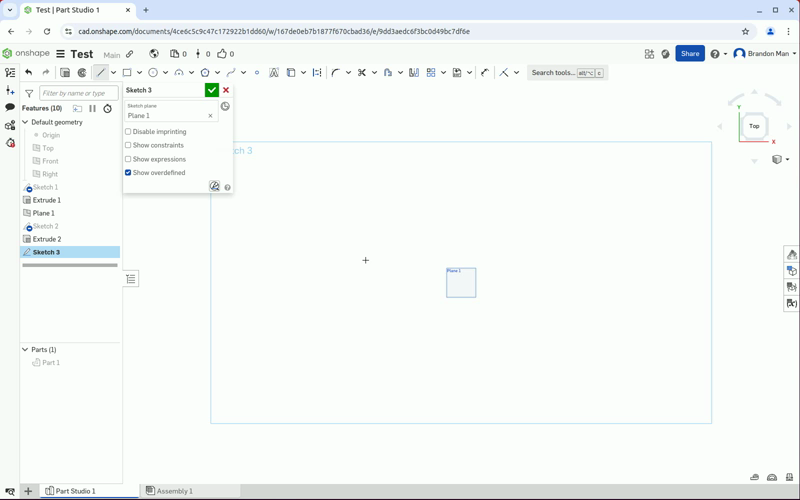
click(365, 259)
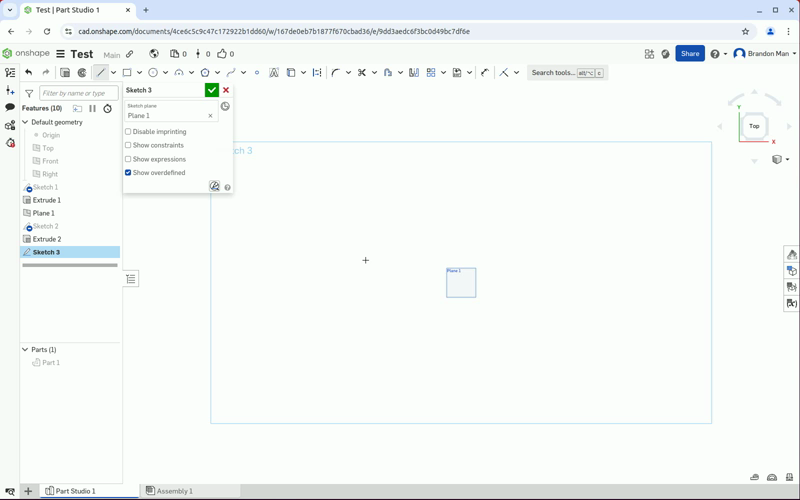
key_up(shift)
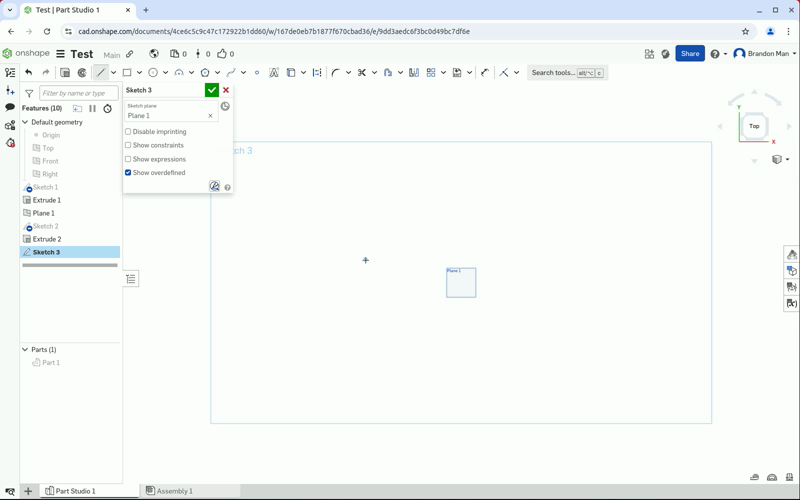
key_down(shift)
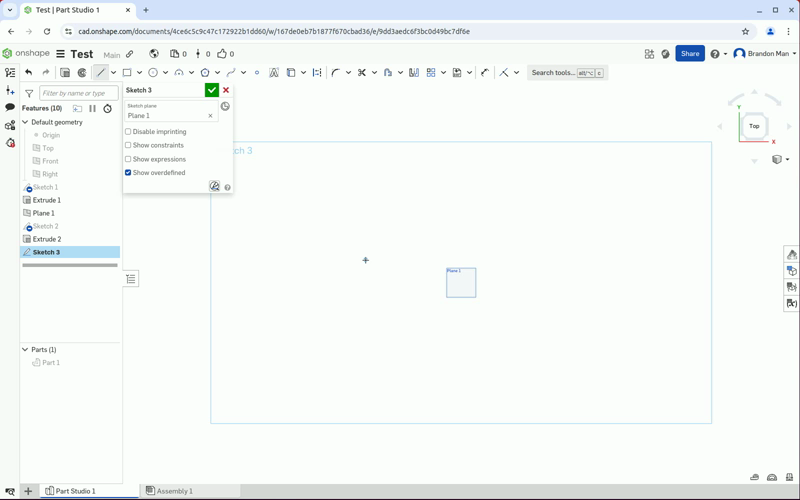
mouse_move(395, 259)
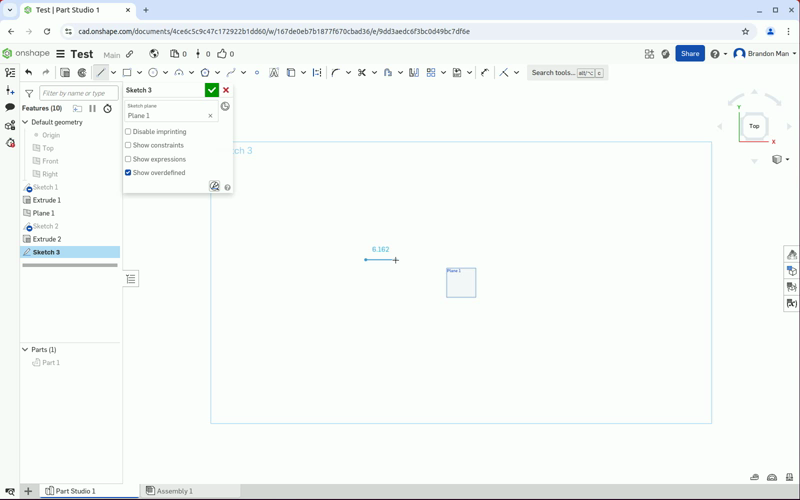
mouse_move(387, 259)
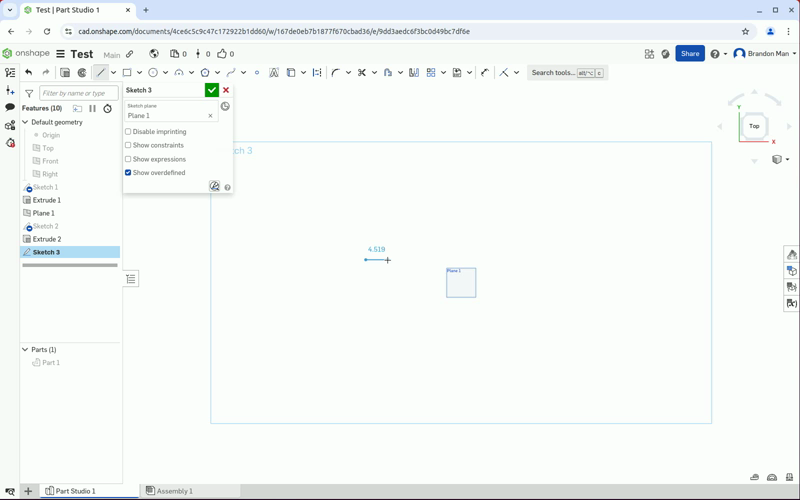
click(387, 259)
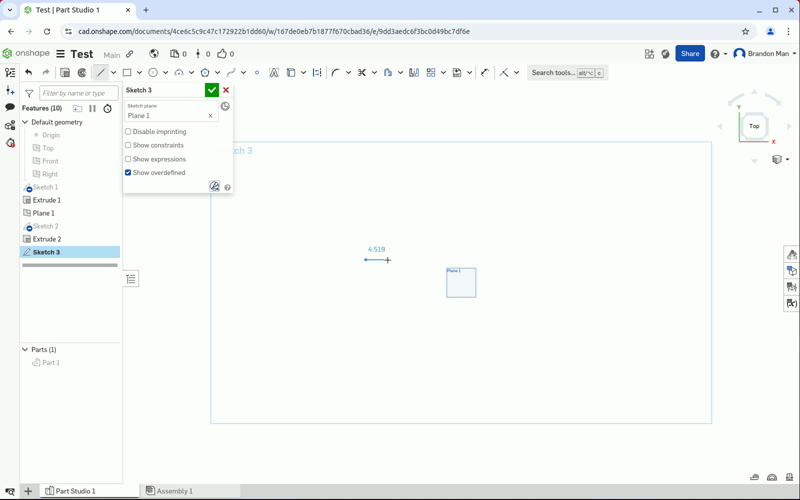
key_up(shift)
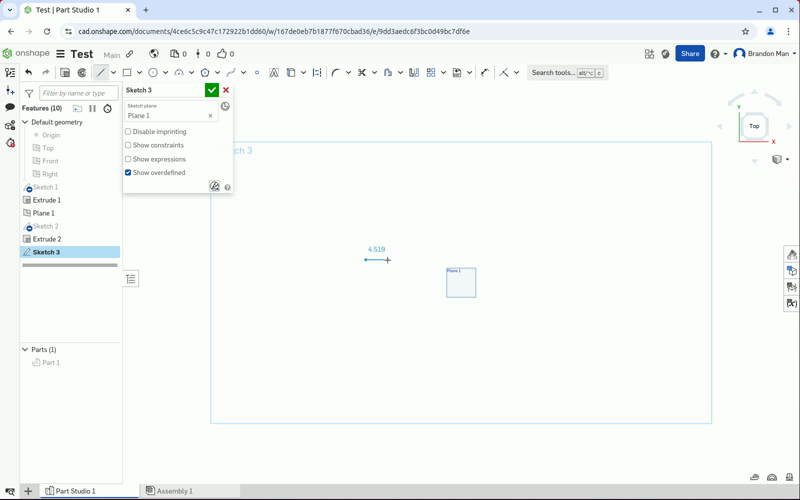
key(esc)
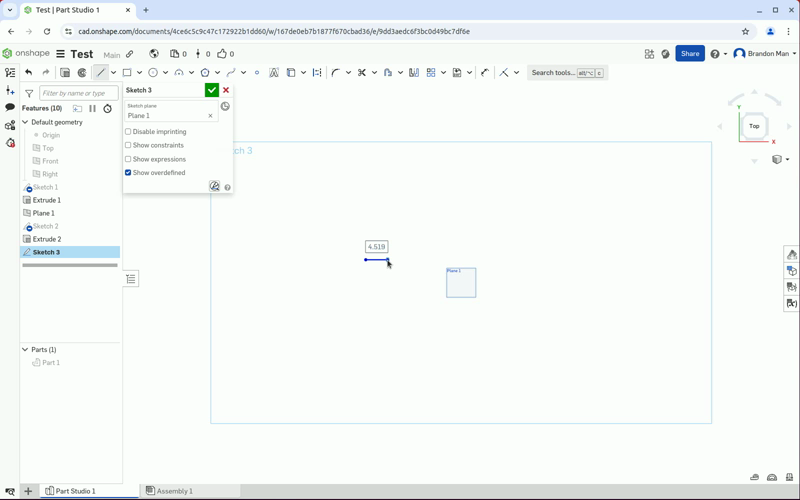
key(a)
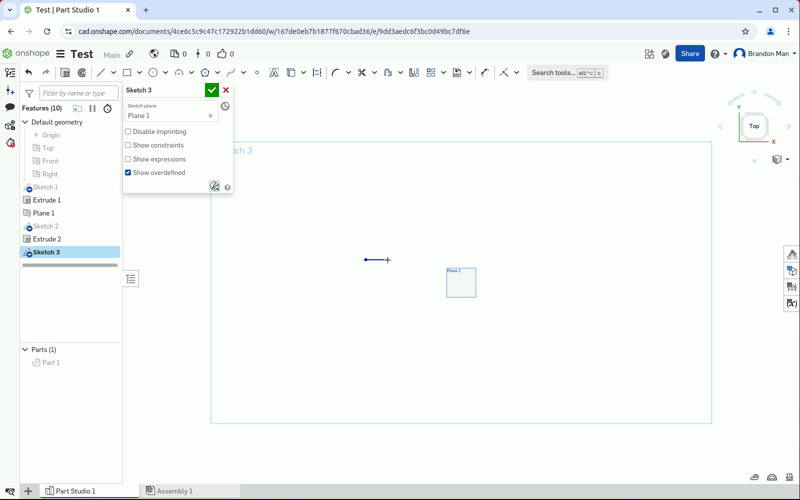
mouse_move(387, 259)
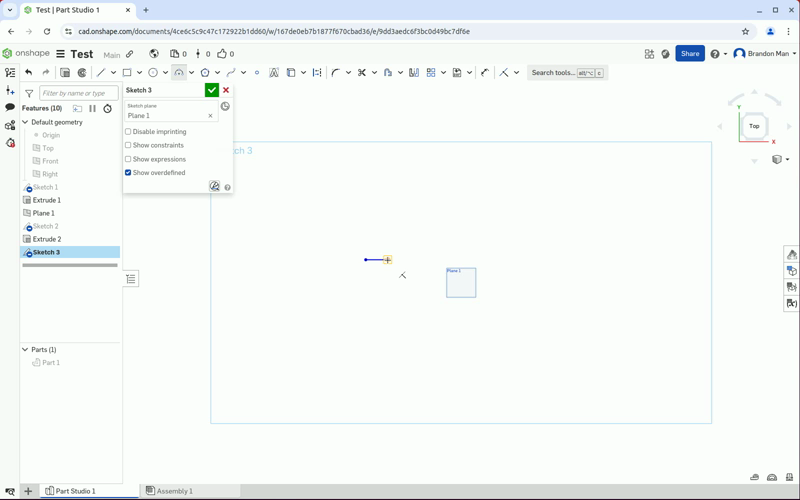
click(387, 259)
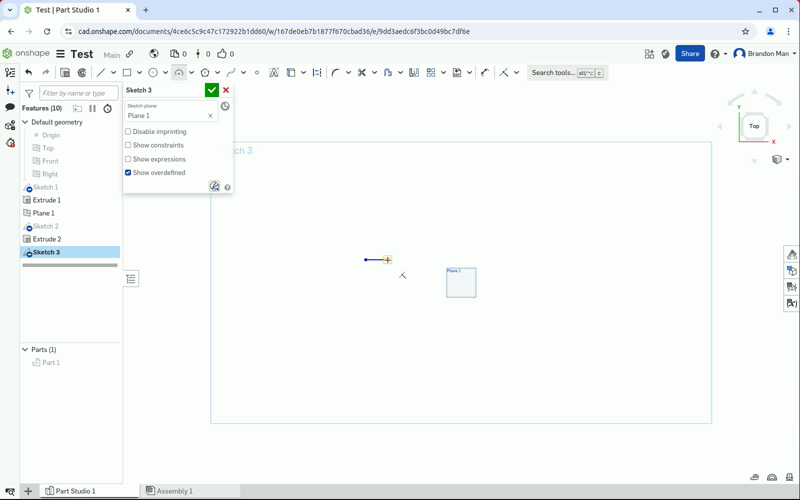
mouse_move(365, 259)
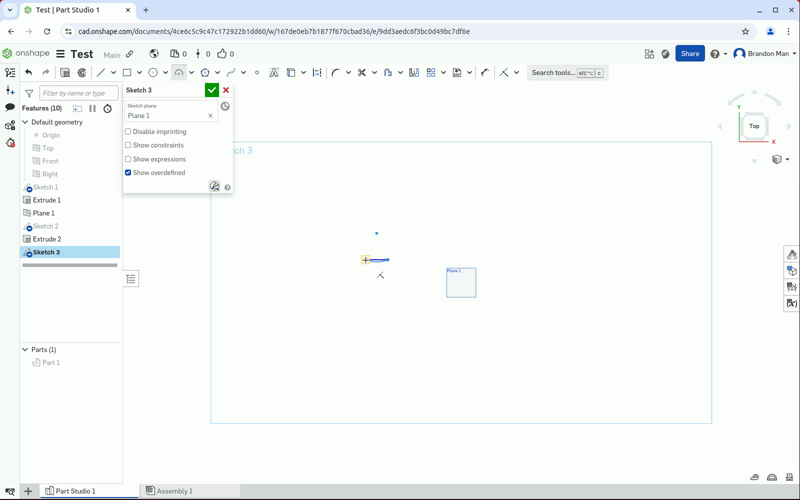
click(365, 259)
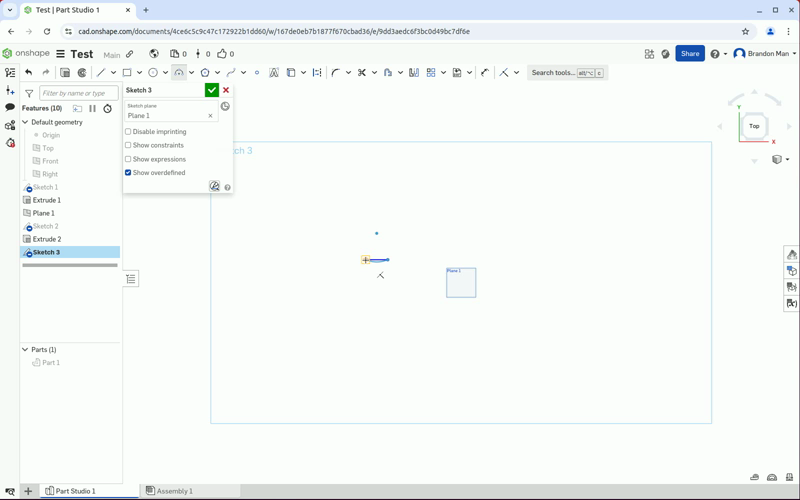
key_down(shift)
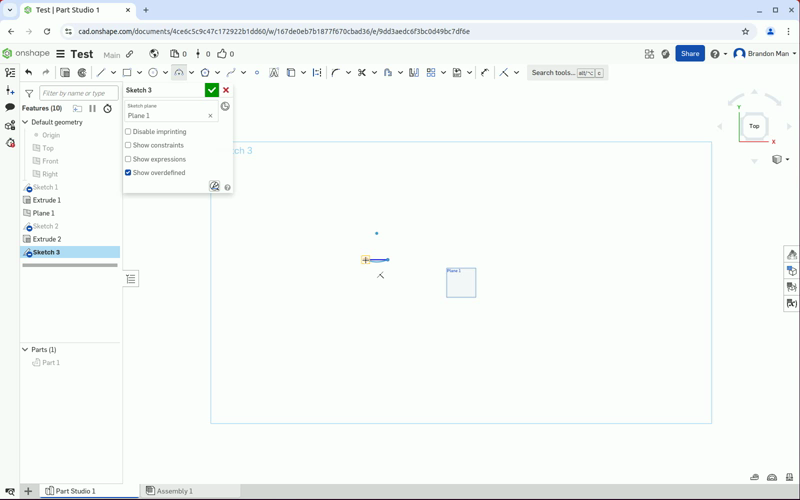
mouse_move(376, 248)
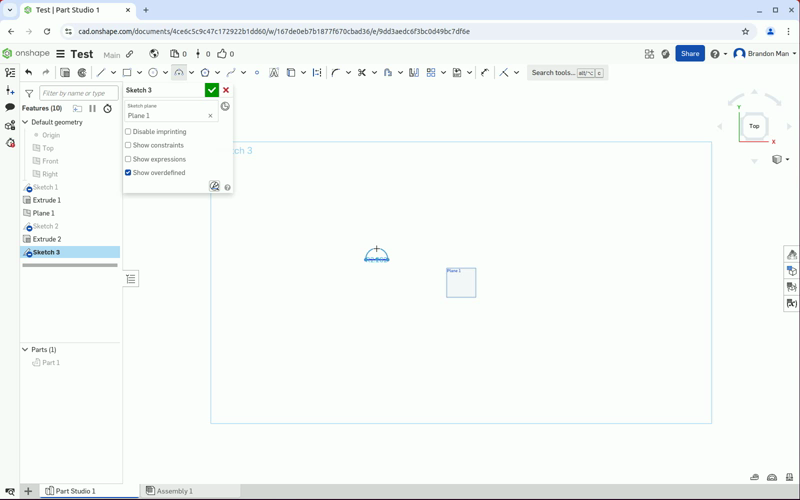
click(376, 248)
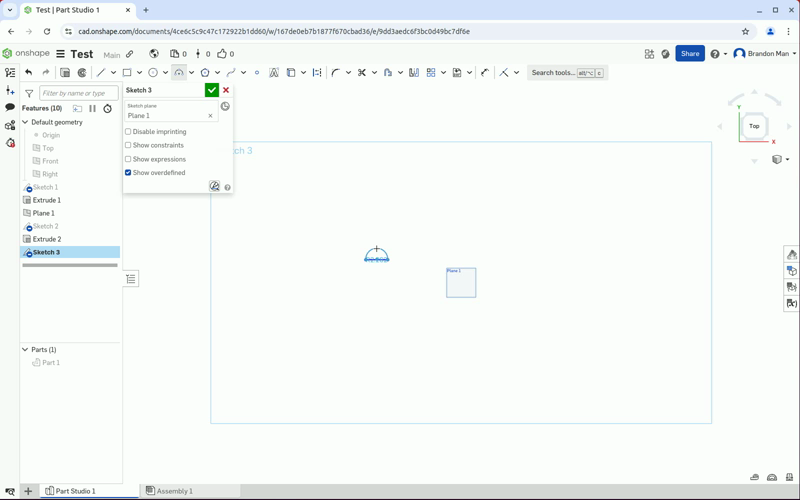
key_up(shift)
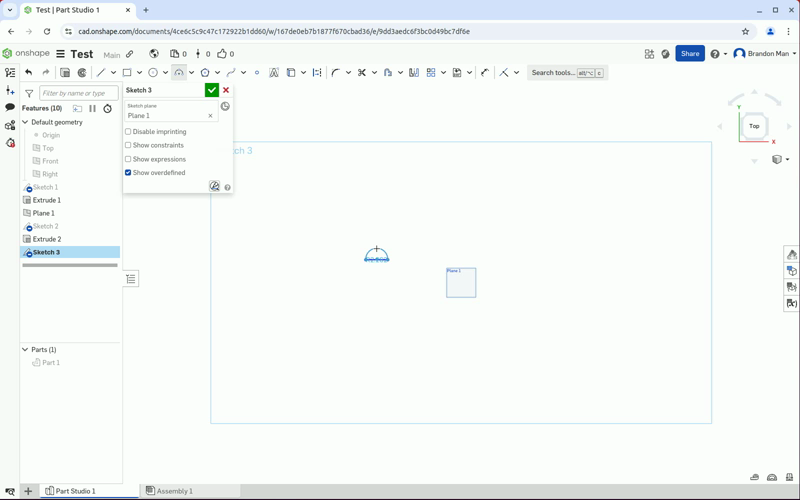
key(esc)
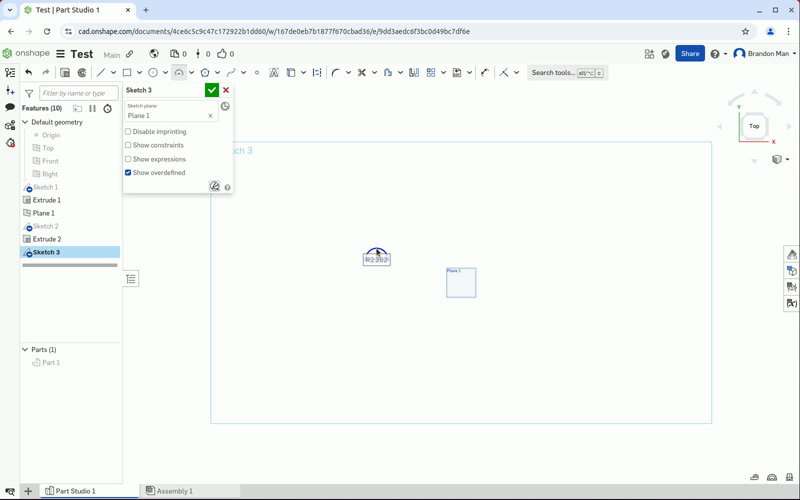
mouse_move(381, 256)
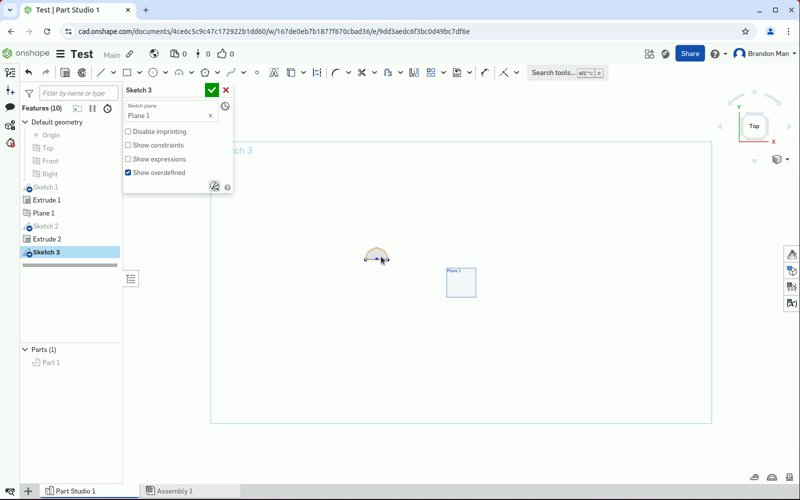
scroll(6)
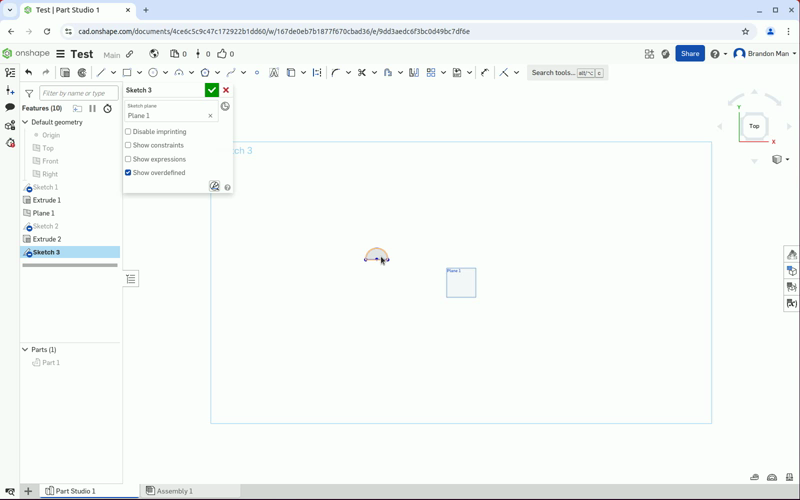
scroll(6)
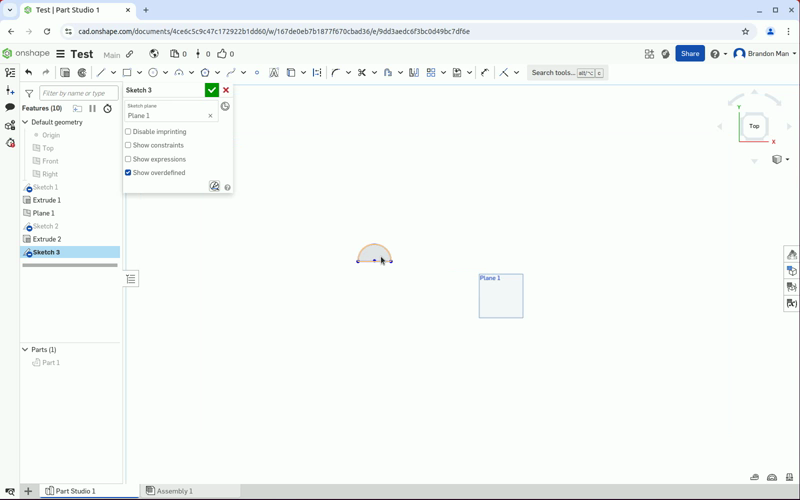
scroll(6)
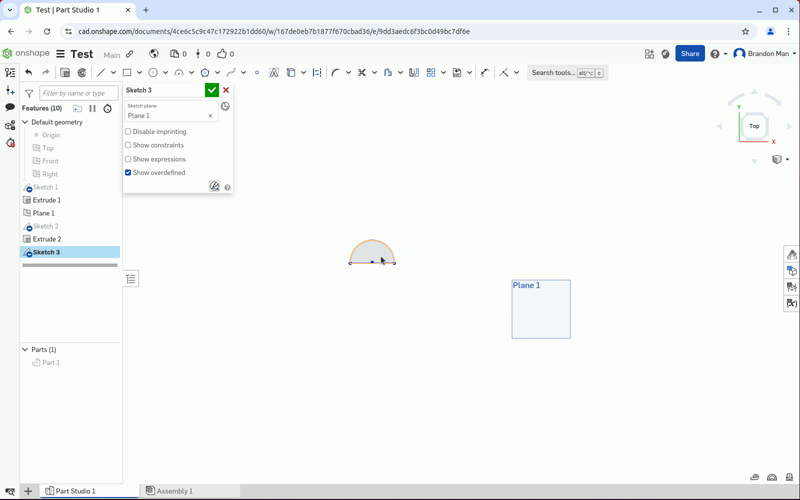
scroll(6)
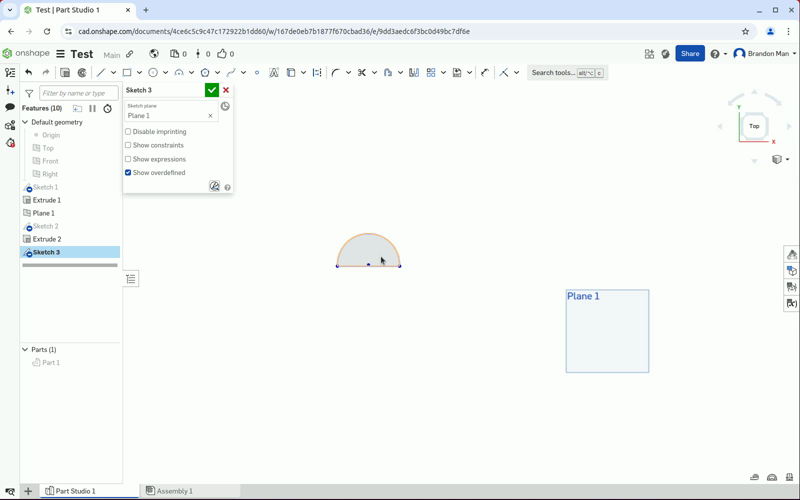
scroll(6)
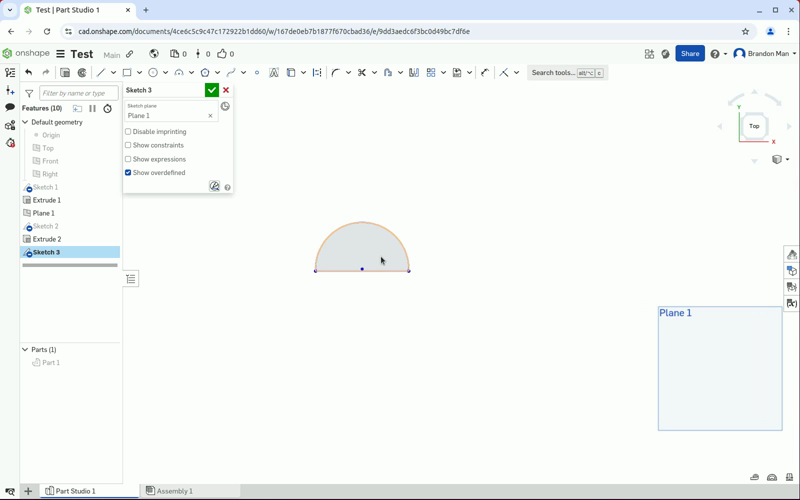
scroll(6)
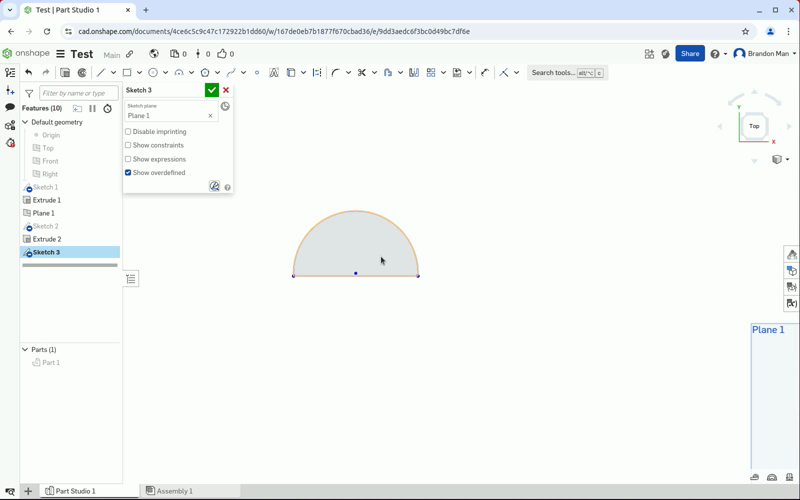
scroll(6)
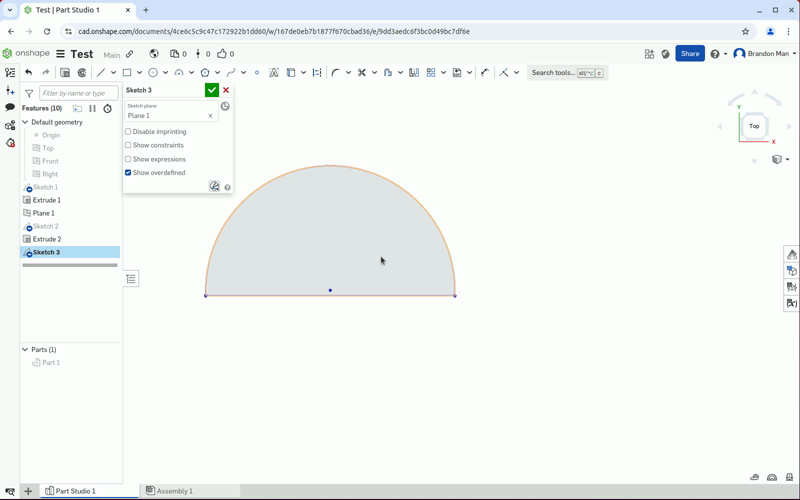
click(381, 256)
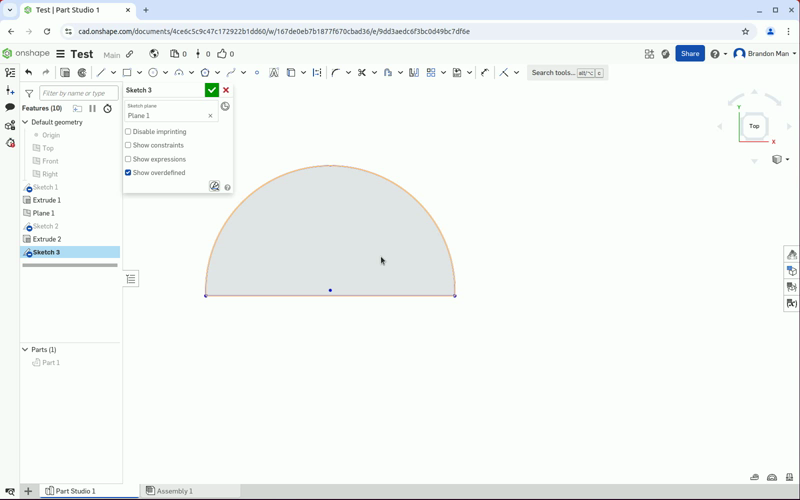
scroll(-6)
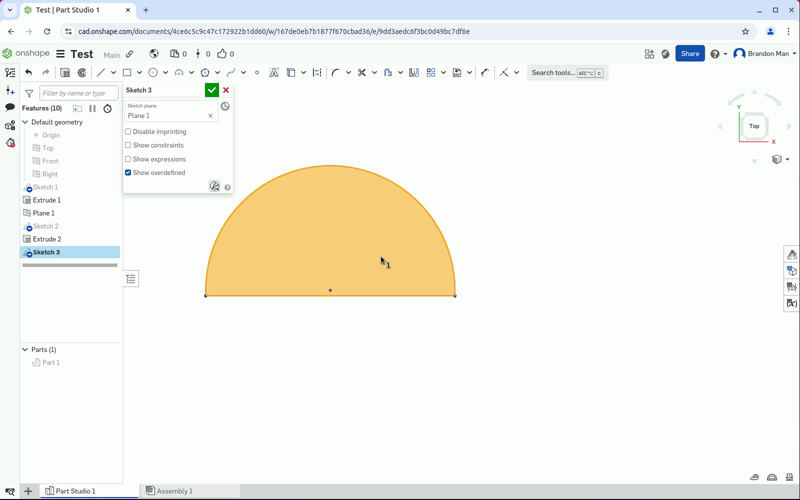
scroll(-6)
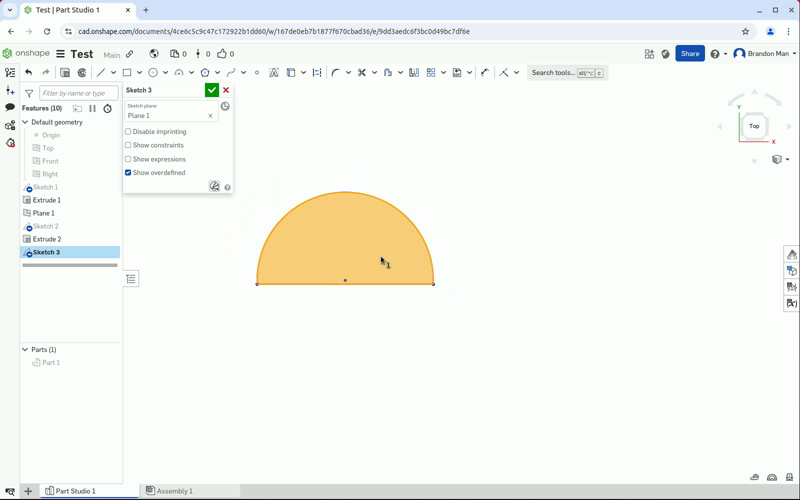
scroll(-6)
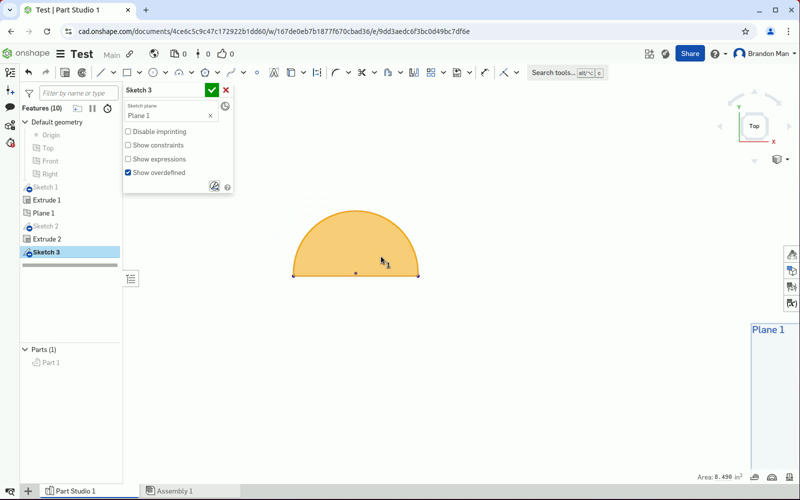
scroll(-6)
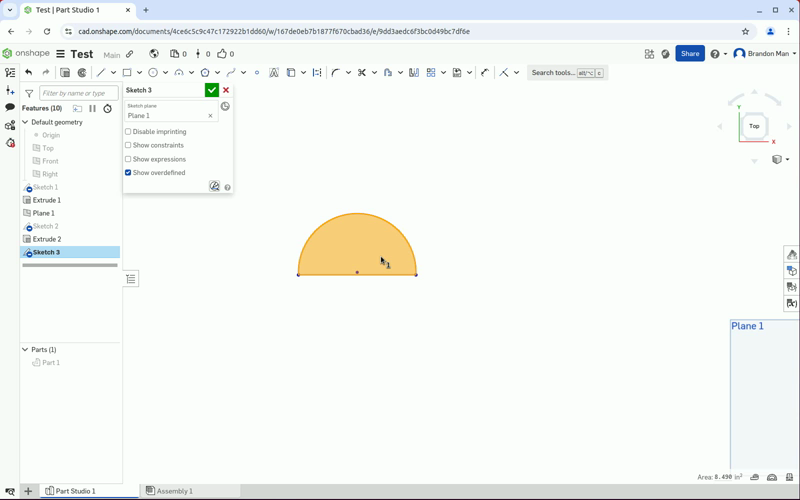
scroll(-6)
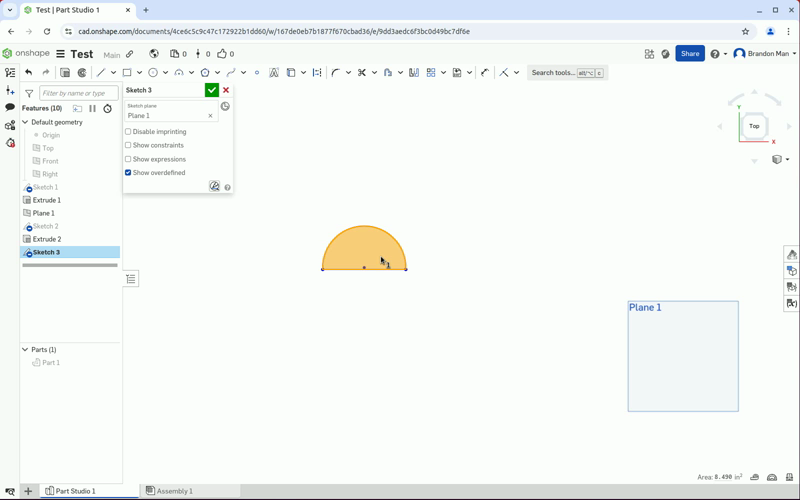
scroll(-6)
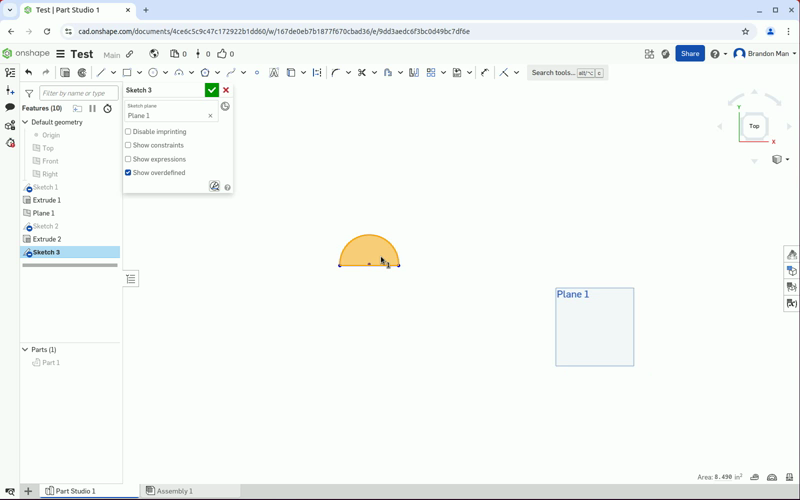
scroll(-6)
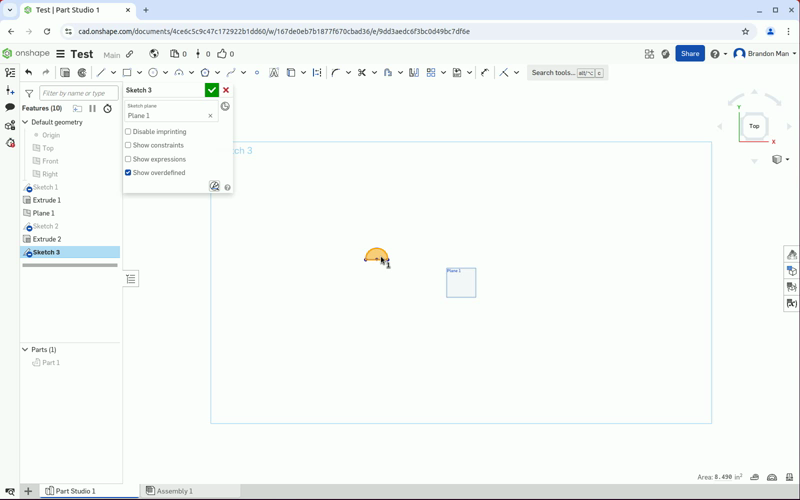
mouse_move(73, 352)
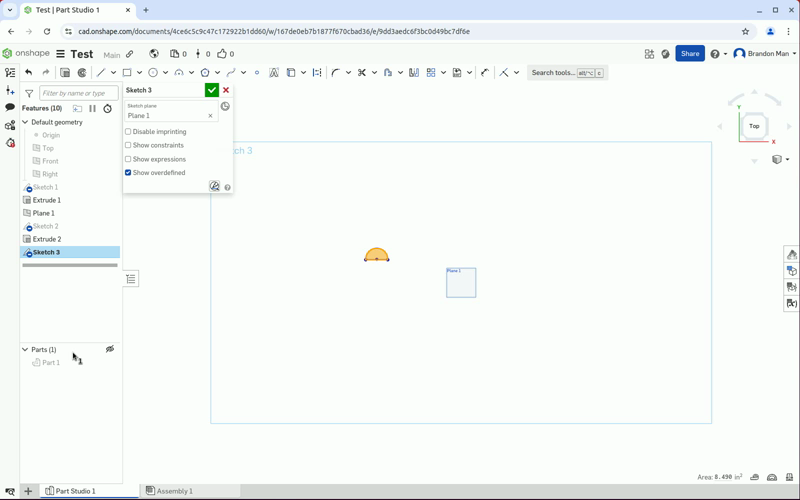
key(shift+y)
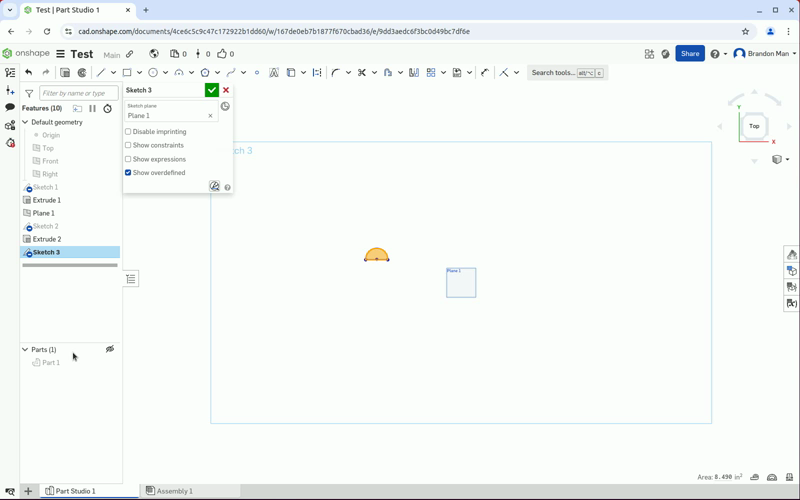
key(shift+e)
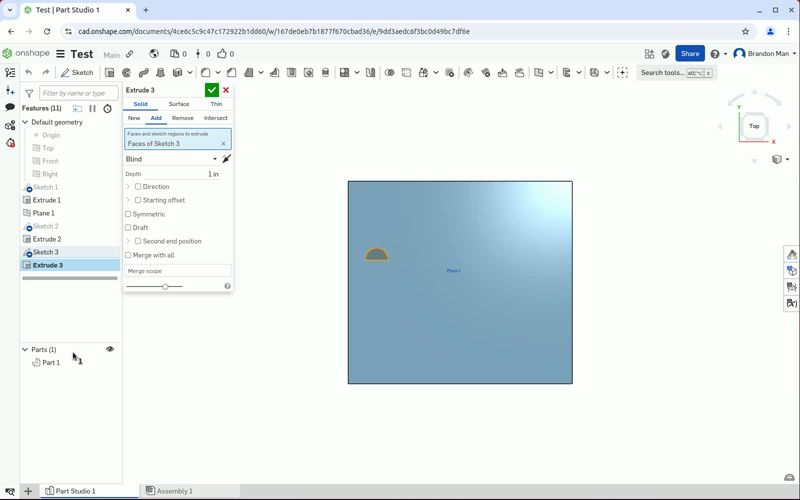
mouse_move(143, 106)
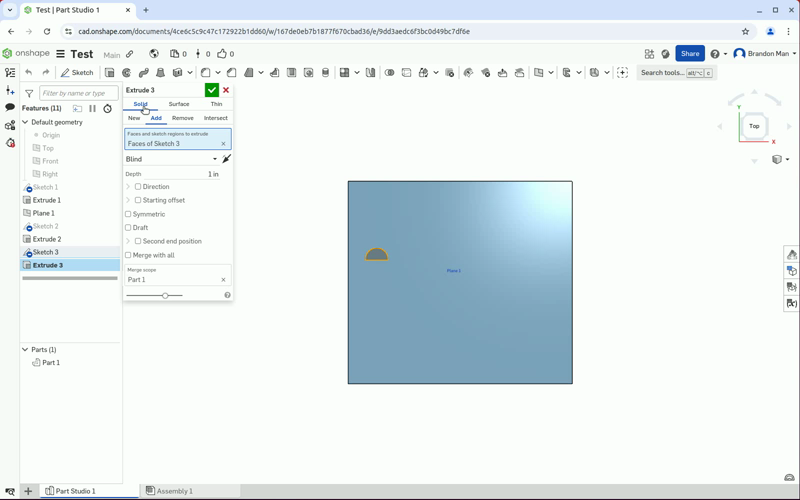
click(143, 106)
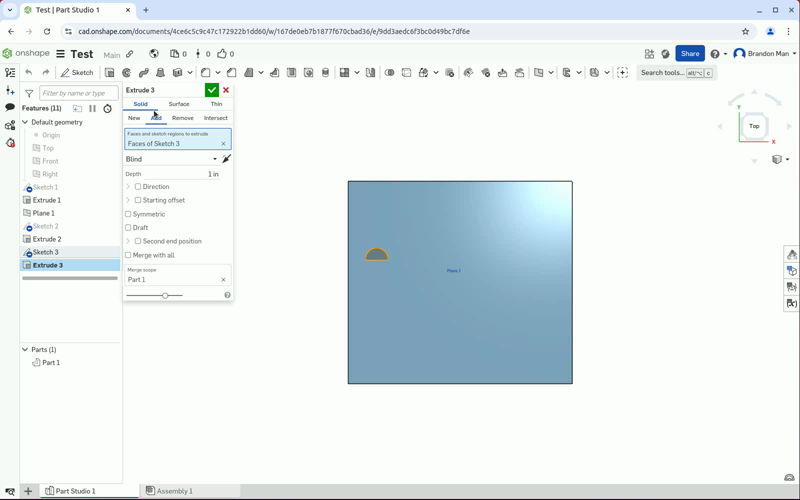
mouse_move(186, 120)
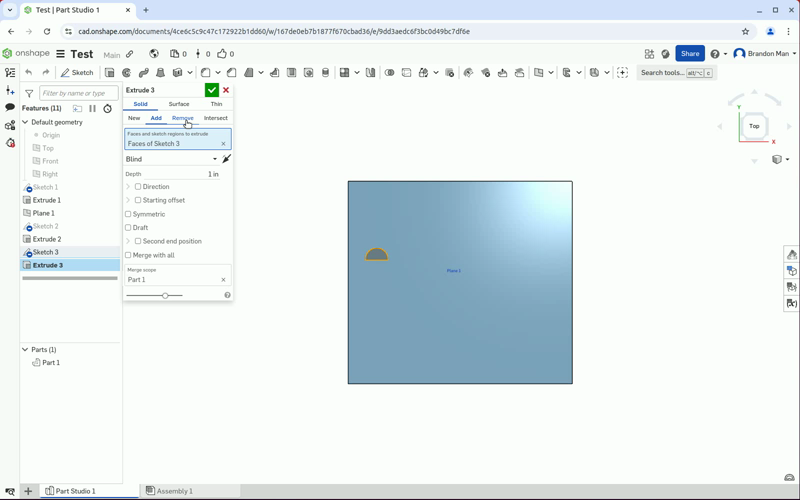
click(186, 120)
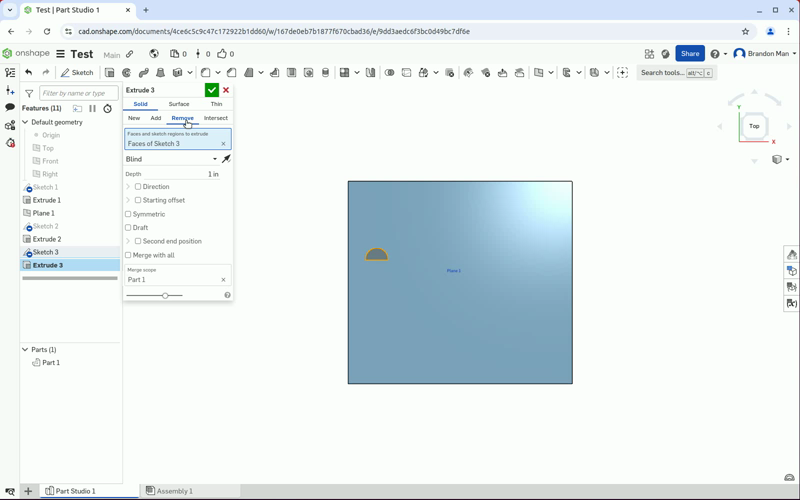
key(tab, 4)
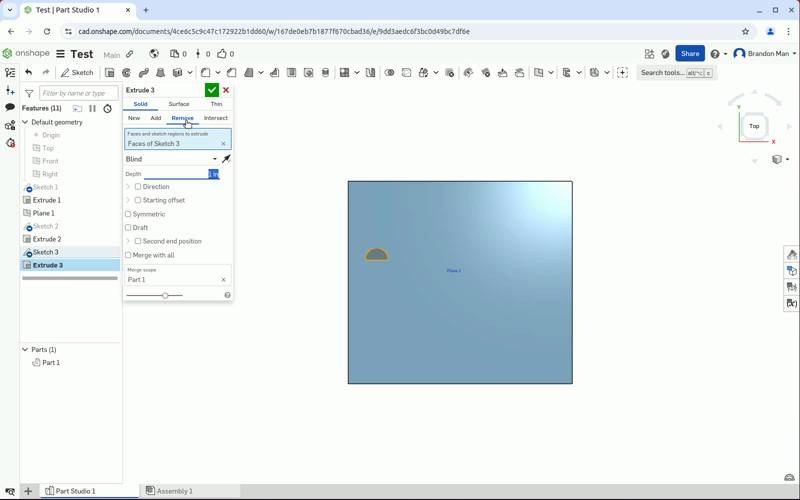
text(28.885)
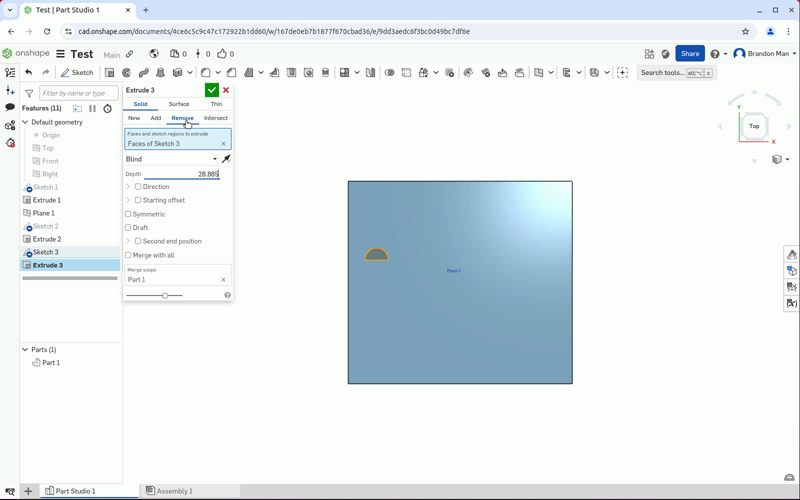
key(tab, 6)
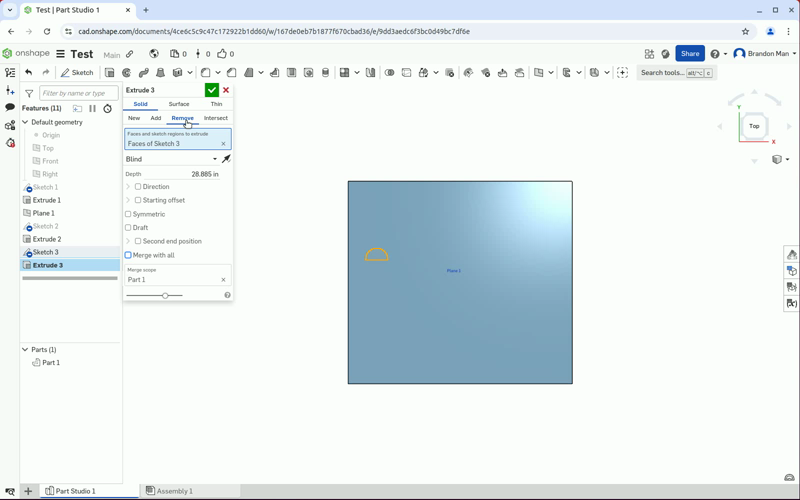
key(space)
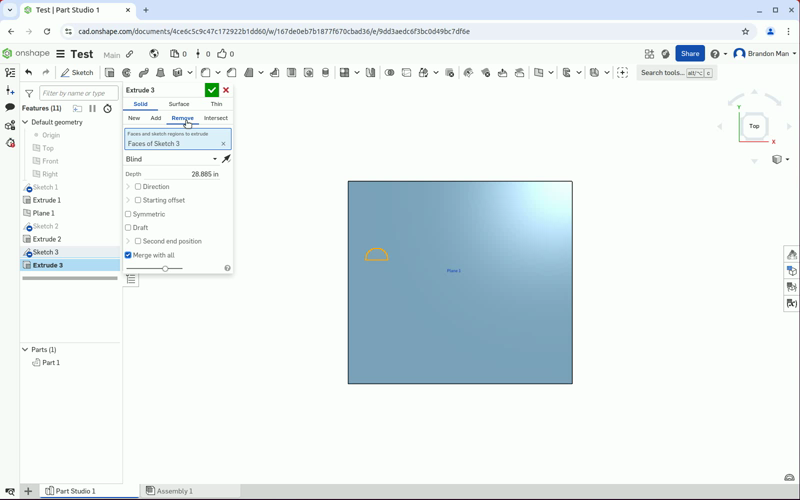
key(enter)
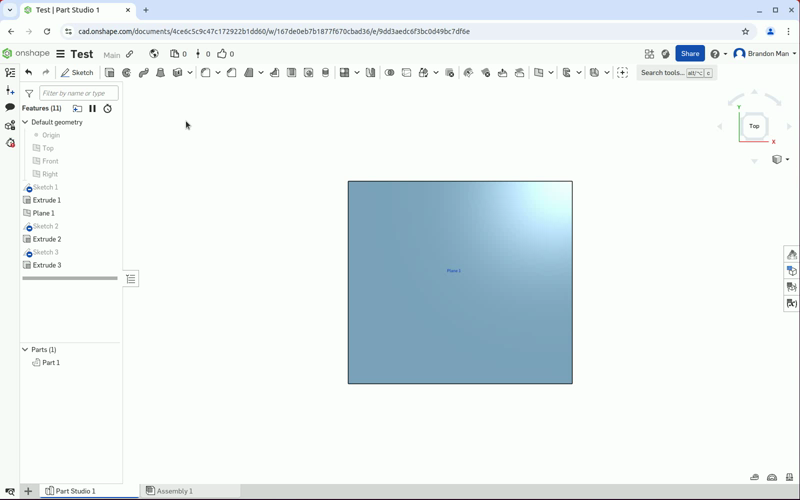
key(shift+h)
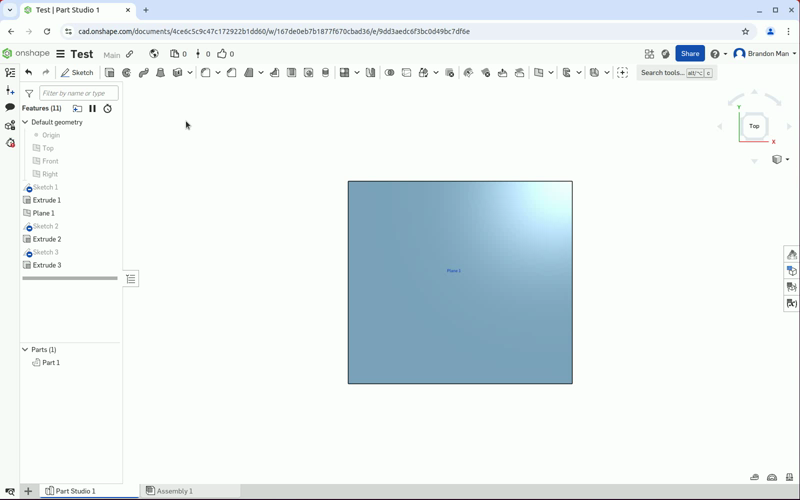
key(shift+h)
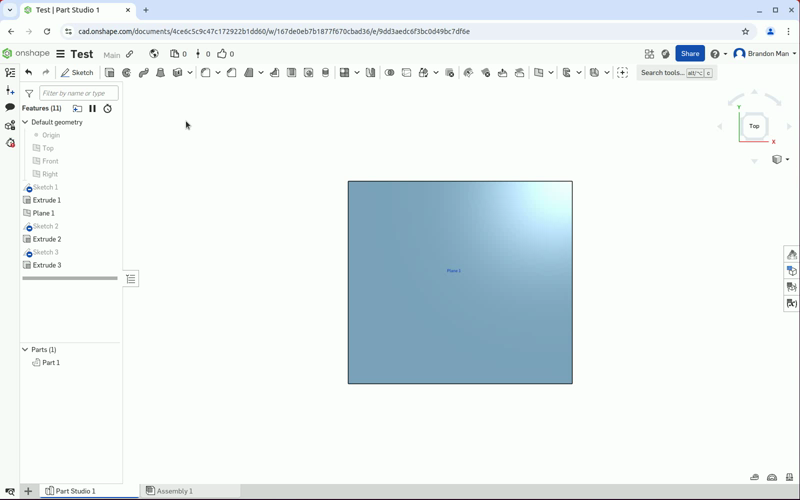
mouse_move(73, 189)
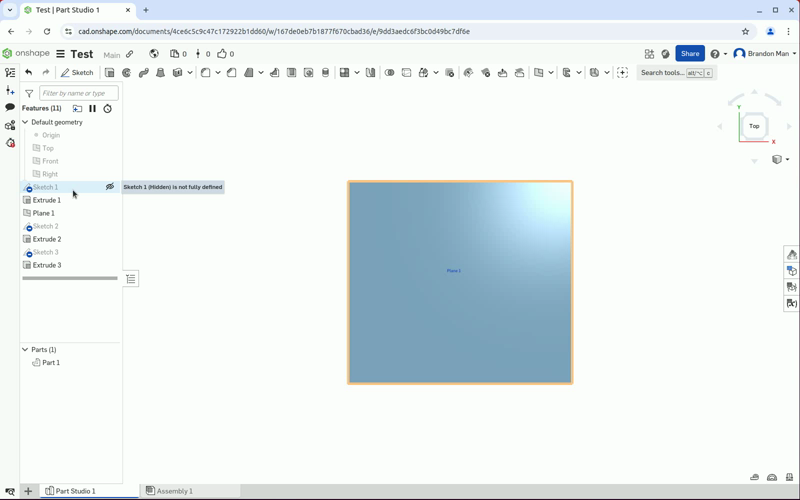
click(73, 189)
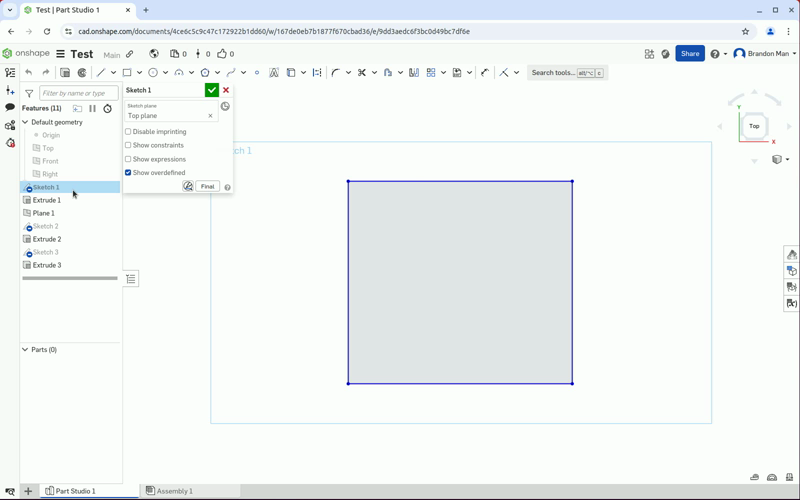
mouse_move(229, 92)
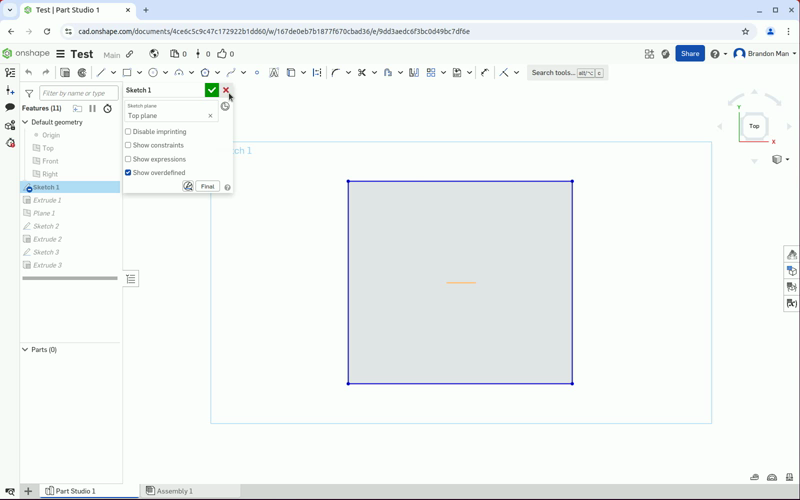
click(229, 92)
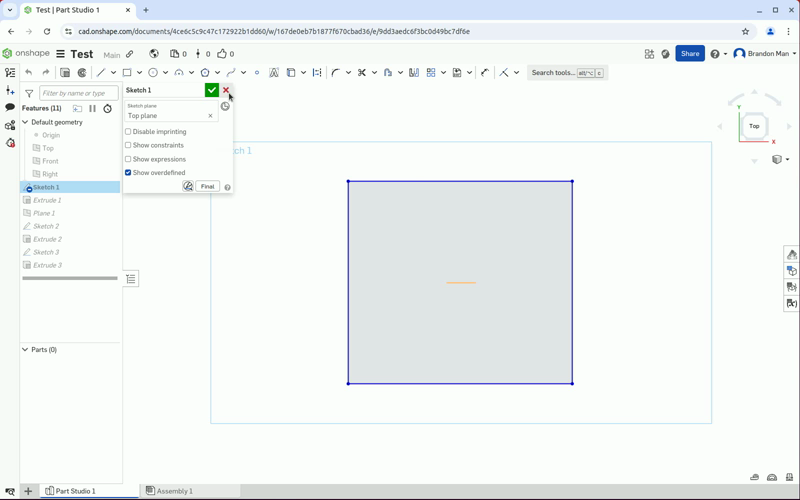
key(shift+s)
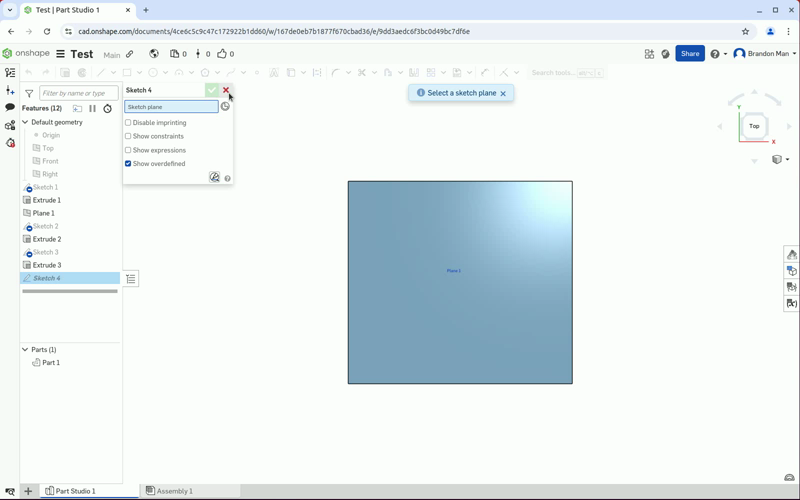
mouse_move(73, 215)
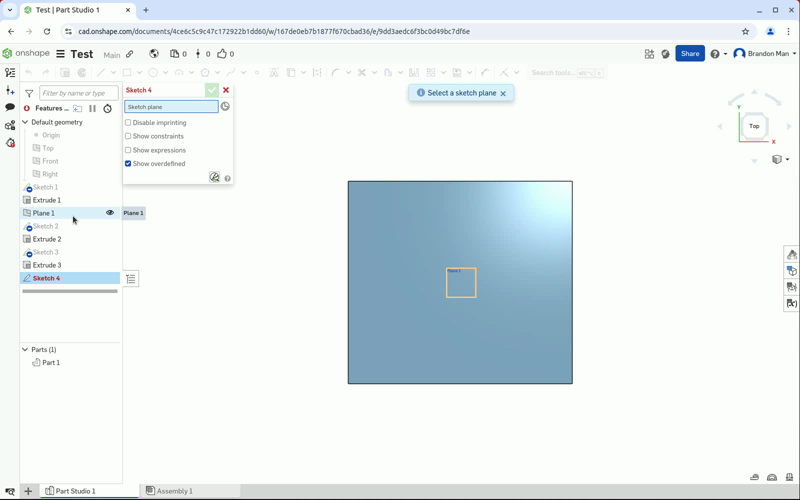
click(73, 215)
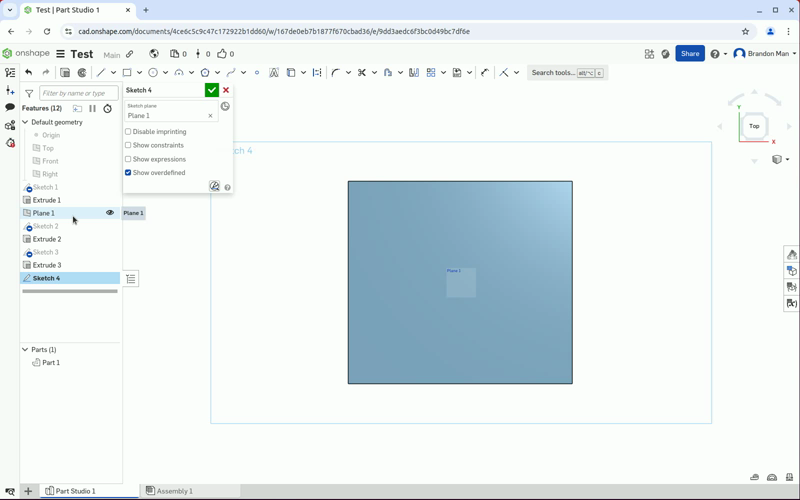
mouse_move(73, 352)
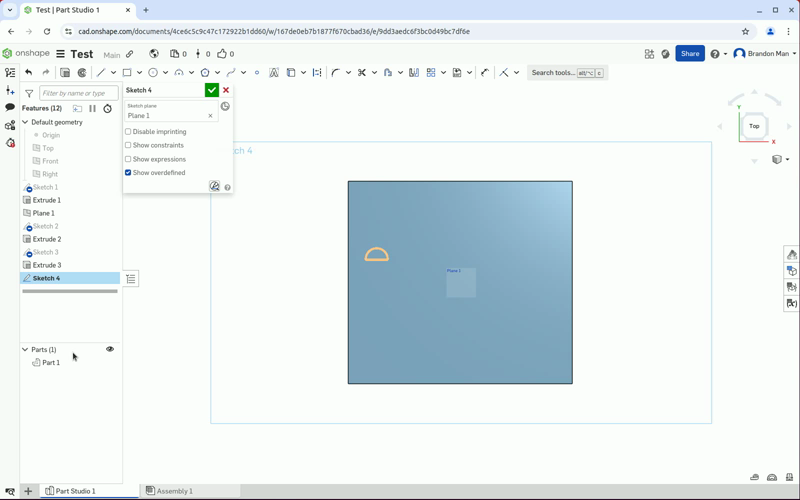
key(y)
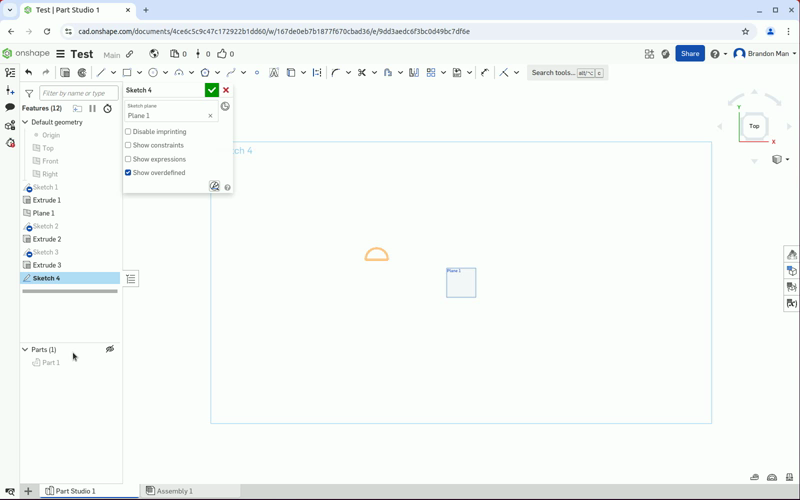
key(a)
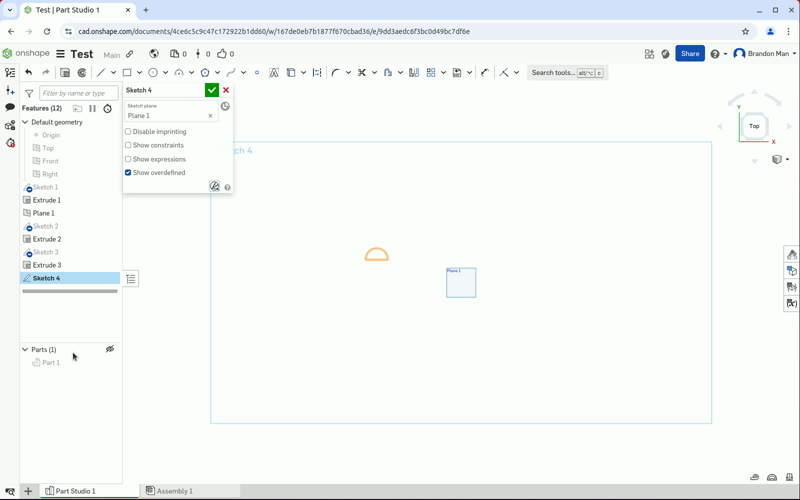
key_down(shift)
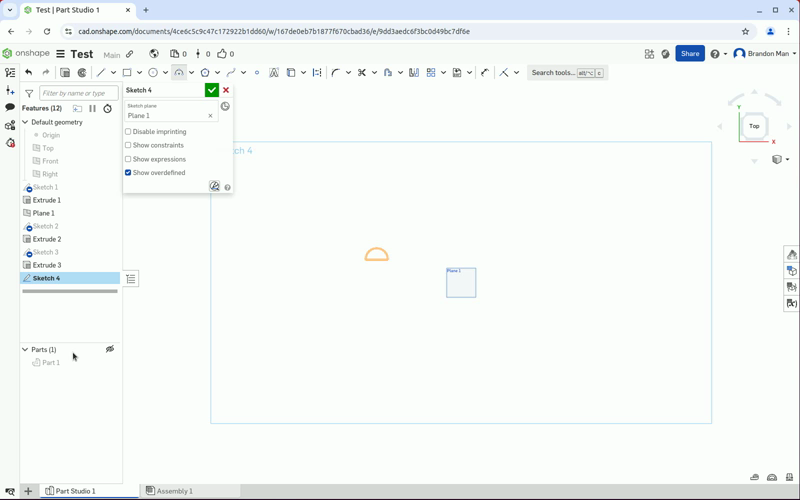
mouse_move(365, 259)
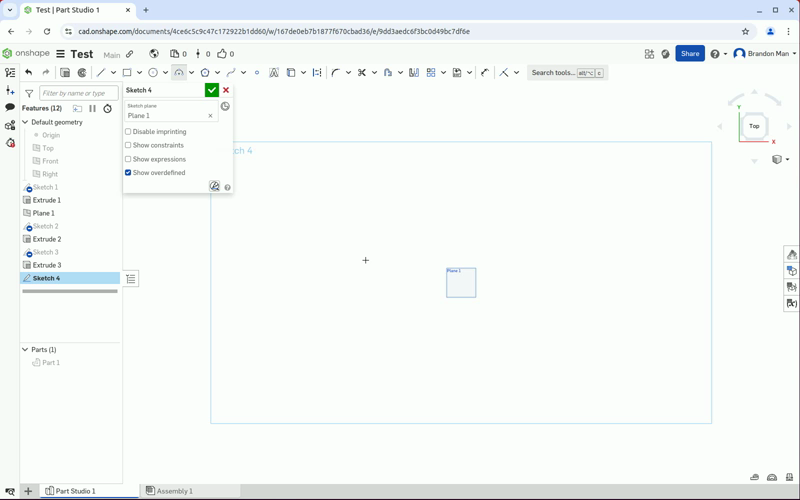
click(365, 259)
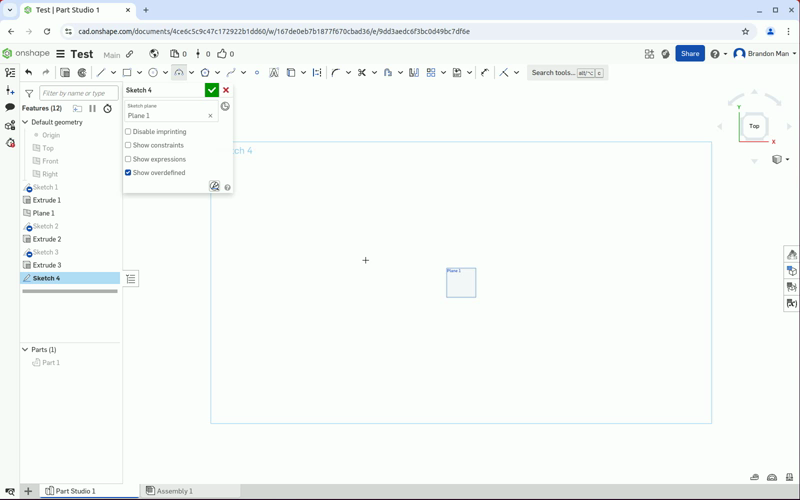
key_up(shift)
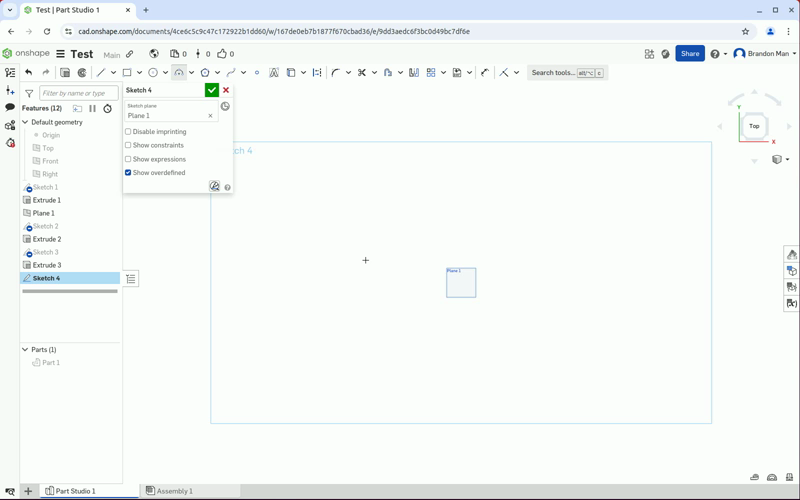
key_down(shift)
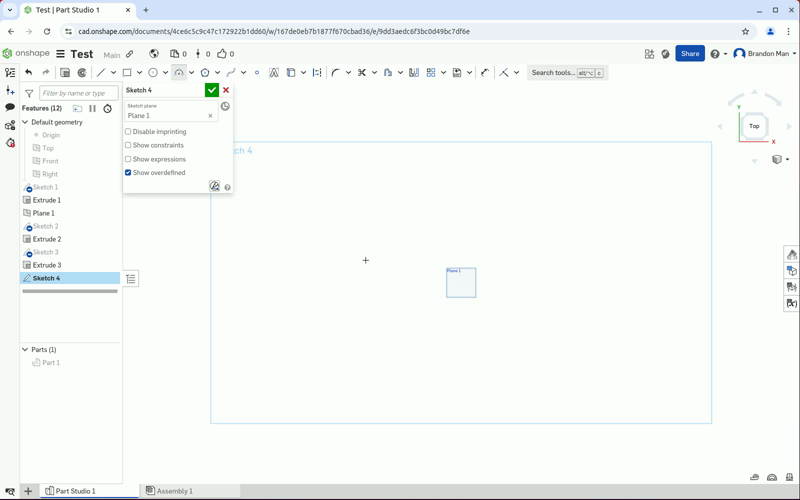
mouse_move(387, 259)
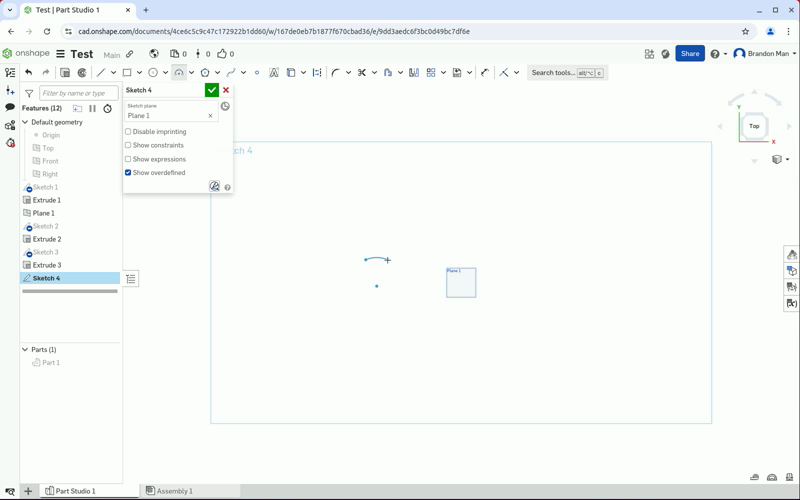
click(387, 259)
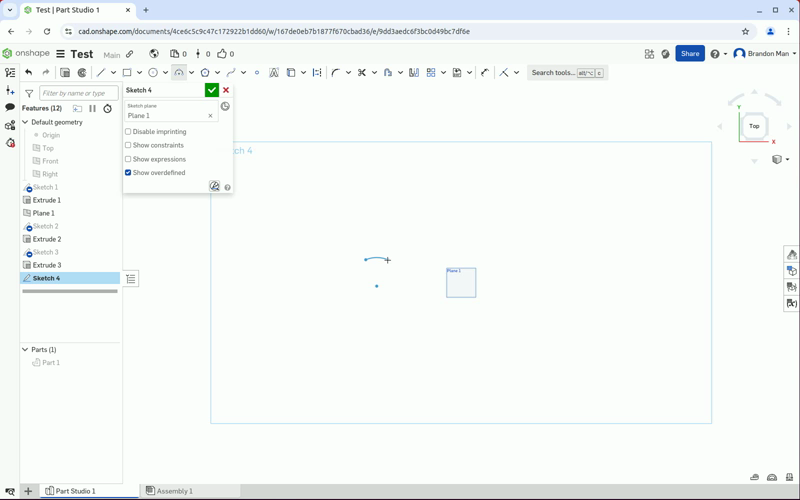
mouse_move(376, 270)
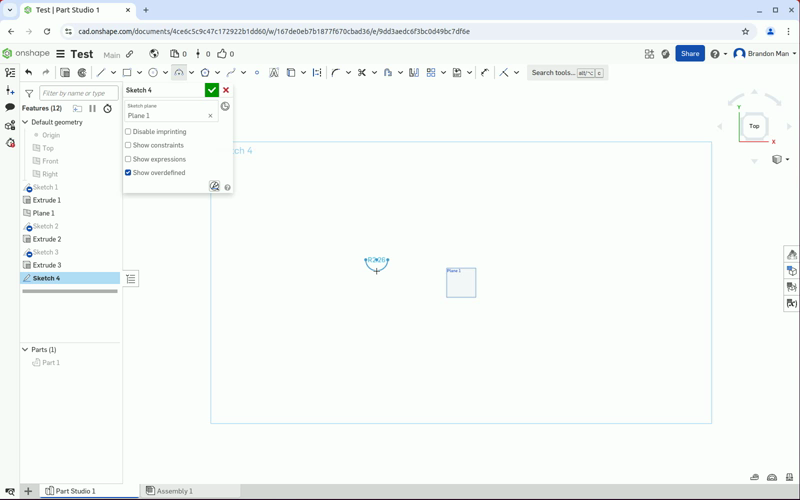
click(376, 270)
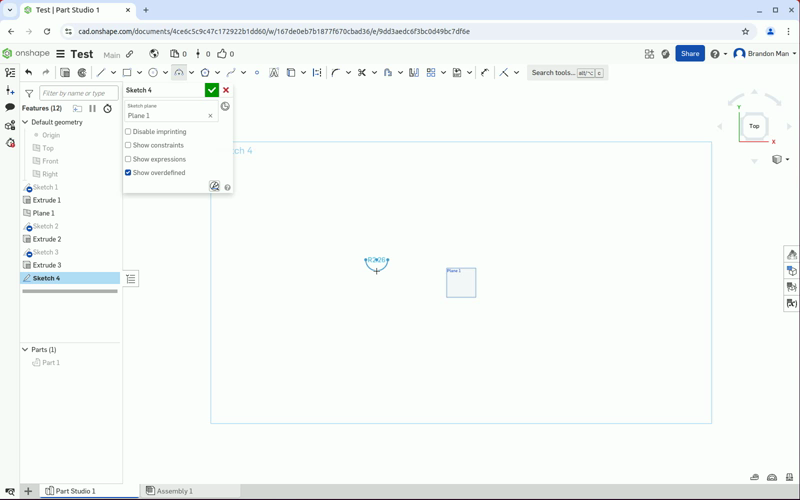
key_up(shift)
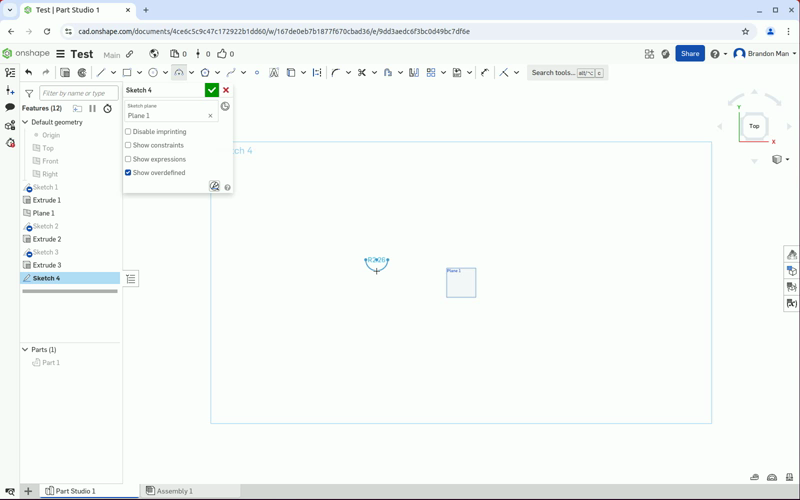
key(esc)
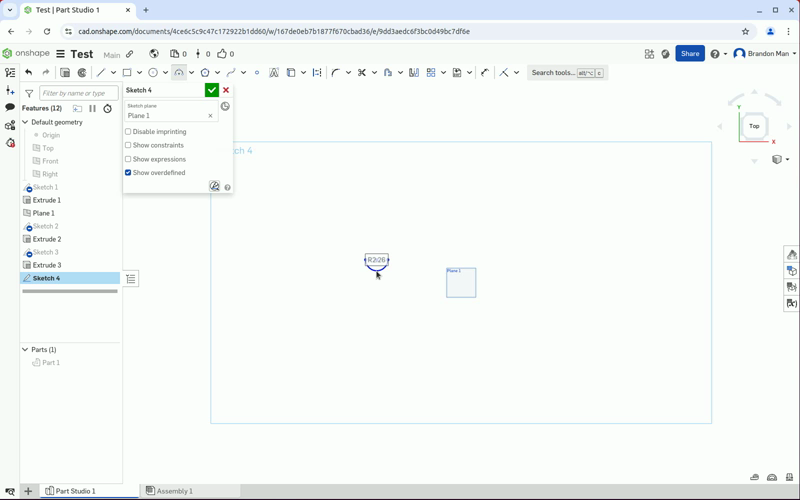
key(l)
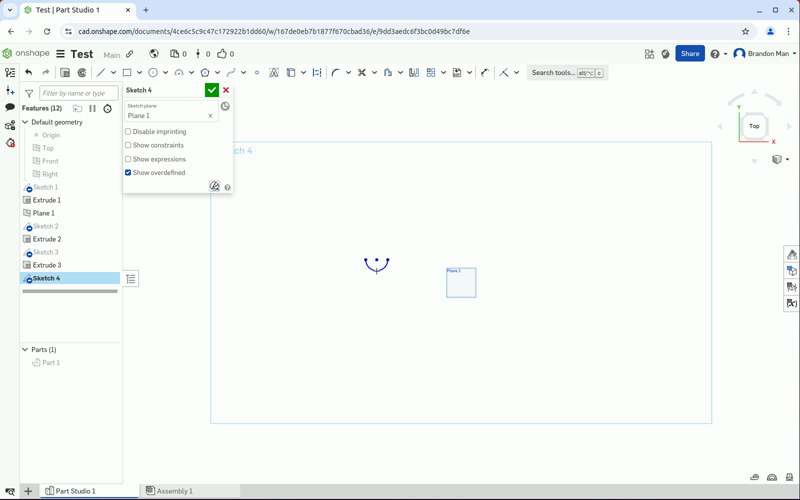
mouse_move(387, 259)
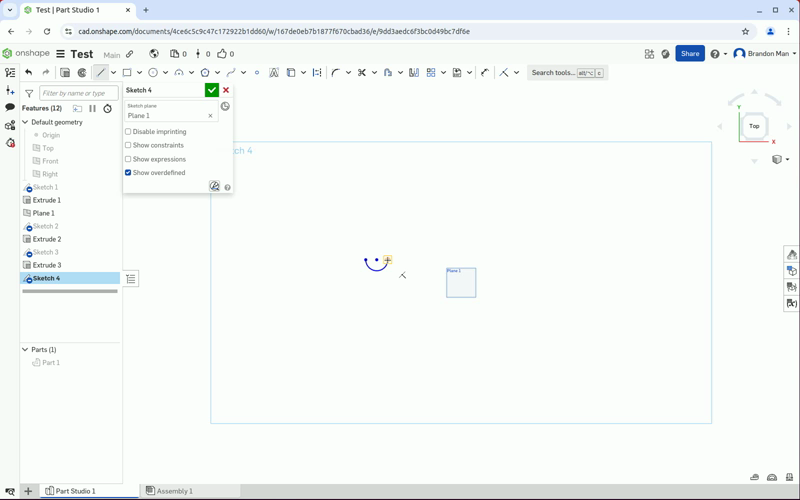
click(387, 259)
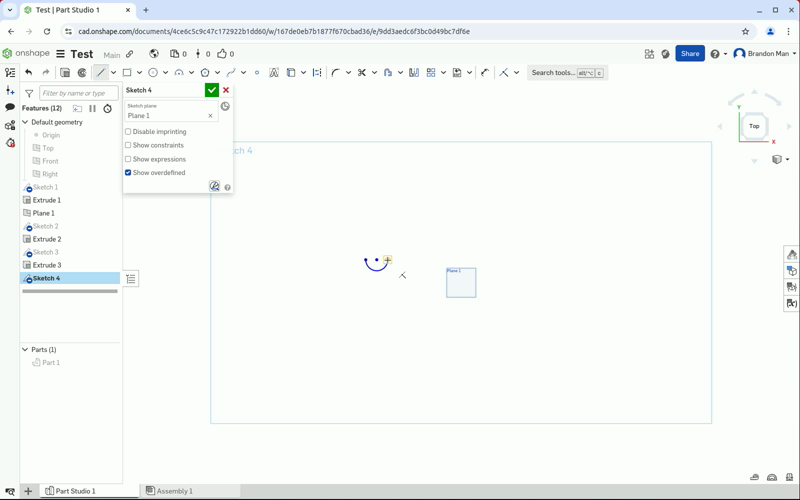
mouse_move(417, 259)
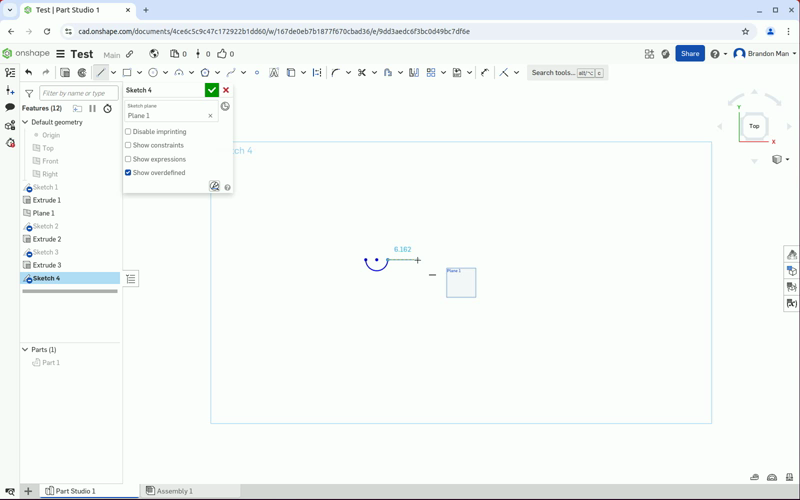
key_down(shift)
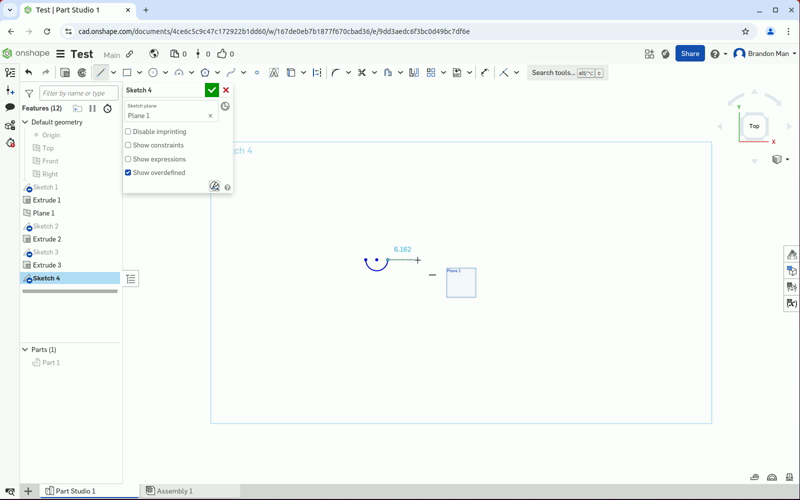
mouse_move(365, 259)
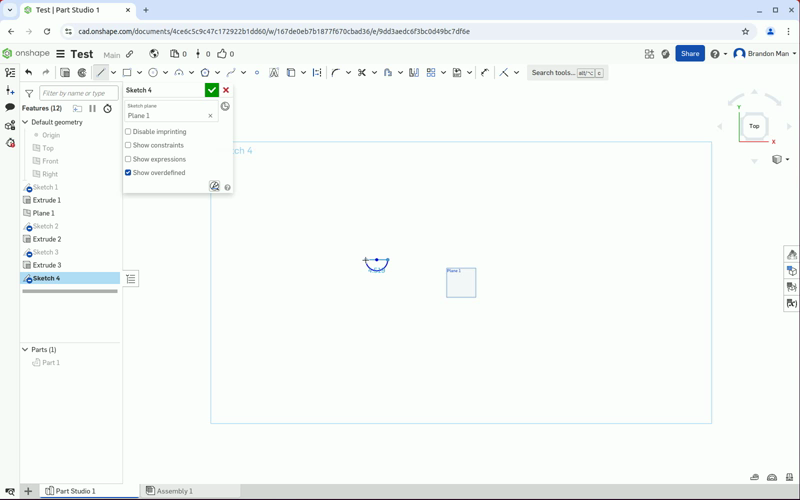
key_up(shift)
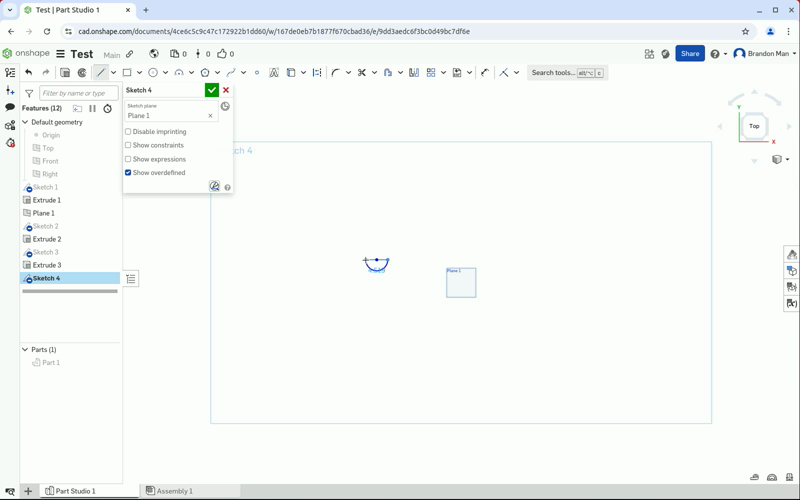
click(365, 259)
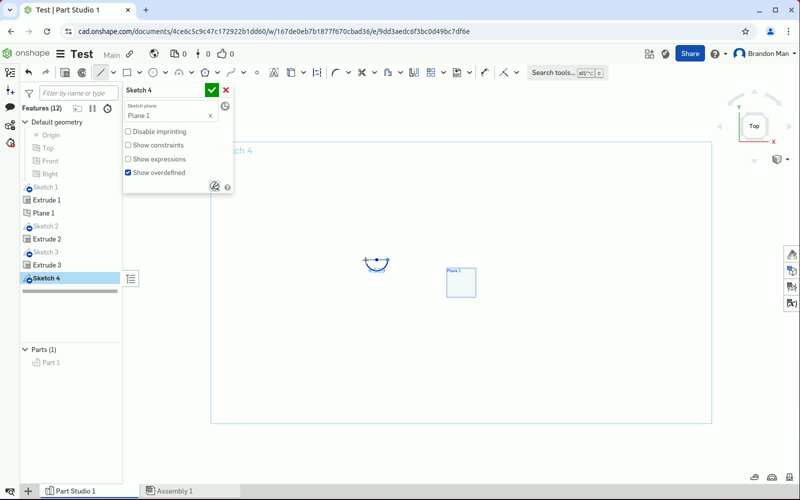
key(esc)
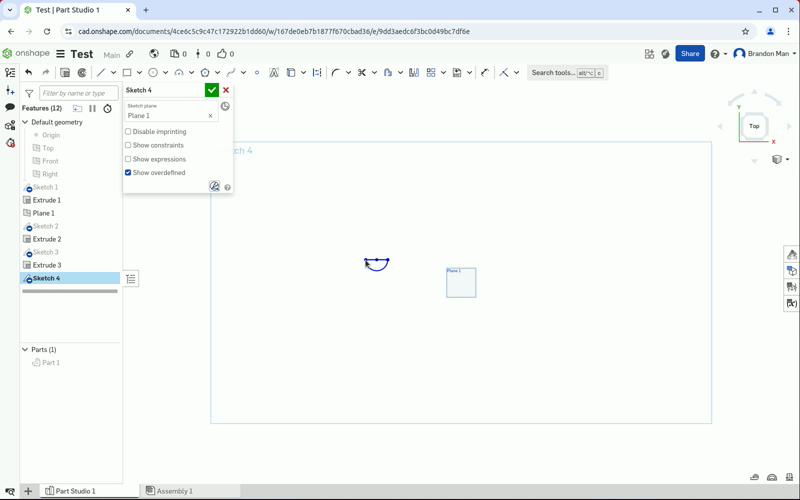
mouse_move(379, 263)
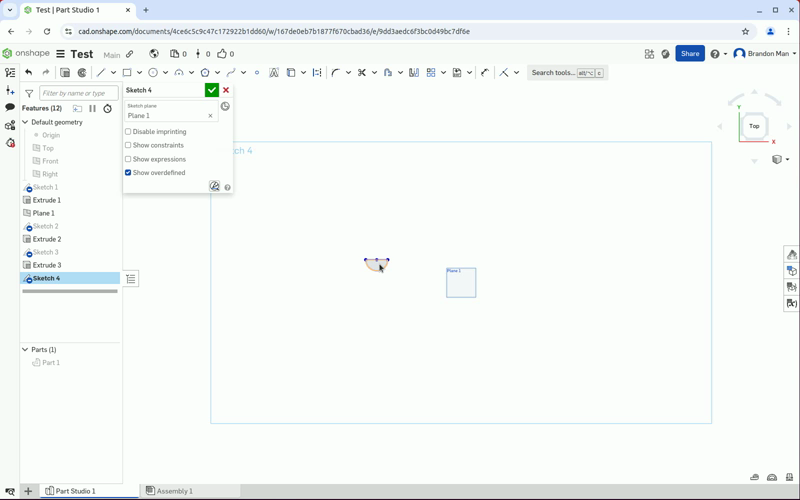
scroll(6)
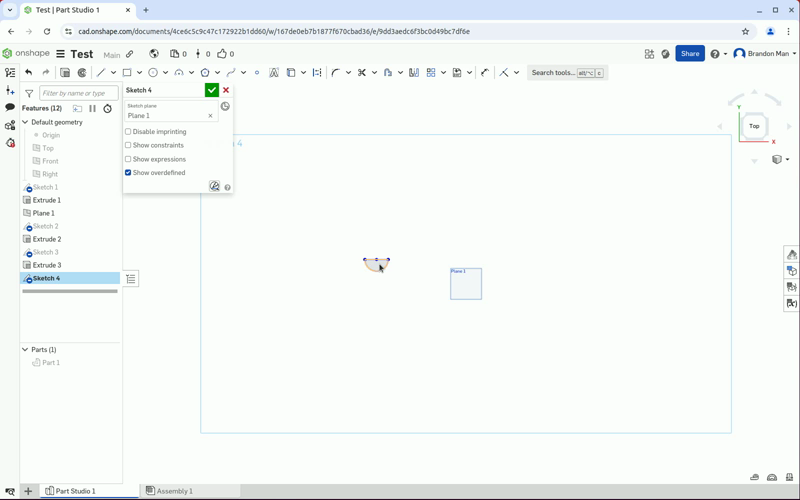
scroll(6)
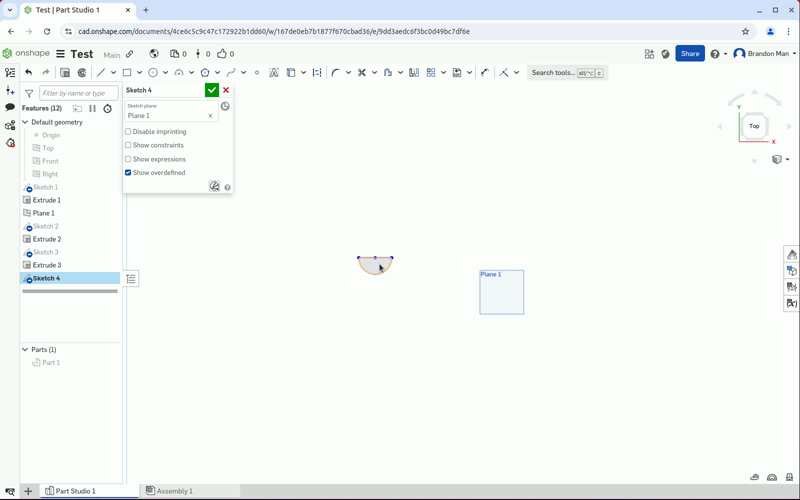
scroll(6)
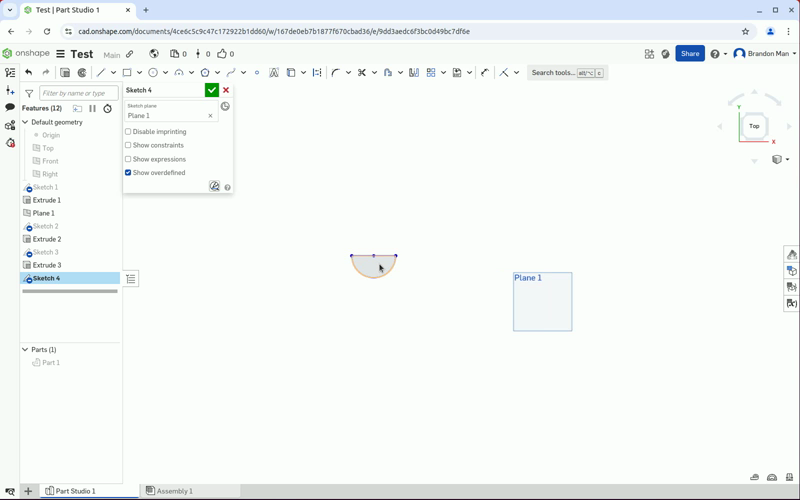
scroll(6)
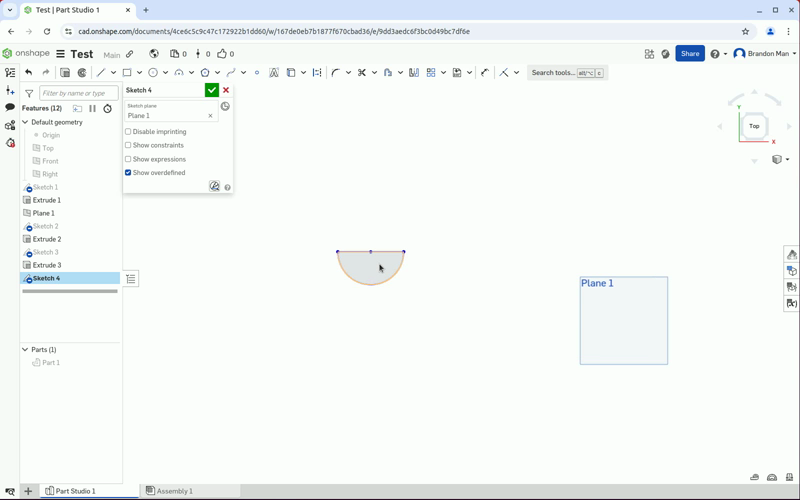
scroll(6)
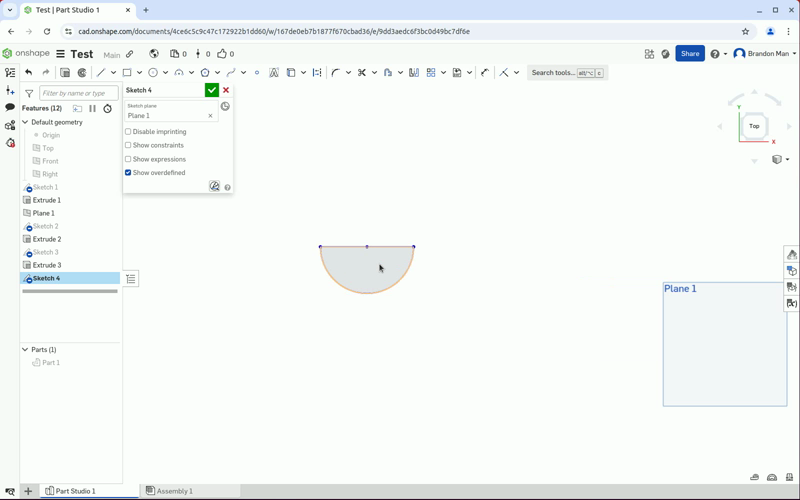
scroll(6)
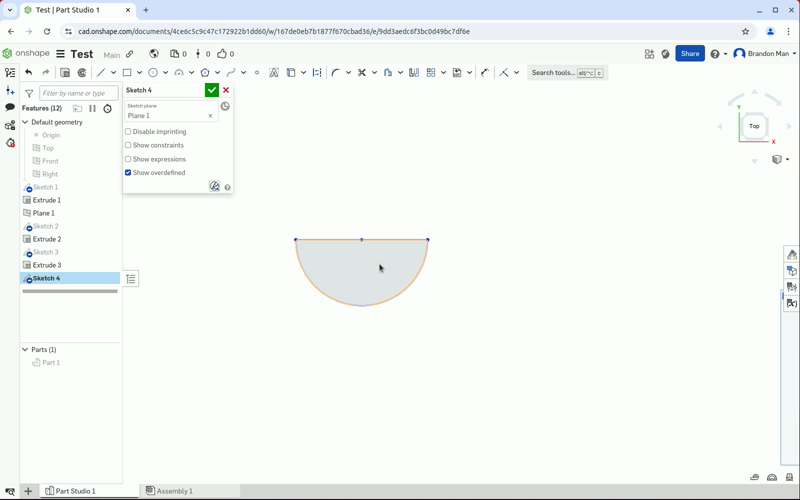
scroll(6)
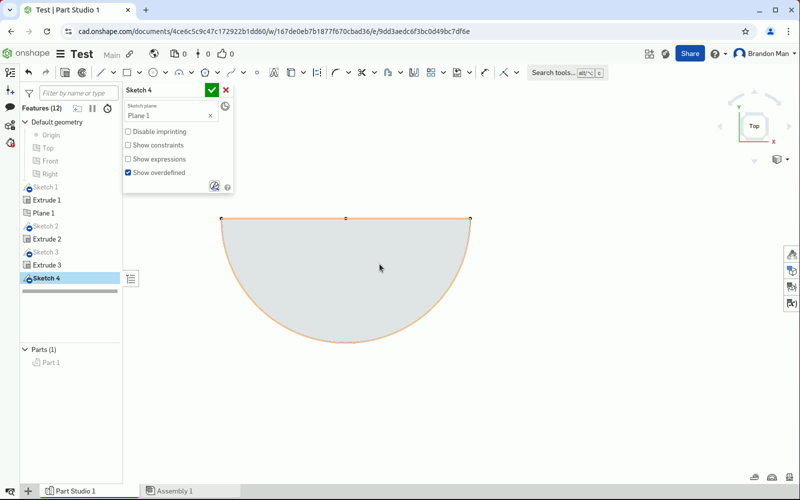
click(379, 263)
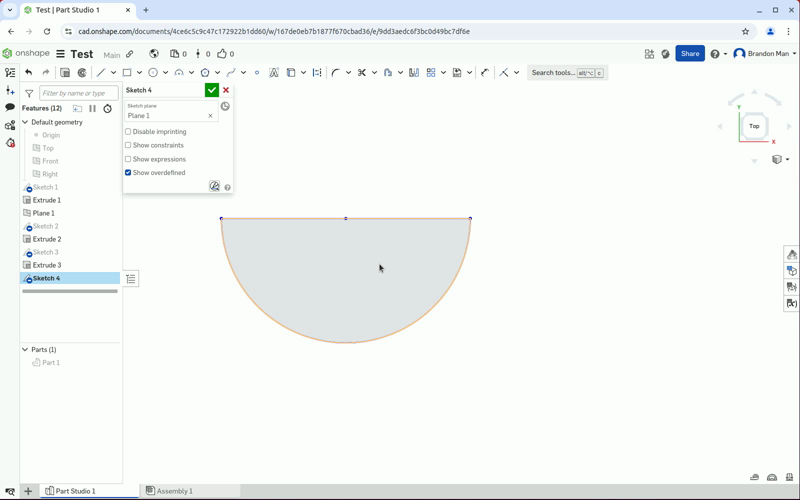
scroll(-6)
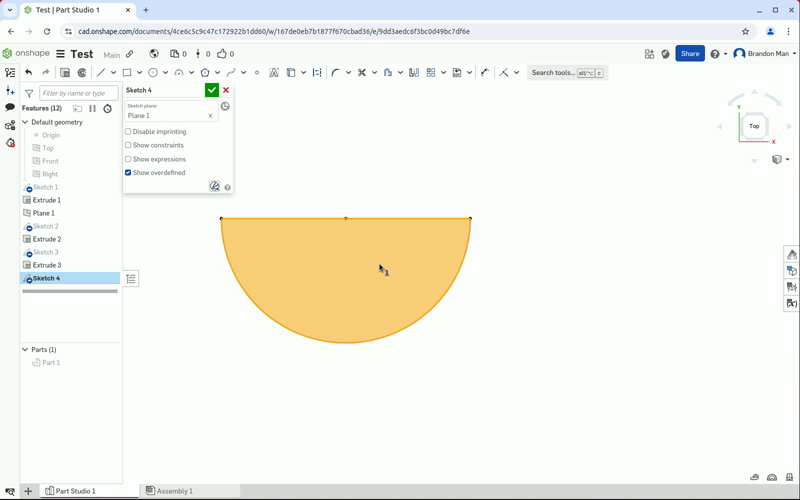
scroll(-6)
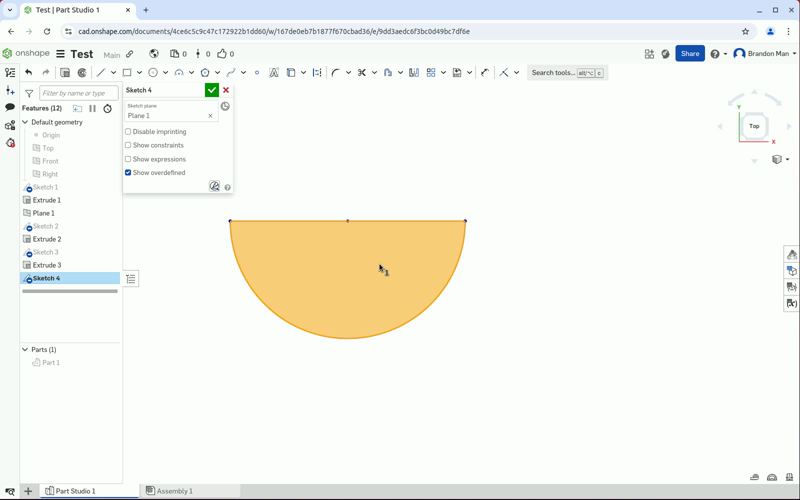
scroll(-6)
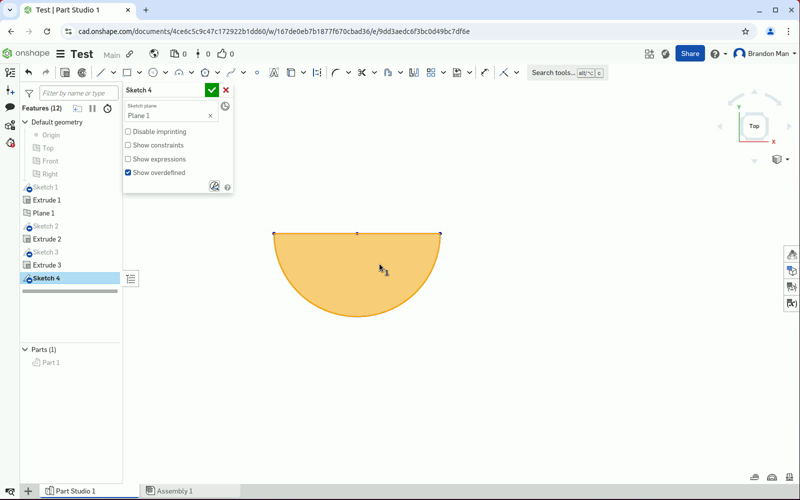
scroll(-6)
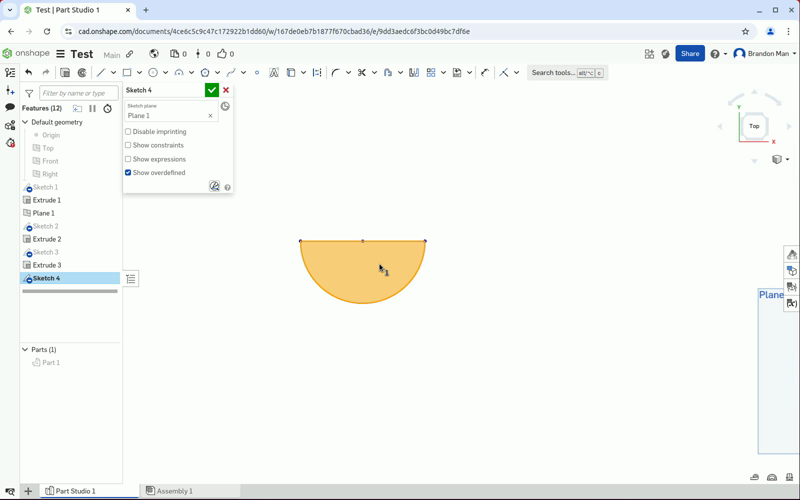
scroll(-6)
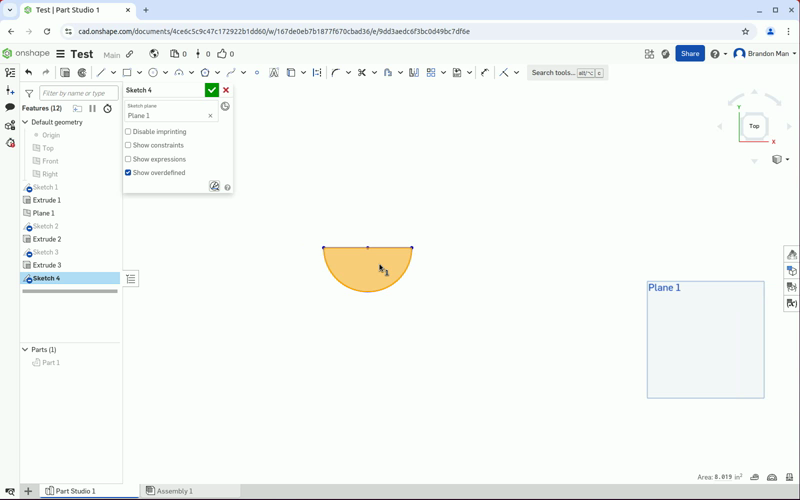
scroll(-6)
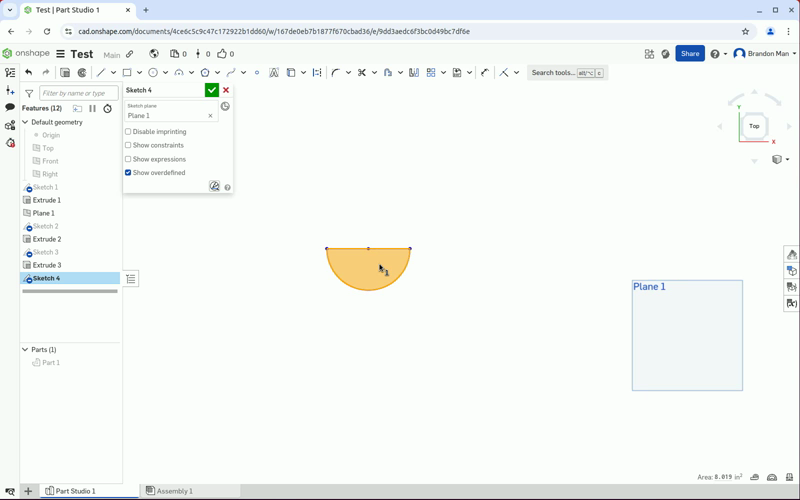
scroll(-6)
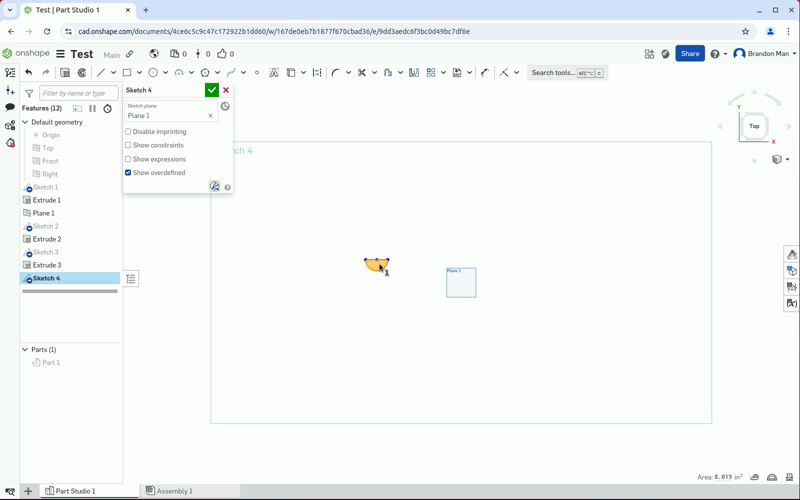
mouse_move(73, 352)
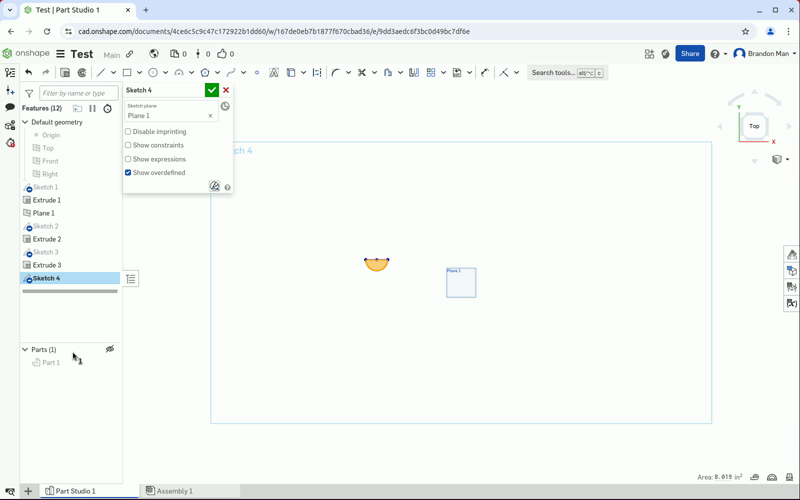
key(shift+y)
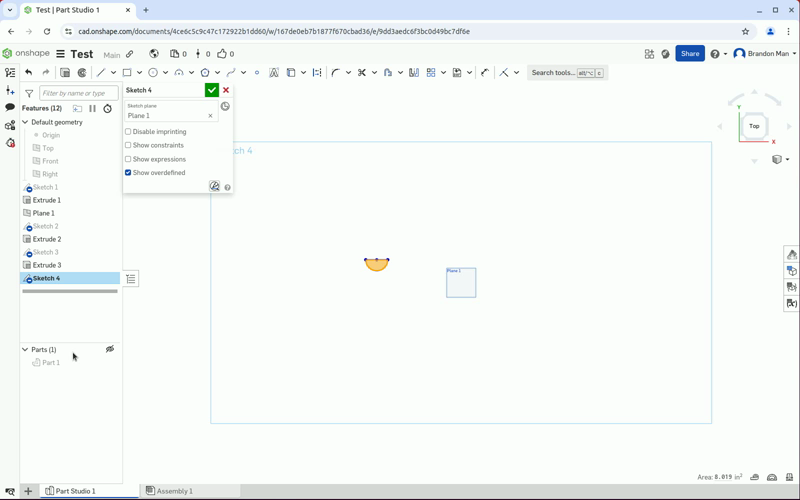
key(shift+e)
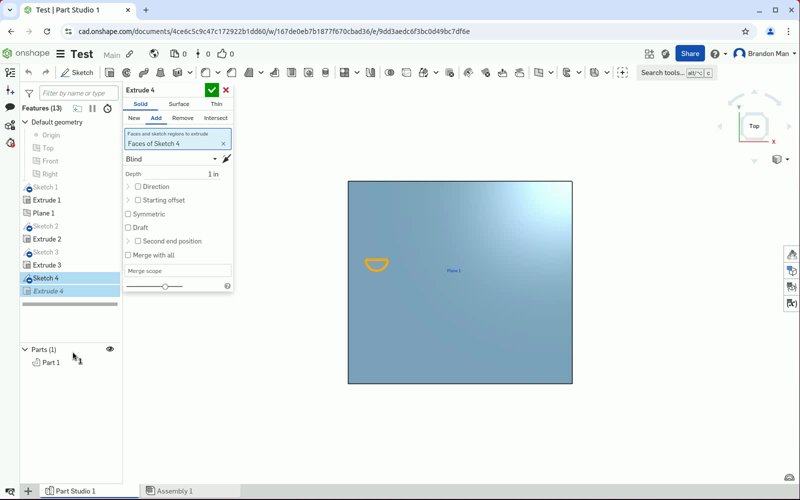
mouse_move(143, 106)
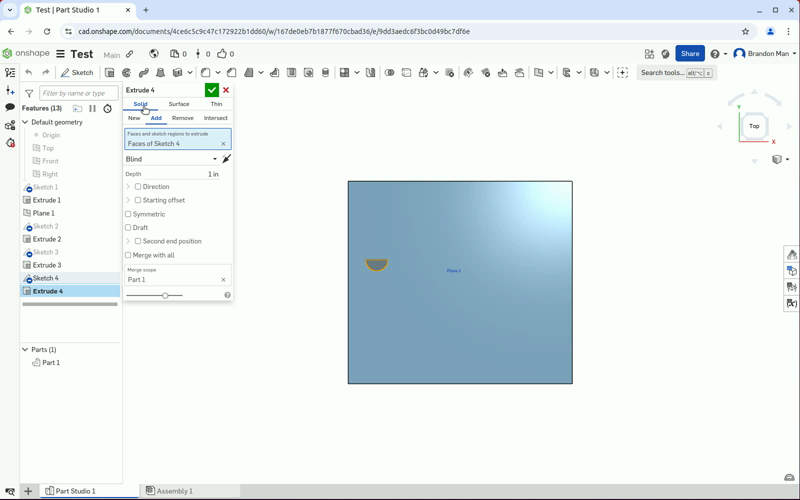
click(143, 106)
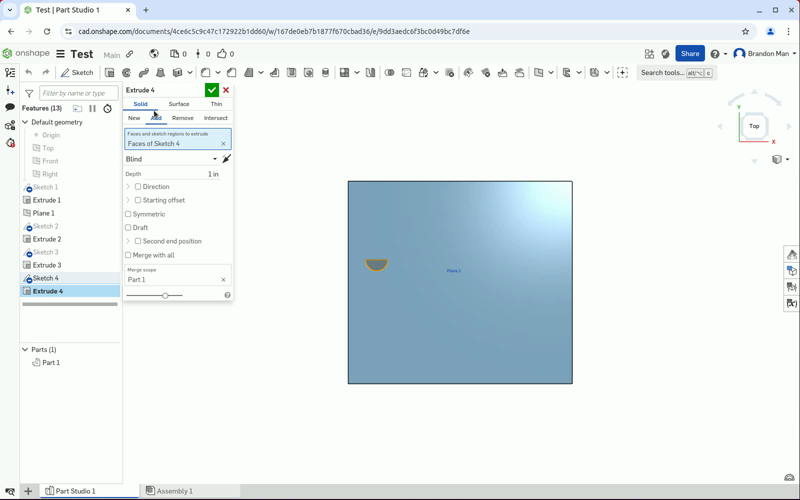
mouse_move(186, 120)
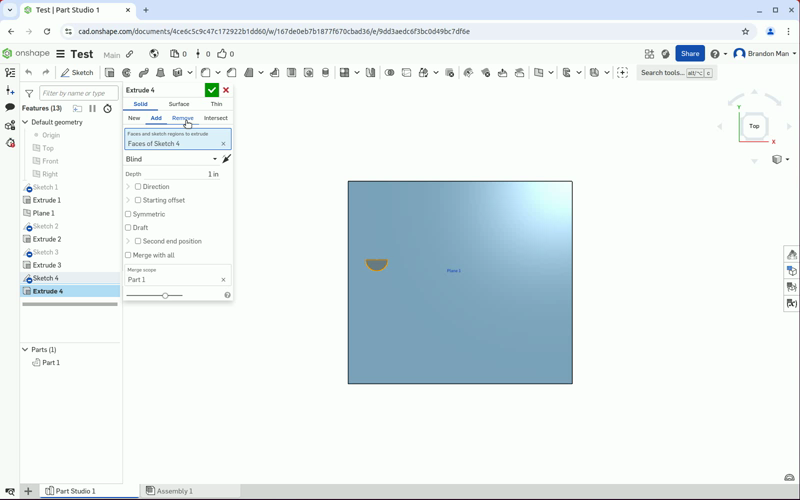
click(186, 120)
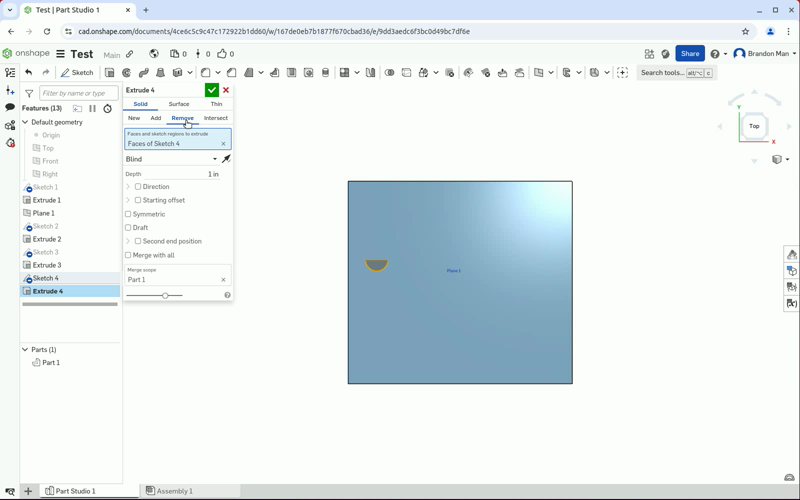
key(tab, 4)
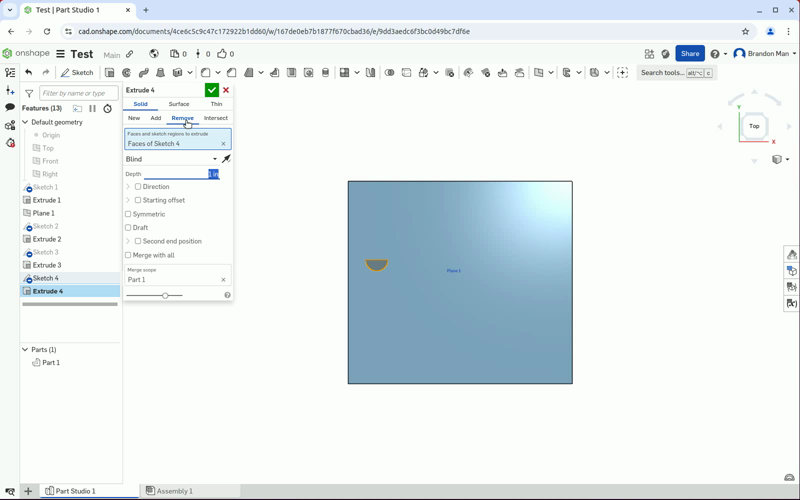
text(28.885)
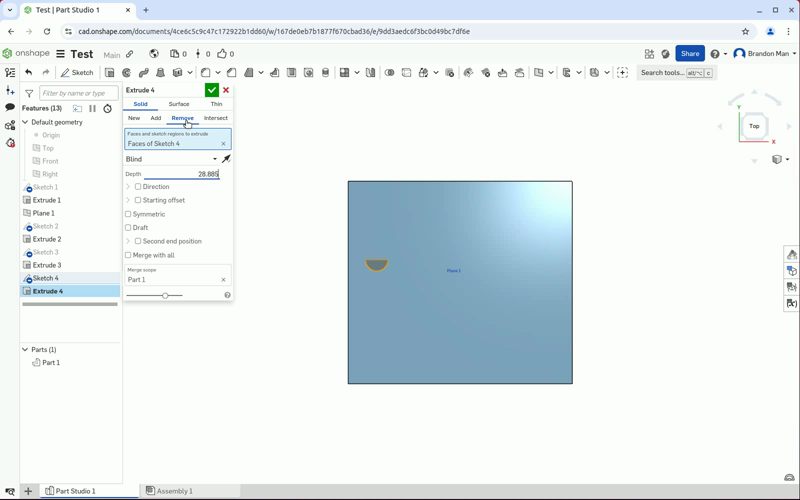
key(tab, 6)
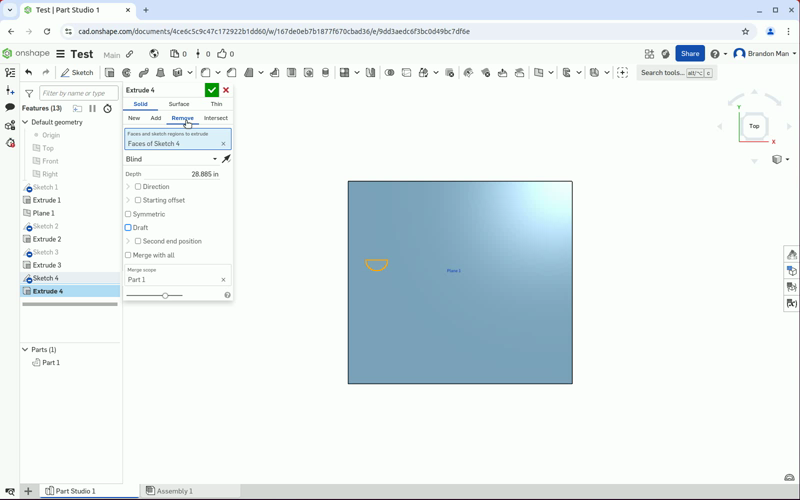
key(space)
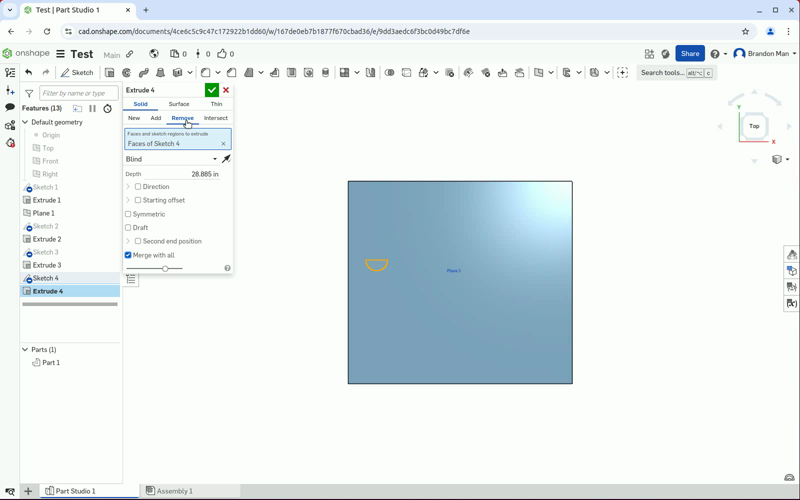
key(enter)
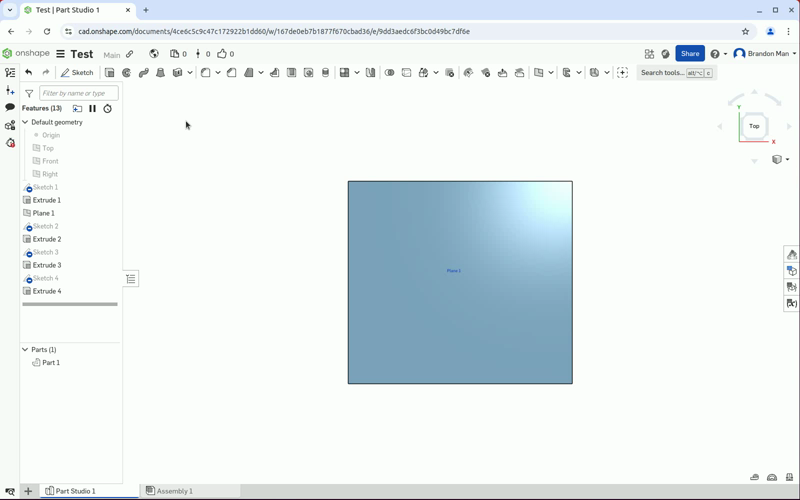
key(shift+h)
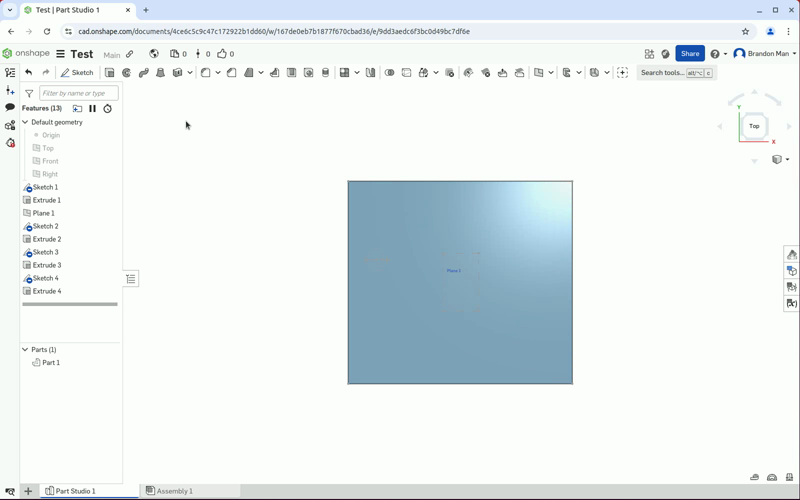
key(shift+h)
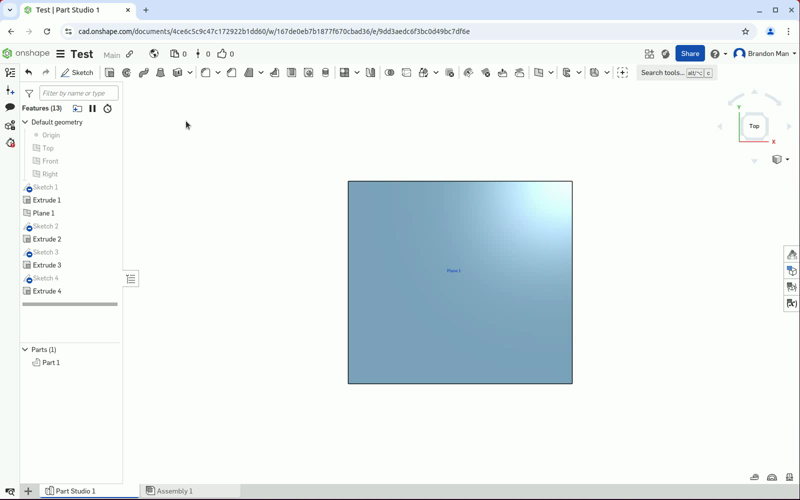
mouse_move(73, 189)
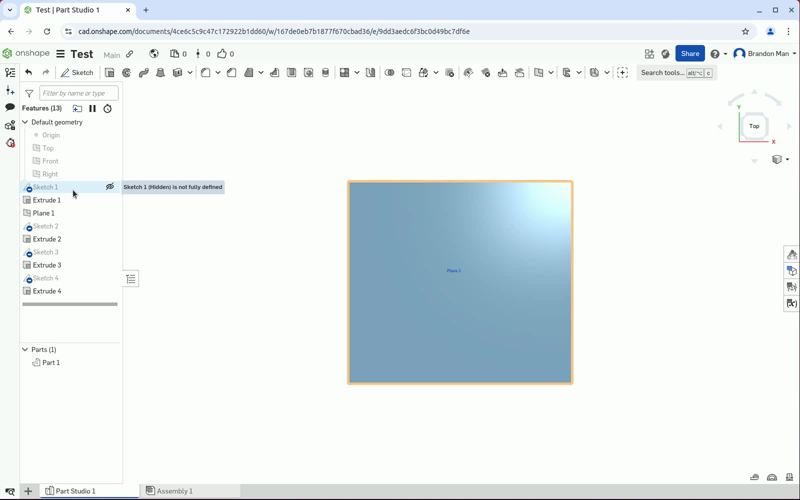
click(73, 189)
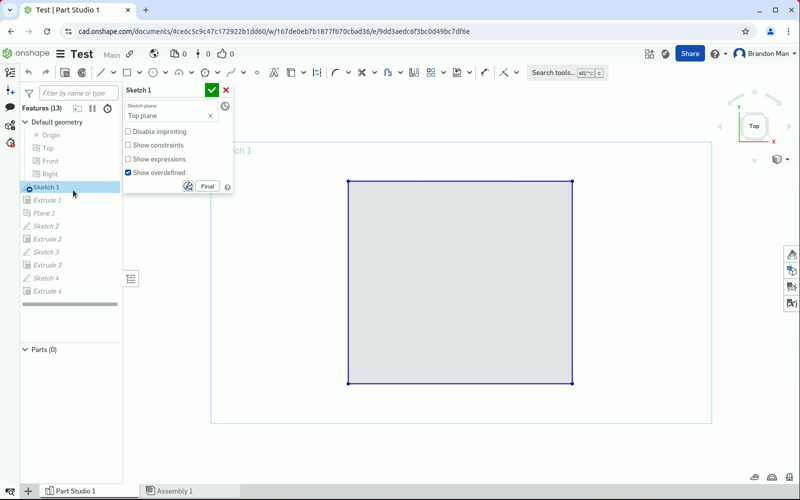
mouse_move(229, 92)
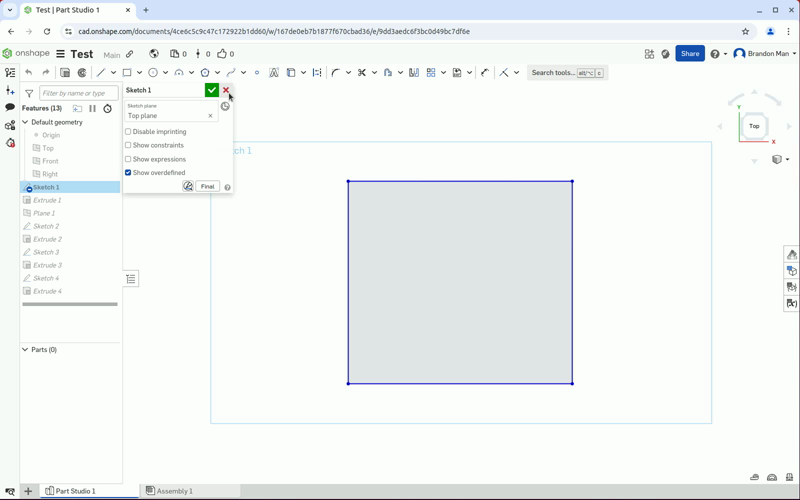
click(229, 92)
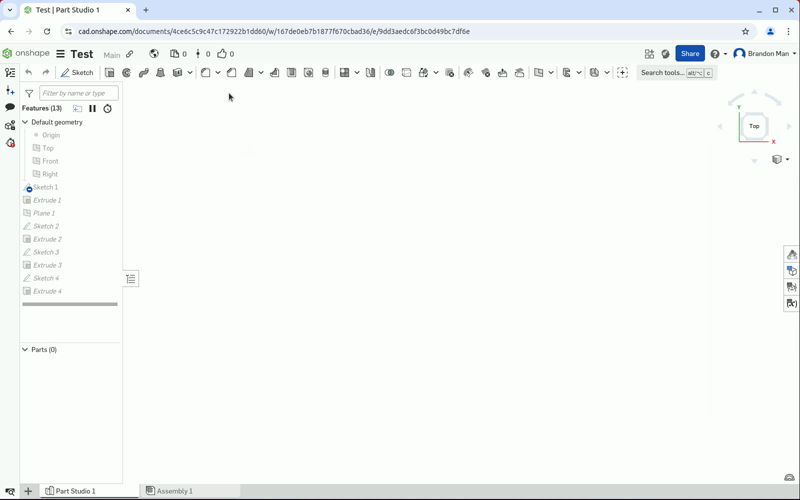
key(shift+s)
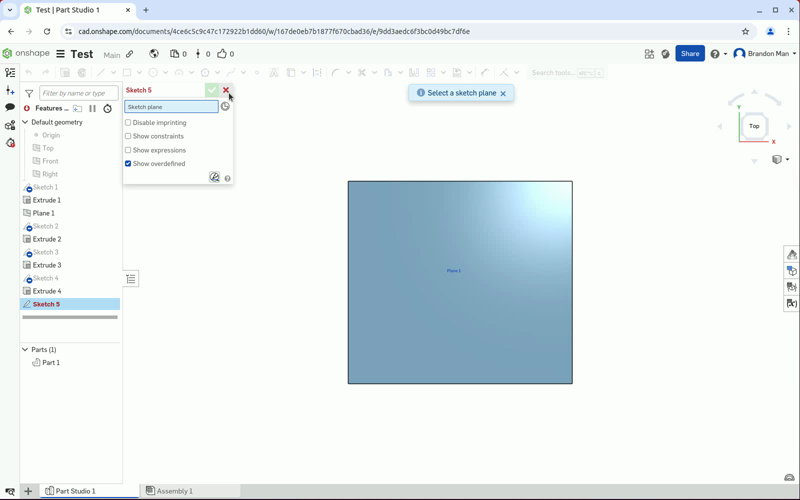
mouse_move(73, 215)
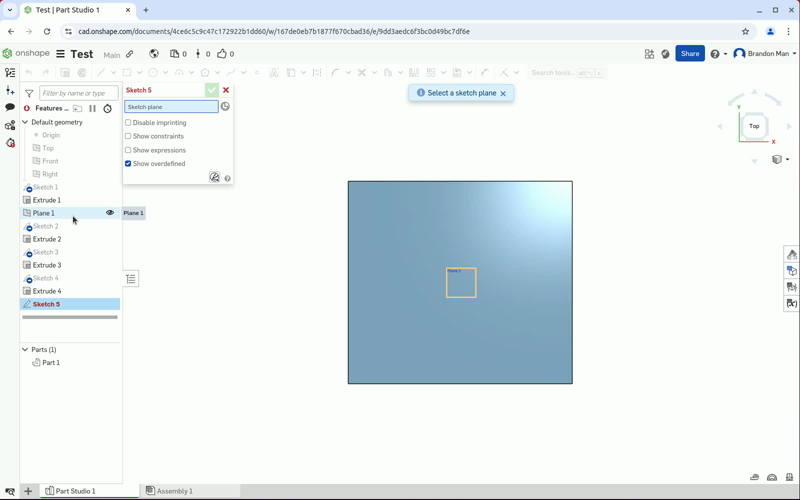
click(73, 215)
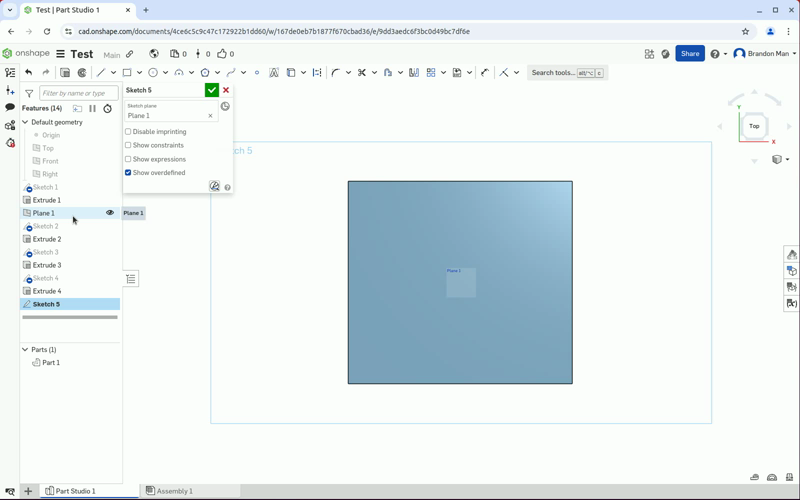
mouse_move(73, 352)
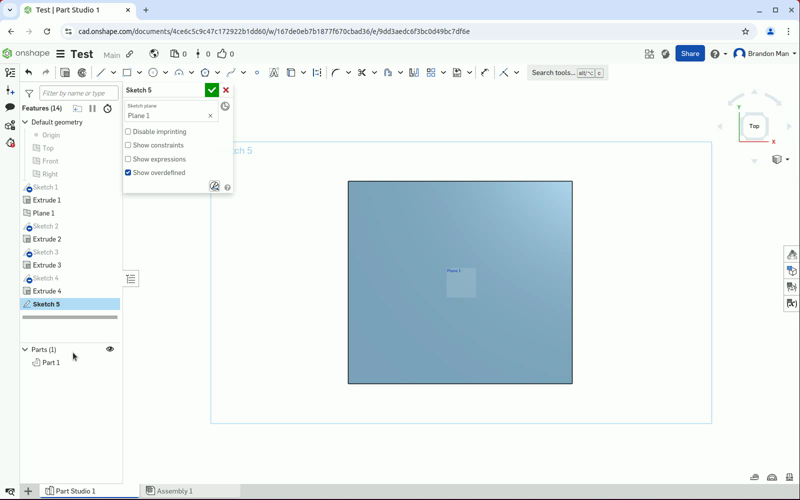
key(y)
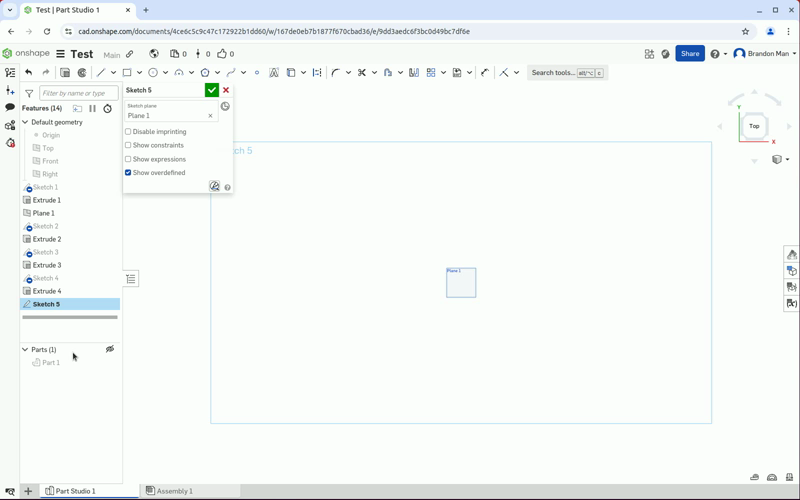
key(l)
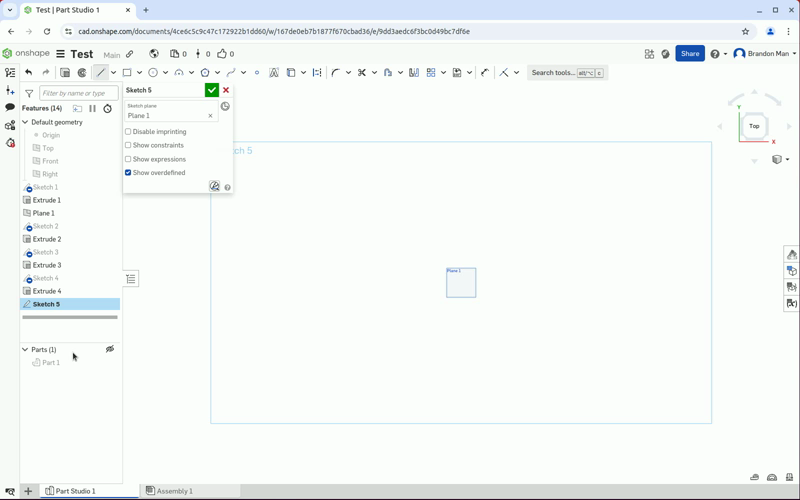
key_down(shift)
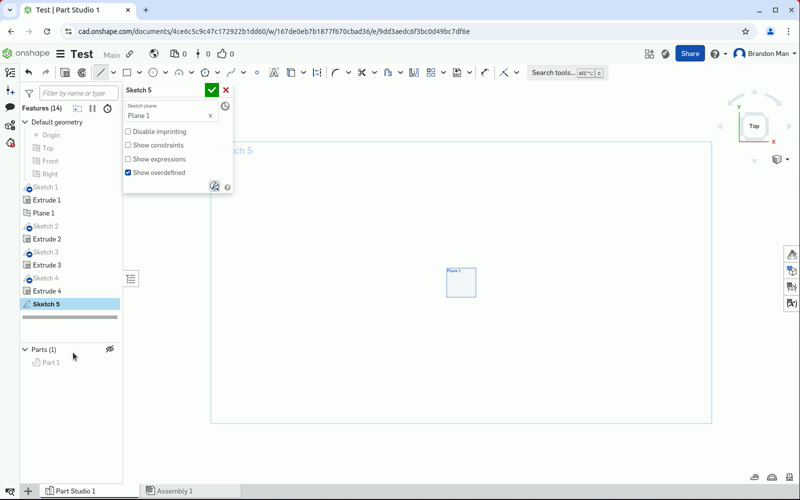
mouse_move(534, 259)
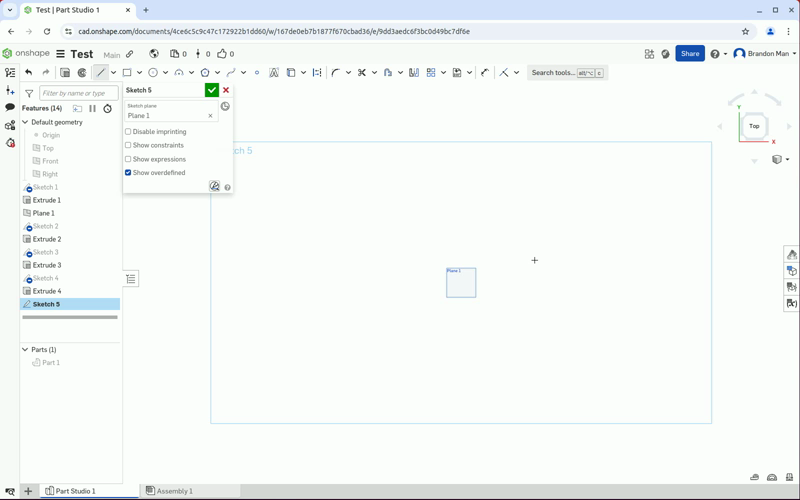
click(534, 259)
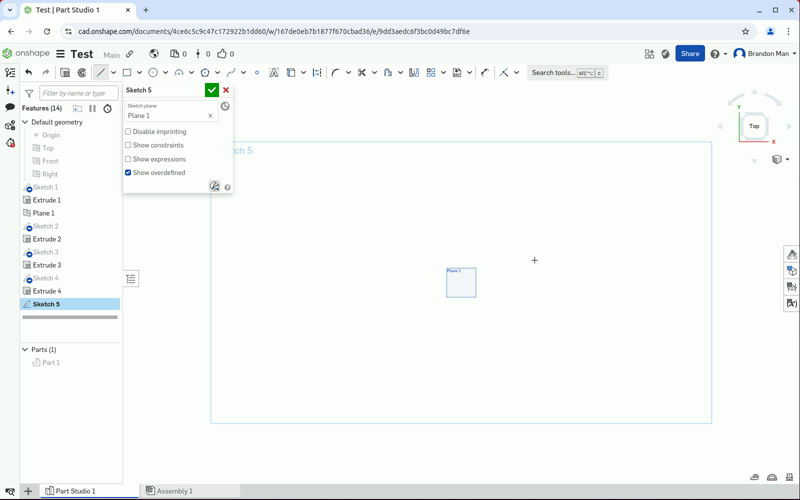
key_up(shift)
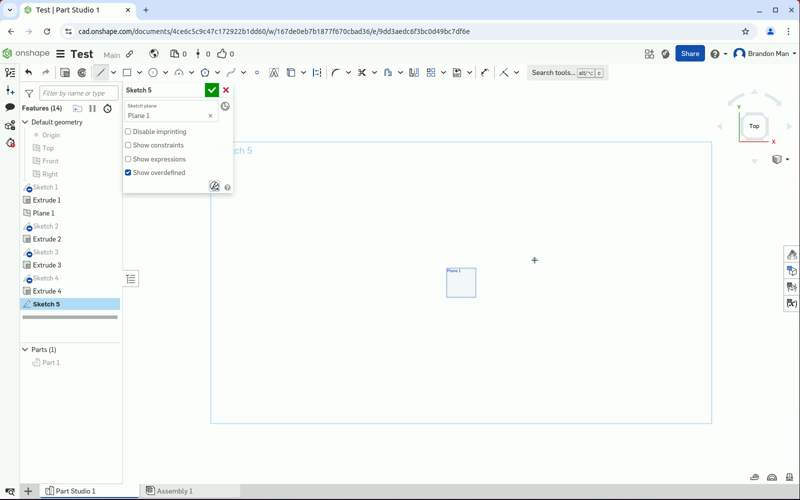
key_down(shift)
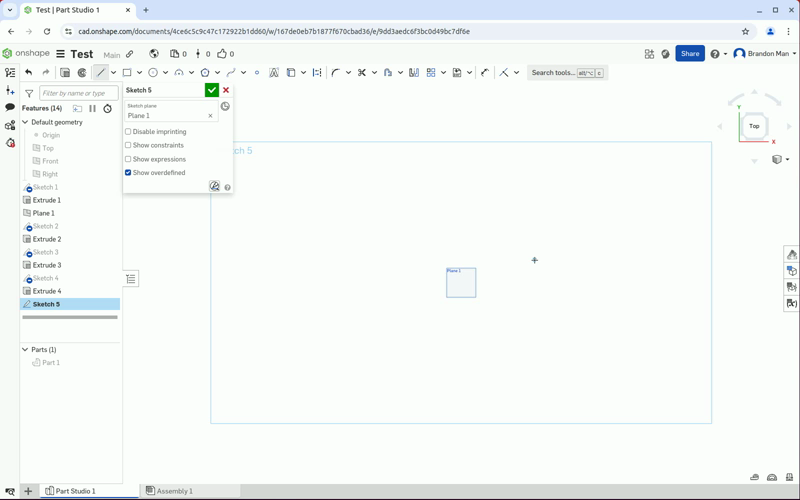
mouse_move(564, 259)
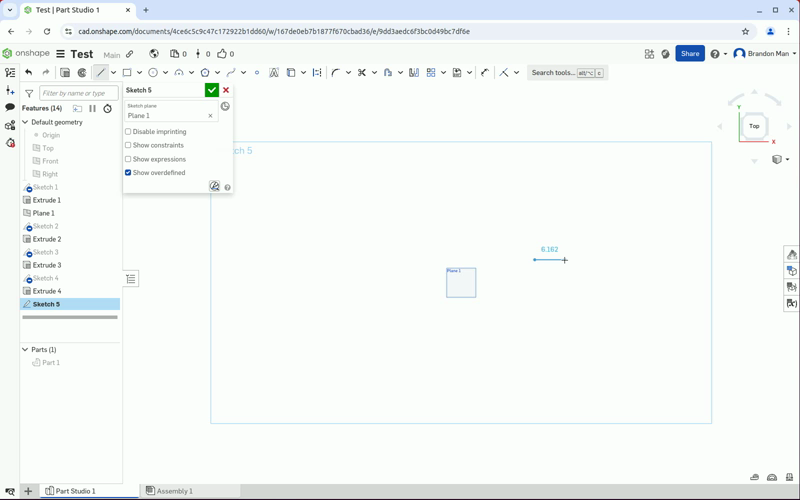
mouse_move(556, 259)
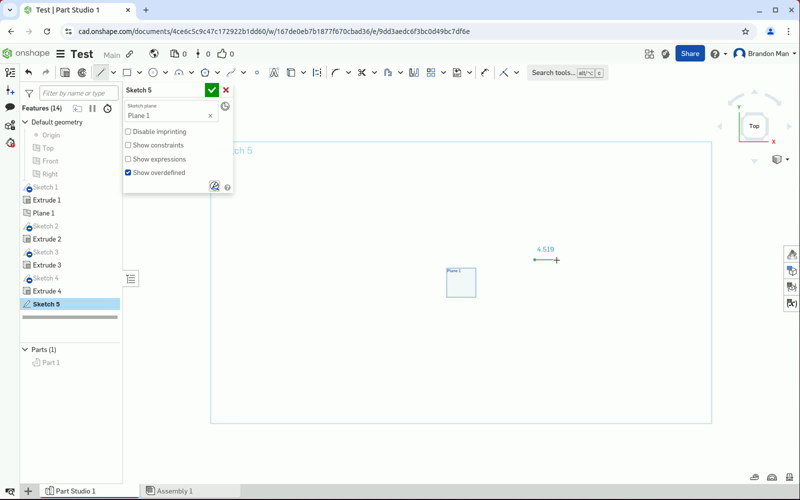
click(556, 259)
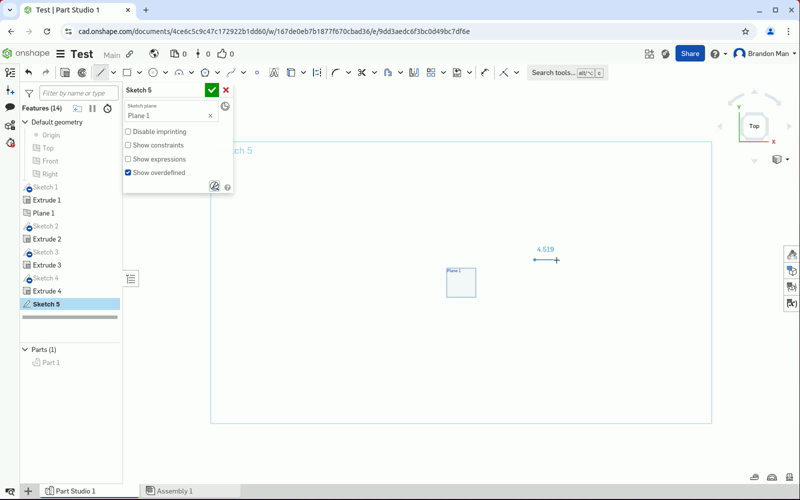
key_up(shift)
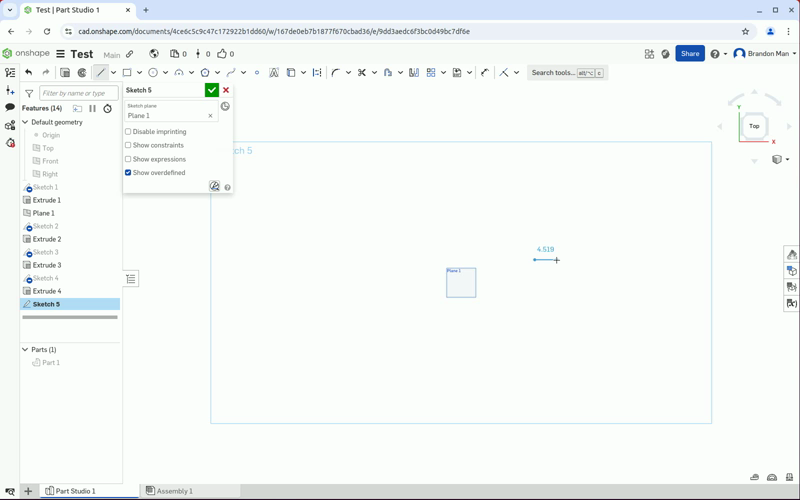
key(esc)
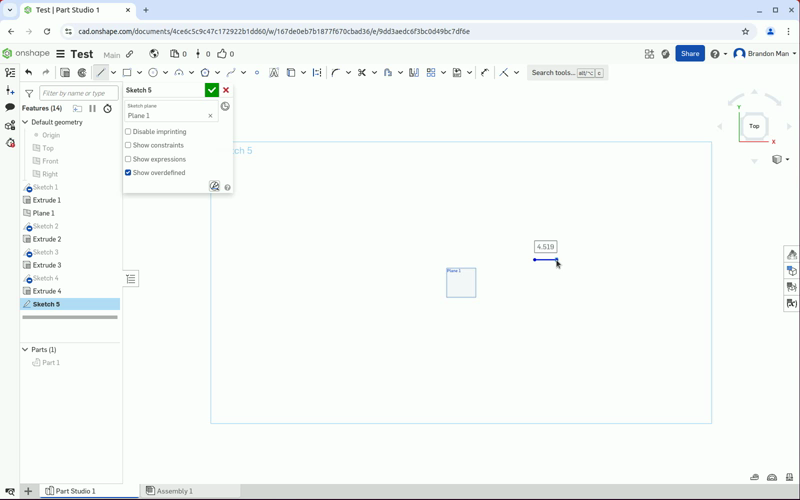
key(a)
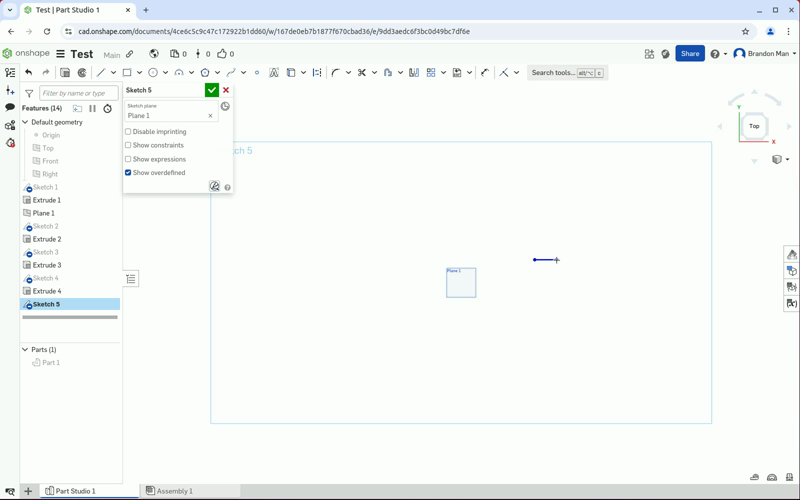
mouse_move(556, 259)
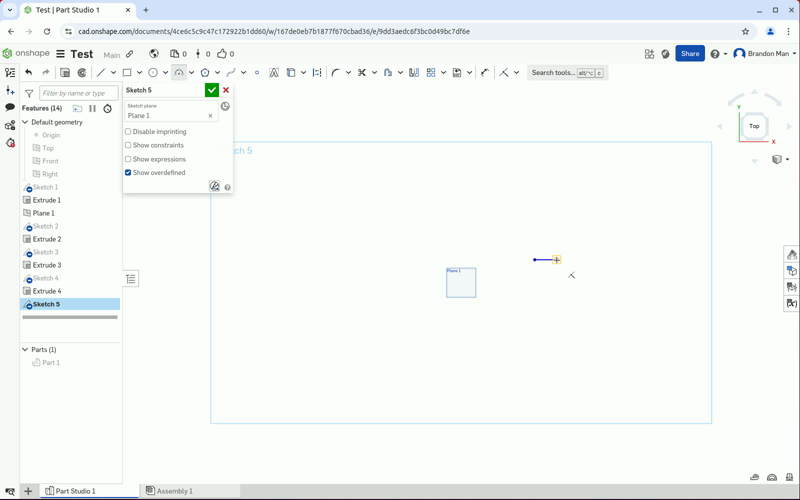
click(556, 259)
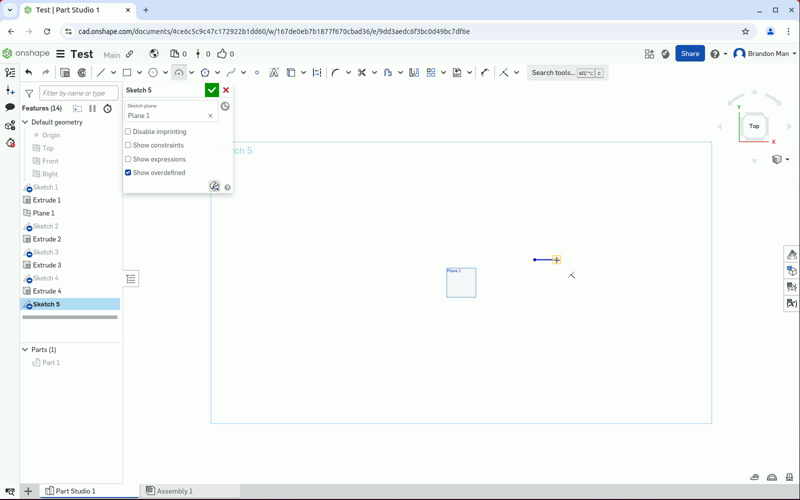
mouse_move(534, 259)
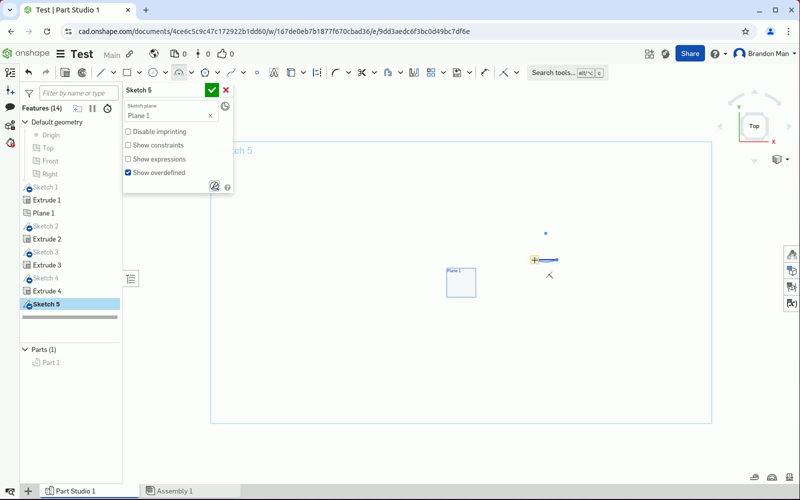
click(534, 259)
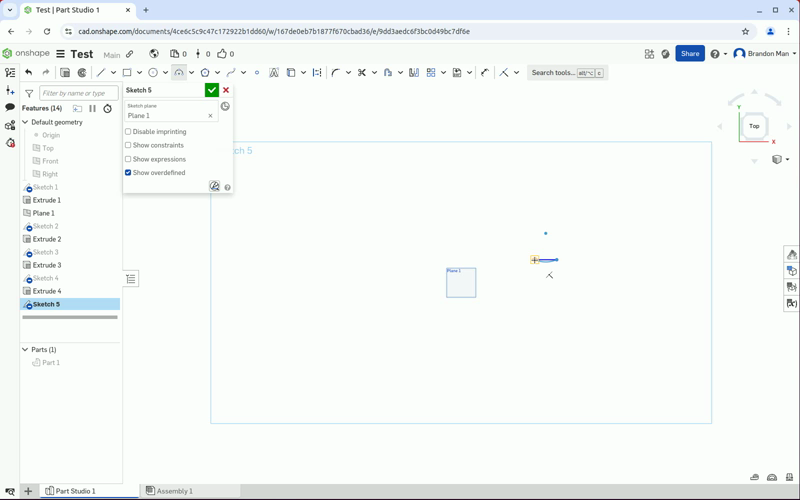
key_down(shift)
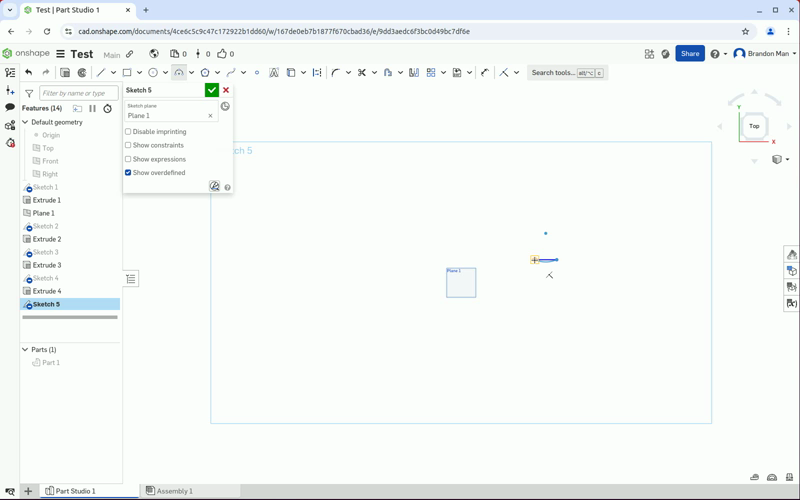
mouse_move(545, 248)
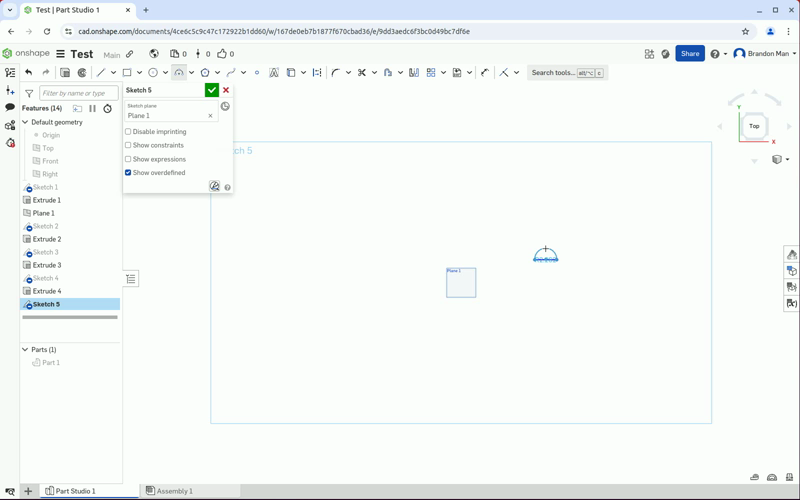
click(545, 248)
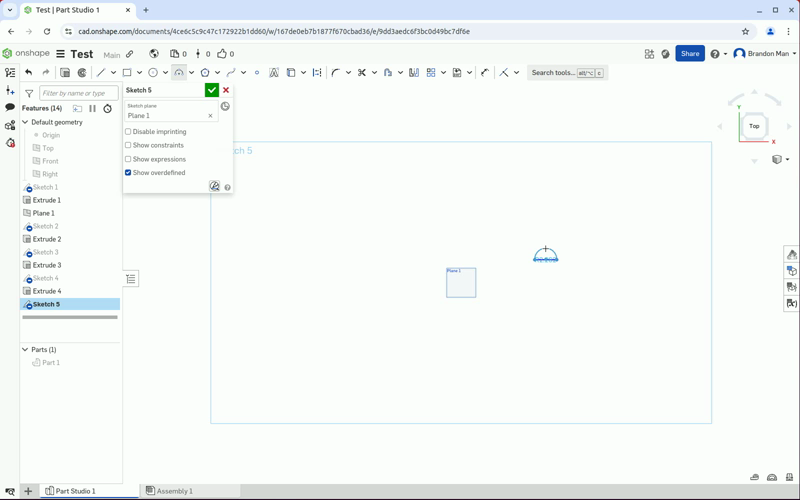
key_up(shift)
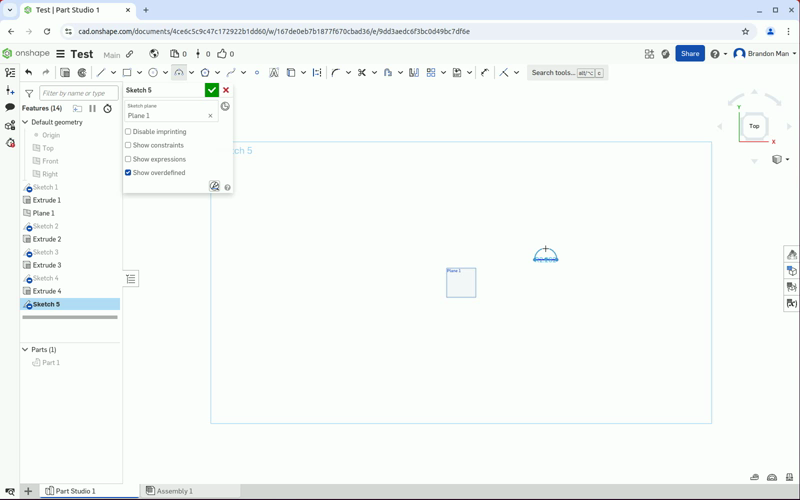
key(esc)
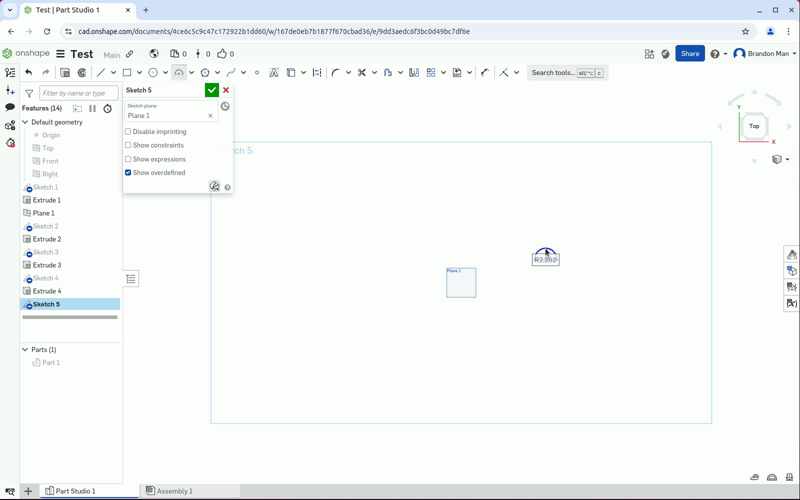
mouse_move(547, 252)
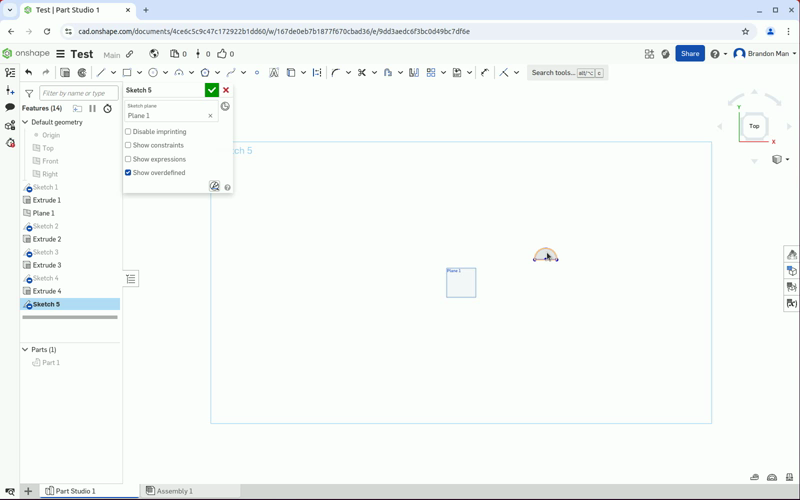
scroll(6)
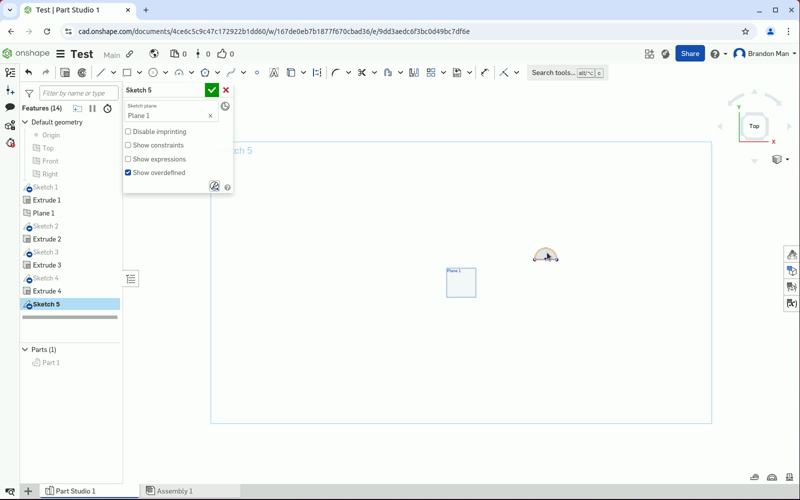
scroll(6)
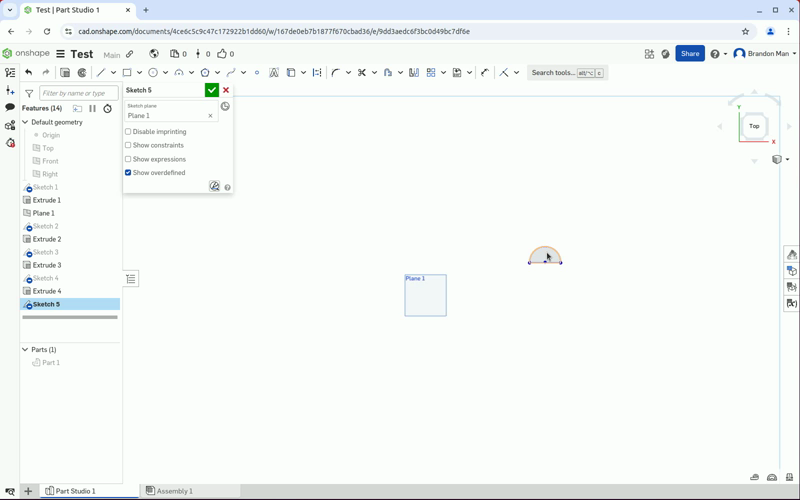
scroll(6)
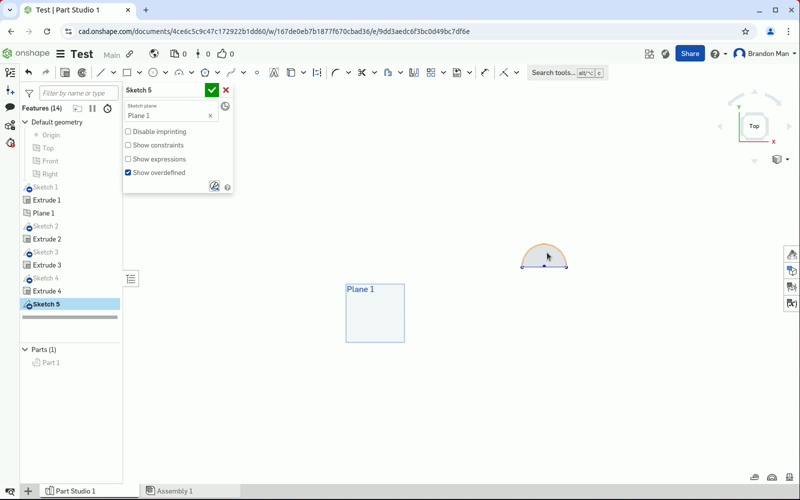
scroll(6)
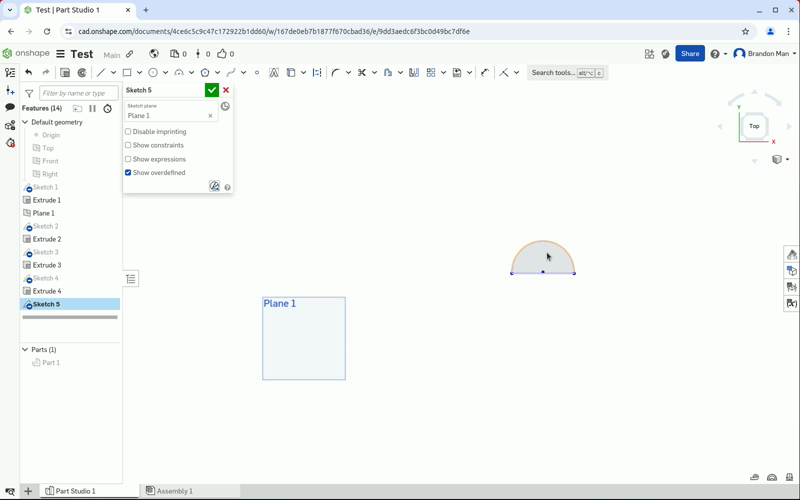
scroll(6)
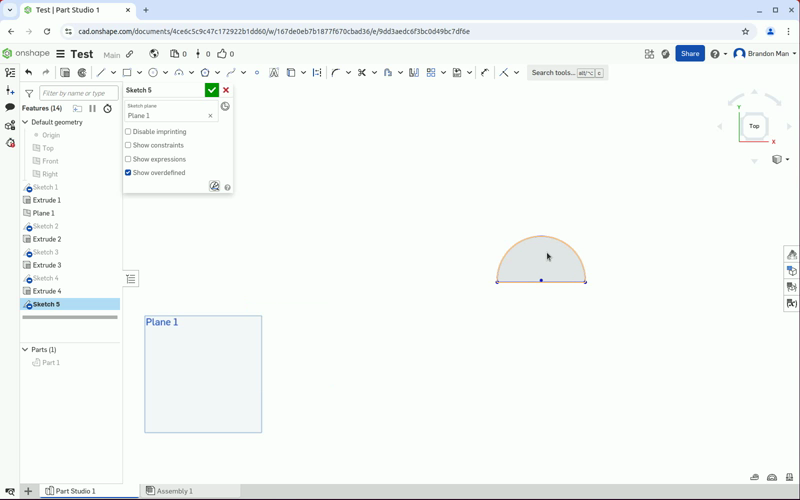
scroll(6)
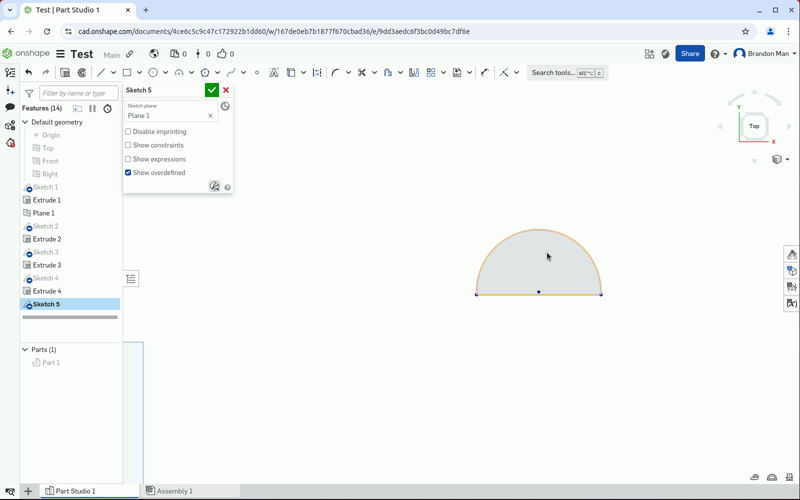
scroll(6)
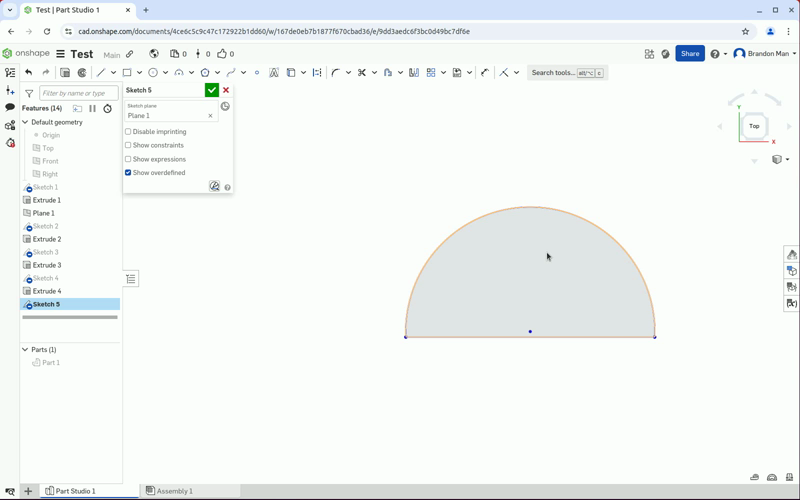
click(547, 252)
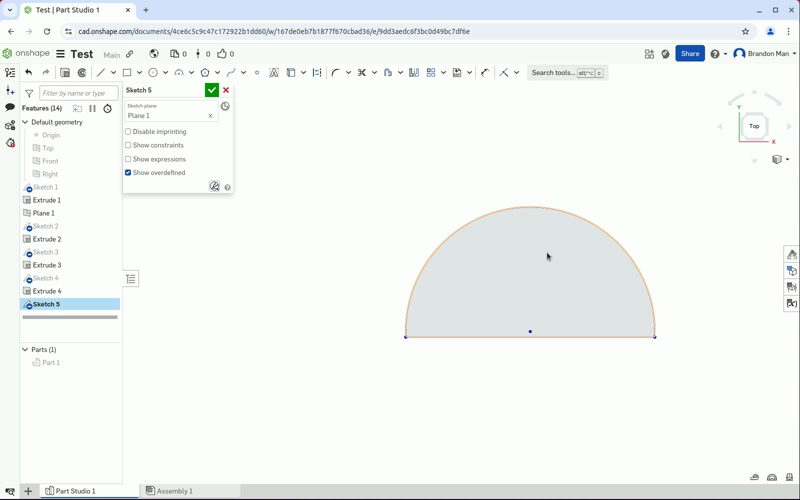
scroll(-6)
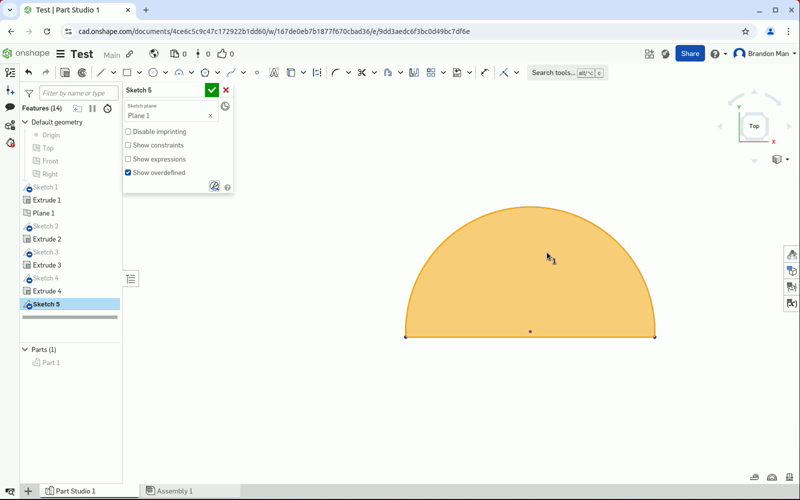
scroll(-6)
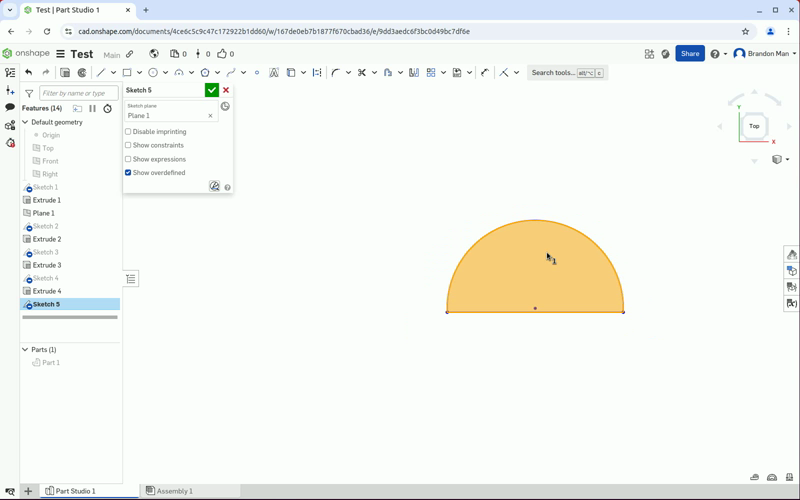
scroll(-6)
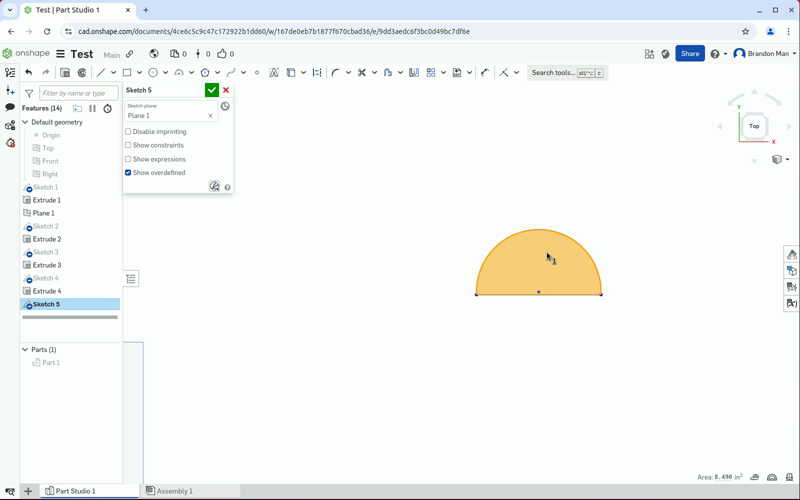
scroll(-6)
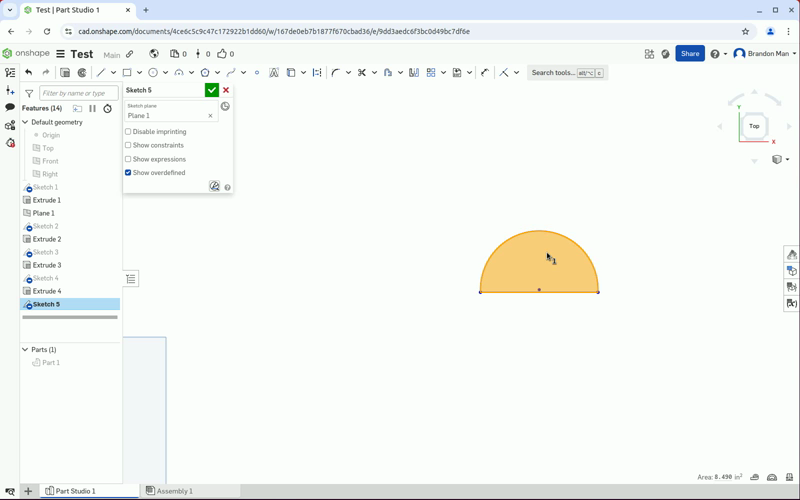
scroll(-6)
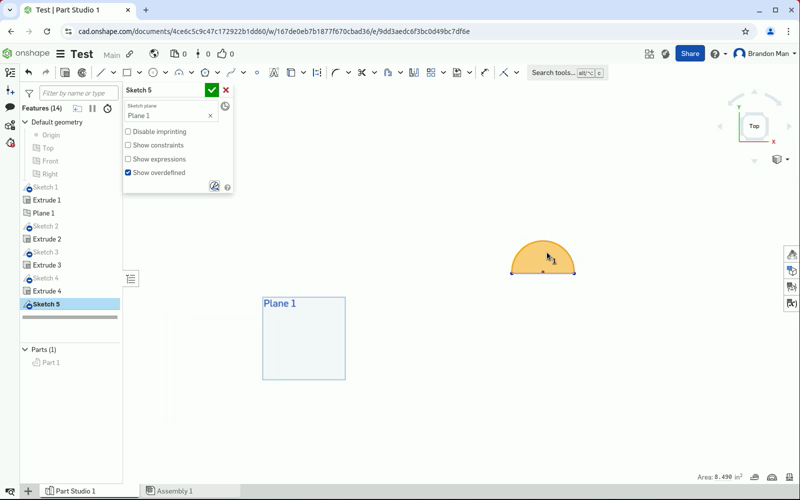
scroll(-6)
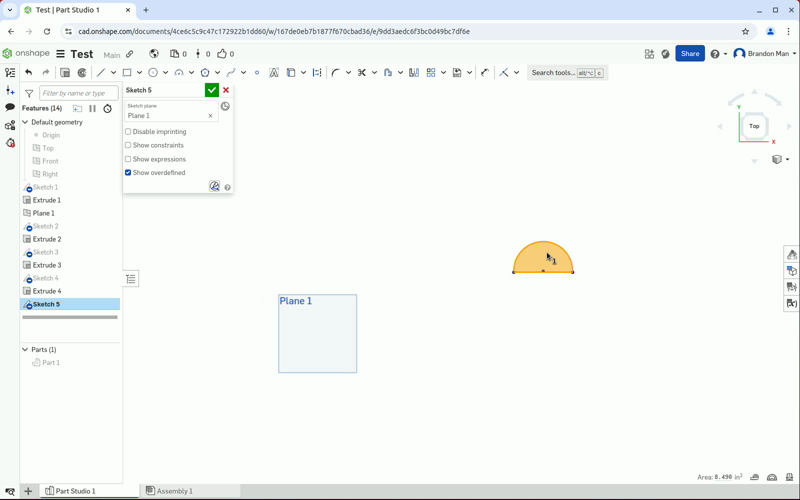
scroll(-6)
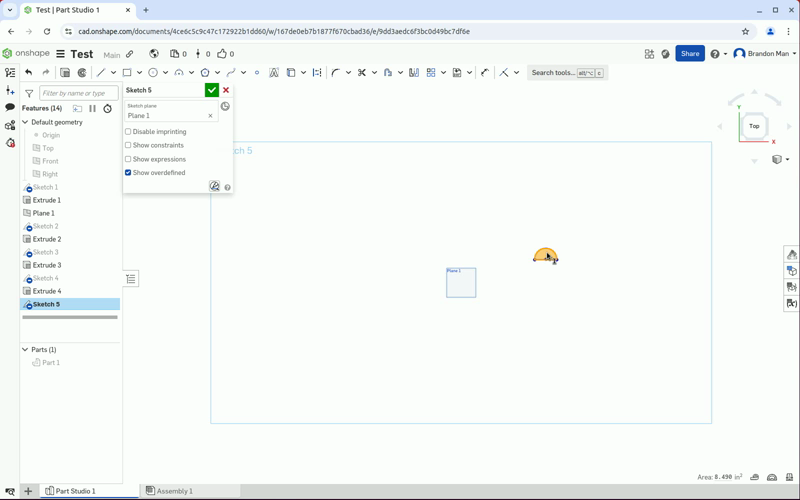
mouse_move(73, 352)
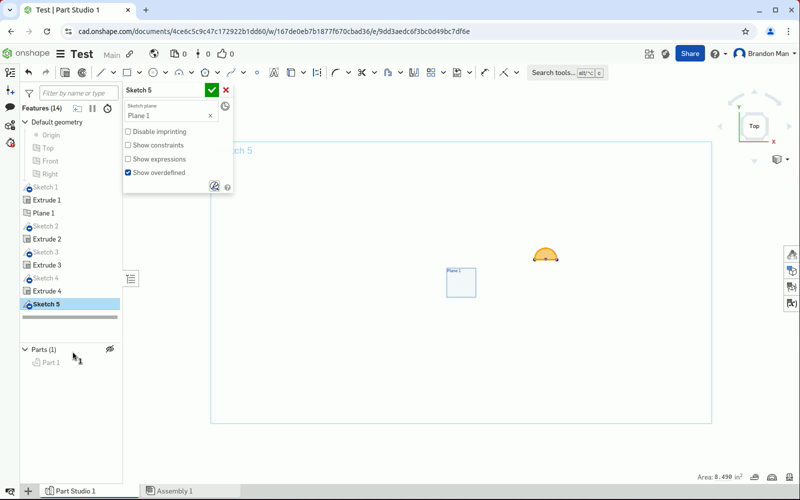
key(shift+y)
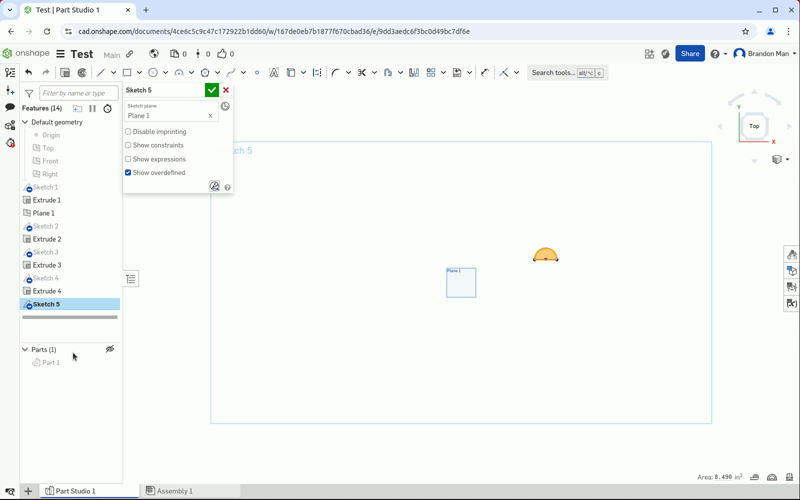
key(shift+e)
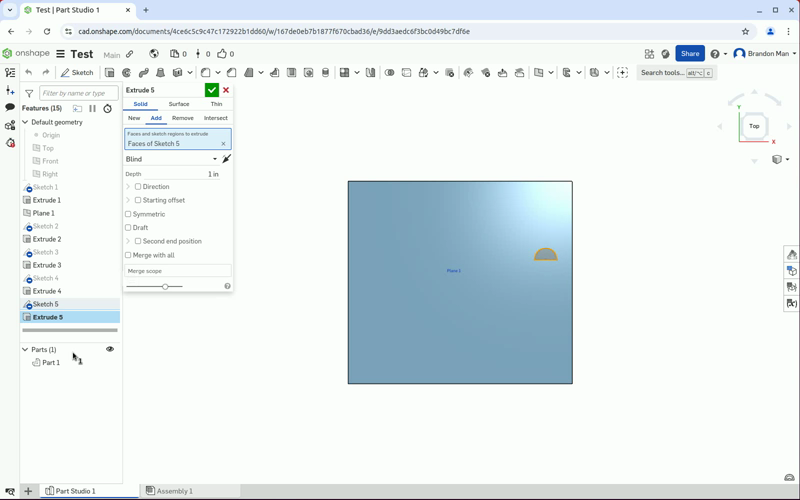
mouse_move(143, 106)
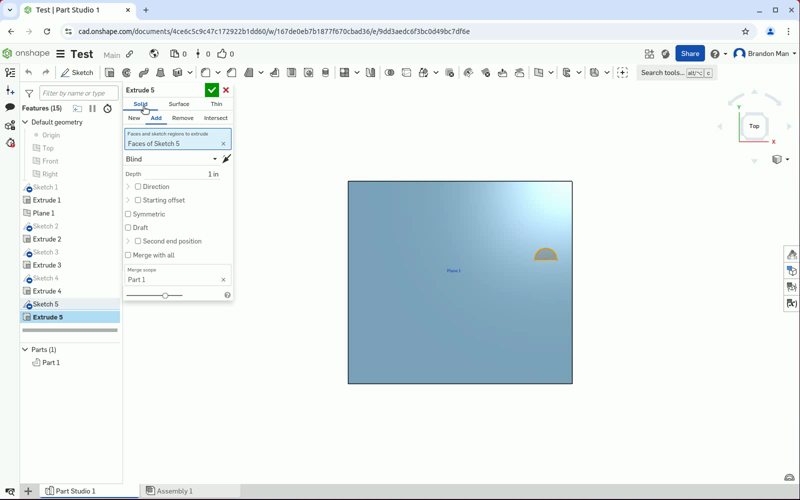
click(143, 106)
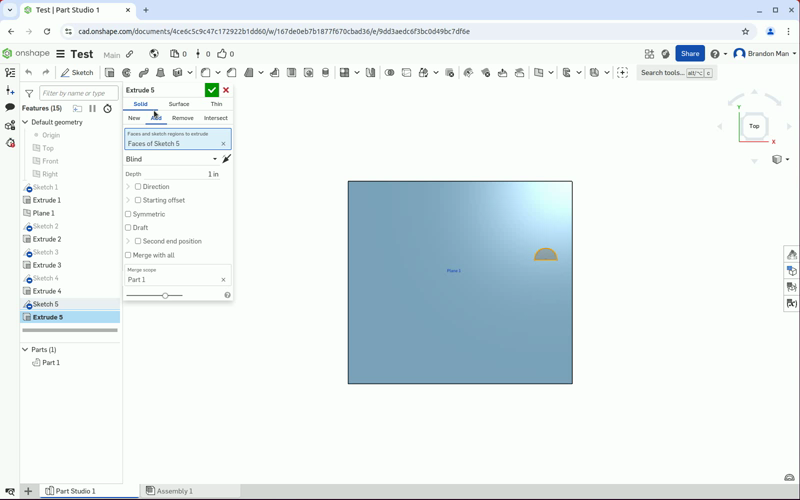
mouse_move(186, 120)
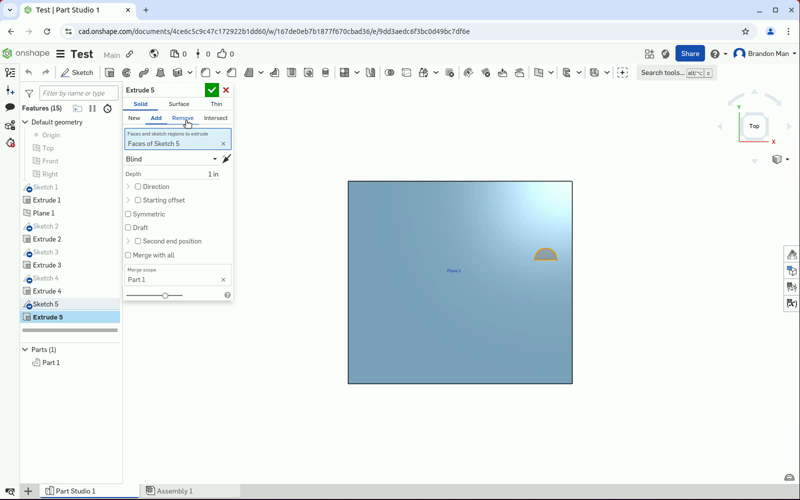
click(186, 120)
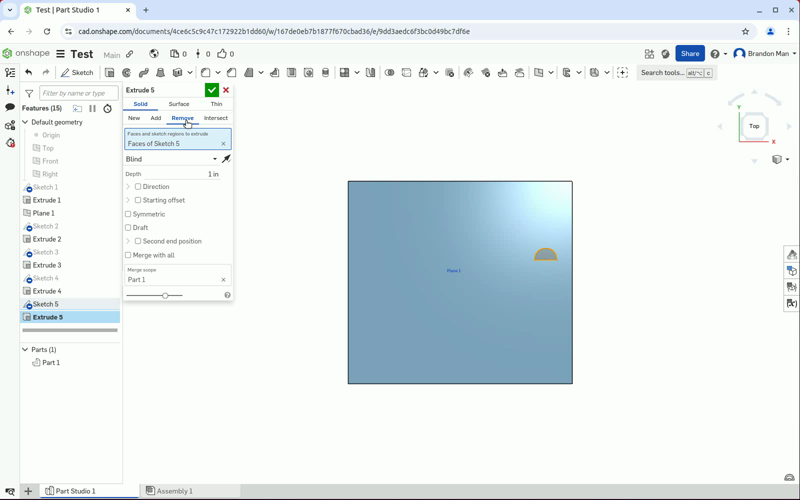
key(tab, 4)
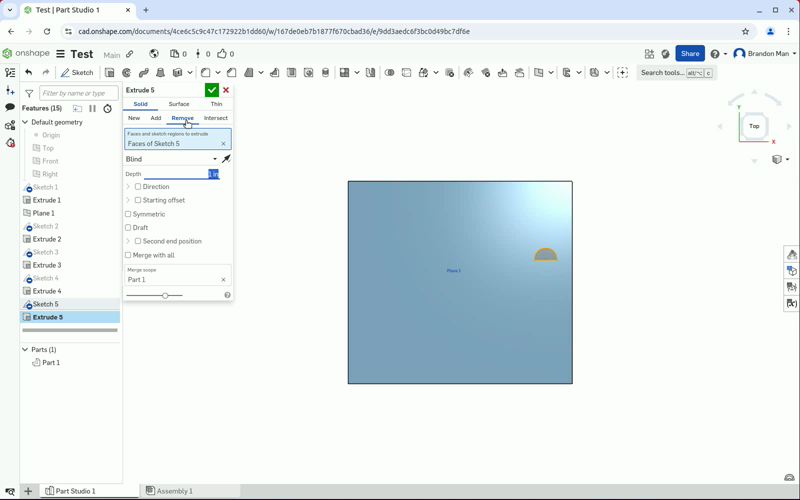
text(28.885)
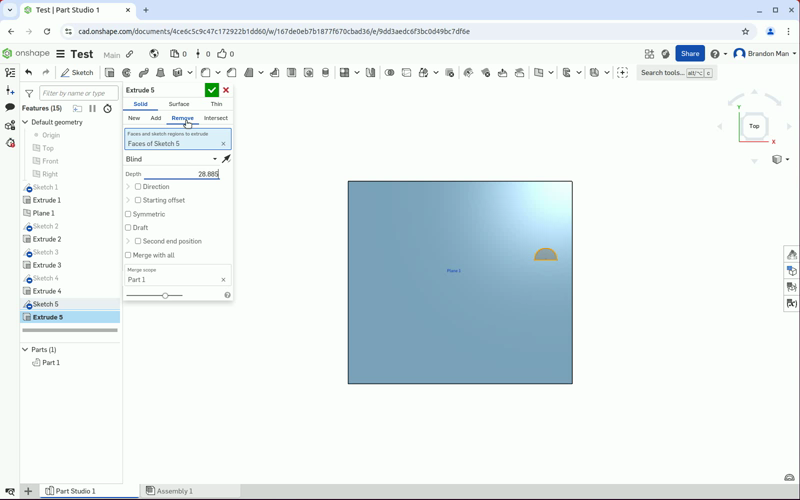
key(tab, 6)
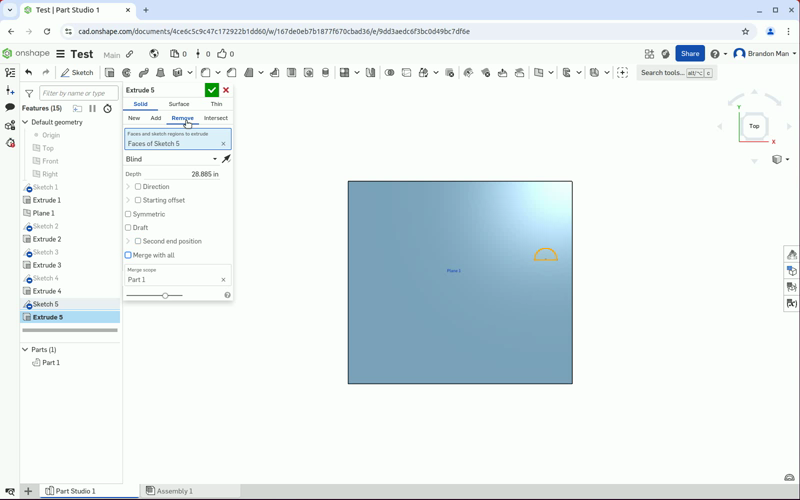
key(space)
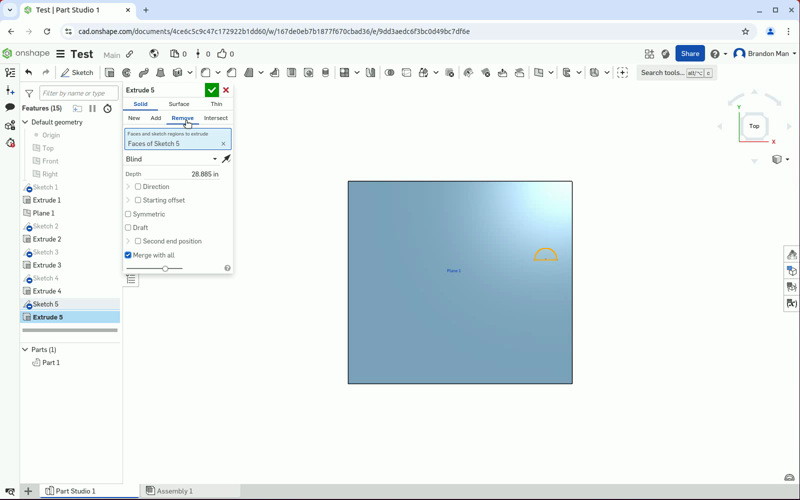
key(enter)
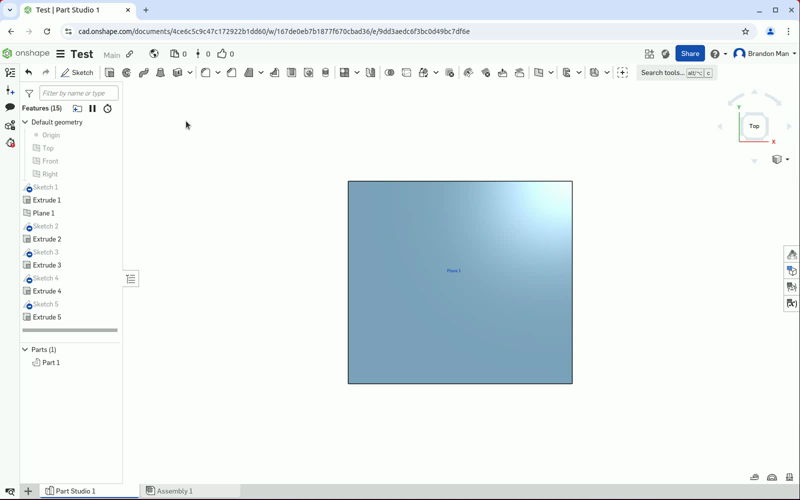
key(shift+h)
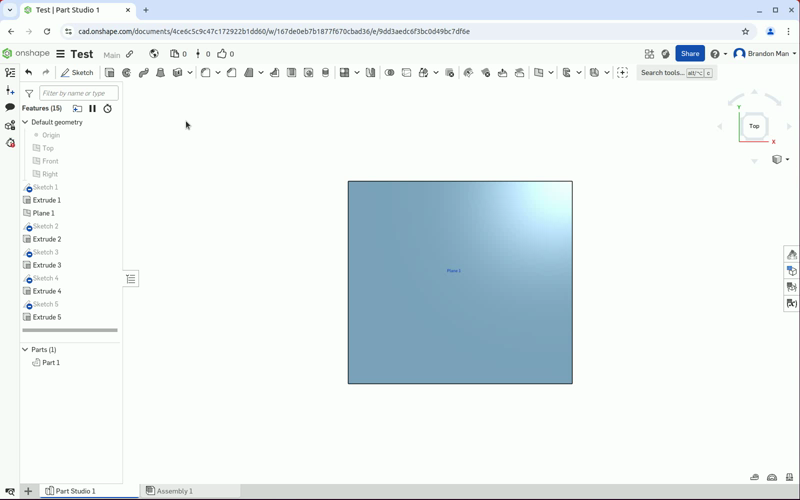
key(shift+h)
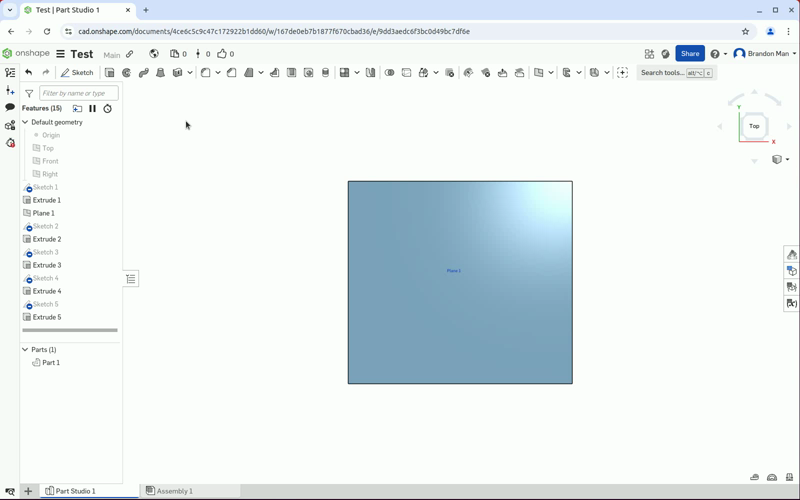
mouse_move(73, 189)
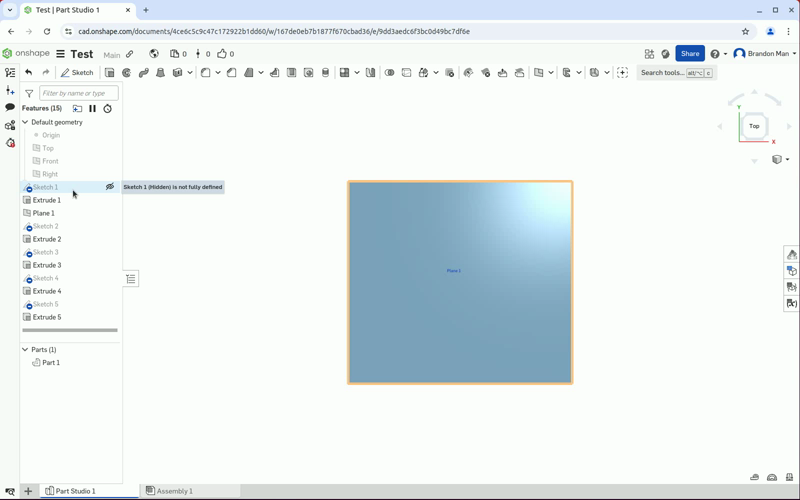
click(73, 189)
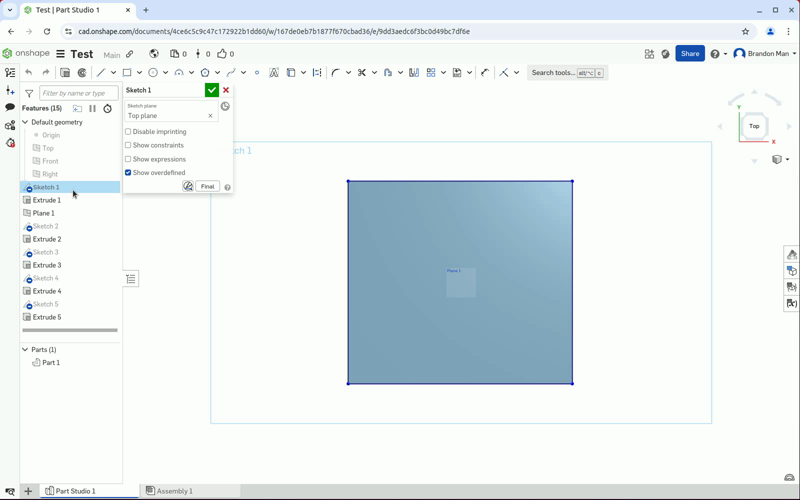
mouse_move(229, 92)
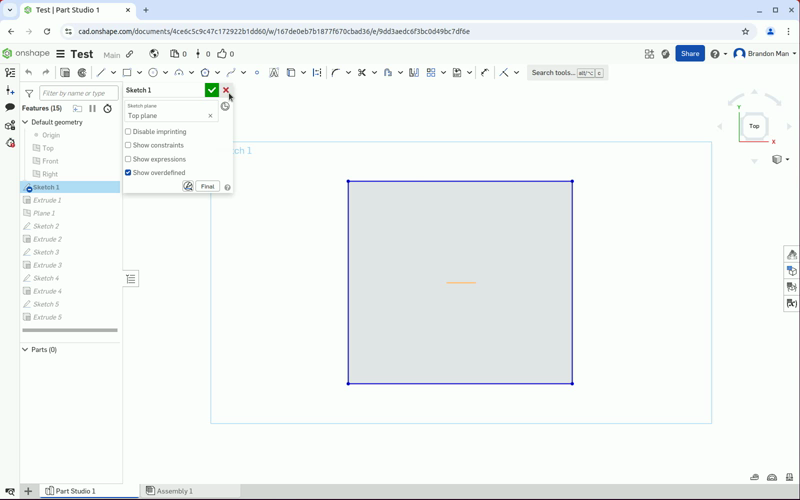
click(229, 92)
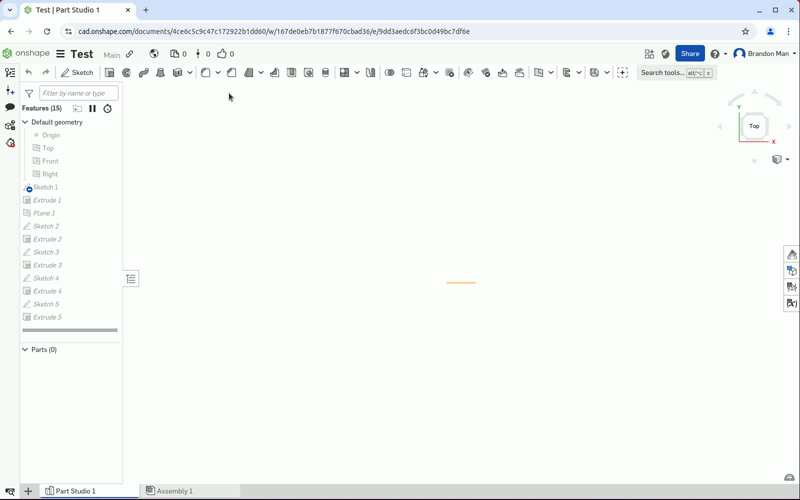
key(shift+s)
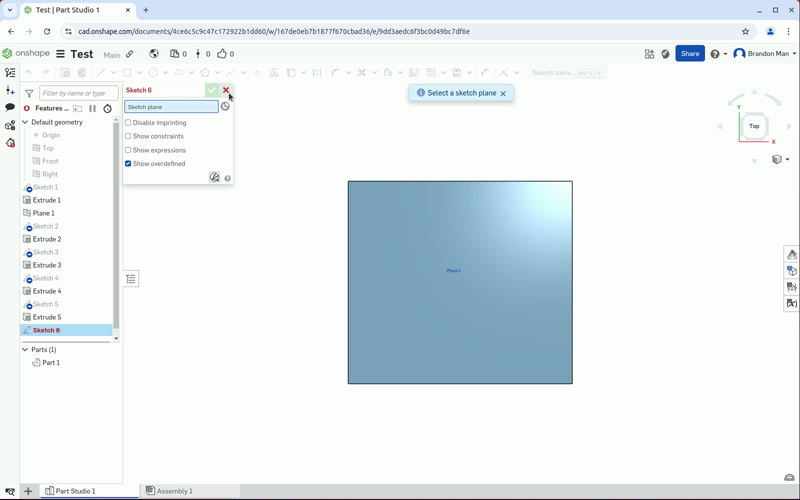
mouse_move(69, 215)
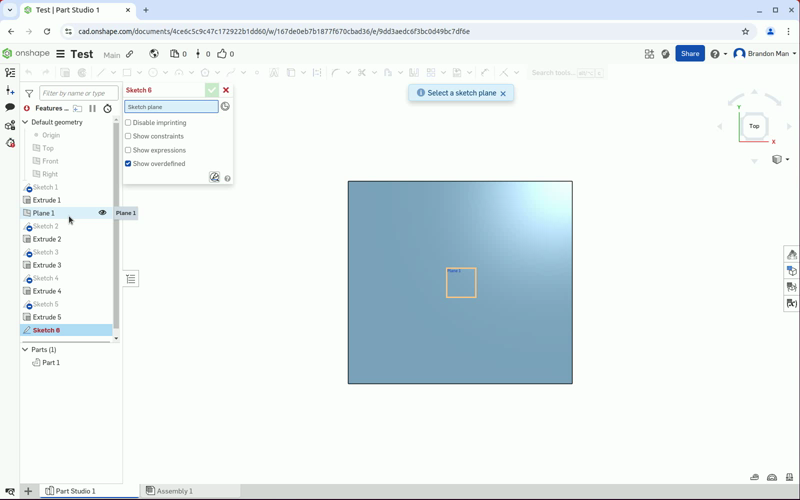
click(69, 215)
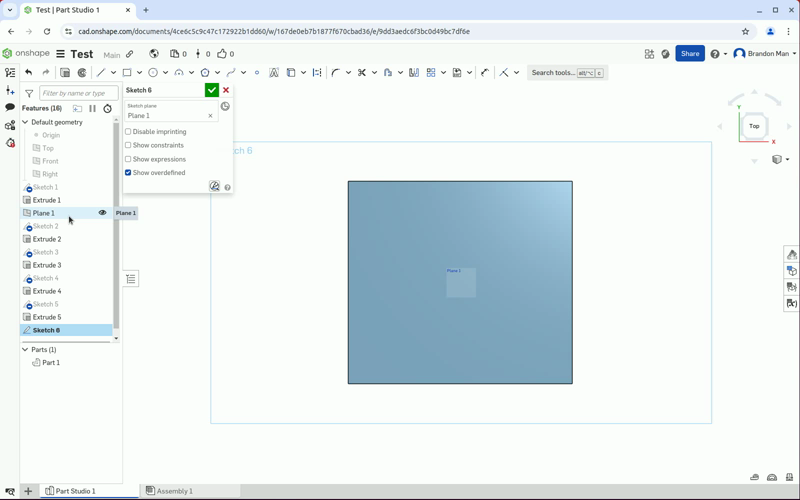
mouse_move(73, 352)
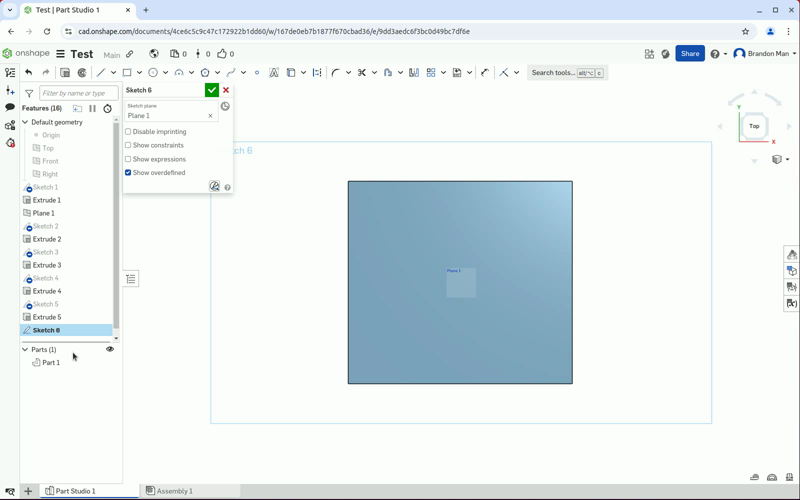
key(y)
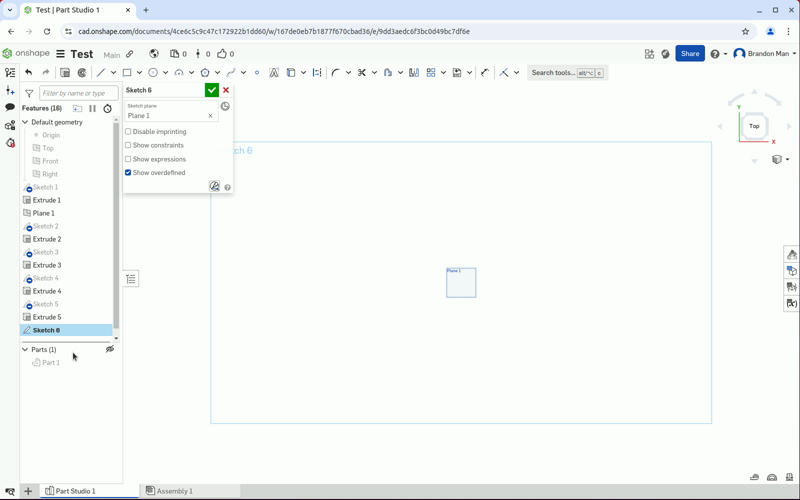
key(a)
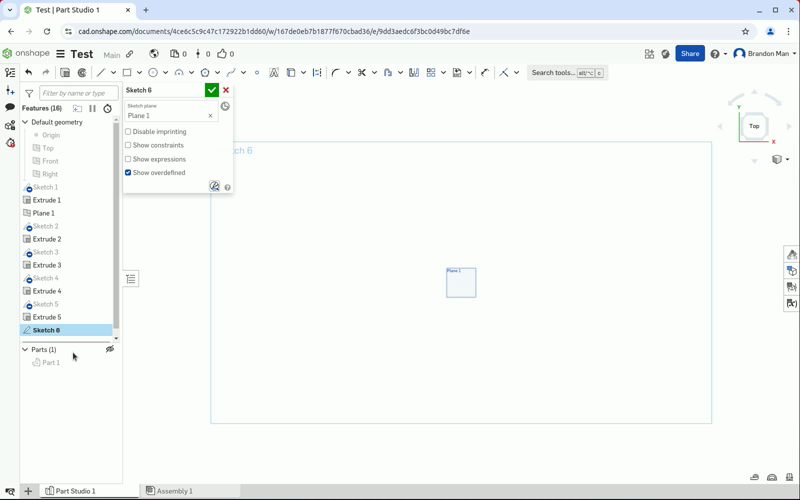
key_down(shift)
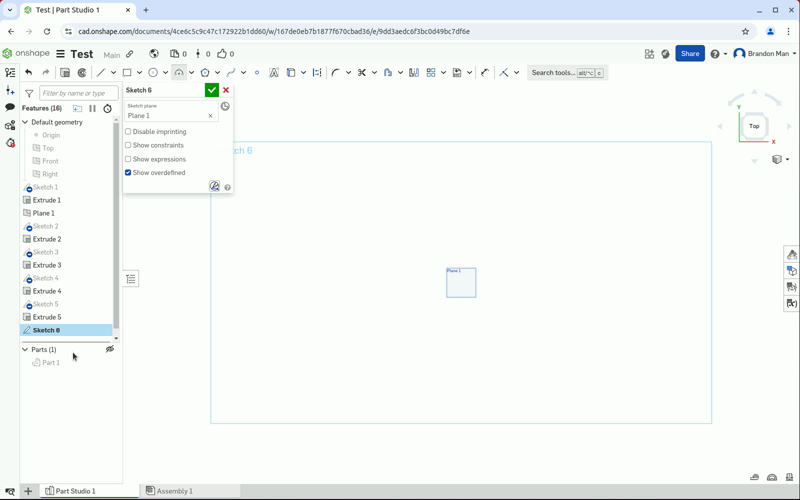
mouse_move(534, 259)
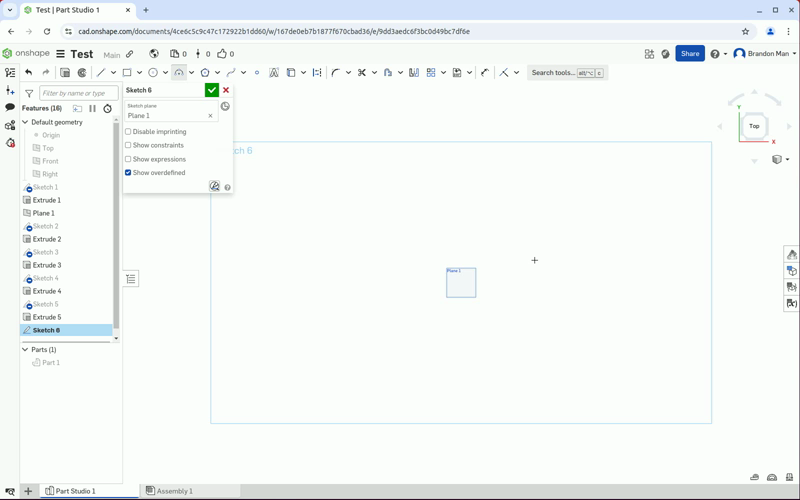
click(534, 259)
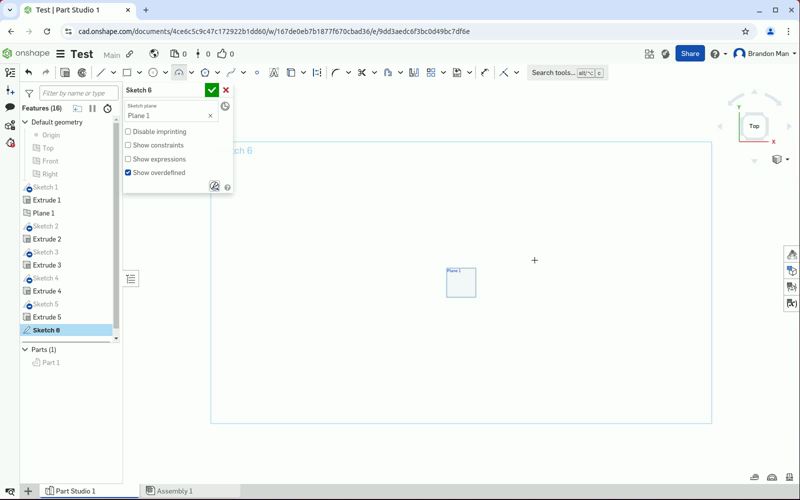
key_up(shift)
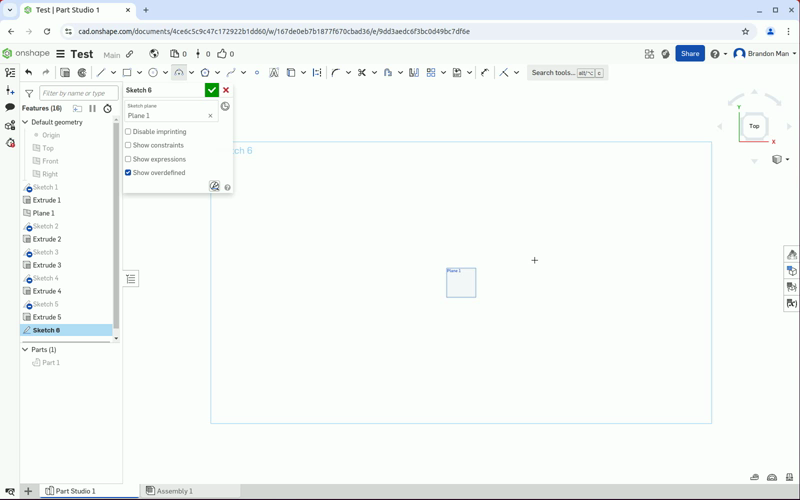
key_down(shift)
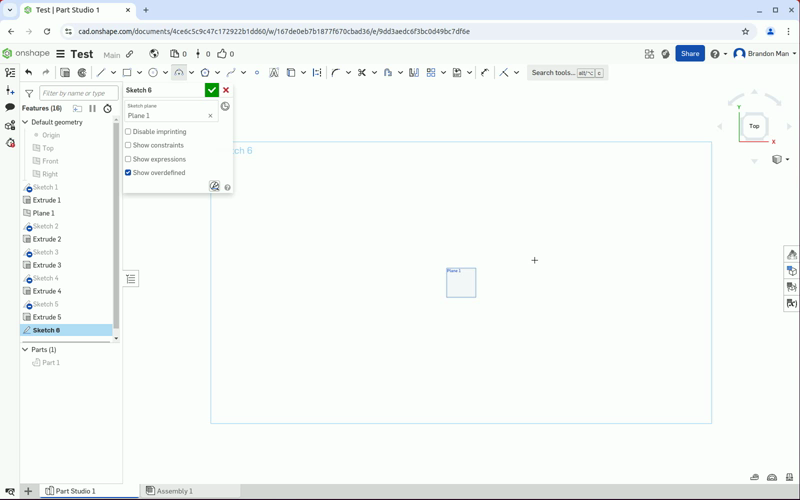
mouse_move(556, 259)
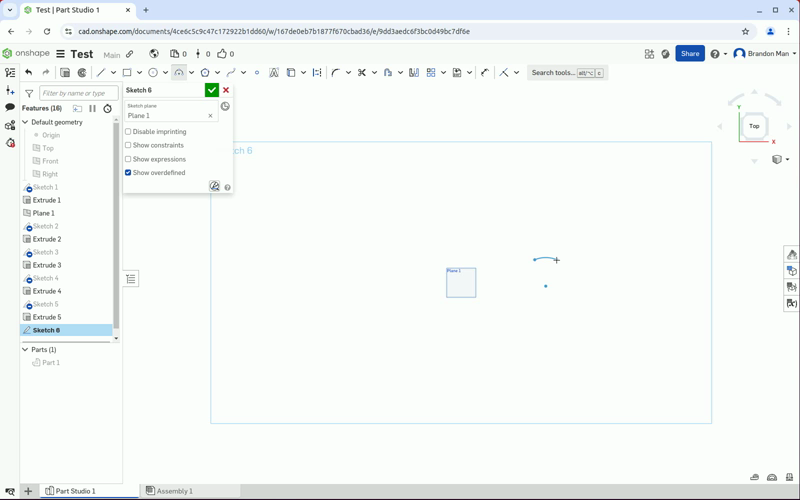
click(556, 259)
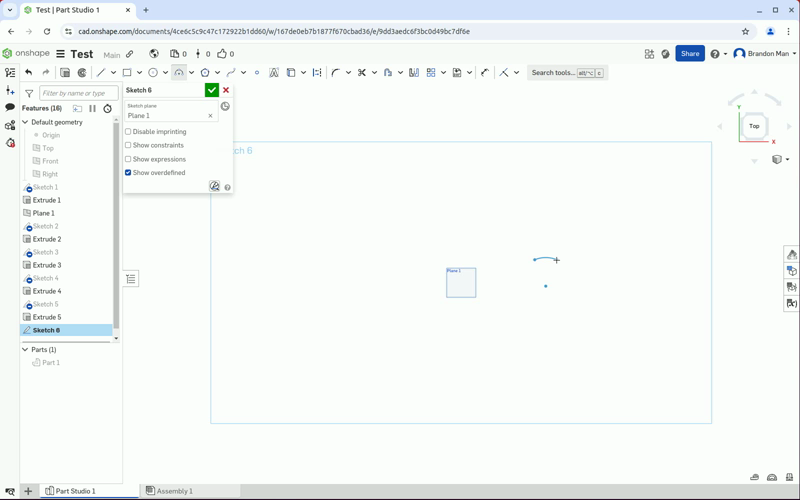
mouse_move(545, 270)
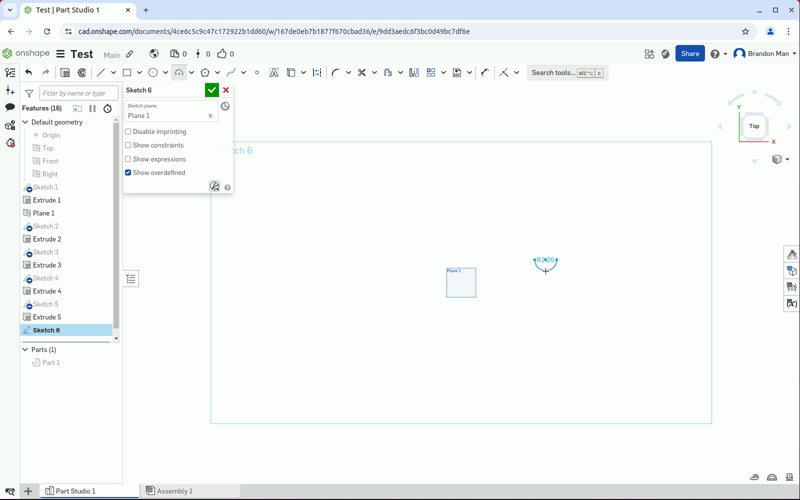
click(545, 270)
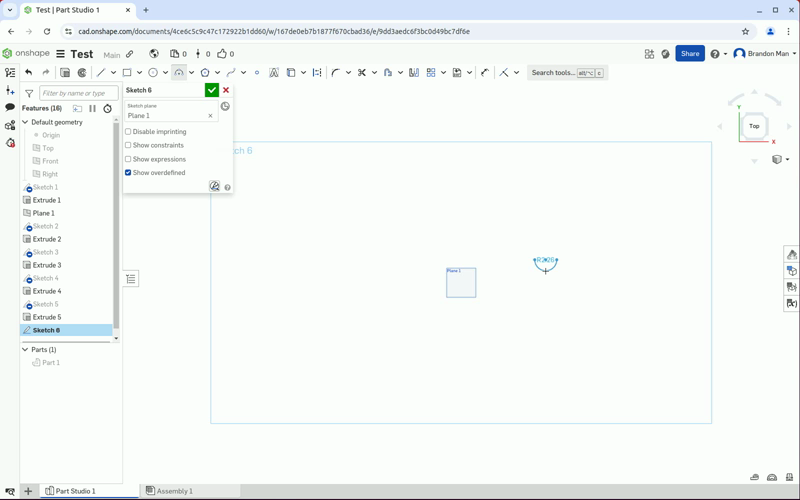
key_up(shift)
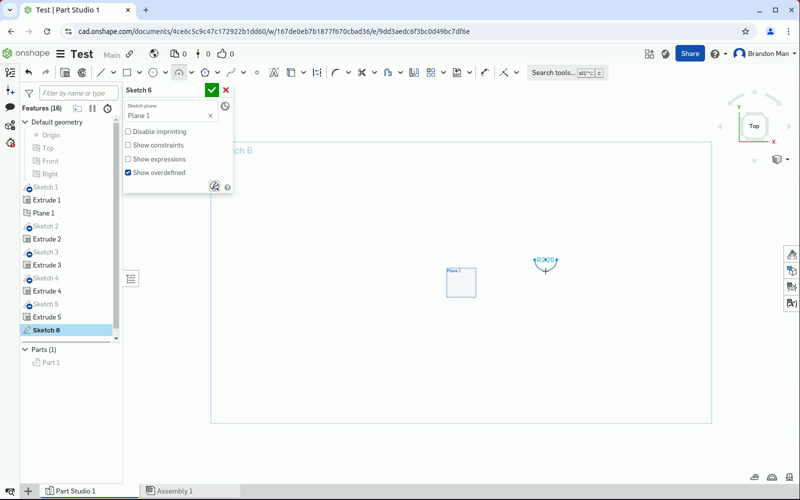
key(esc)
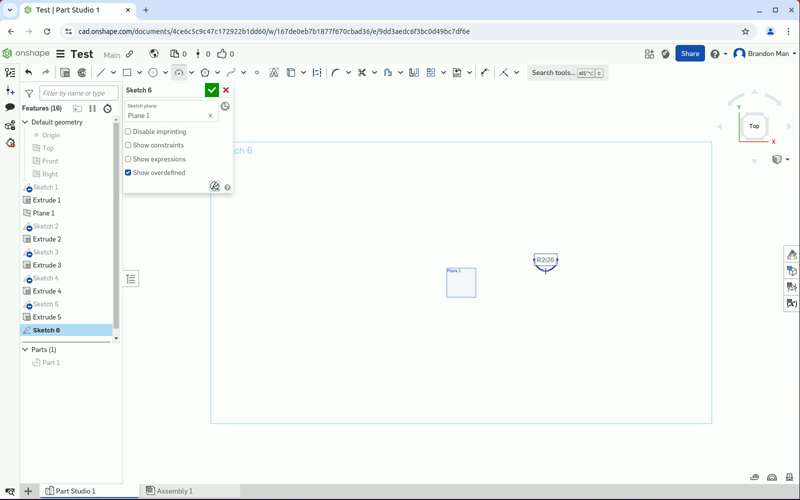
key(l)
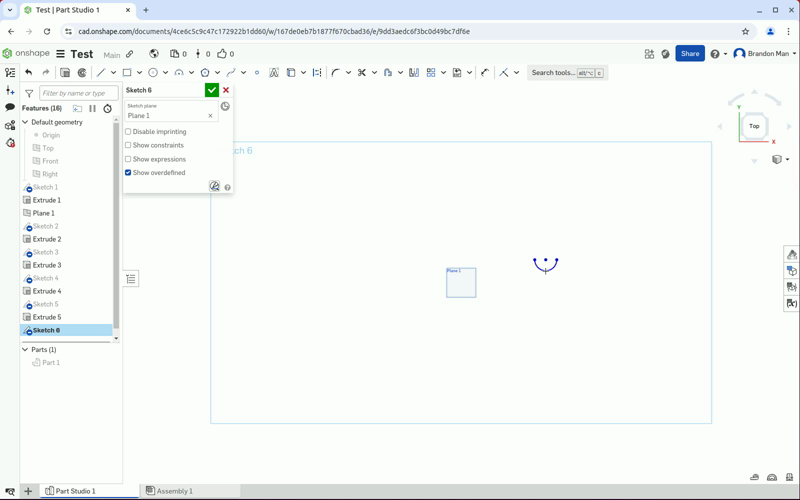
mouse_move(556, 259)
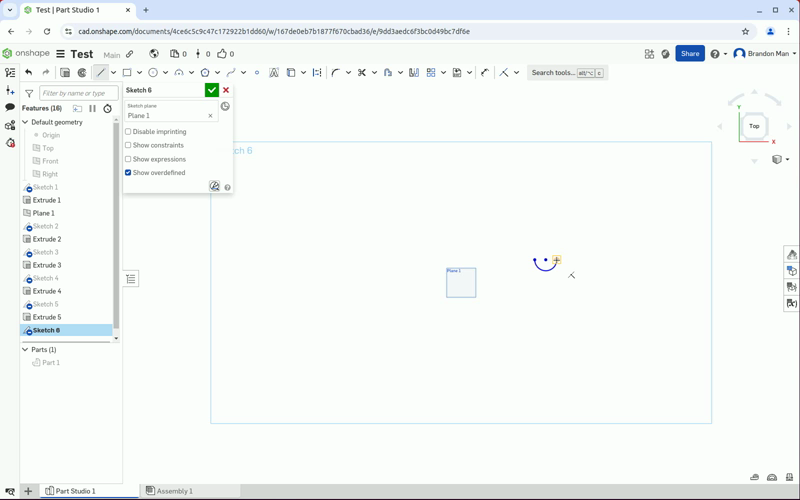
click(556, 259)
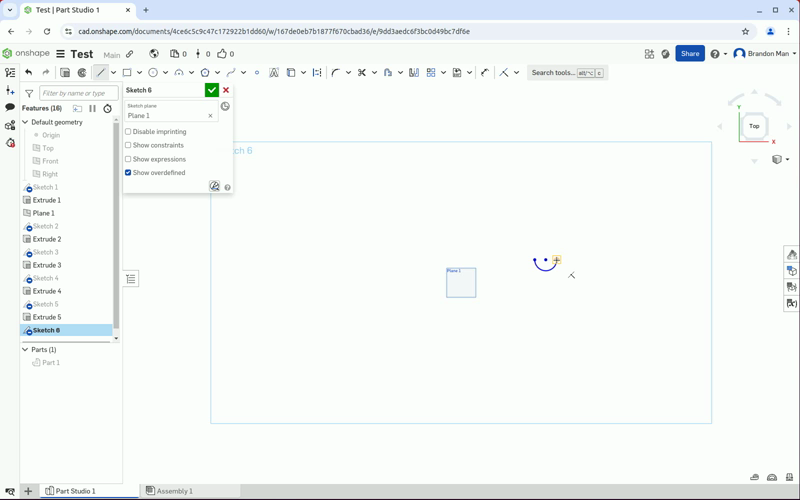
mouse_move(586, 259)
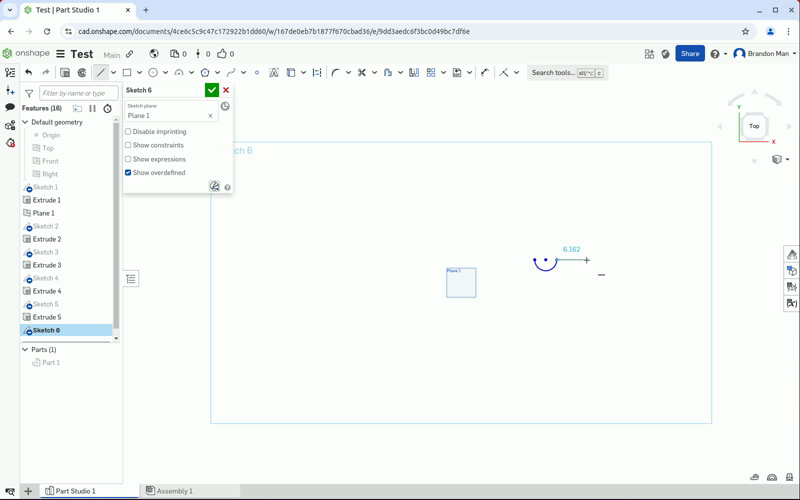
key_down(shift)
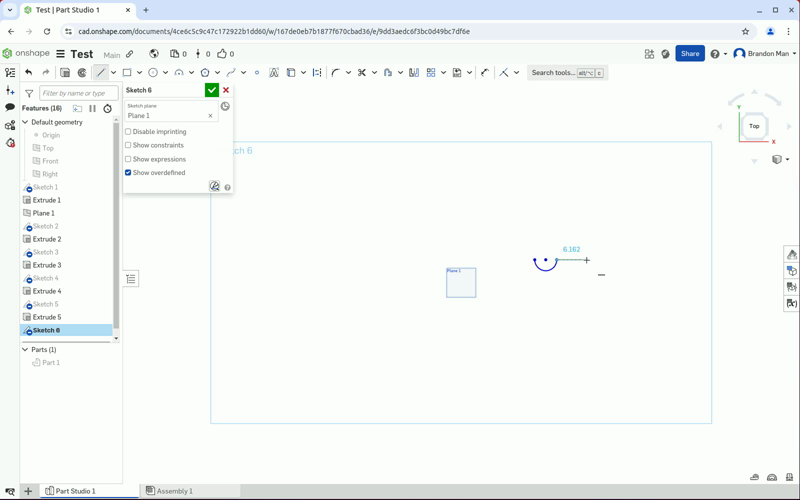
mouse_move(534, 259)
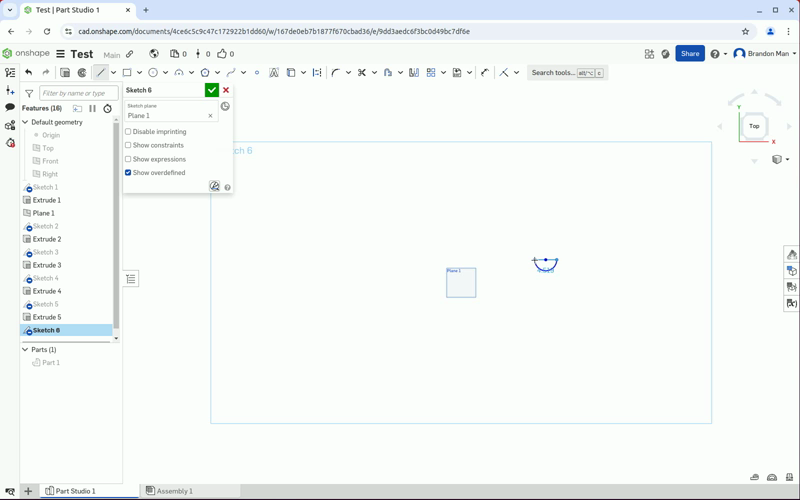
key_up(shift)
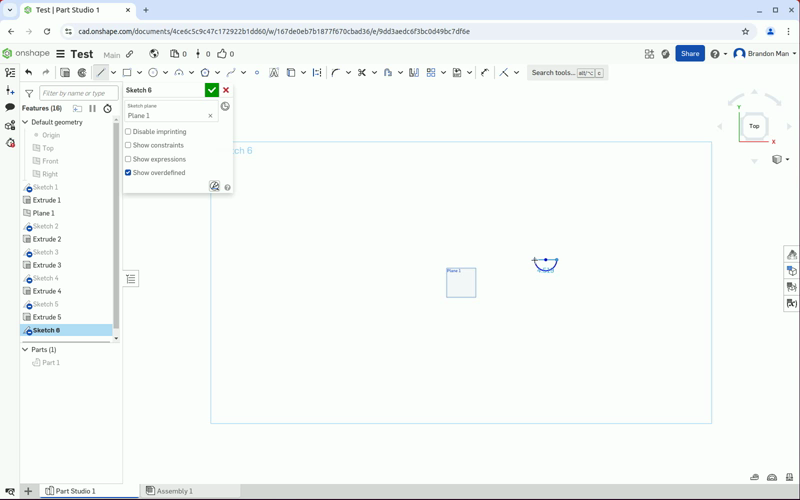
click(534, 259)
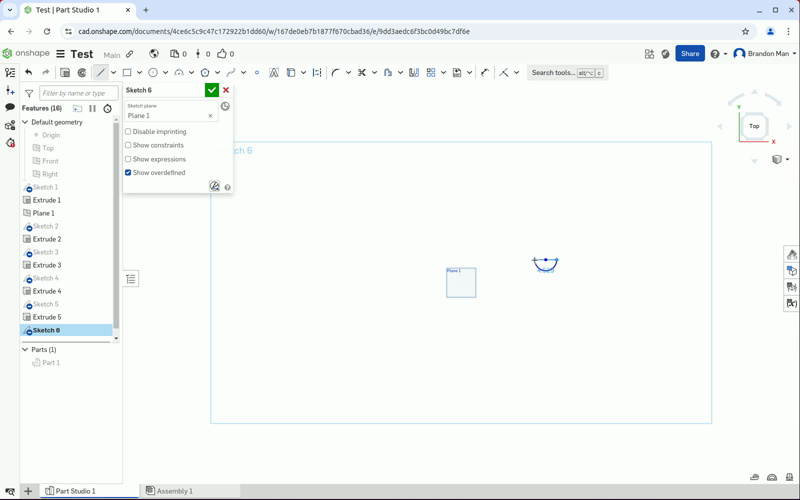
key(esc)
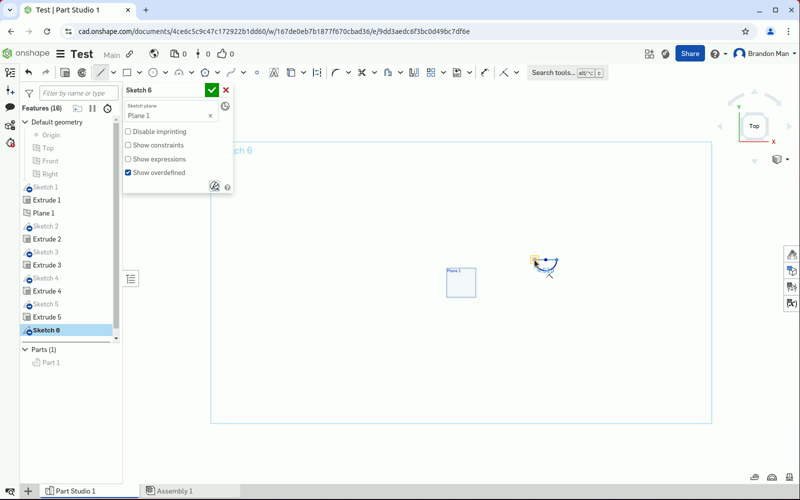
mouse_move(546, 261)
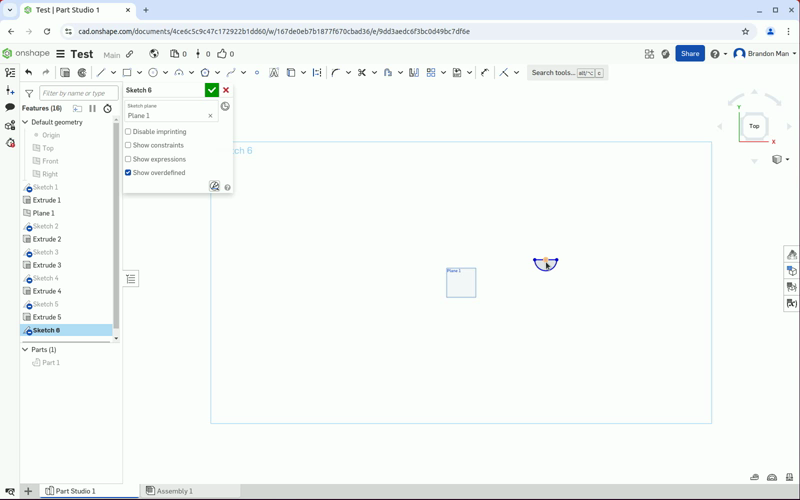
scroll(6)
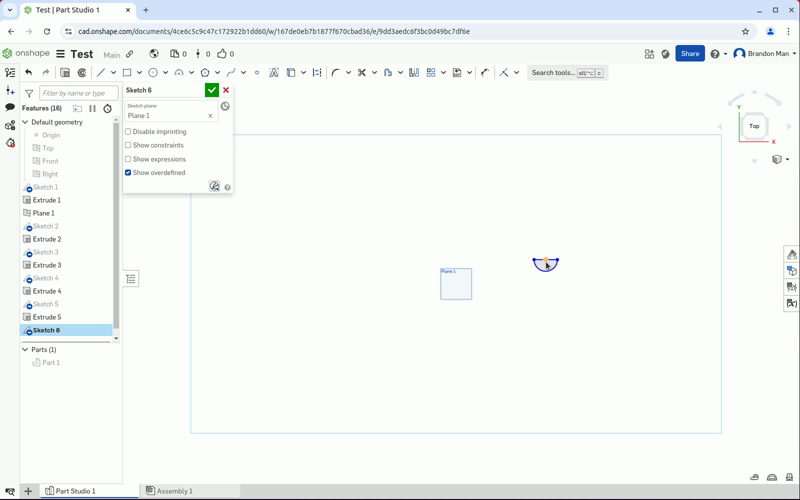
scroll(6)
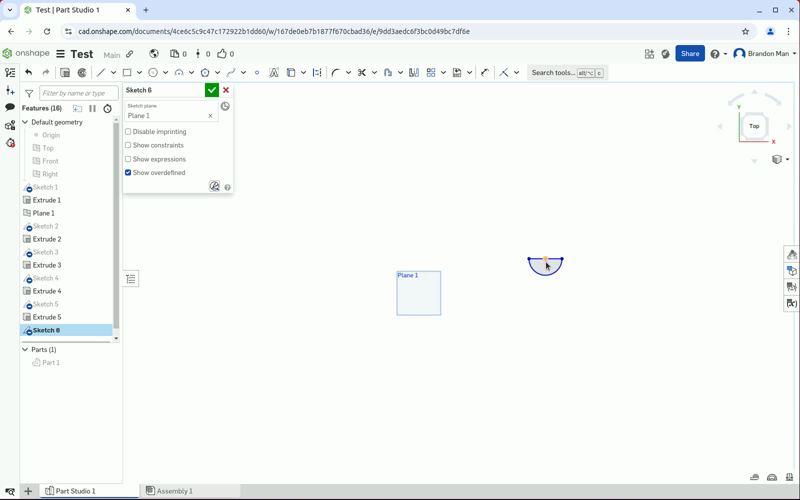
scroll(6)
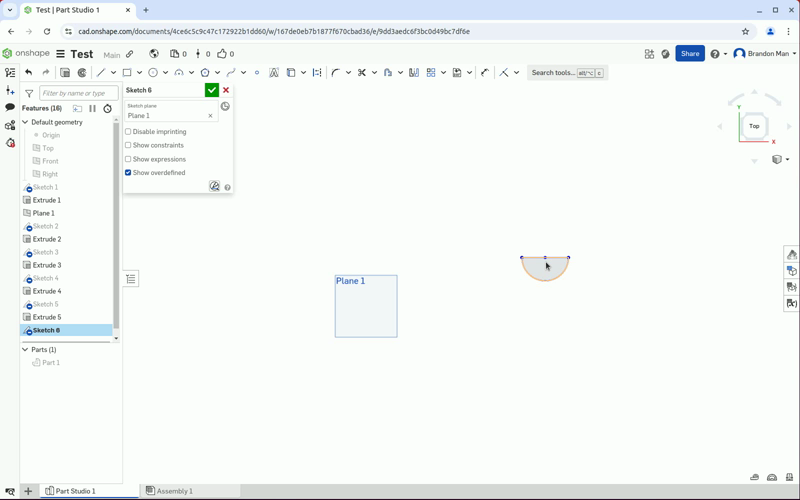
scroll(6)
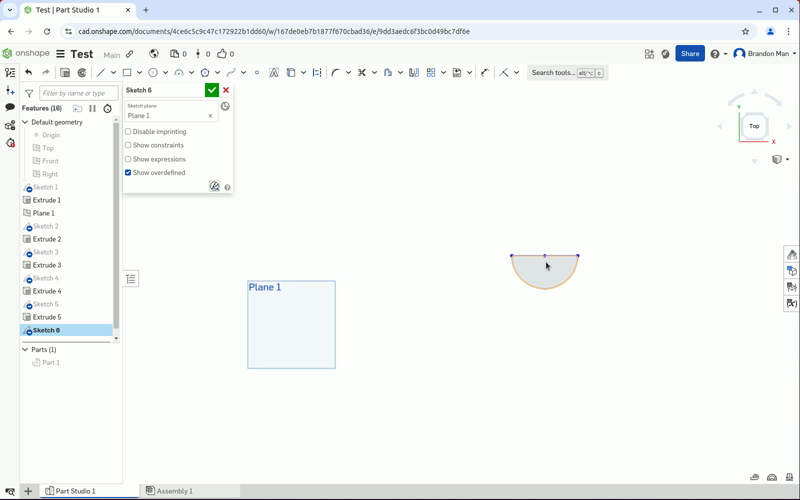
scroll(6)
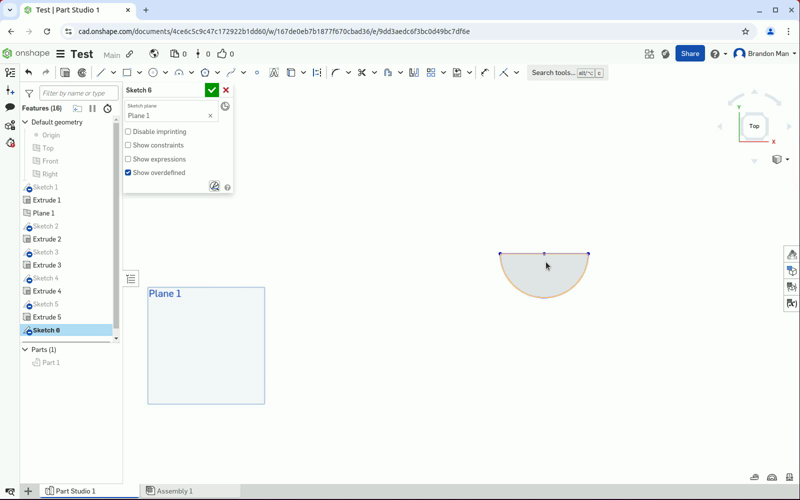
scroll(6)
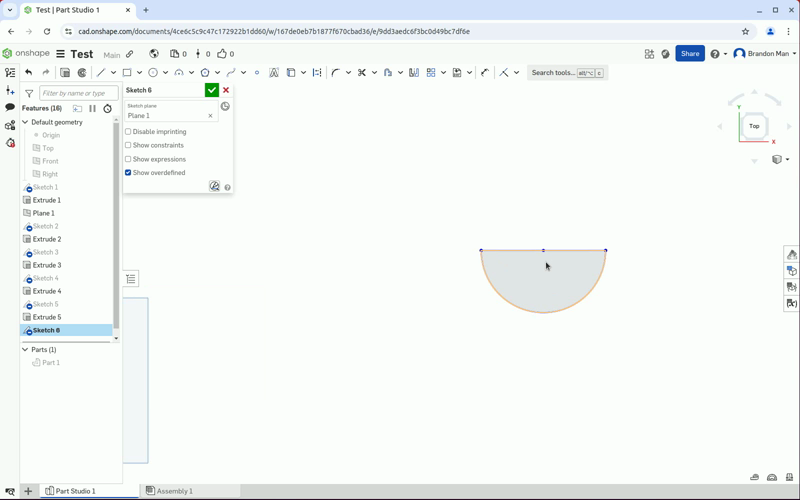
scroll(6)
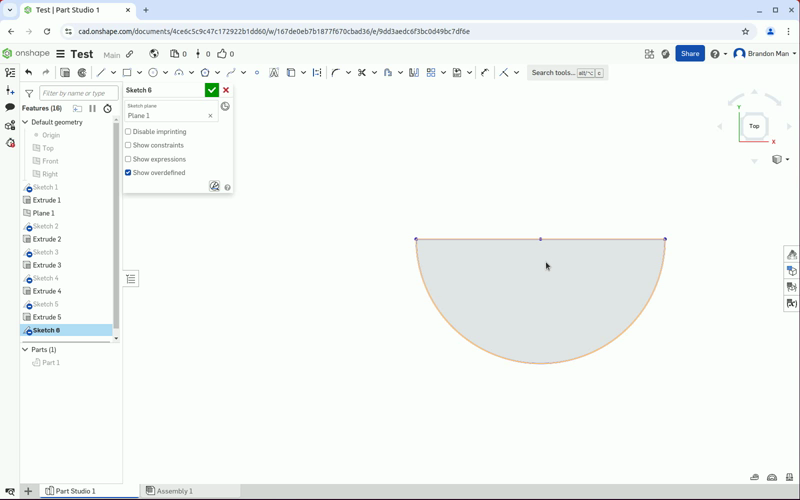
click(546, 261)
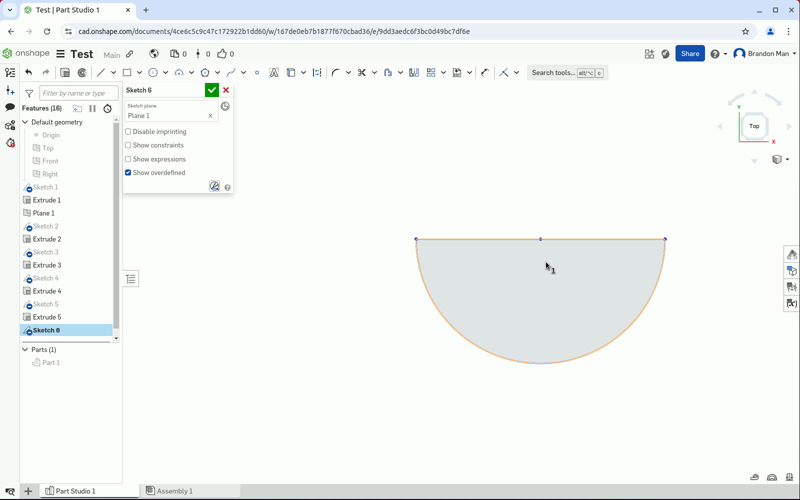
scroll(-6)
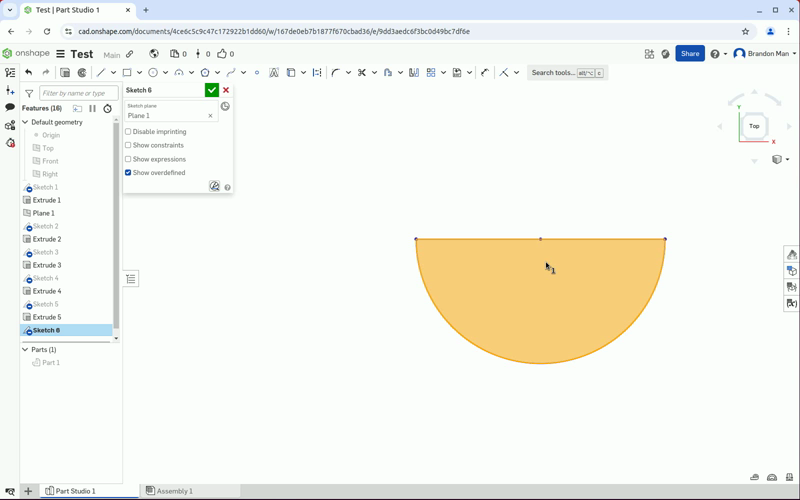
scroll(-6)
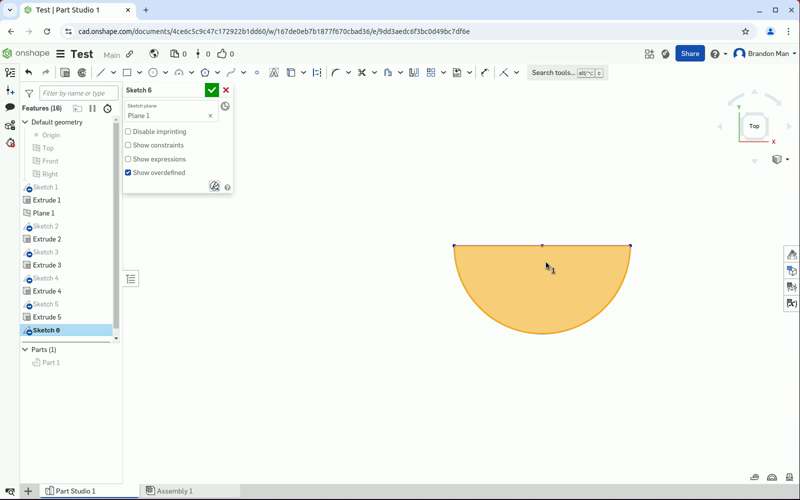
scroll(-6)
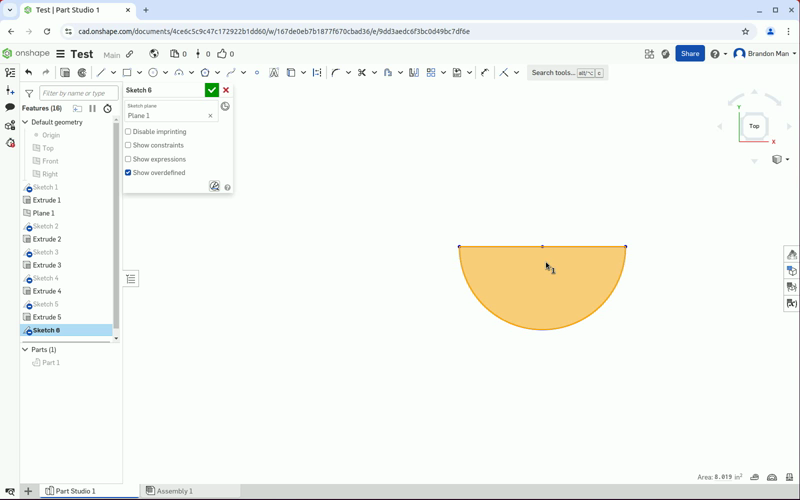
scroll(-6)
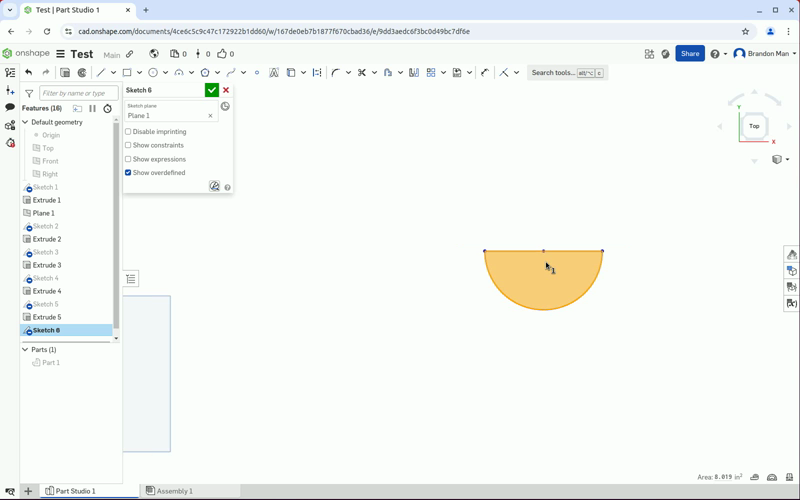
scroll(-6)
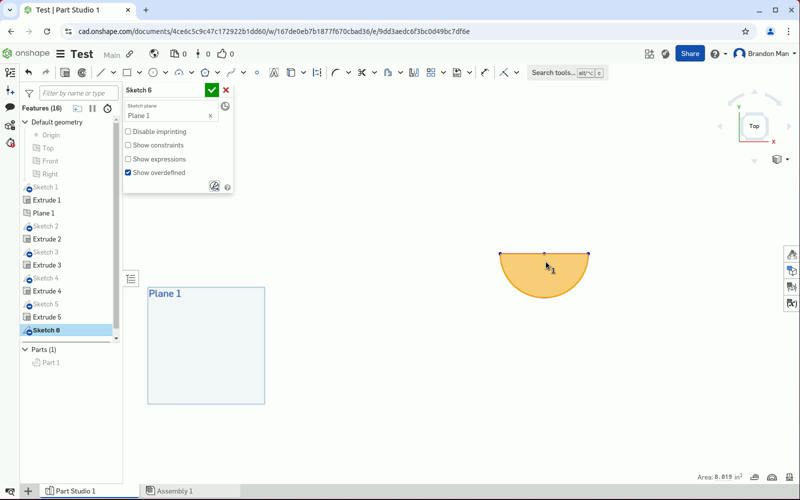
scroll(-6)
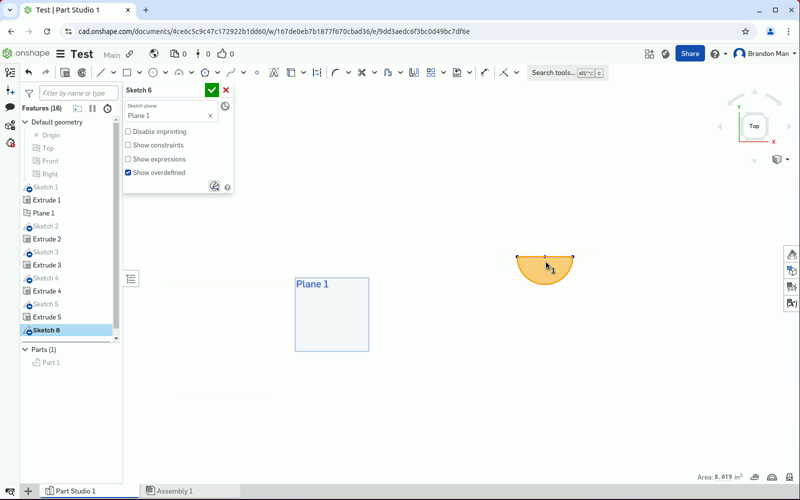
scroll(-6)
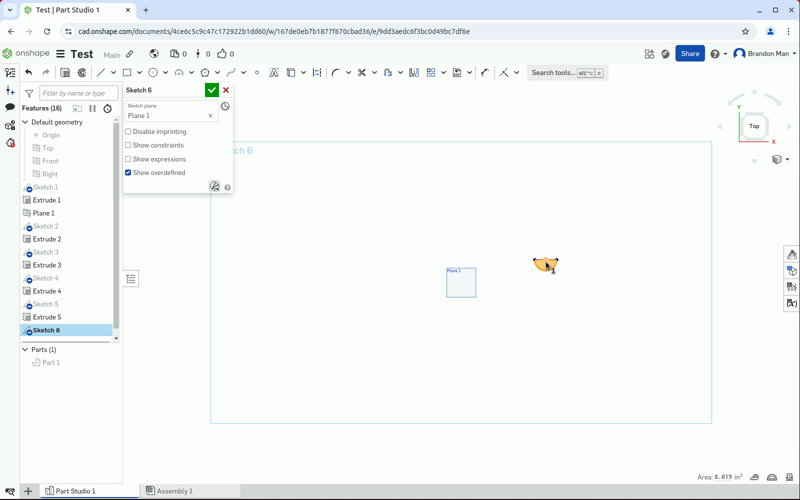
mouse_move(73, 352)
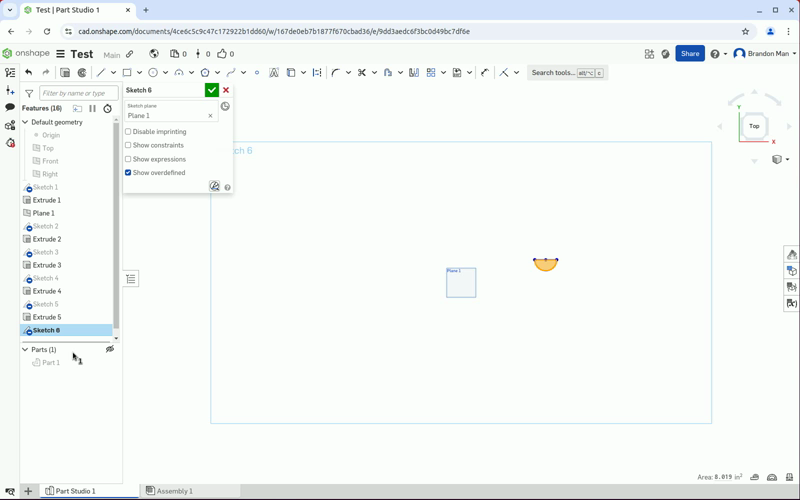
key(shift+y)
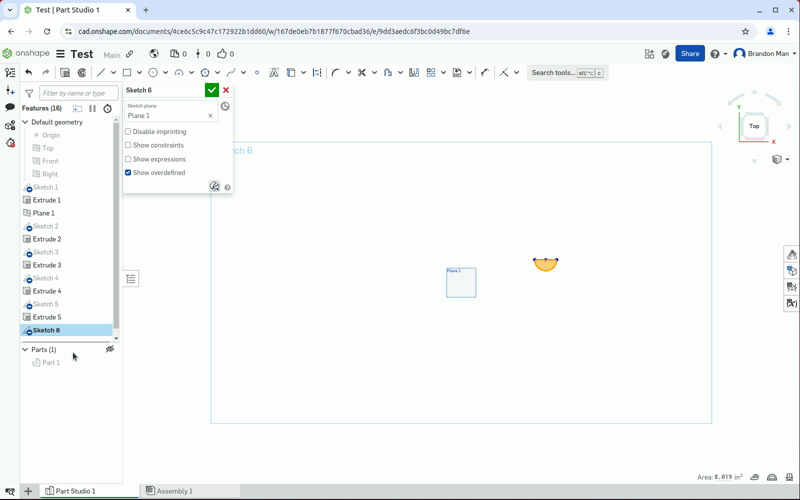
key(shift+e)
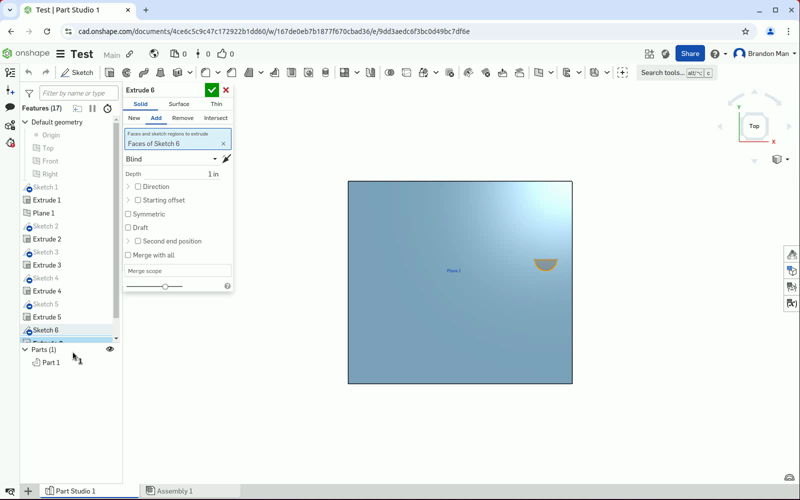
mouse_move(143, 106)
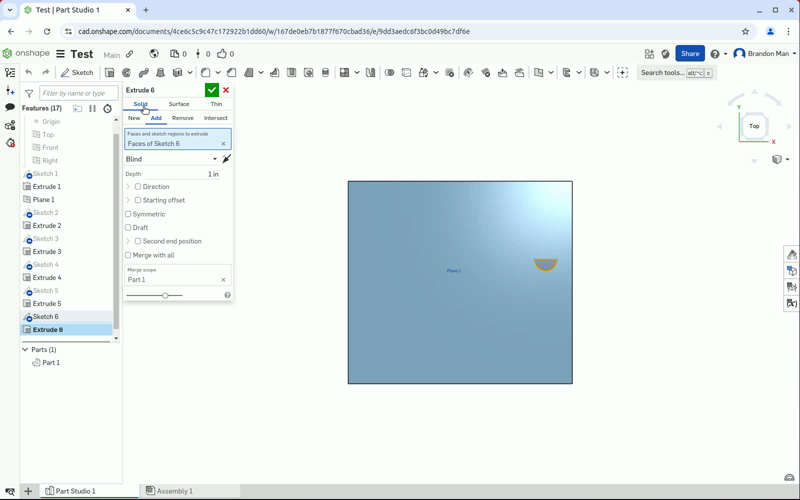
click(143, 106)
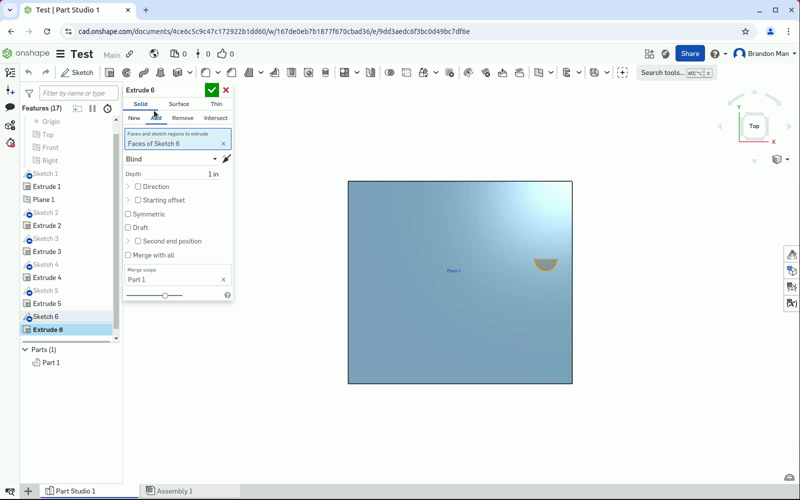
mouse_move(186, 120)
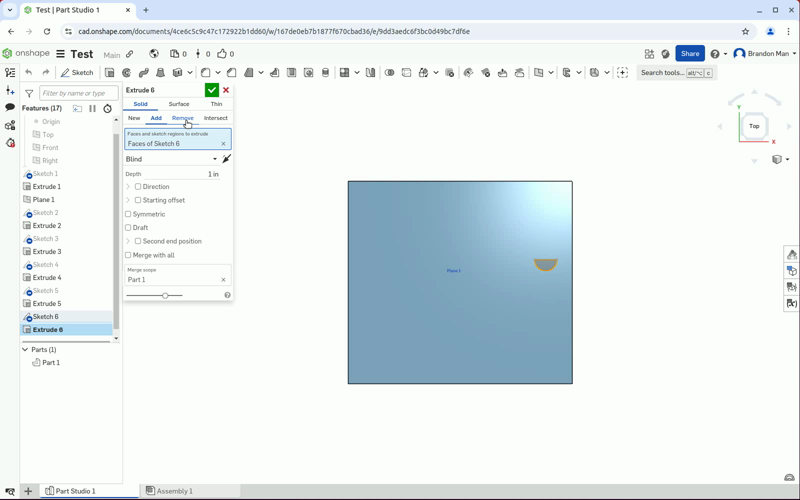
click(186, 120)
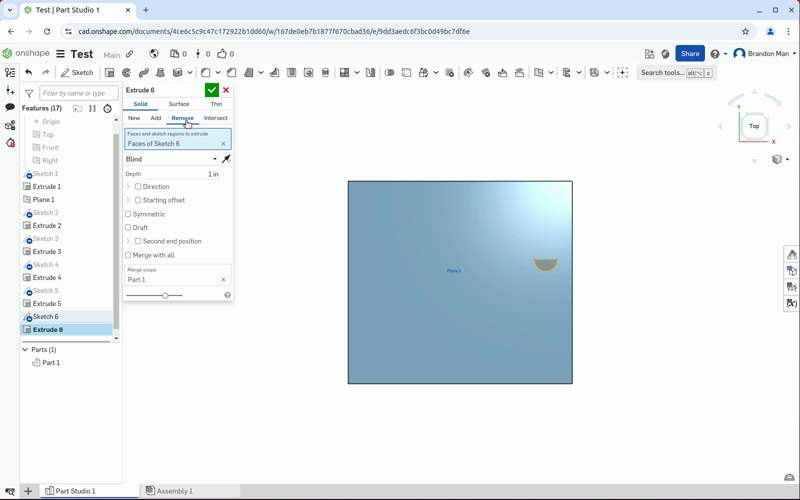
key(tab, 4)
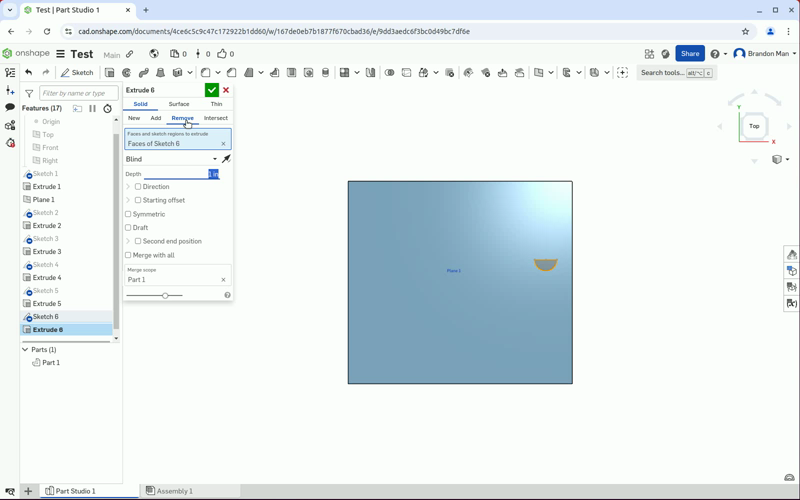
text(28.885)
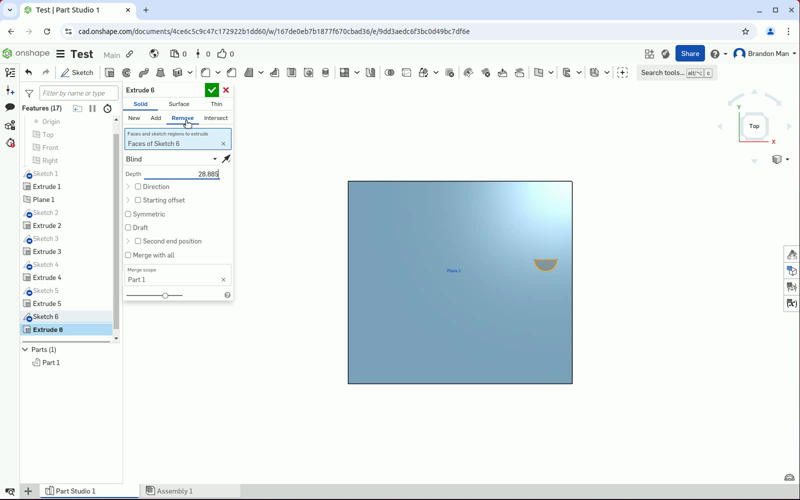
key(tab, 6)
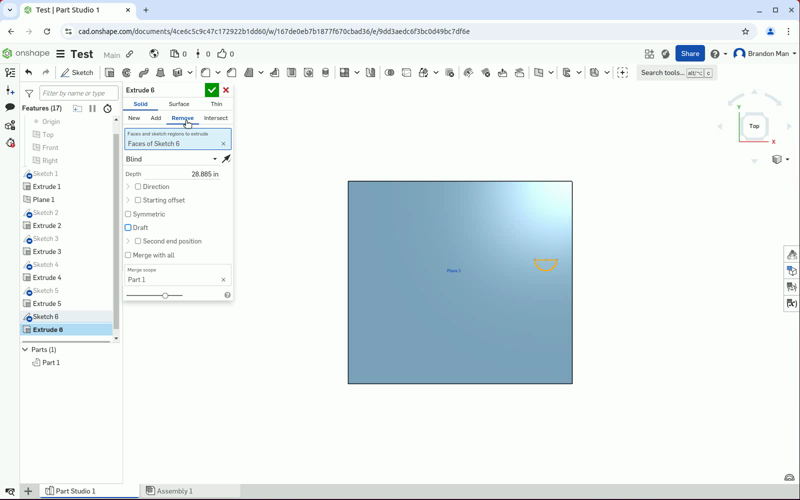
key(space)
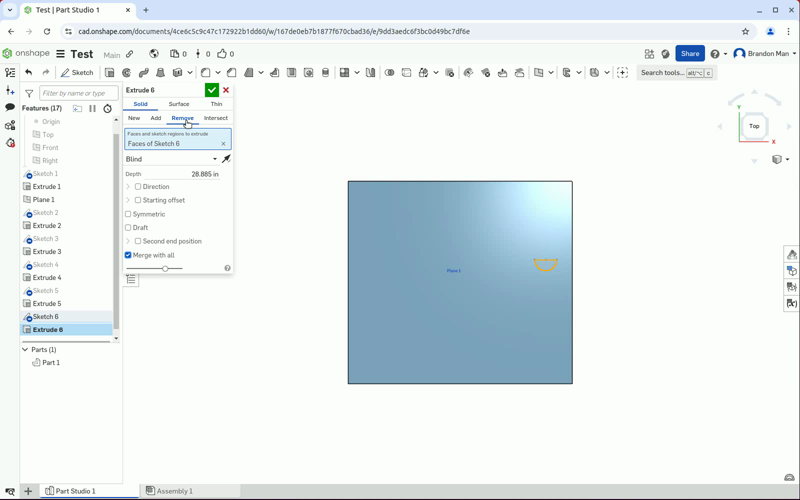
key(enter)
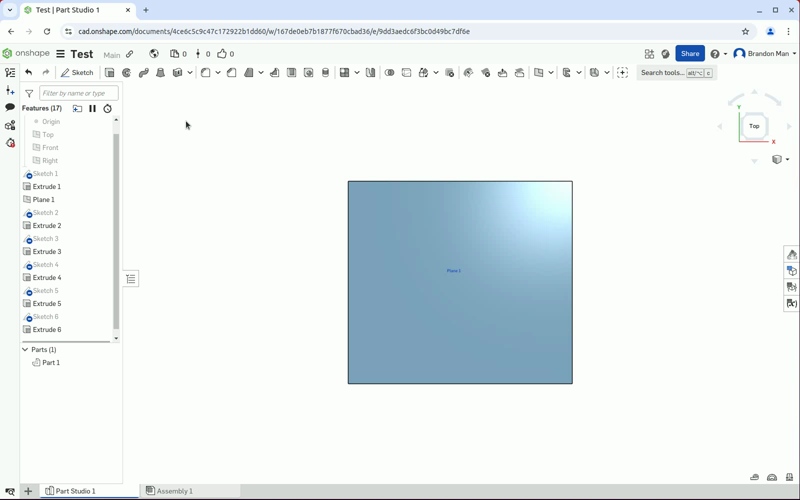
key(shift+h)
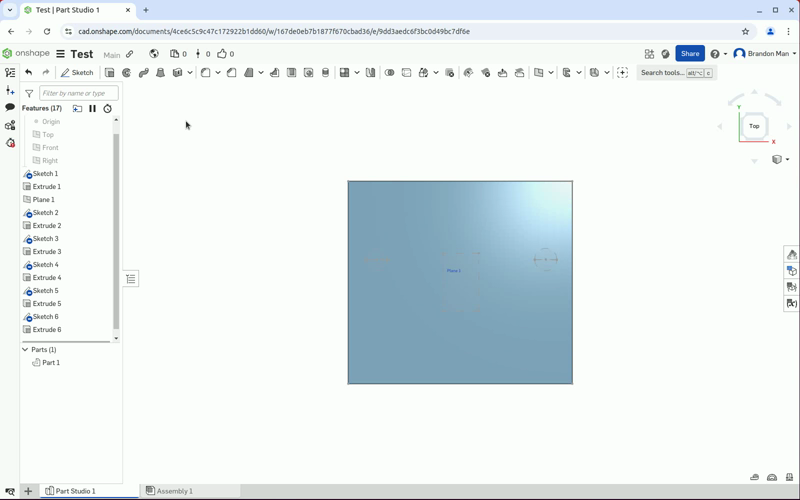
key(shift+h)
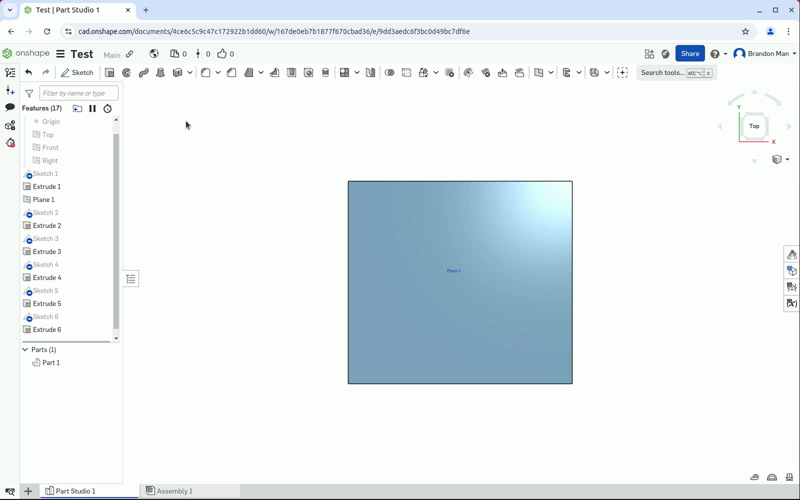
mouse_move(69, 176)
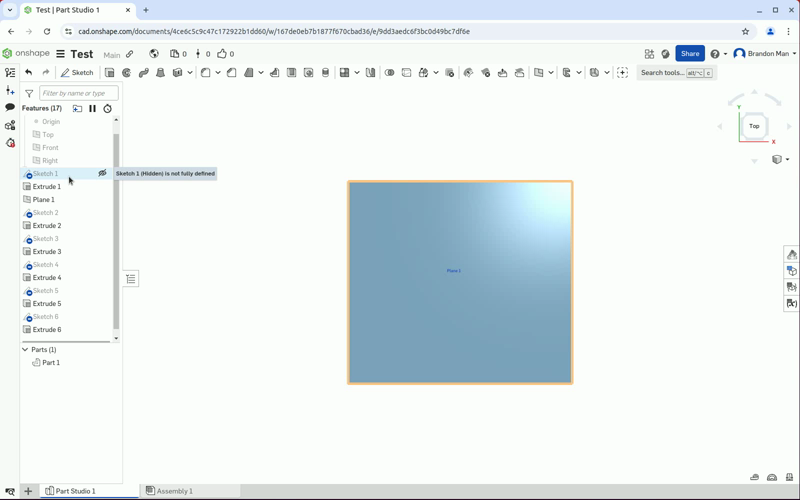
click(69, 176)
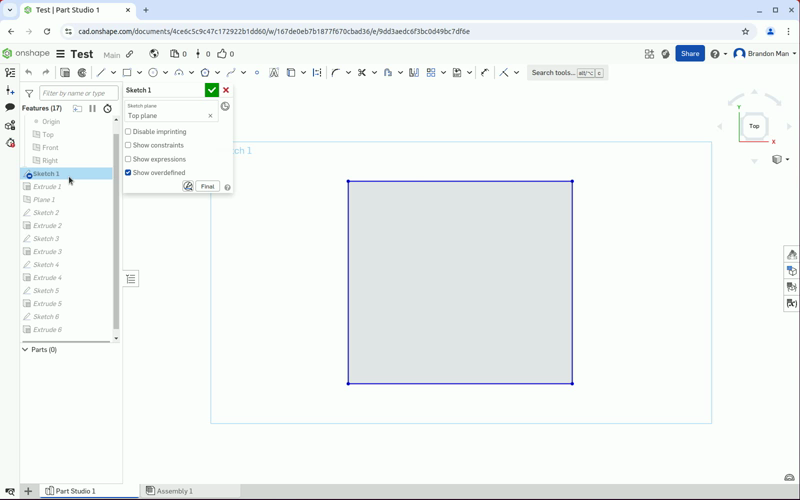
mouse_move(229, 92)
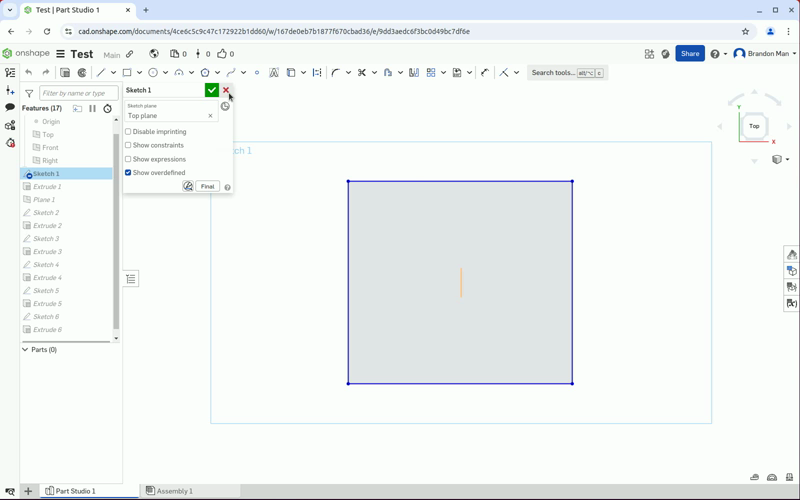
click(229, 92)
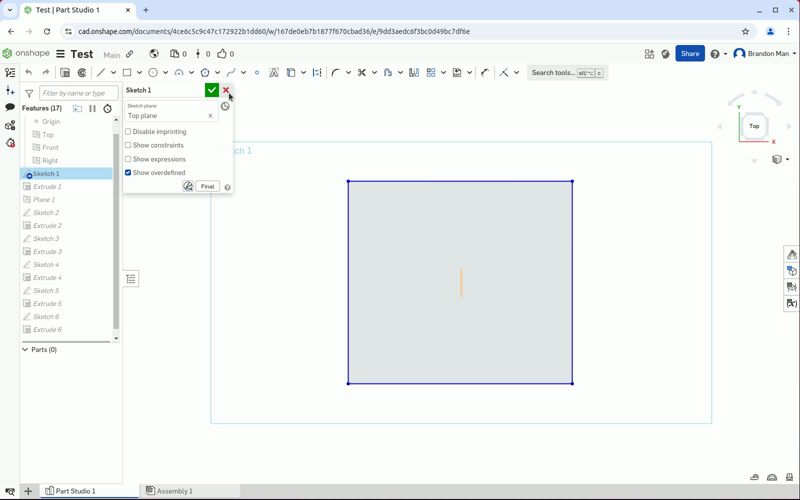
key(shift+s)
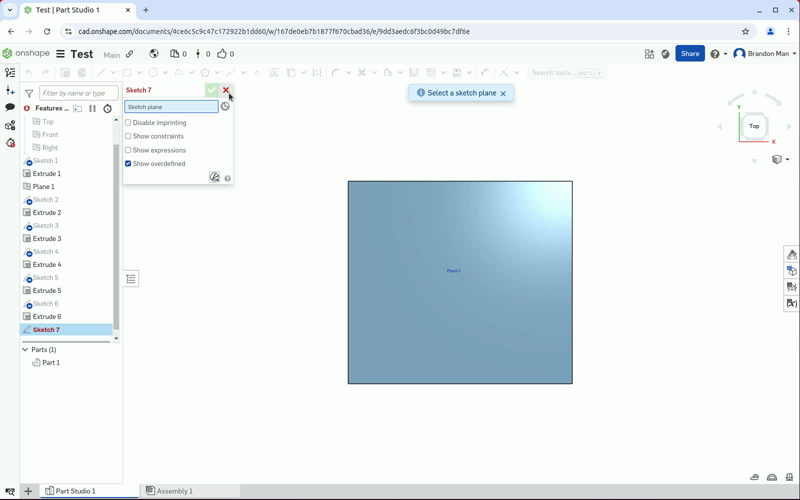
mouse_move(69, 189)
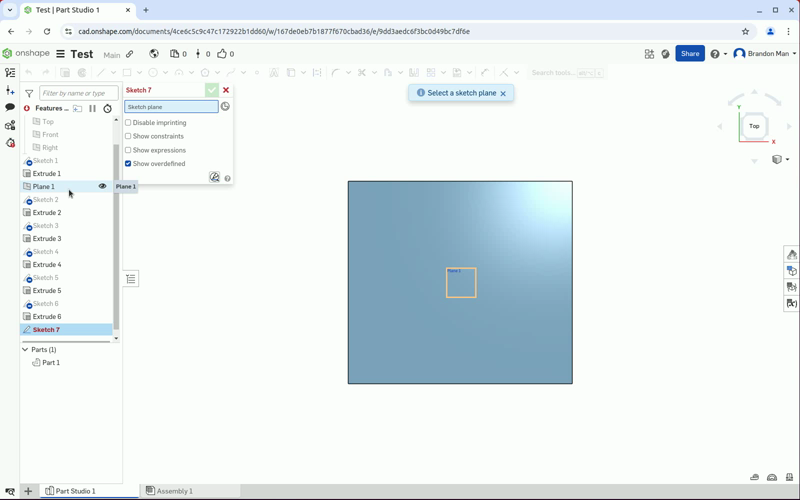
click(69, 189)
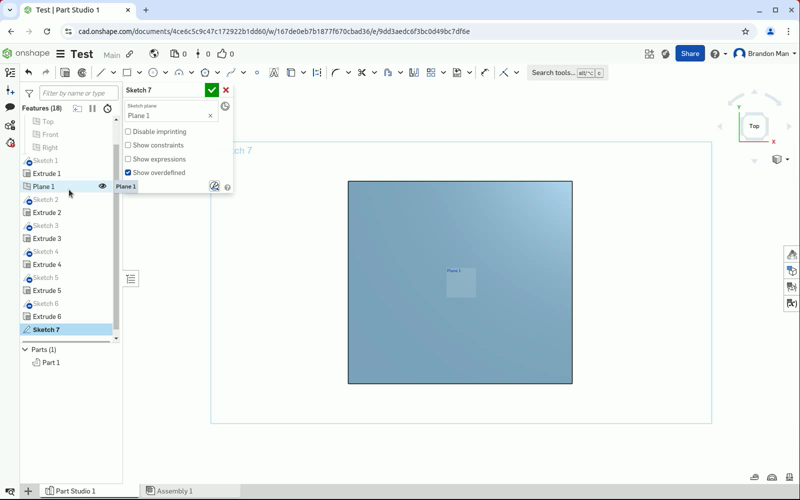
mouse_move(73, 352)
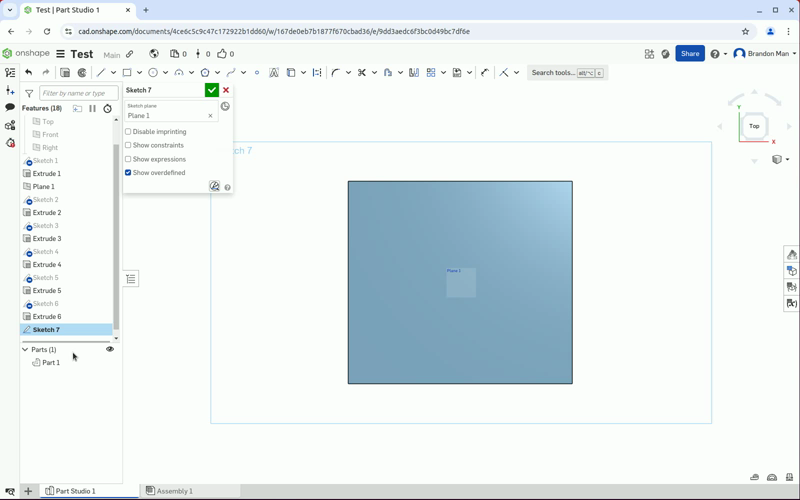
key(y)
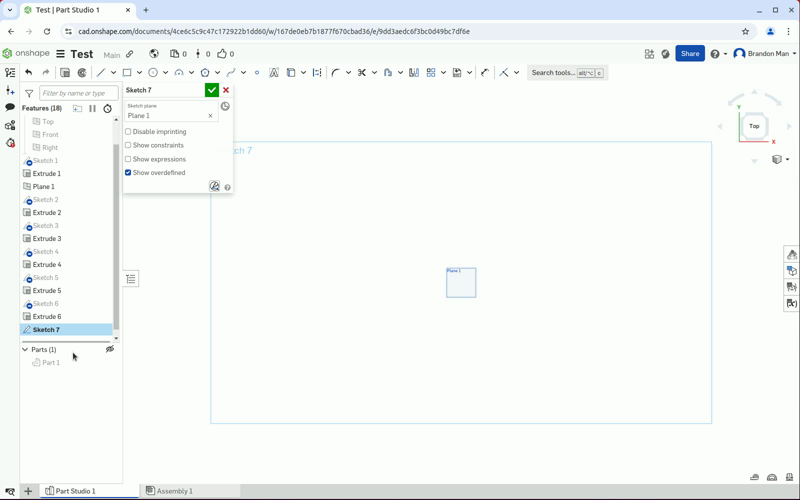
key(c)
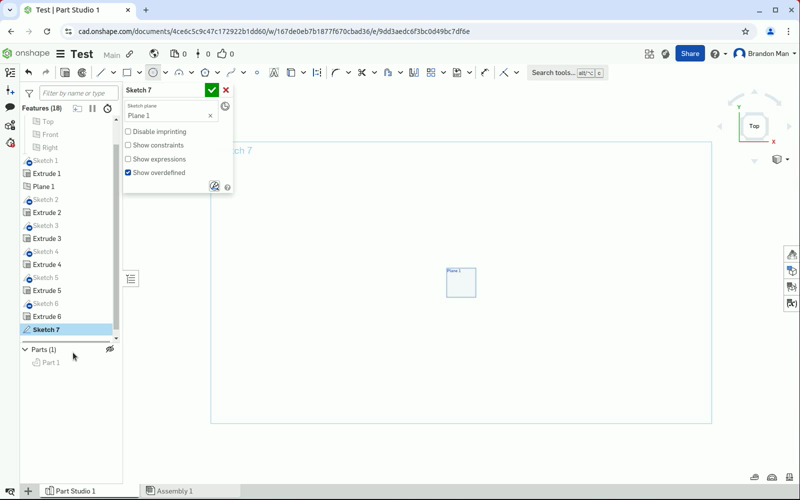
key_down(shift)
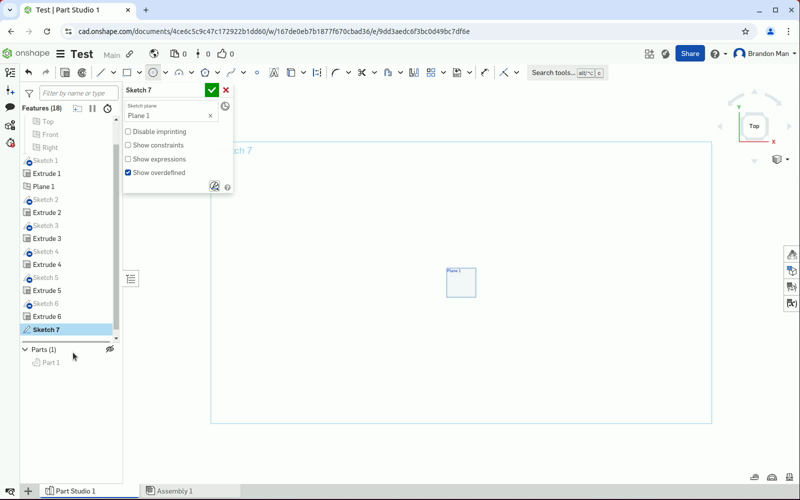
mouse_move(500, 259)
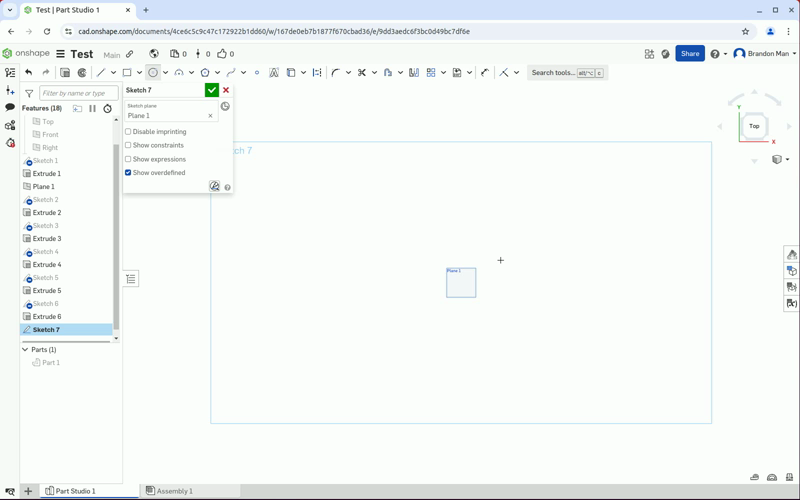
click(500, 259)
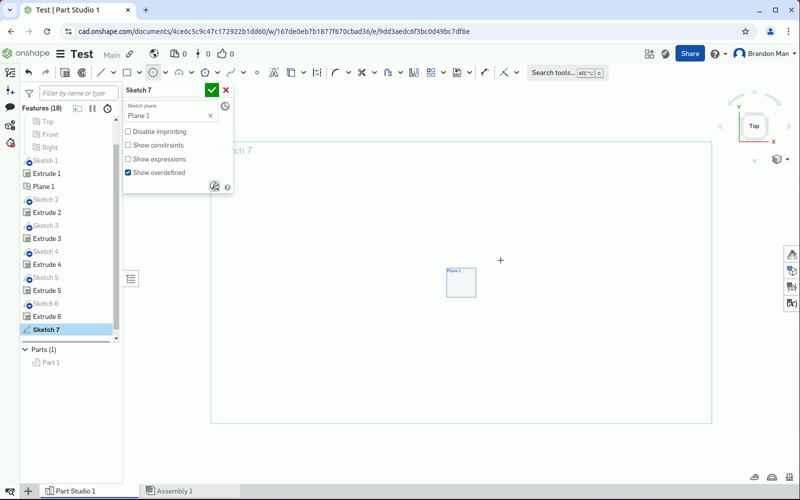
key_up(shift)
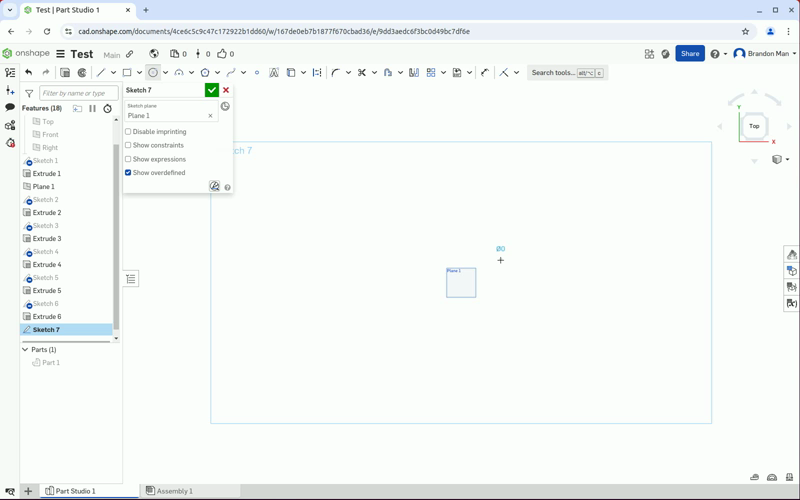
mouse_move(510, 259)
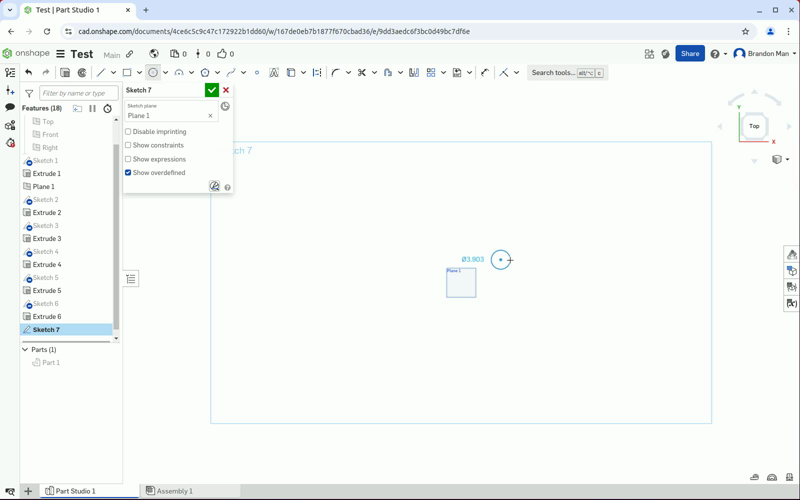
click(510, 259)
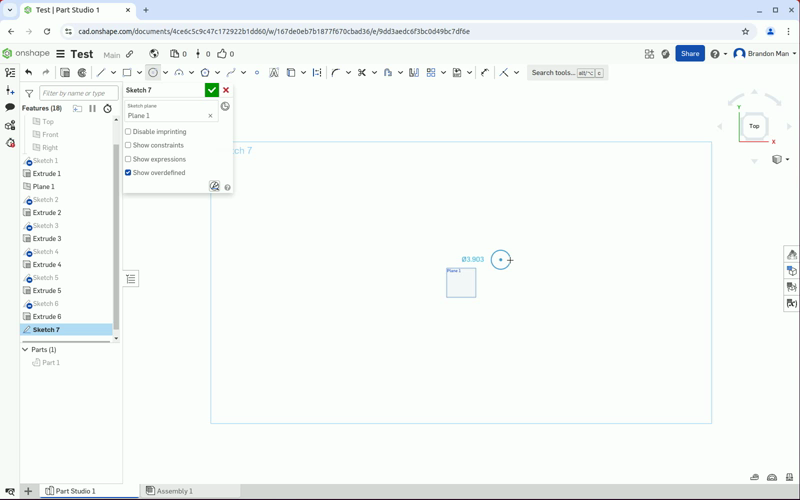
key(esc)
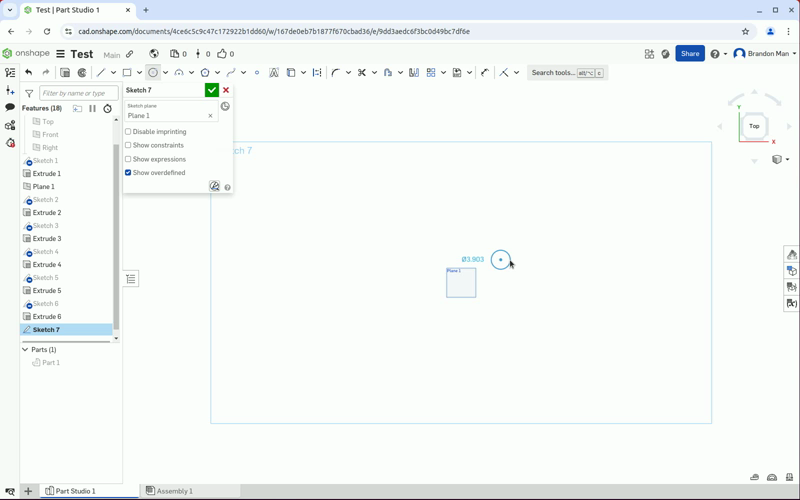
mouse_move(507, 264)
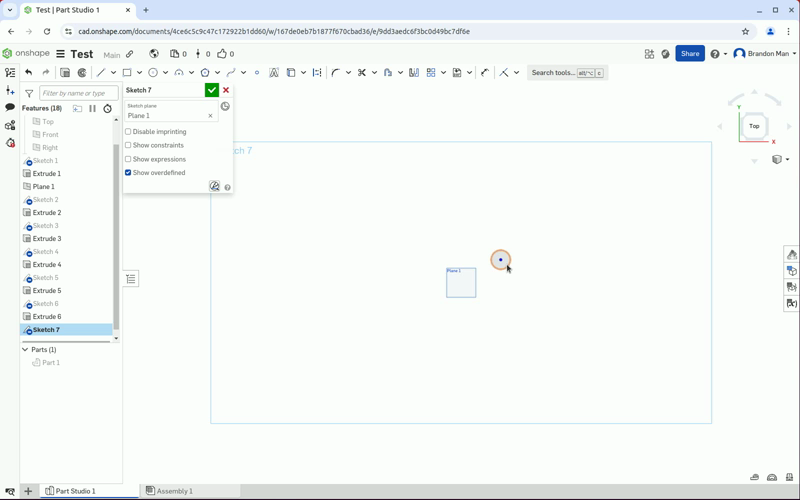
scroll(6)
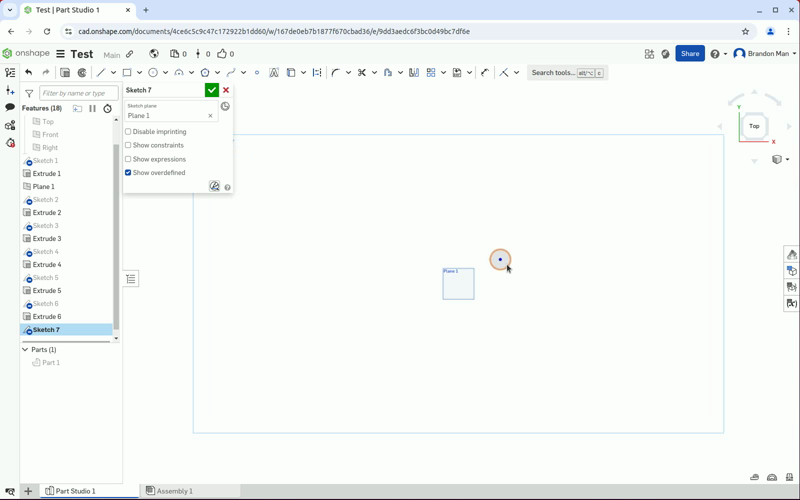
scroll(6)
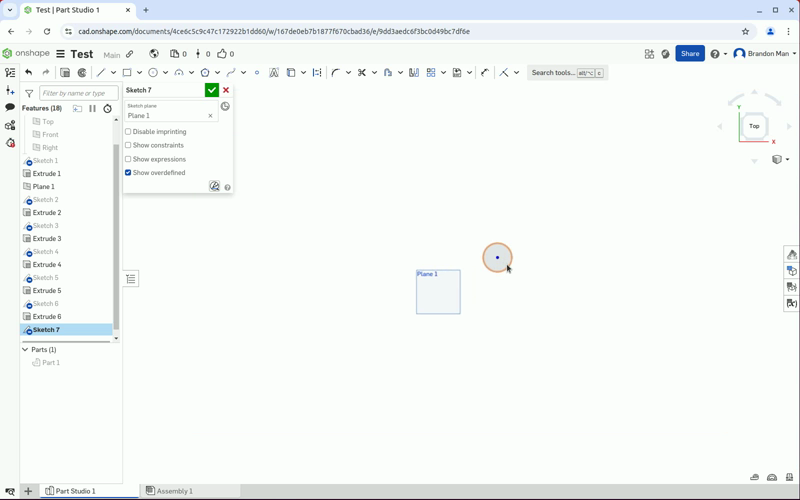
scroll(6)
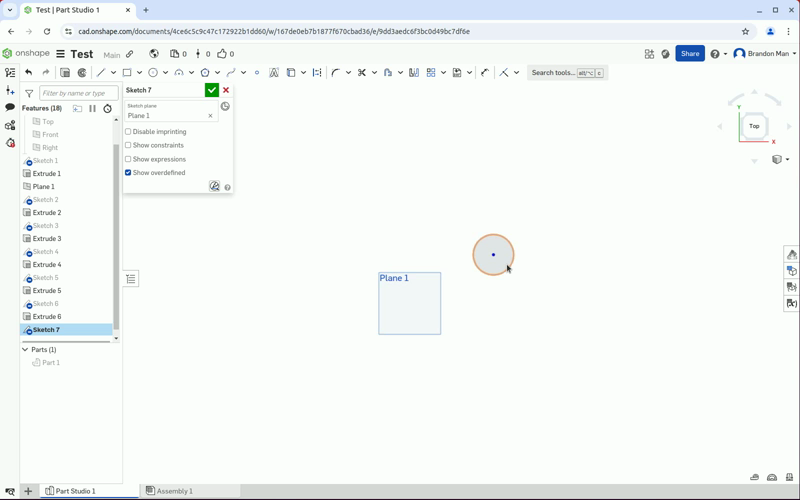
scroll(6)
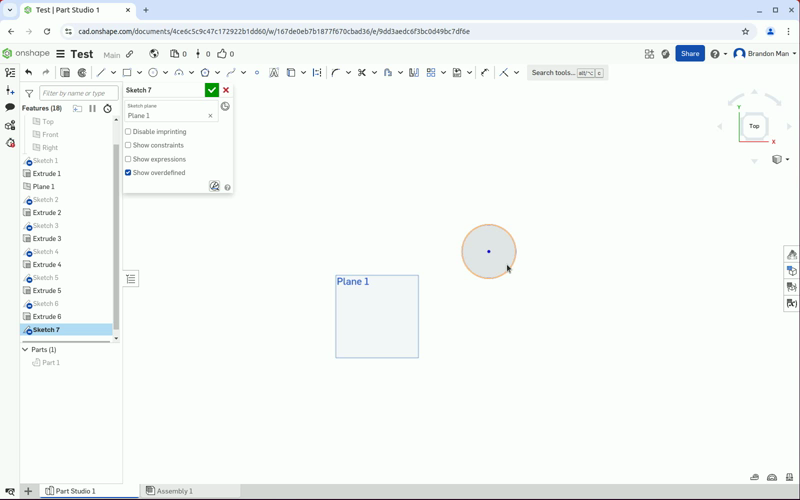
scroll(6)
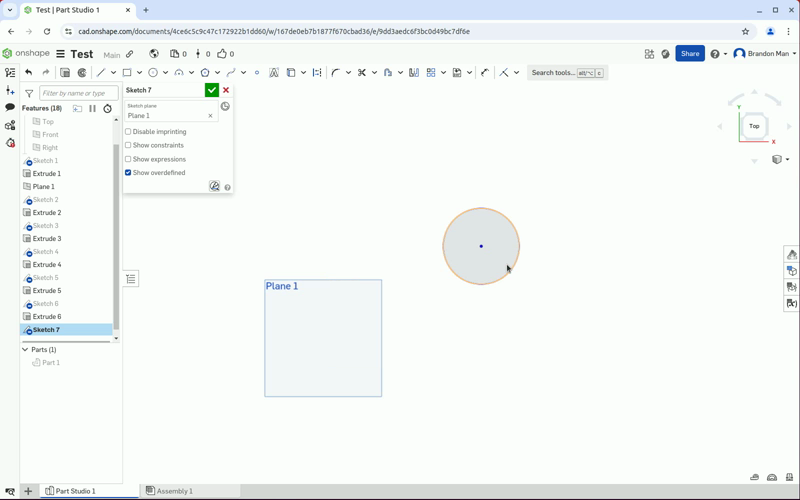
scroll(6)
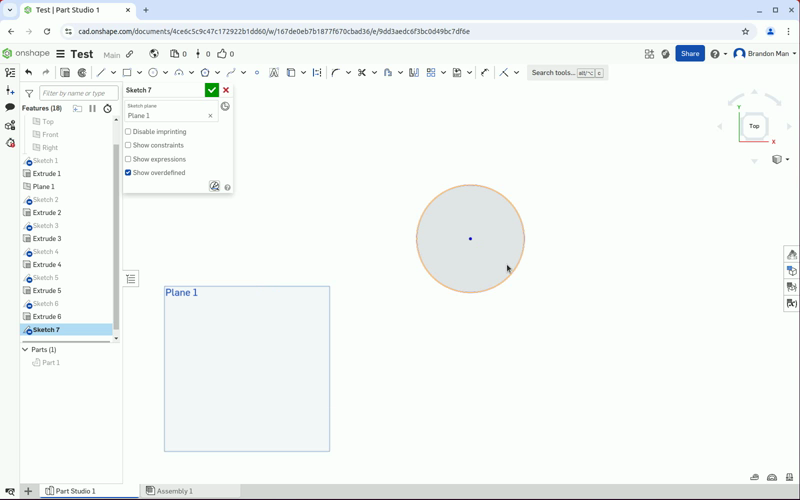
scroll(6)
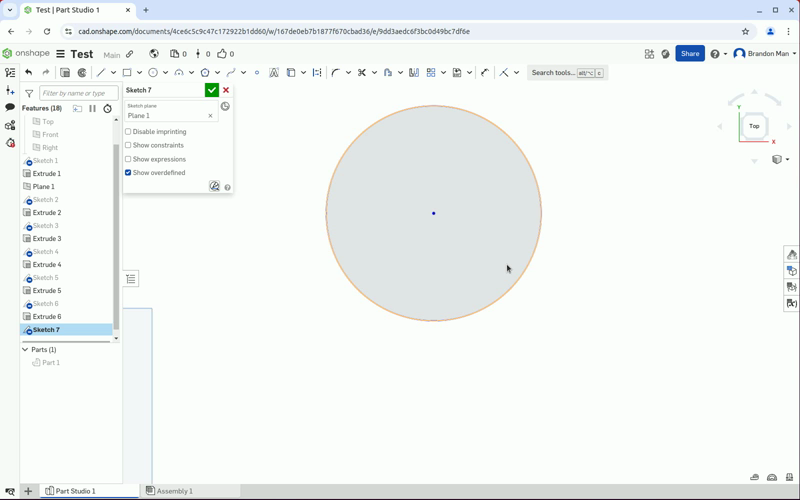
click(507, 264)
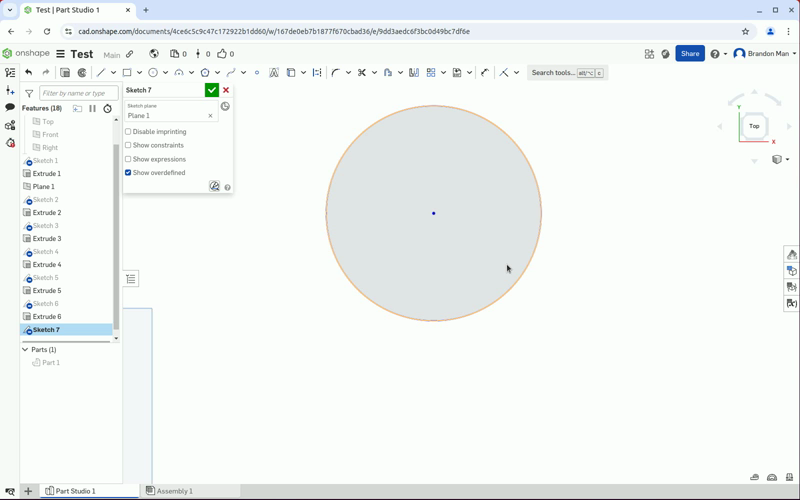
scroll(-6)
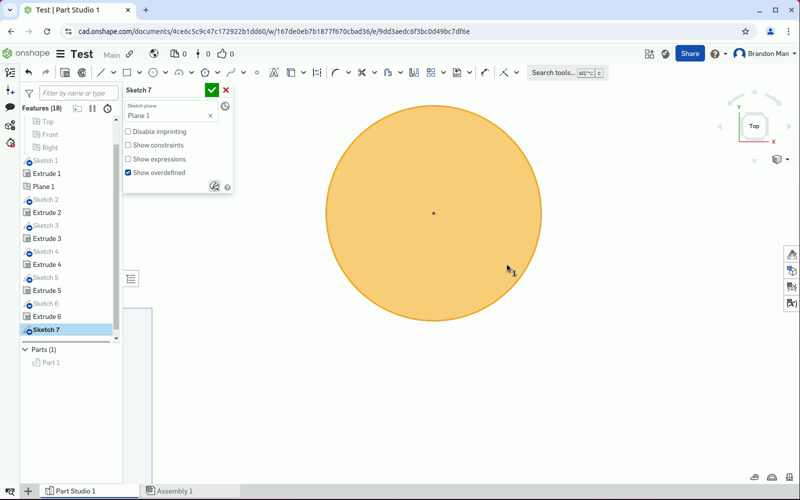
scroll(-6)
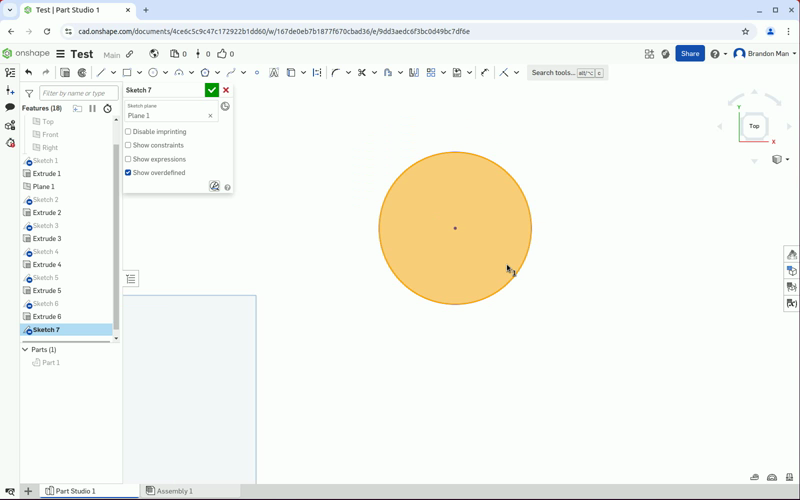
scroll(-6)
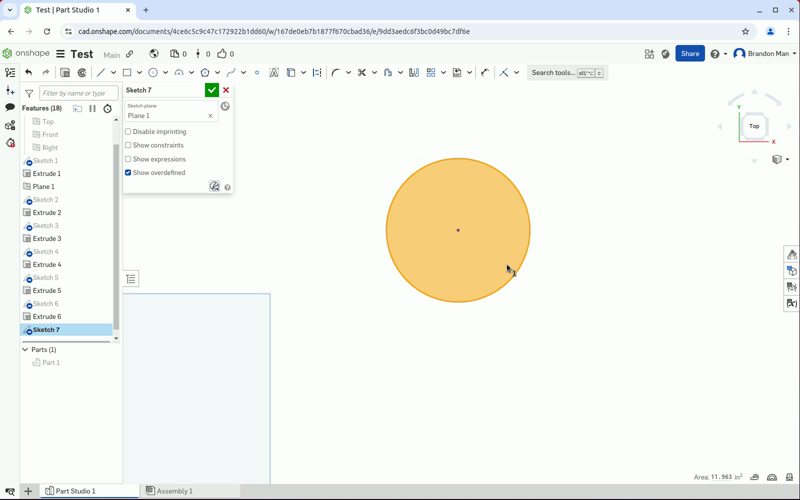
scroll(-6)
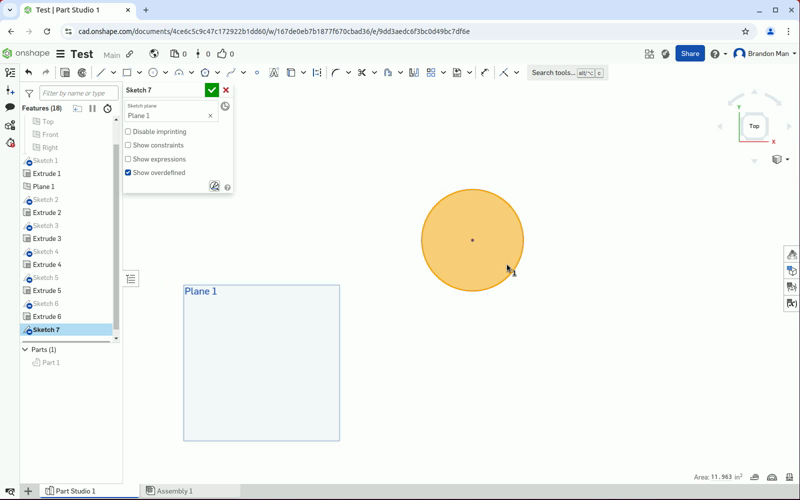
scroll(-6)
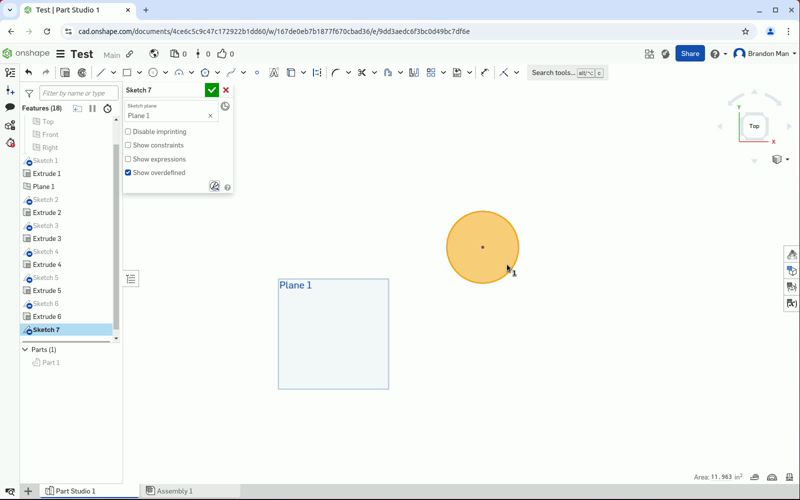
scroll(-6)
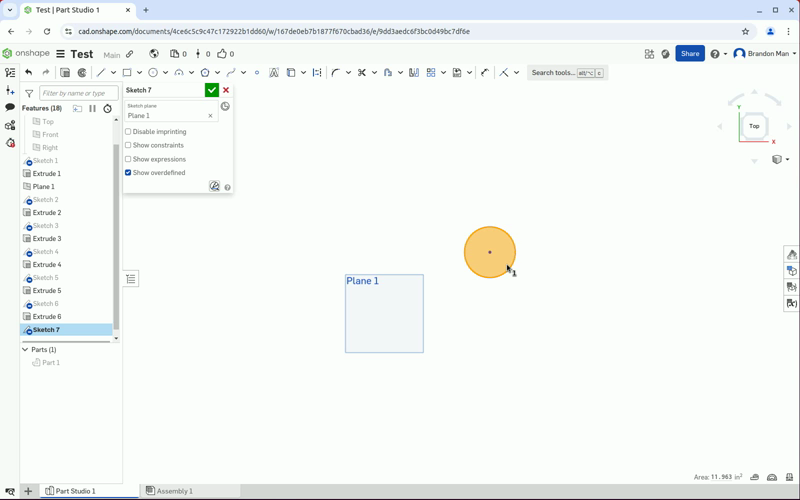
scroll(-6)
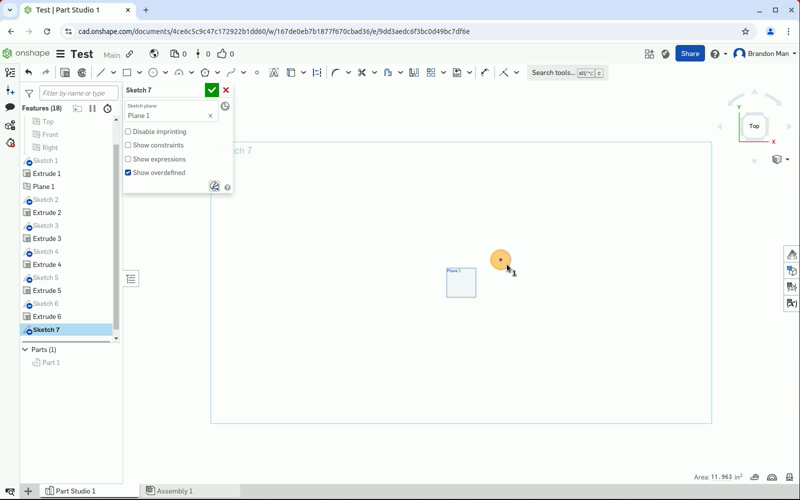
mouse_move(73, 352)
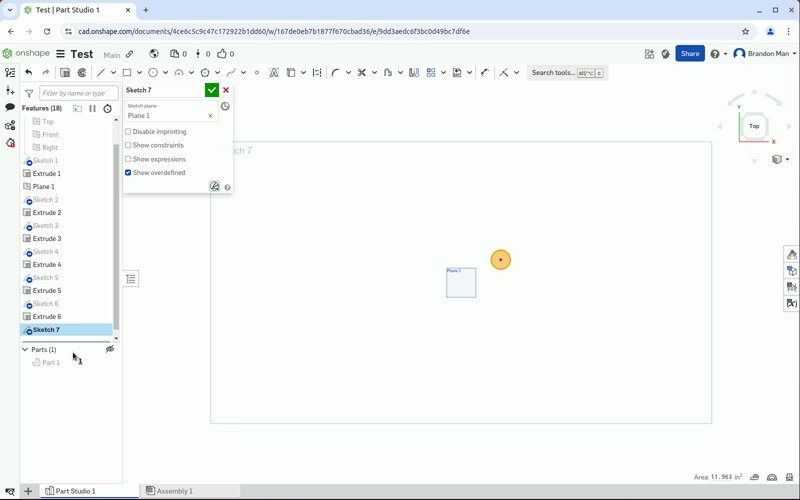
key(shift+y)
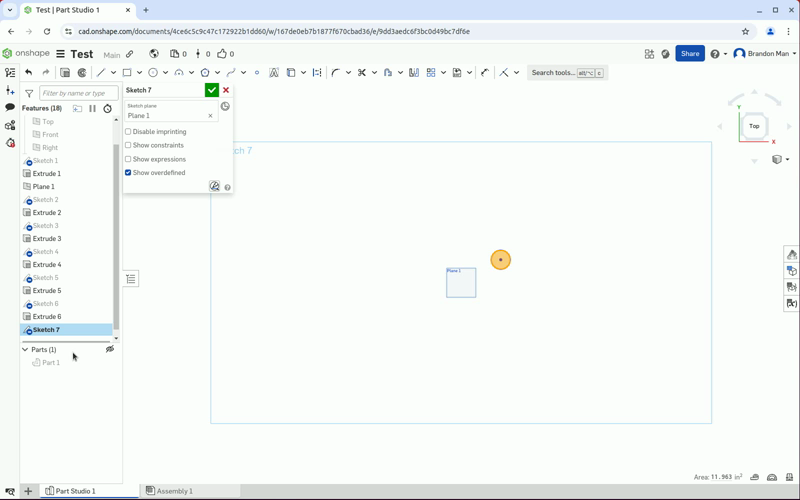
key(shift+e)
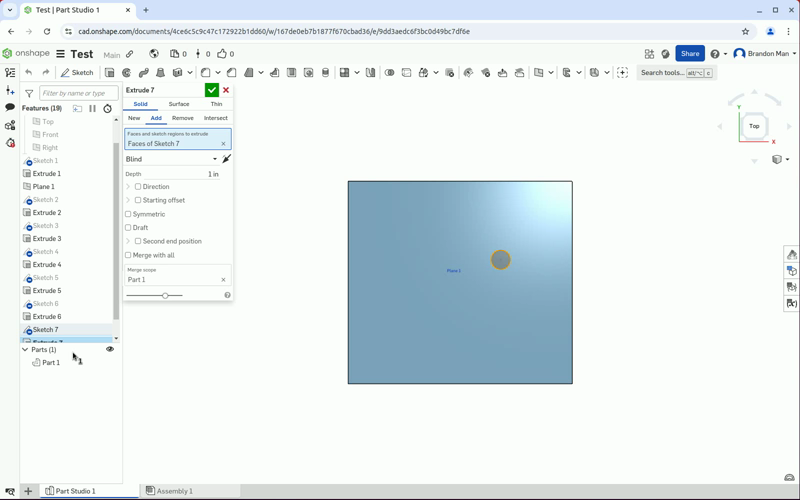
mouse_move(143, 106)
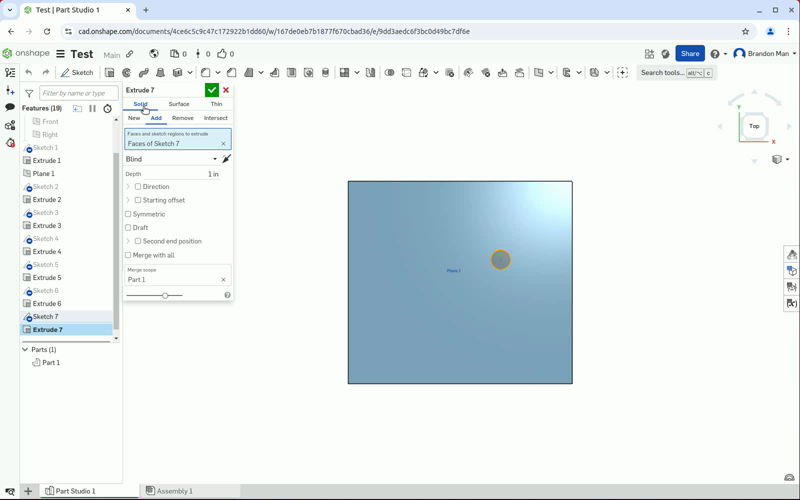
click(143, 106)
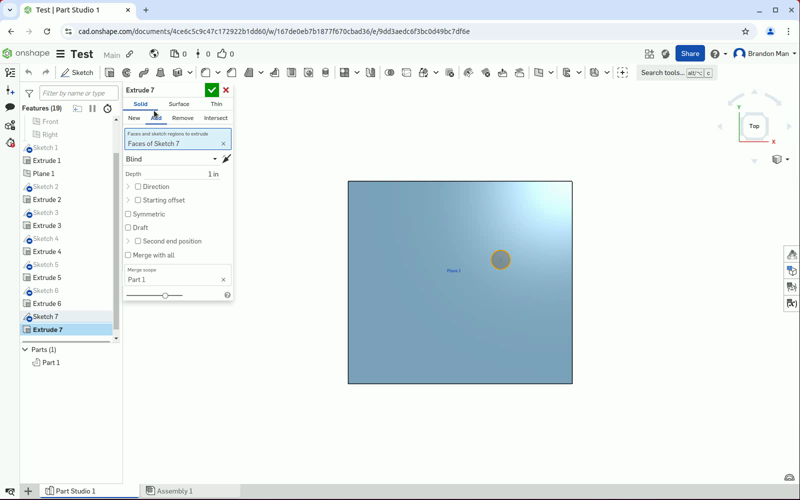
mouse_move(186, 120)
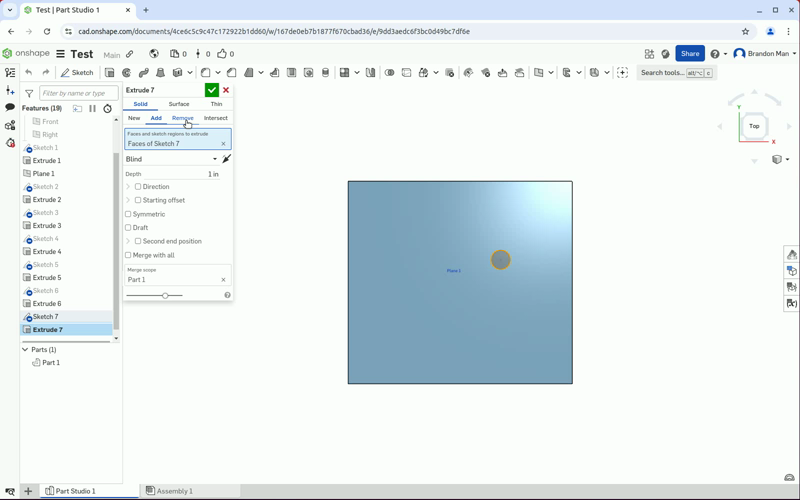
click(186, 120)
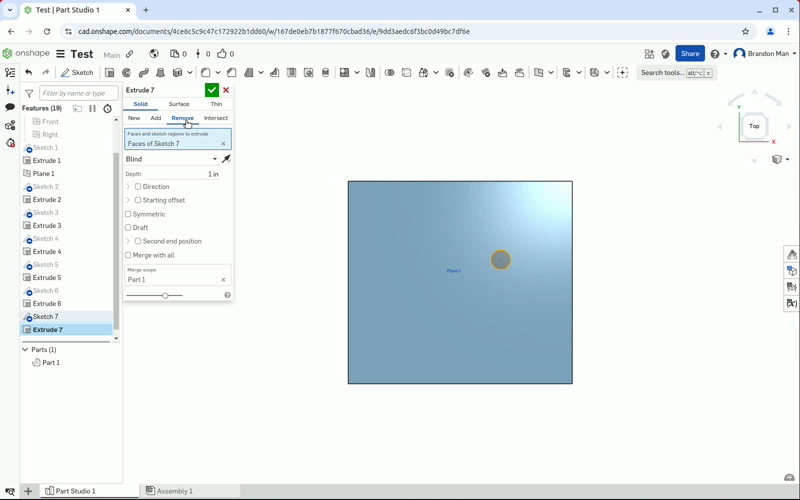
key(tab, 4)
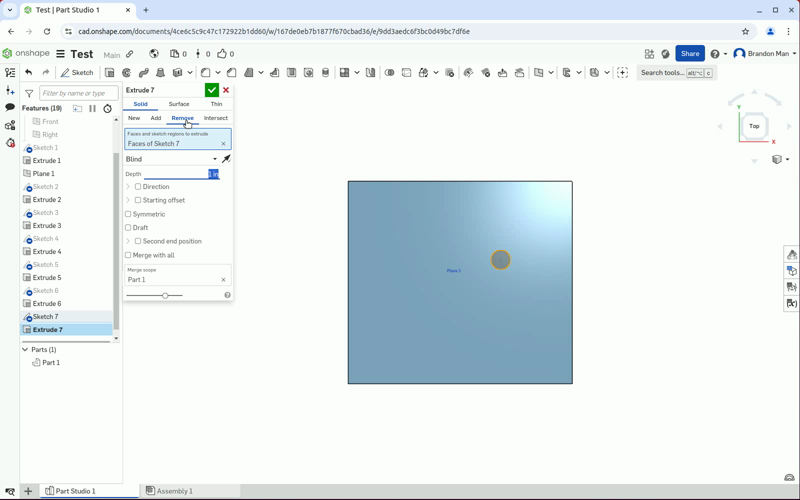
text(1.204)
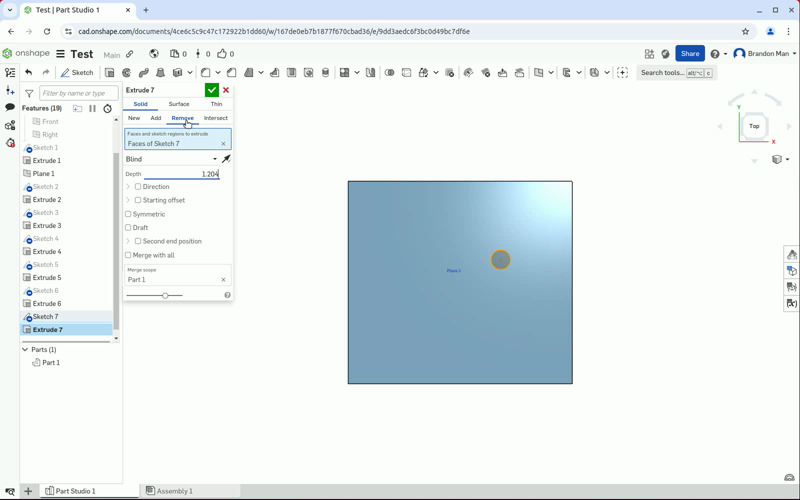
key(tab, 6)
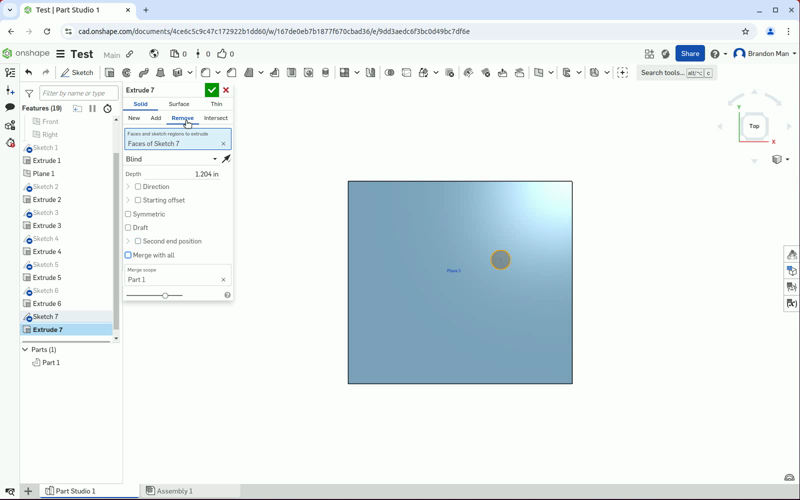
key(space)
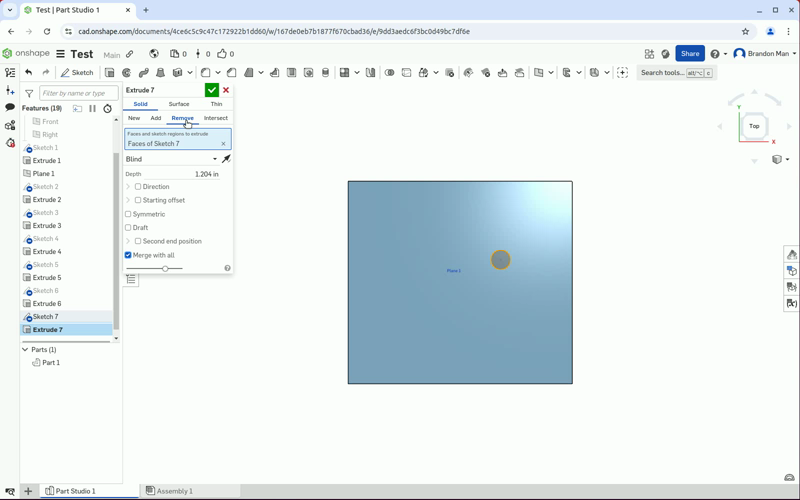
key(enter)
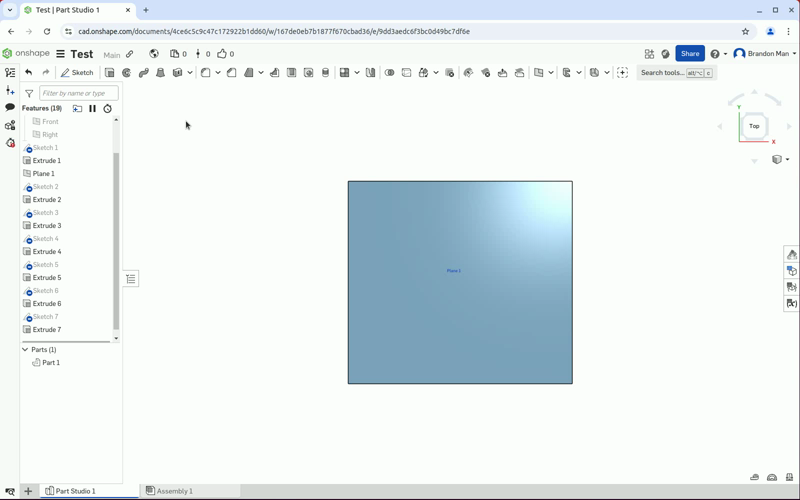
key(shift+h)
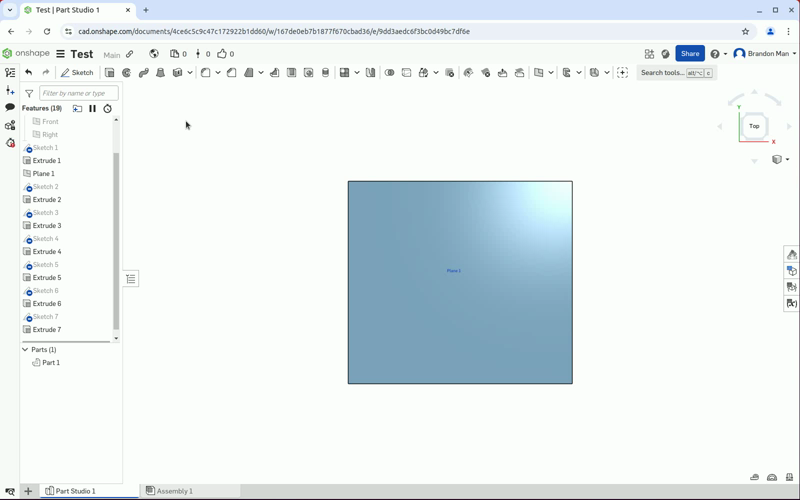
key(shift+h)
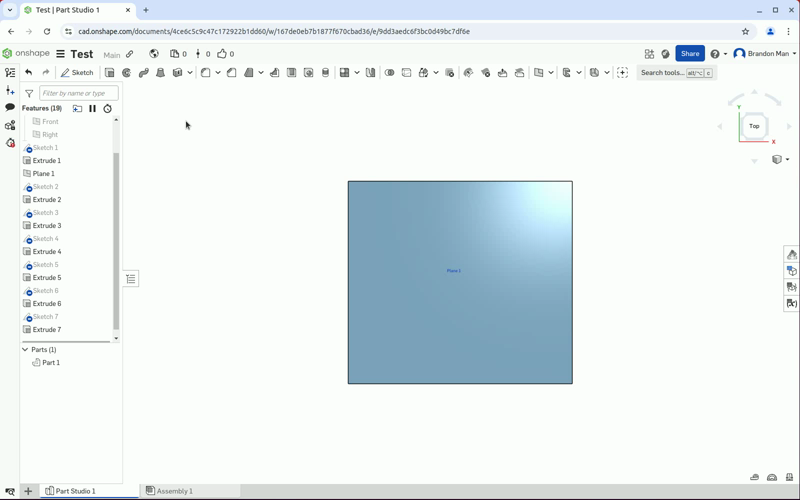
mouse_move(69, 150)
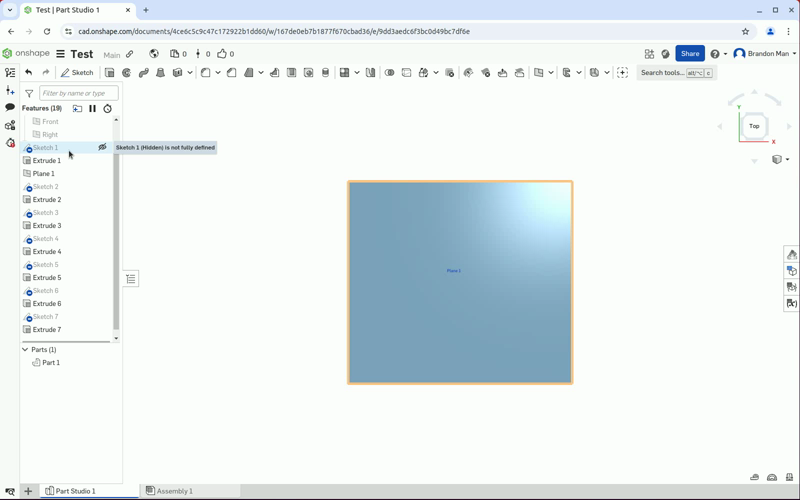
click(69, 150)
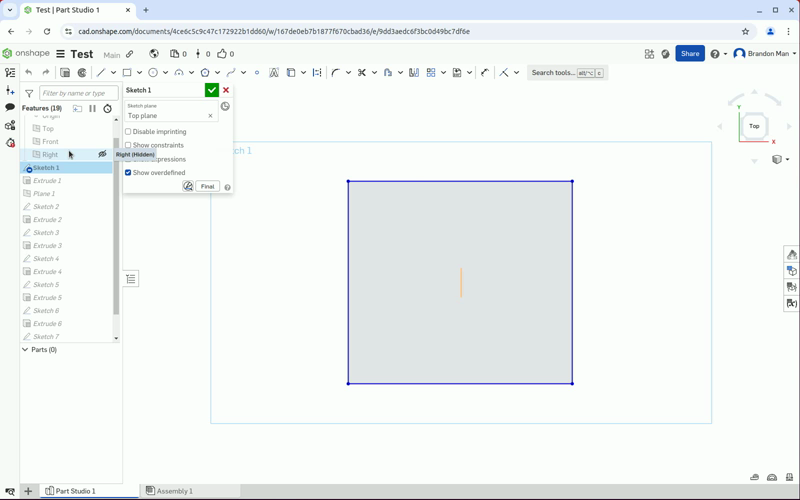
mouse_move(229, 92)
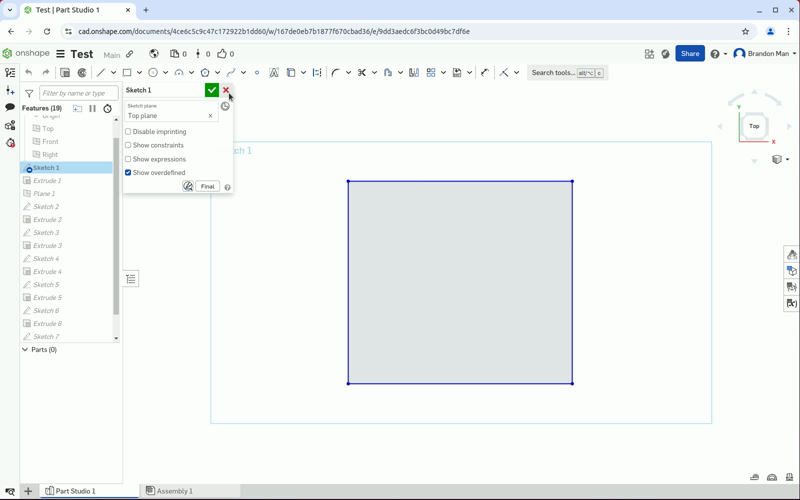
click(229, 92)
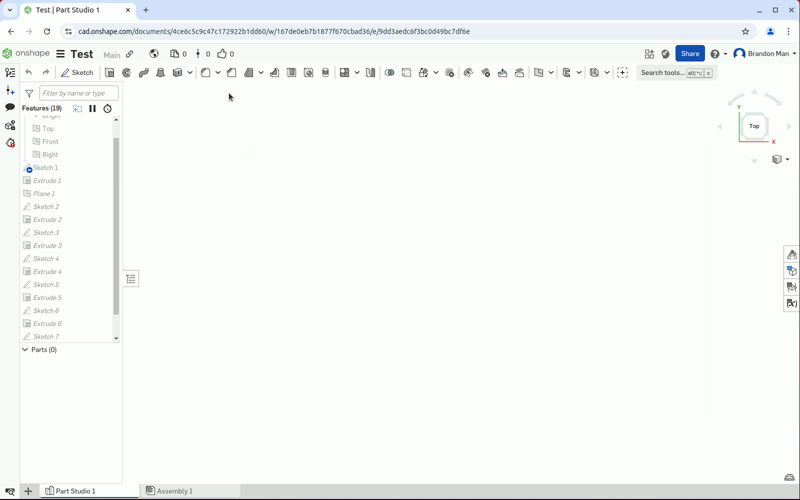
key(shift+s)
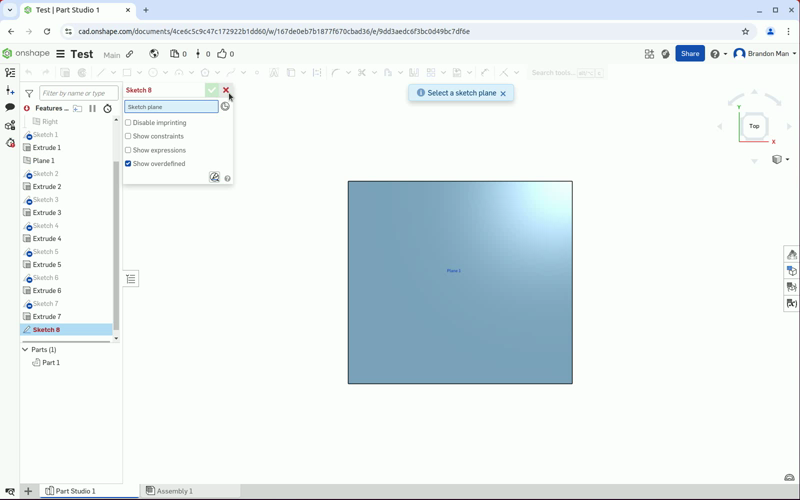
mouse_move(69, 163)
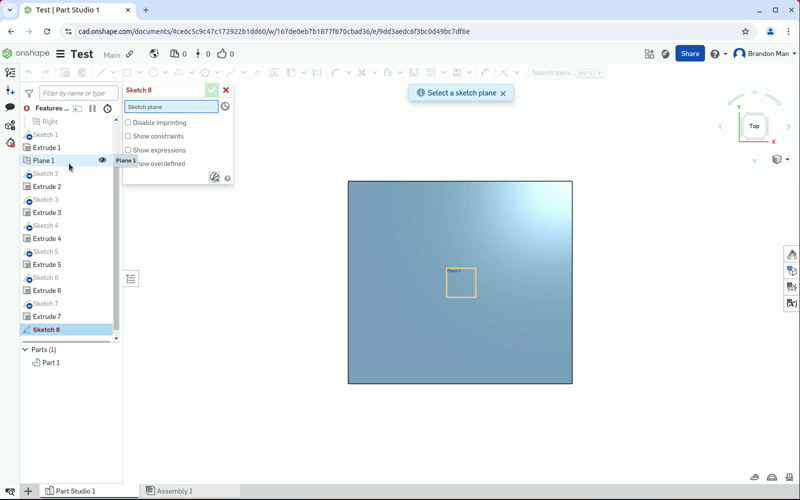
click(69, 163)
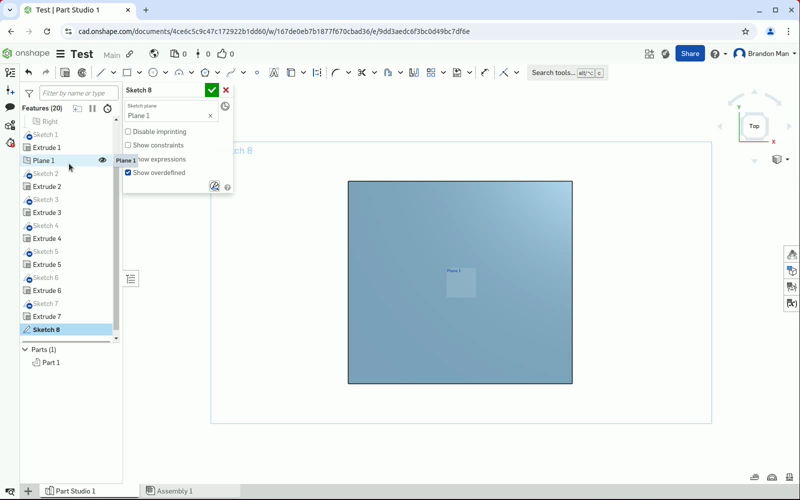
mouse_move(73, 352)
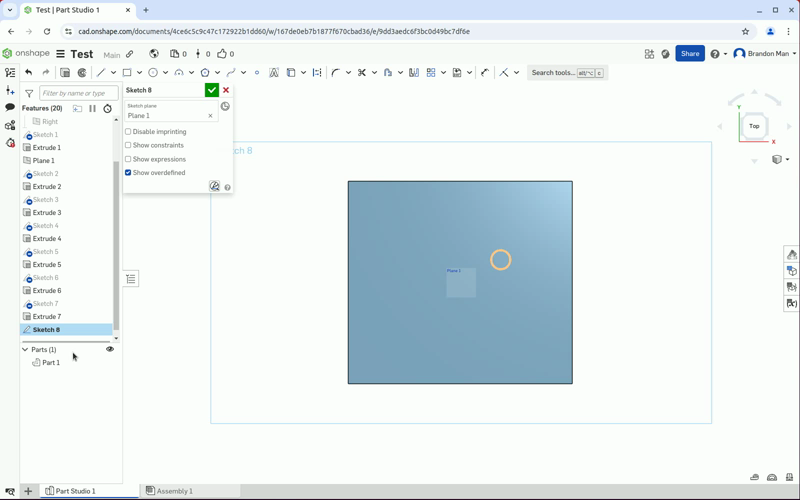
key(y)
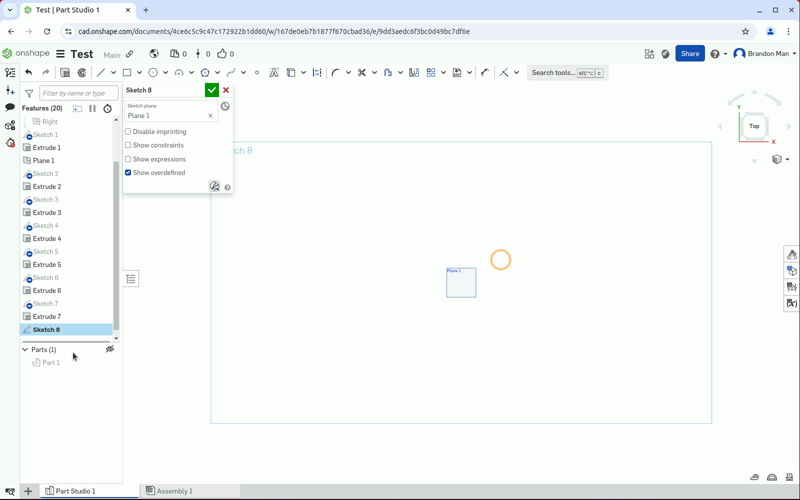
key(l)
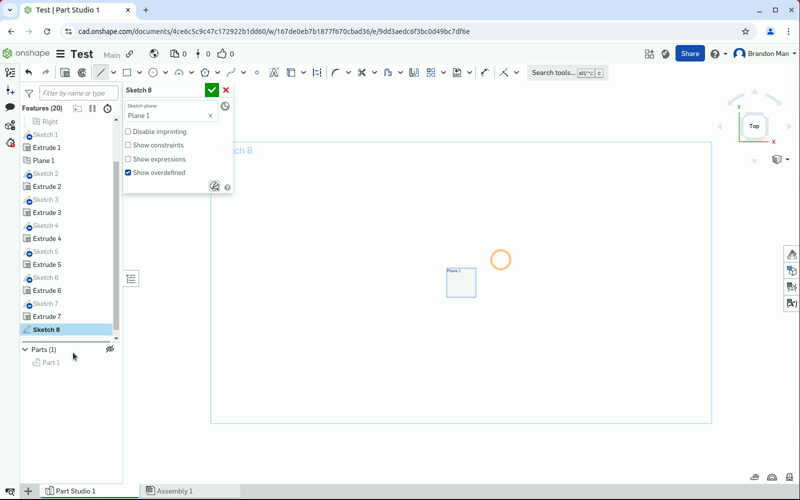
key_down(shift)
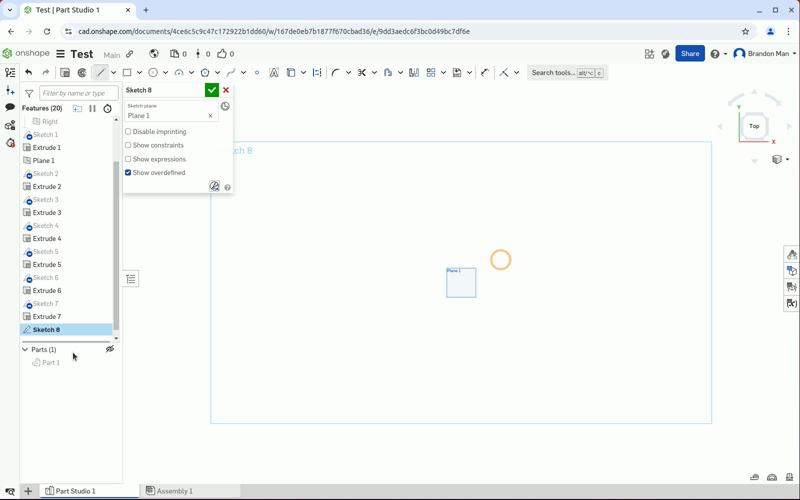
mouse_move(412, 259)
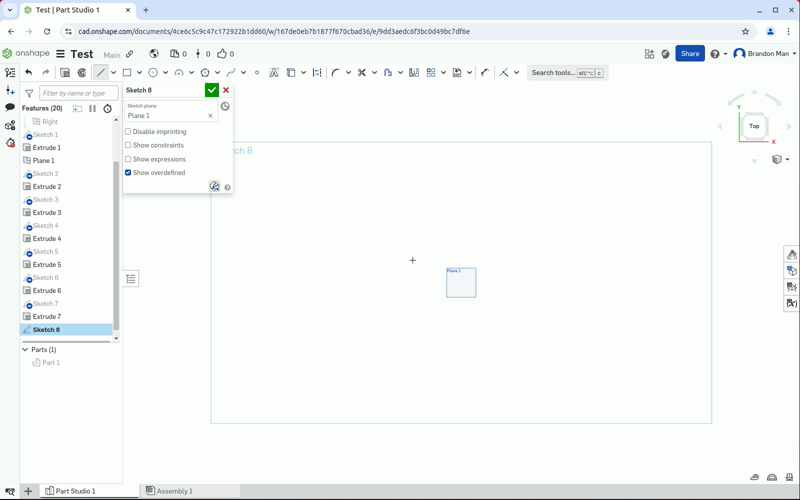
click(412, 259)
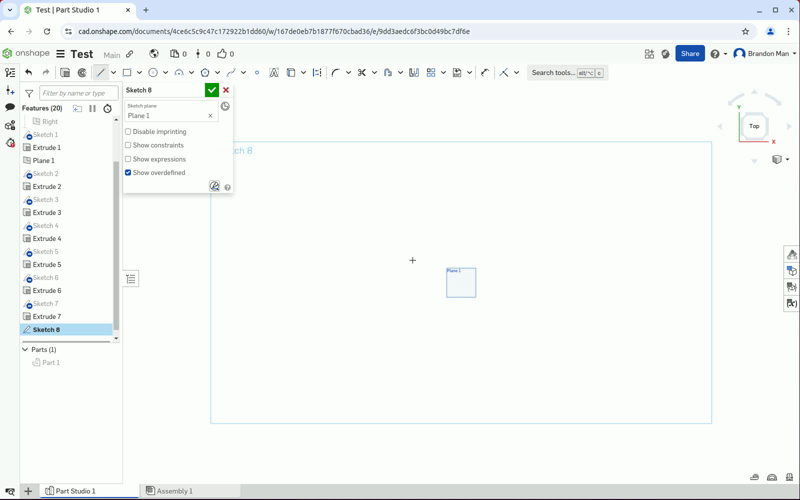
key_up(shift)
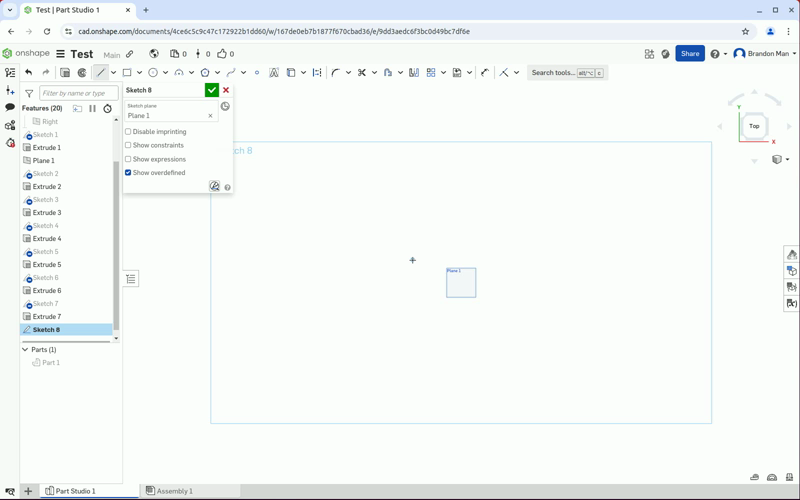
key_down(shift)
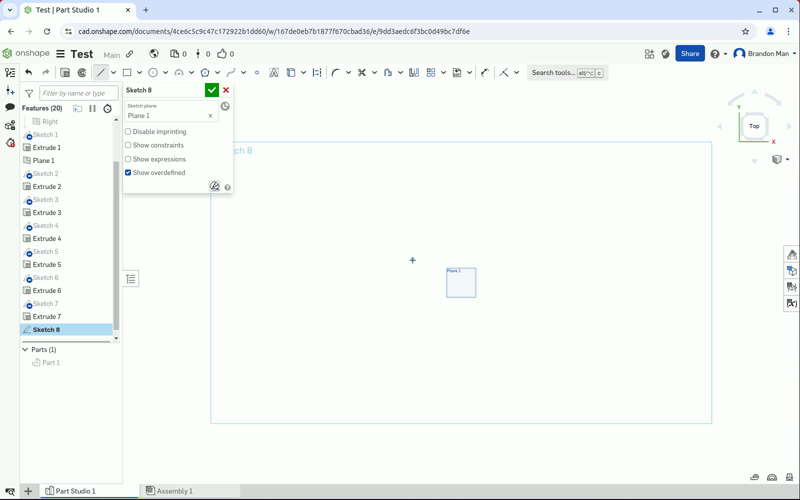
mouse_move(442, 259)
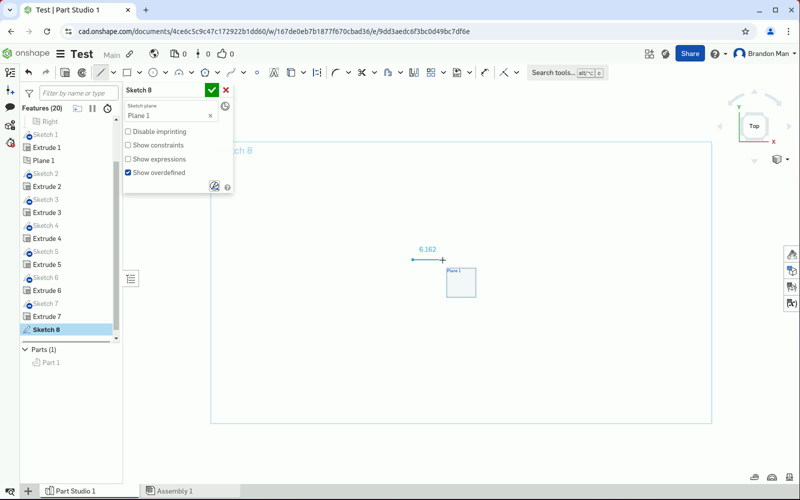
mouse_move(431, 259)
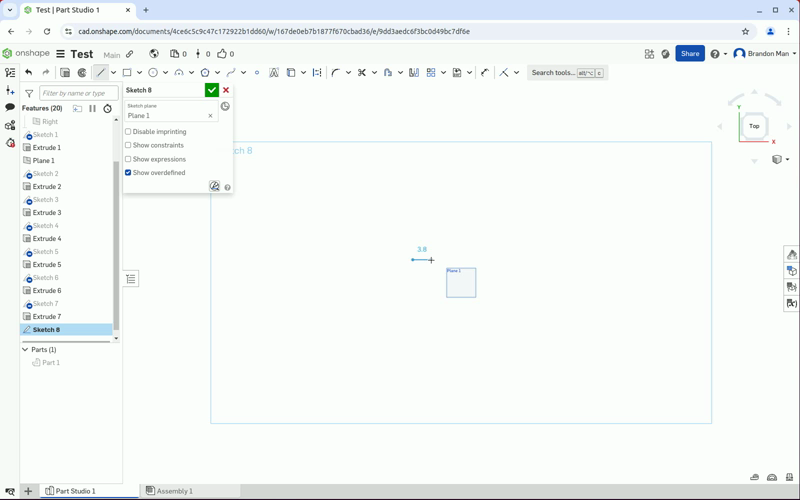
click(431, 259)
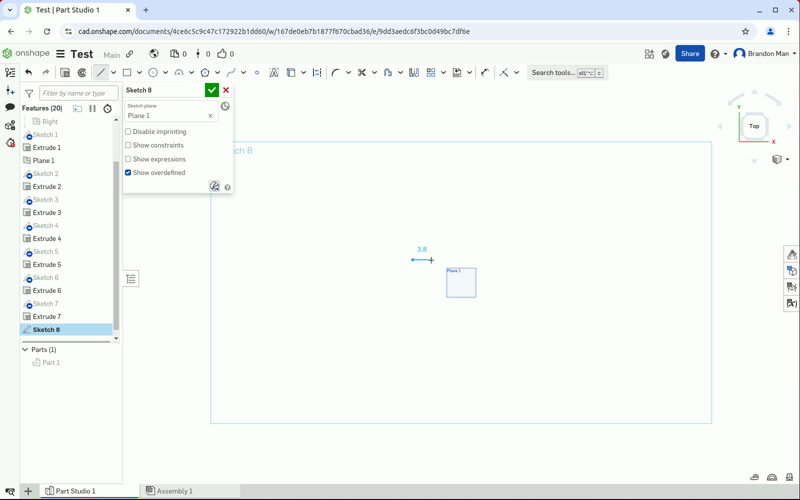
key_up(shift)
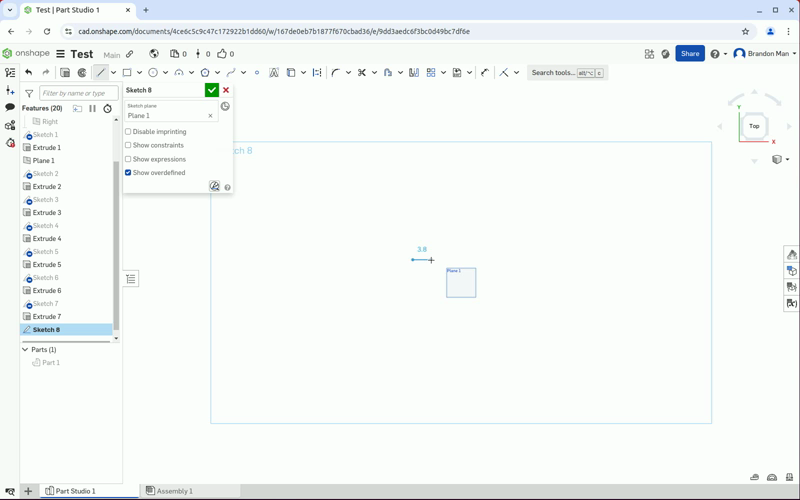
key(esc)
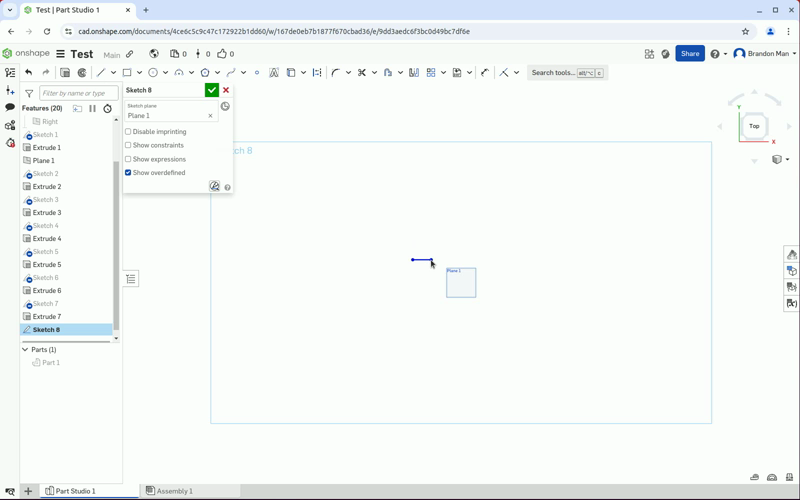
key(a)
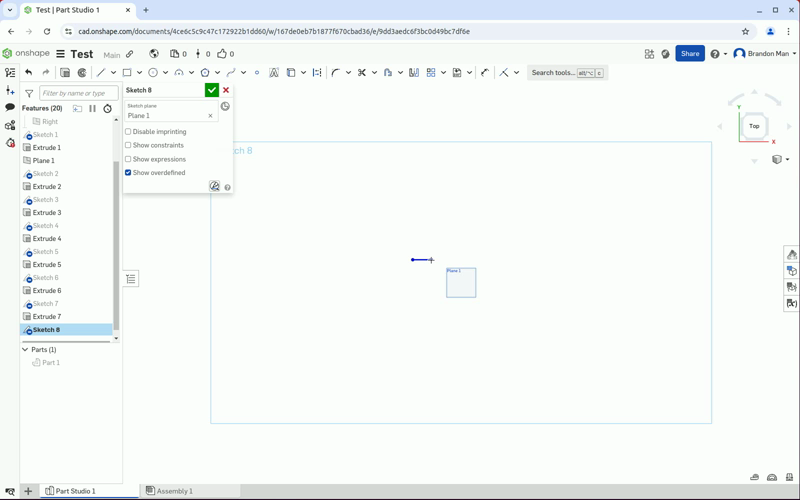
mouse_move(431, 259)
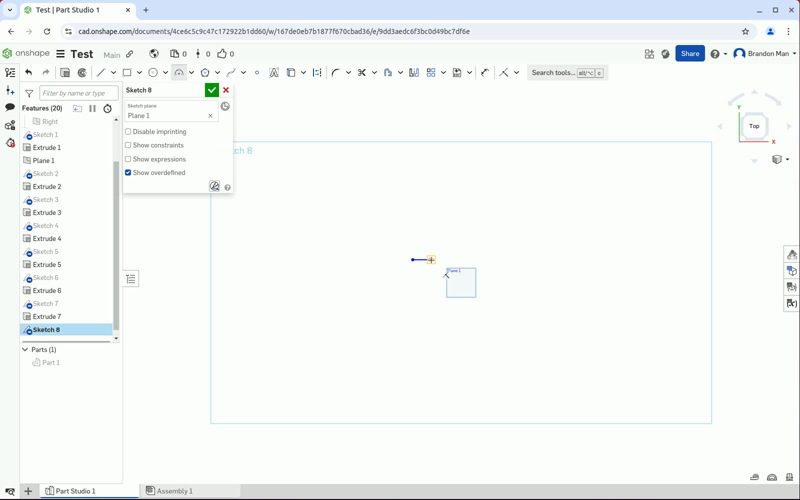
click(431, 259)
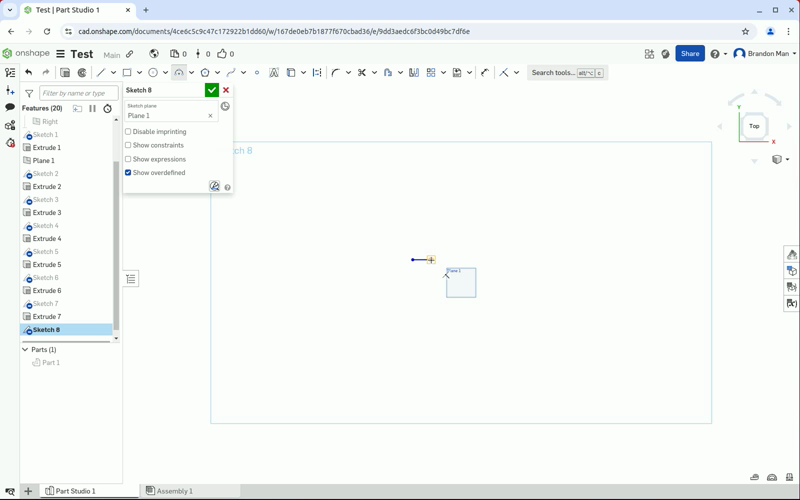
mouse_move(412, 259)
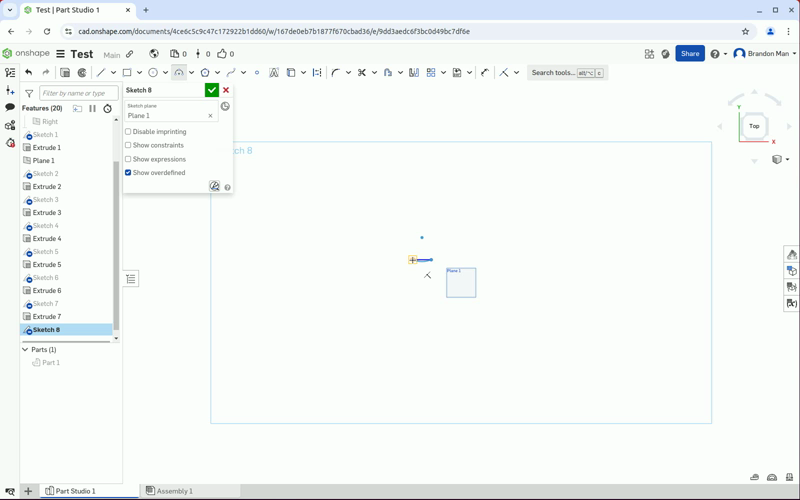
click(412, 259)
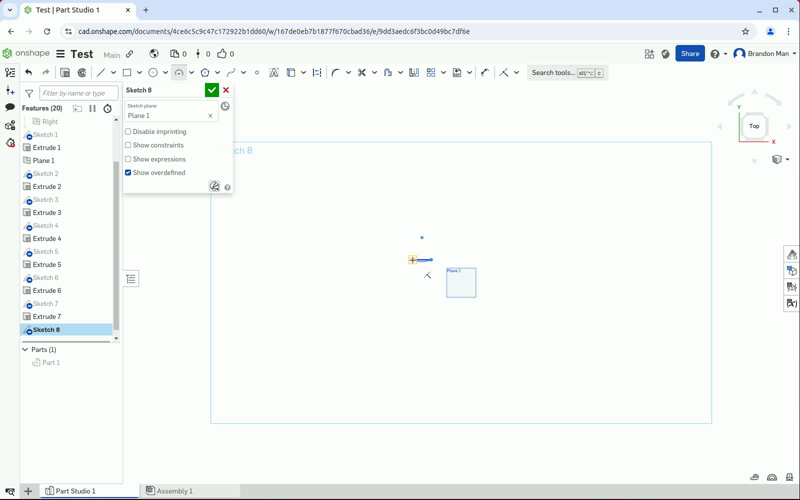
key_down(shift)
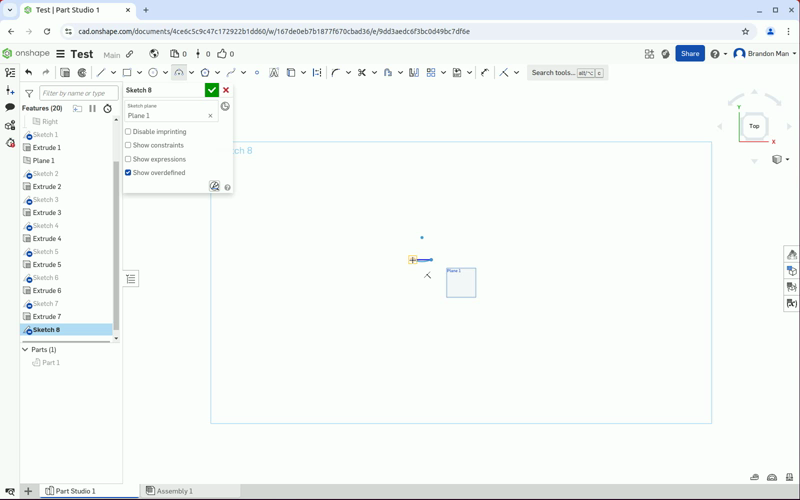
mouse_move(422, 250)
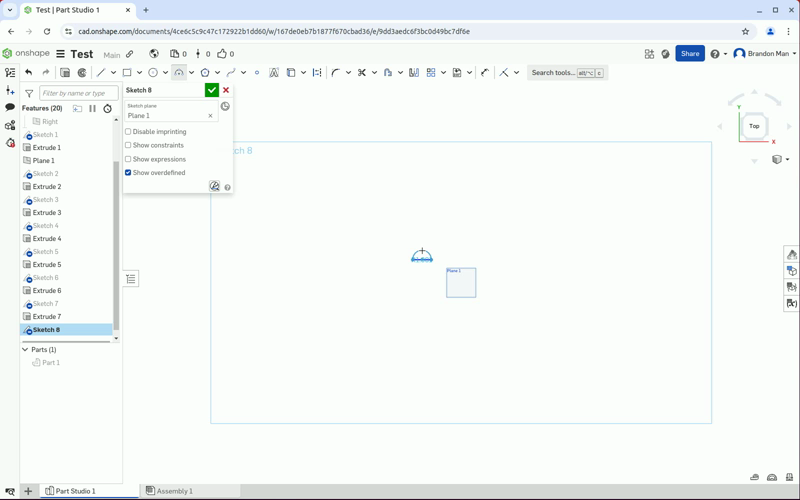
click(422, 250)
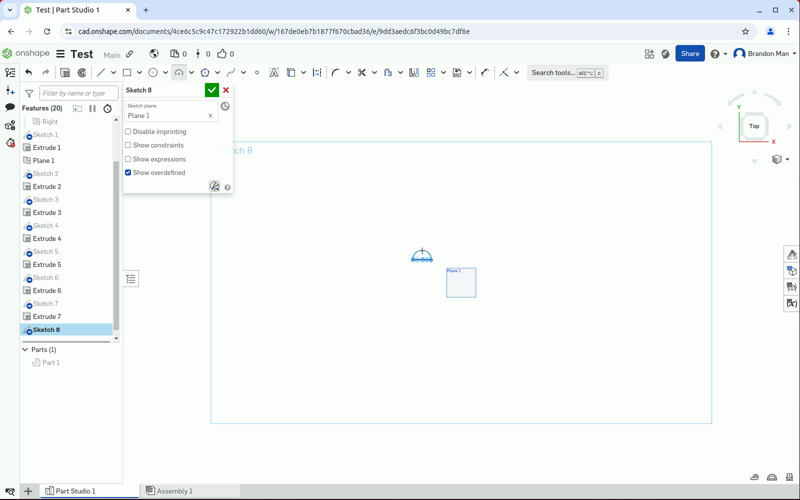
key_up(shift)
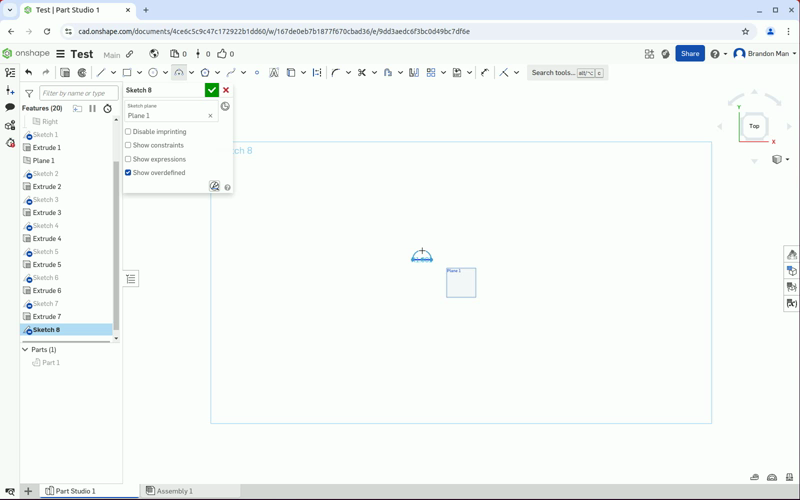
key(esc)
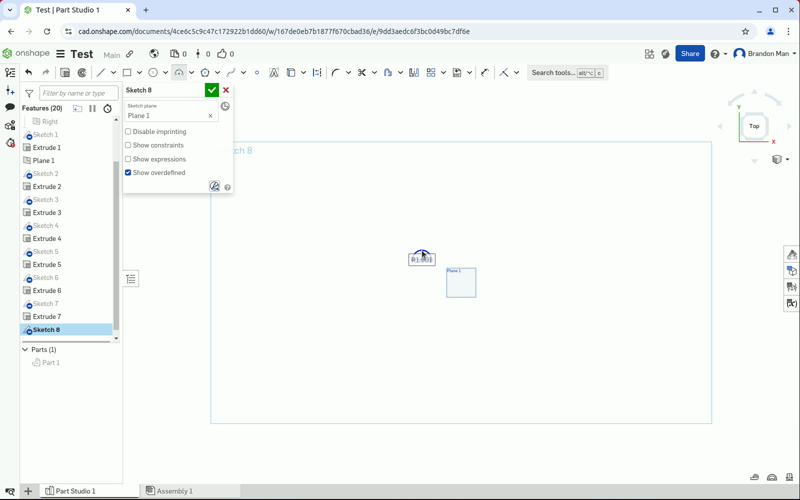
mouse_move(418, 256)
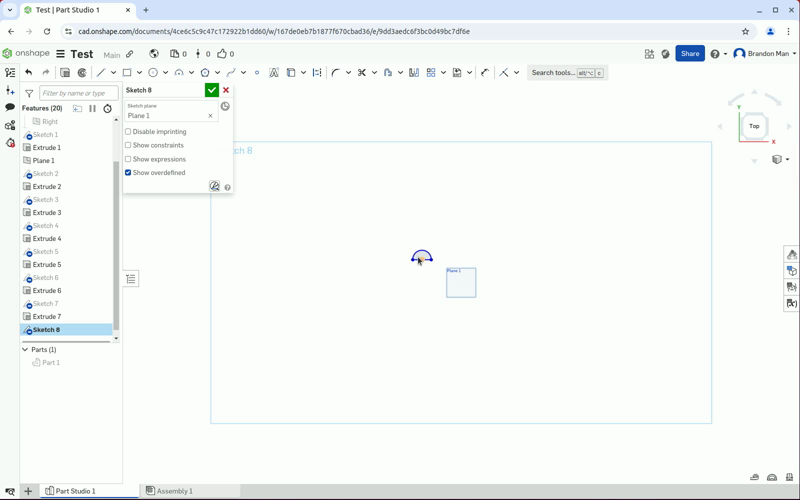
scroll(6)
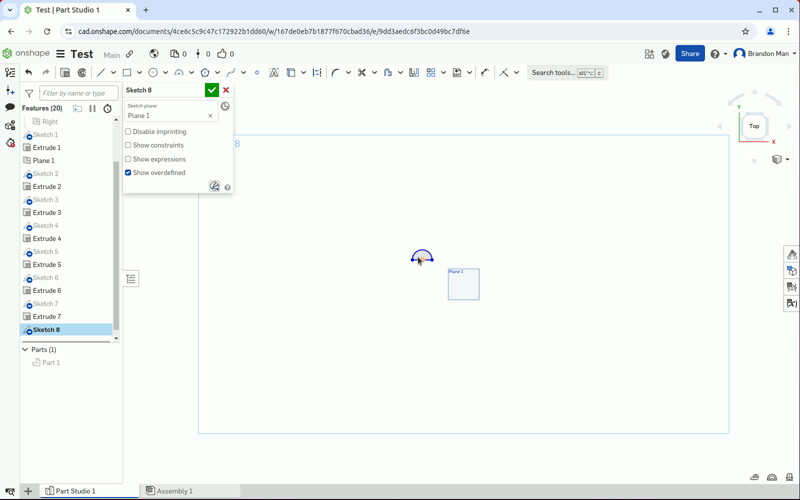
scroll(6)
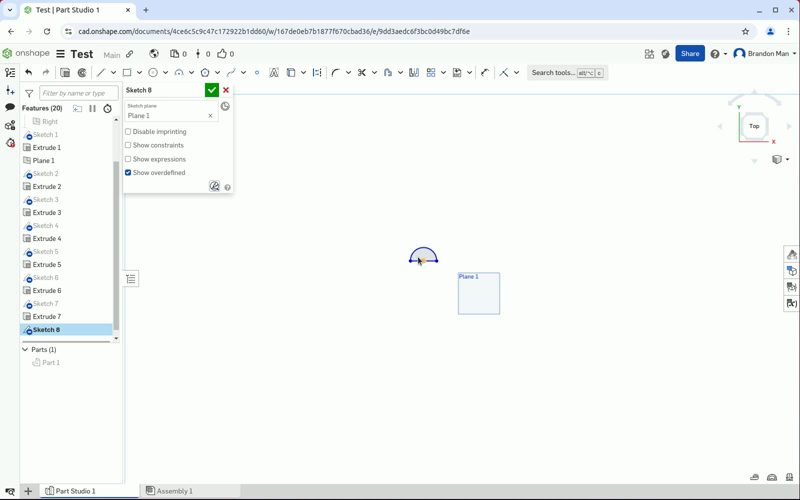
scroll(6)
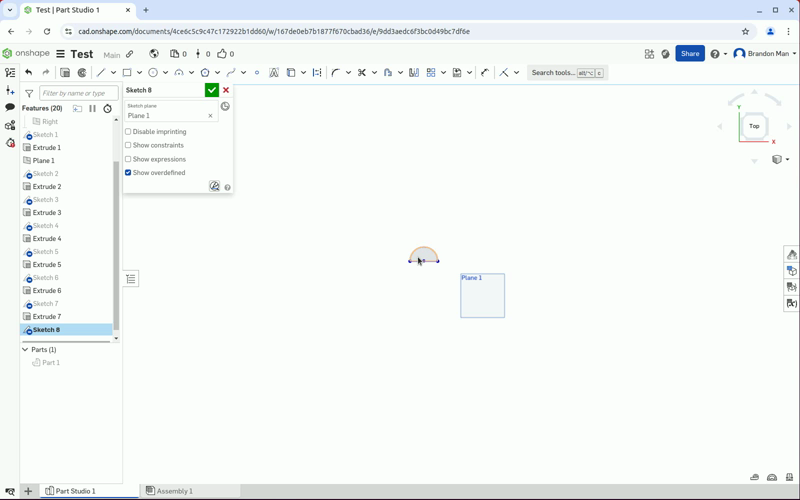
scroll(6)
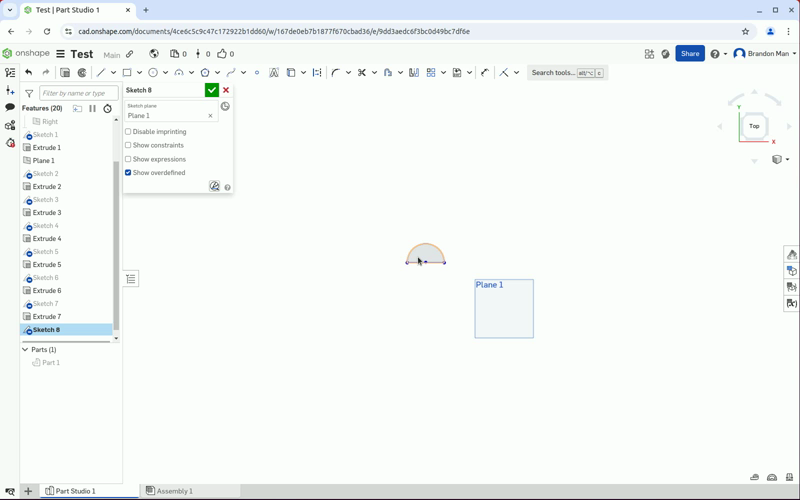
scroll(6)
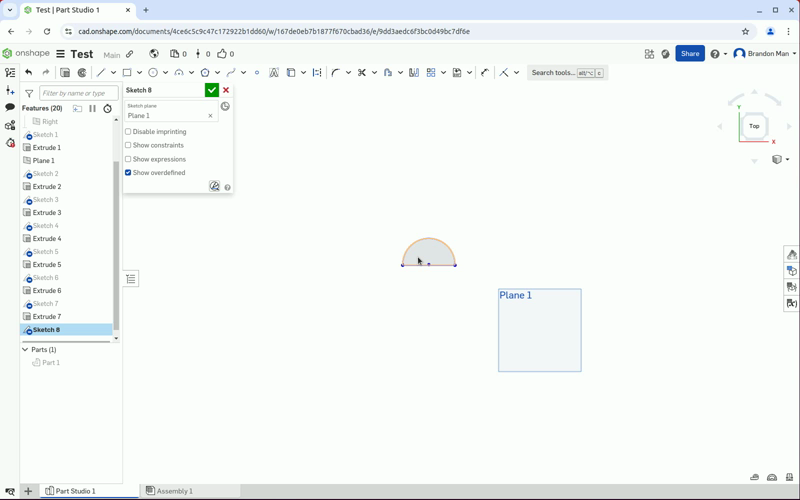
scroll(6)
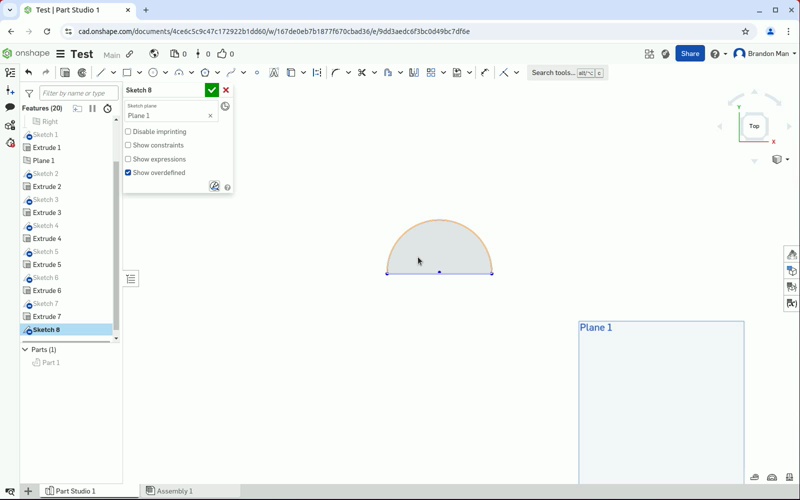
scroll(6)
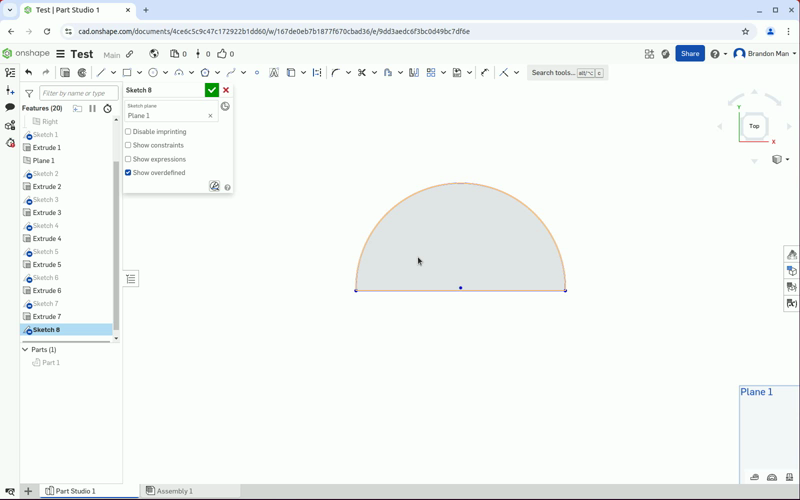
click(418, 256)
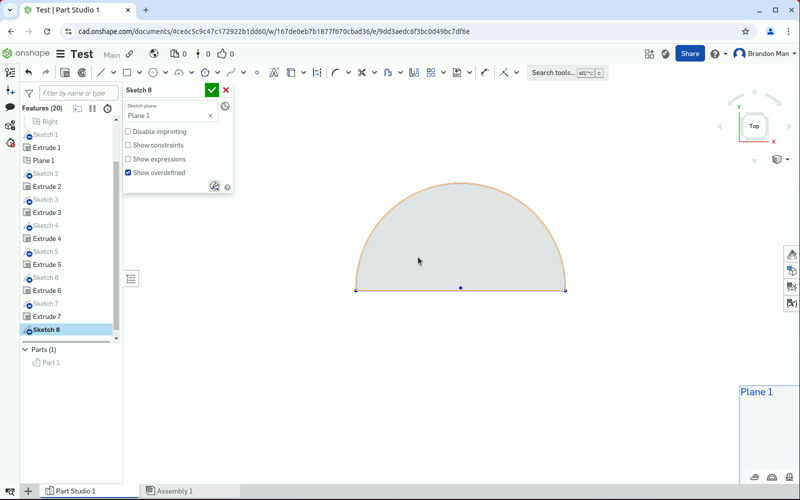
scroll(-6)
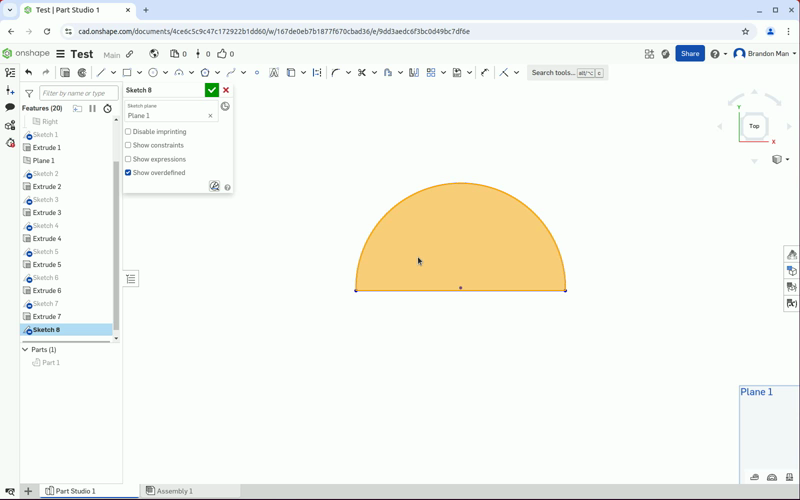
scroll(-6)
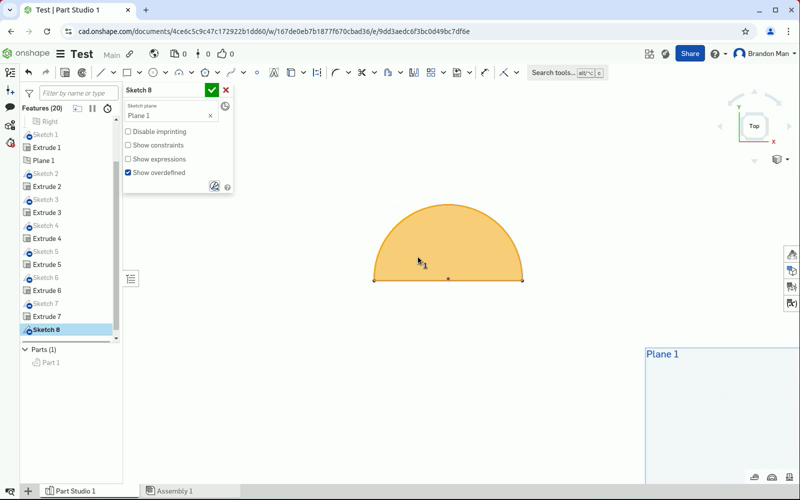
scroll(-6)
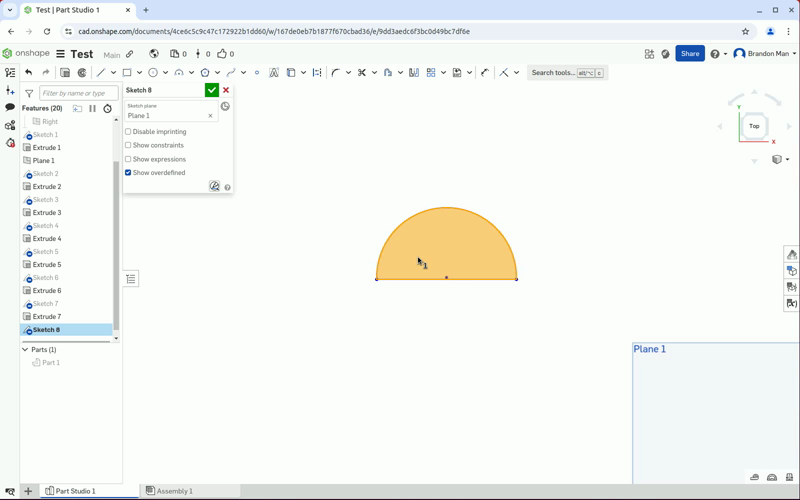
scroll(-6)
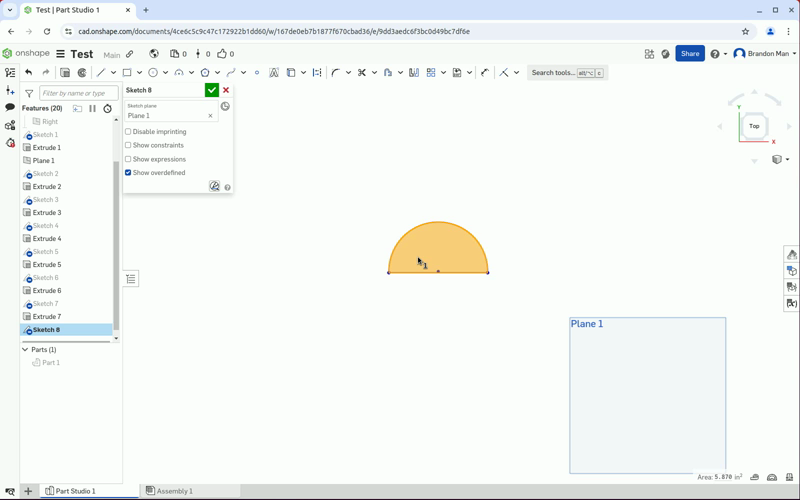
scroll(-6)
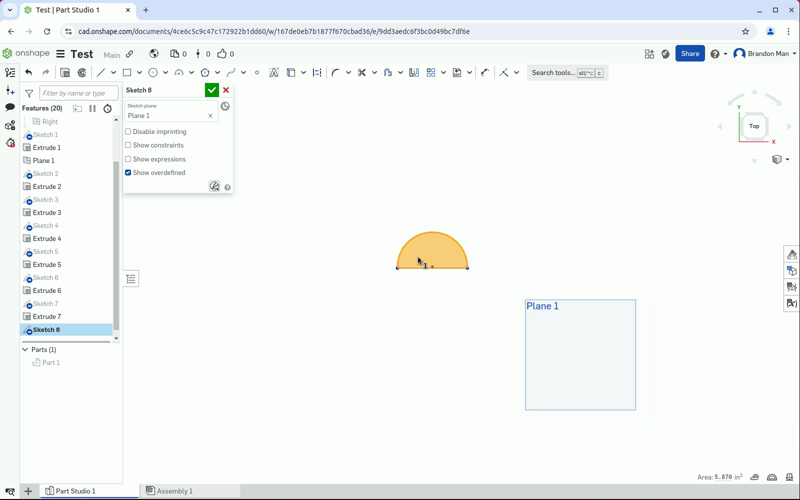
scroll(-6)
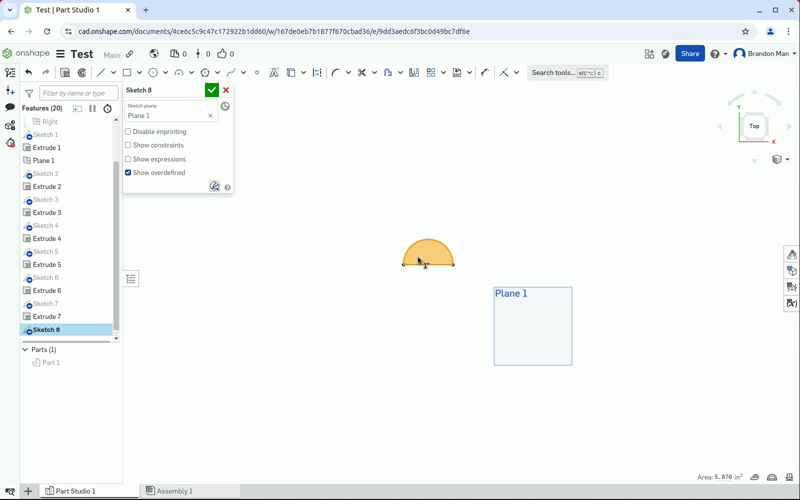
scroll(-6)
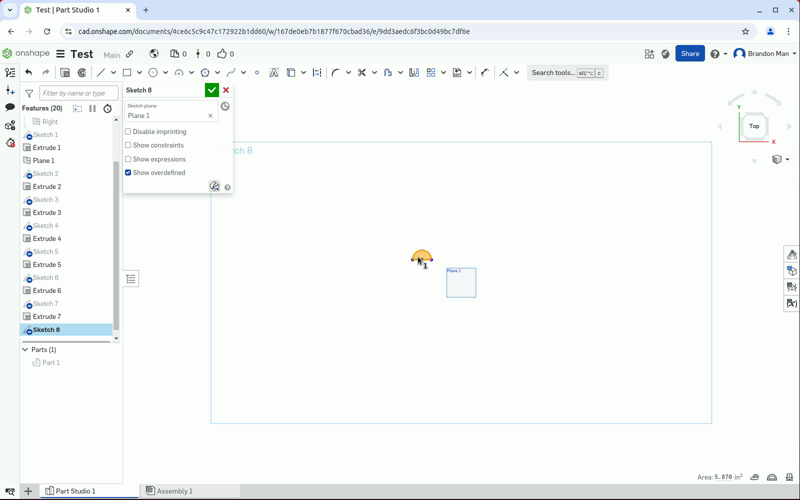
mouse_move(73, 352)
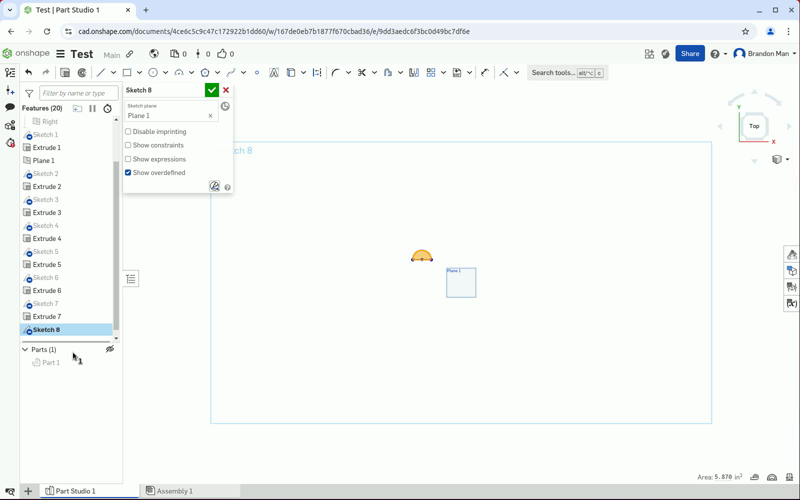
key(shift+y)
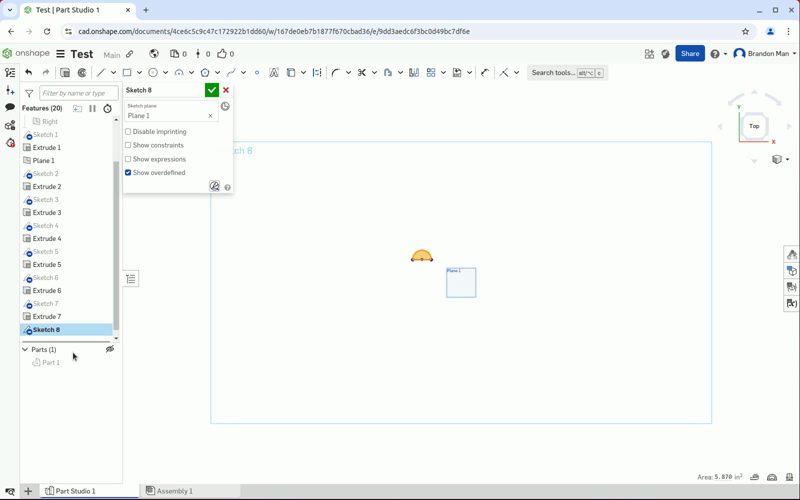
key(shift+e)
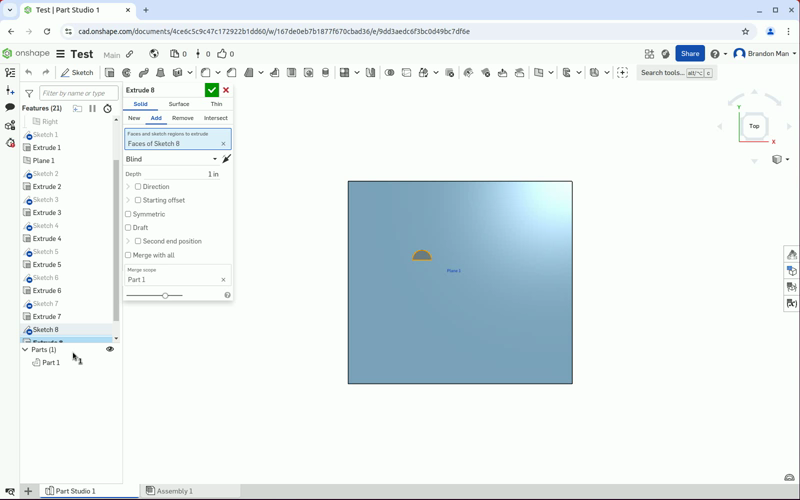
mouse_move(143, 106)
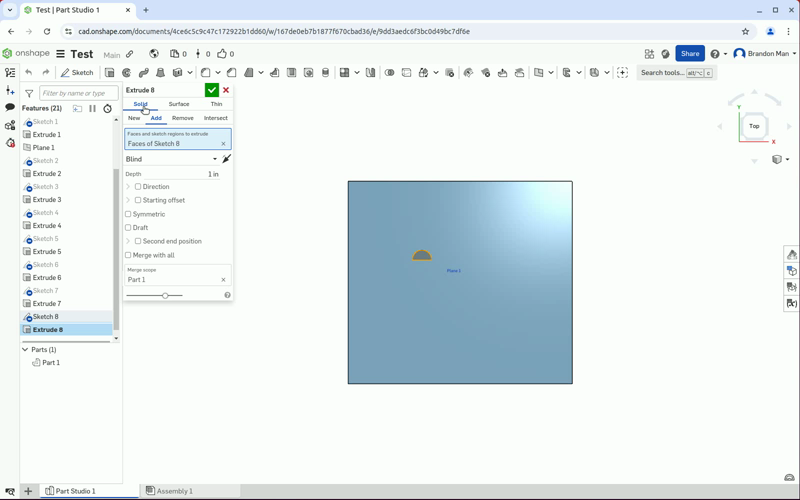
click(143, 106)
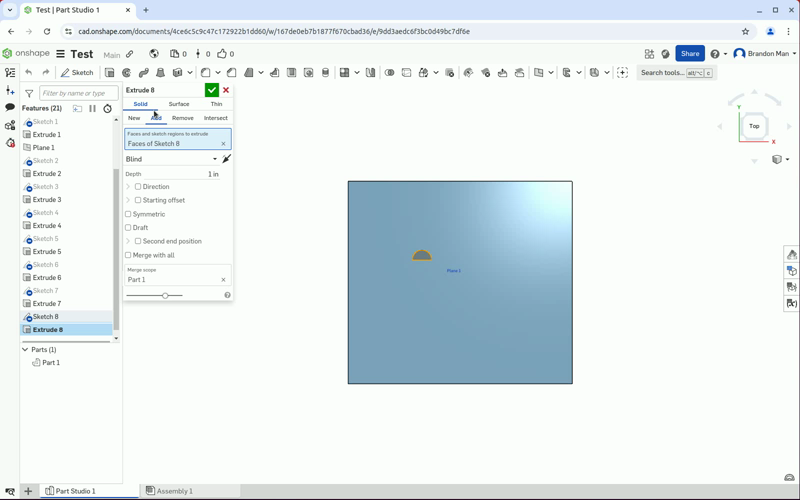
mouse_move(186, 120)
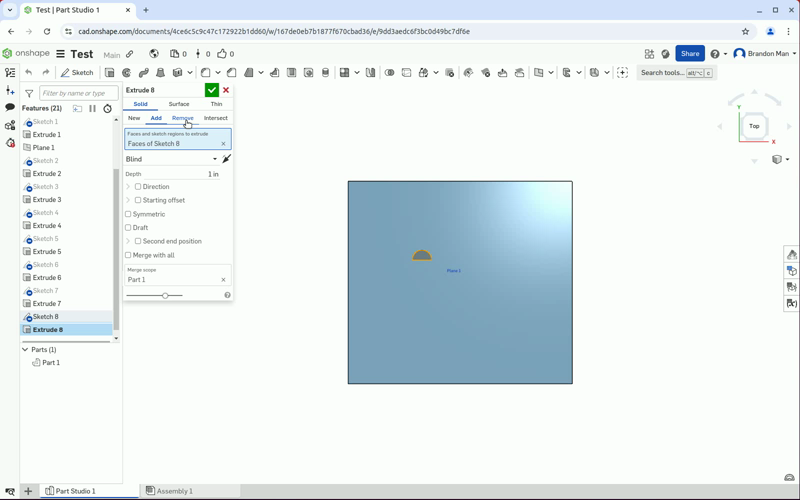
click(186, 120)
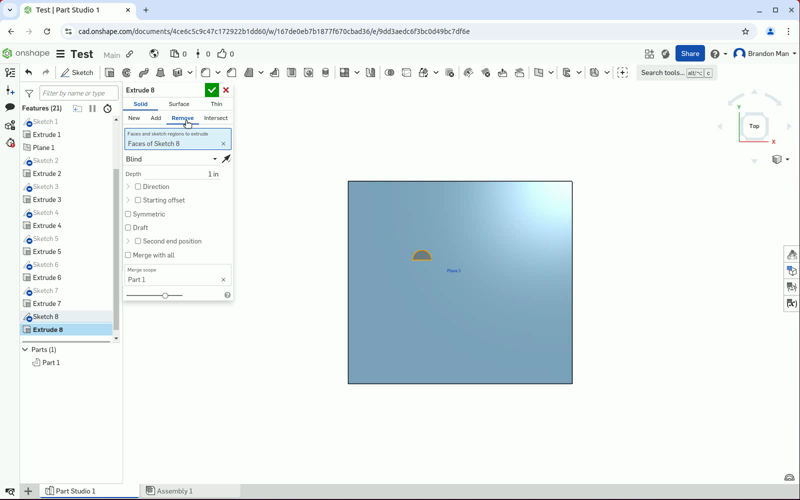
key(tab, 4)
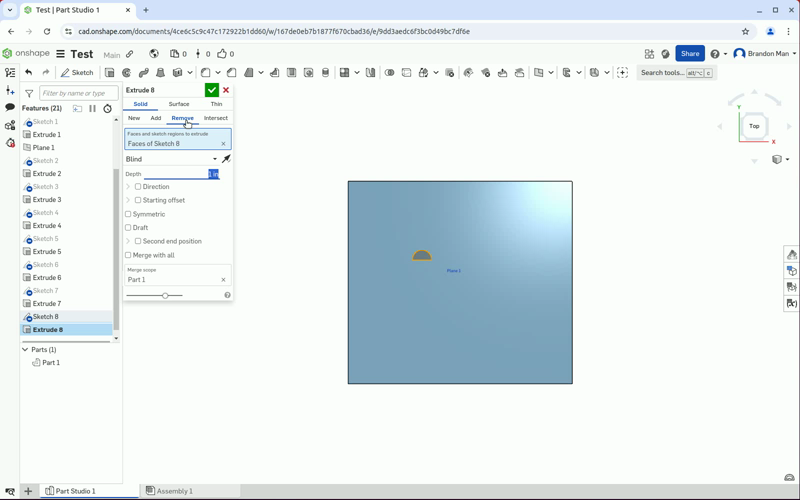
text(1.204)
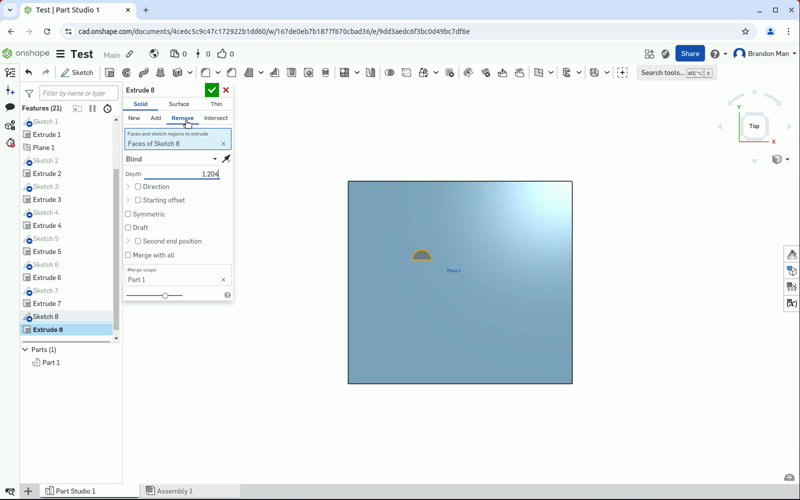
key(tab, 6)
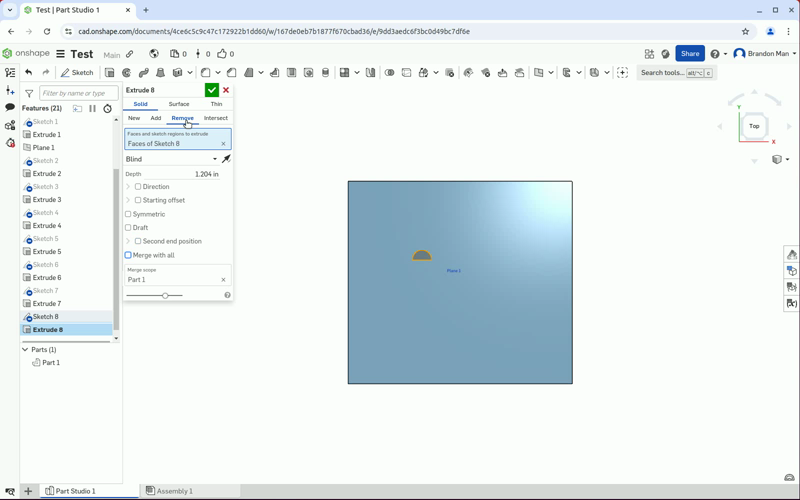
key(space)
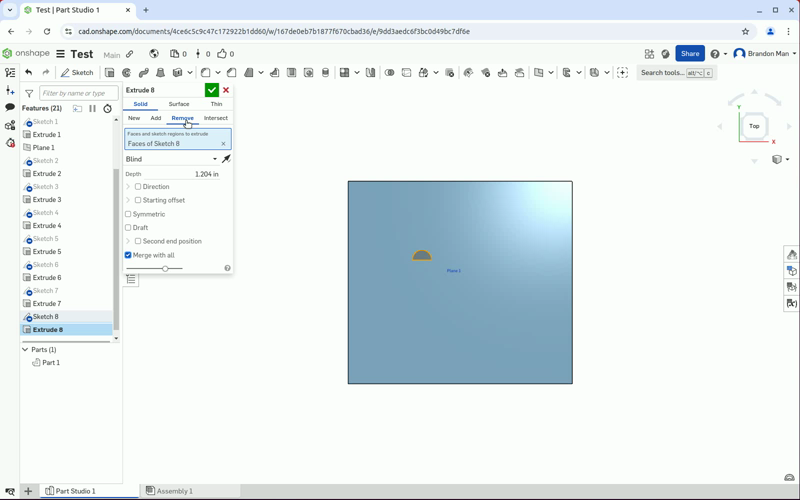
key(enter)
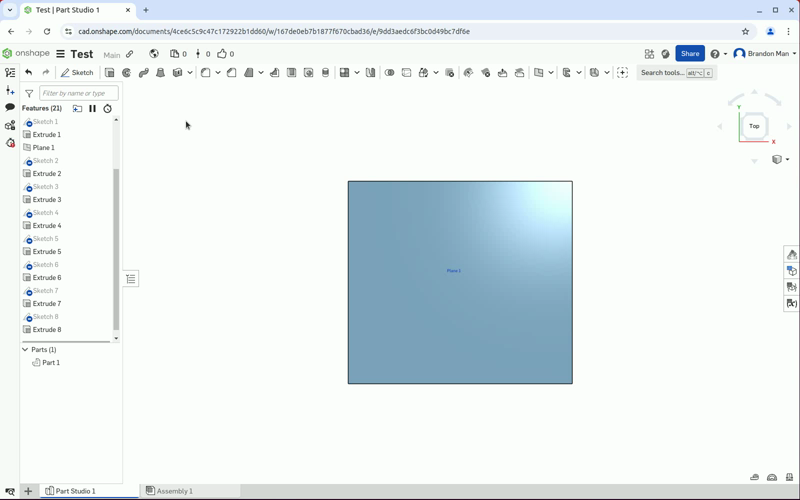
key(shift+h)
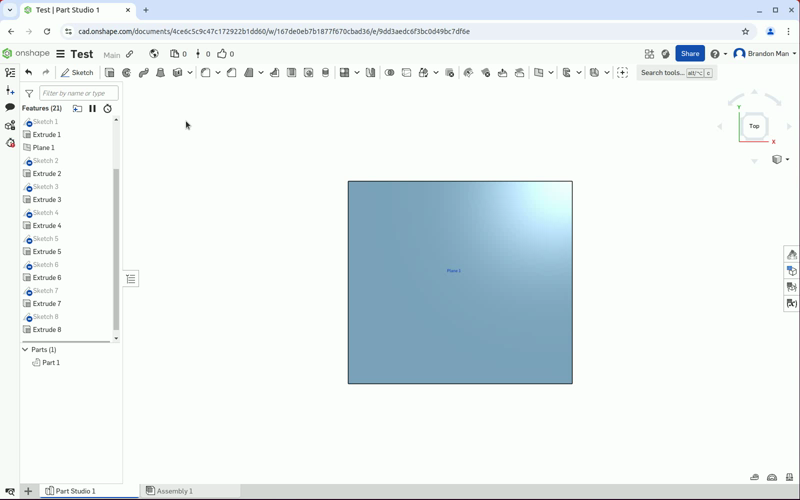
key(shift+h)
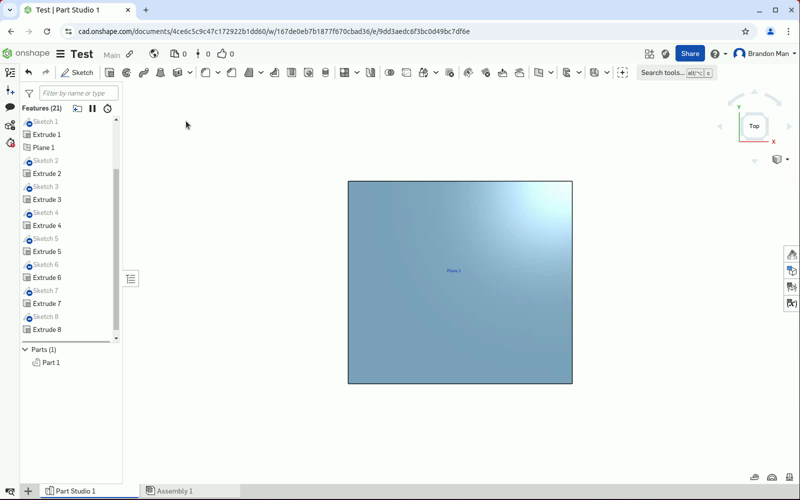
mouse_move(69, 124)
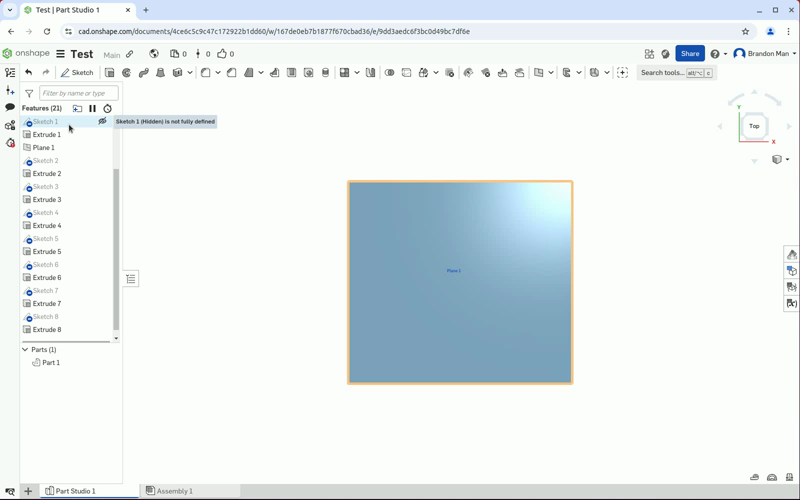
click(69, 124)
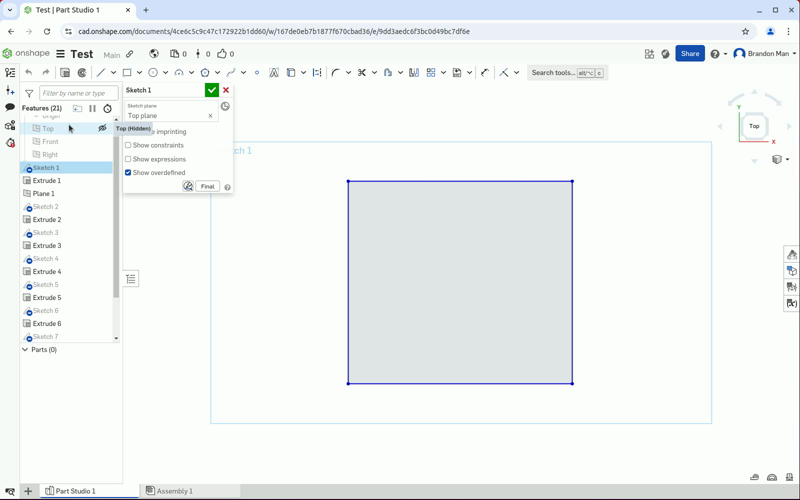
mouse_move(229, 92)
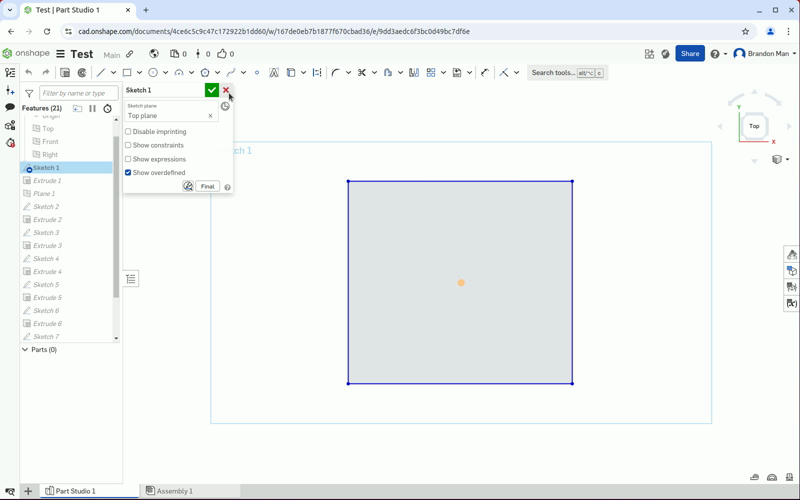
click(229, 92)
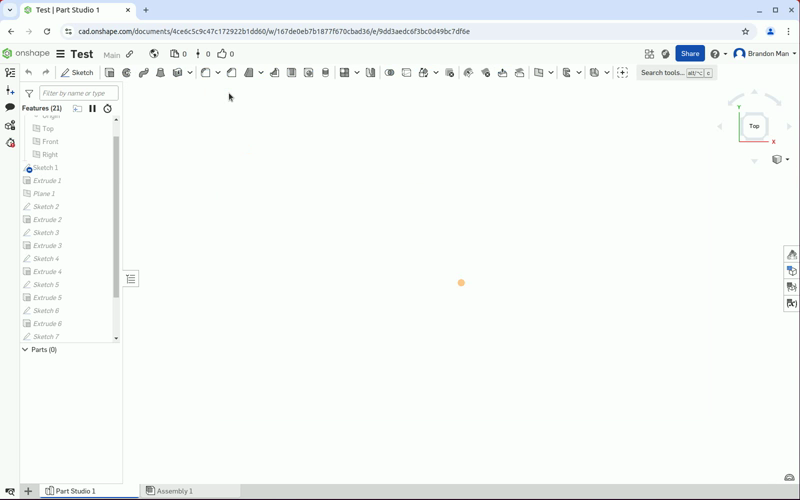
key(shift+s)
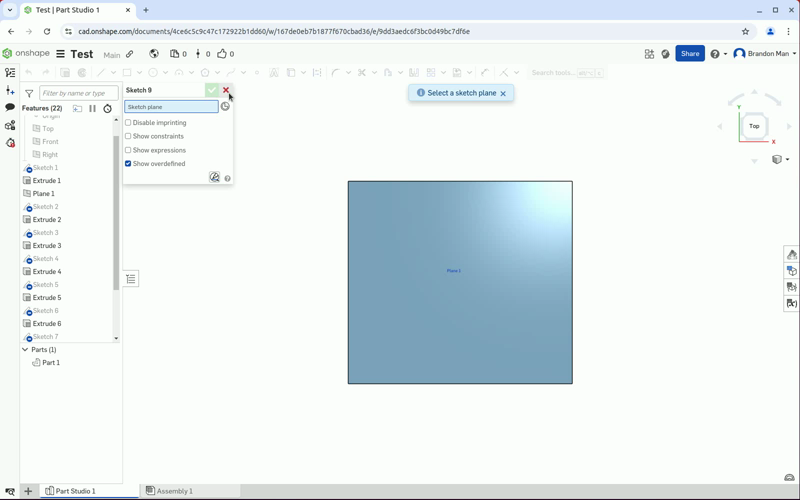
mouse_move(69, 137)
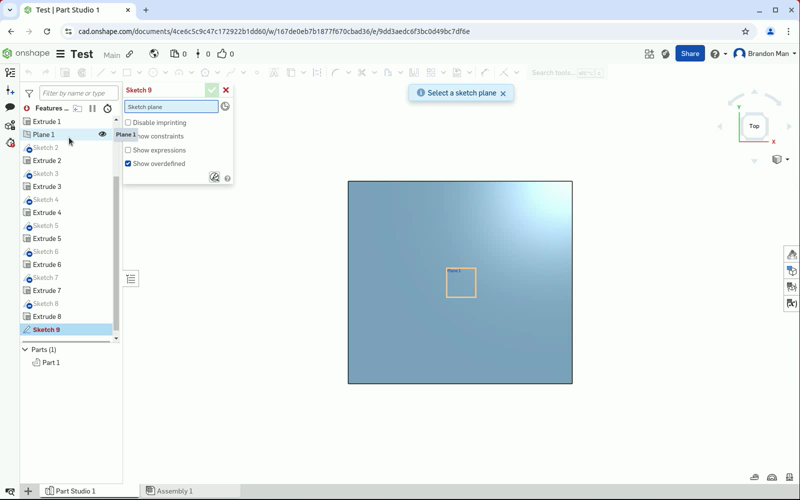
click(69, 137)
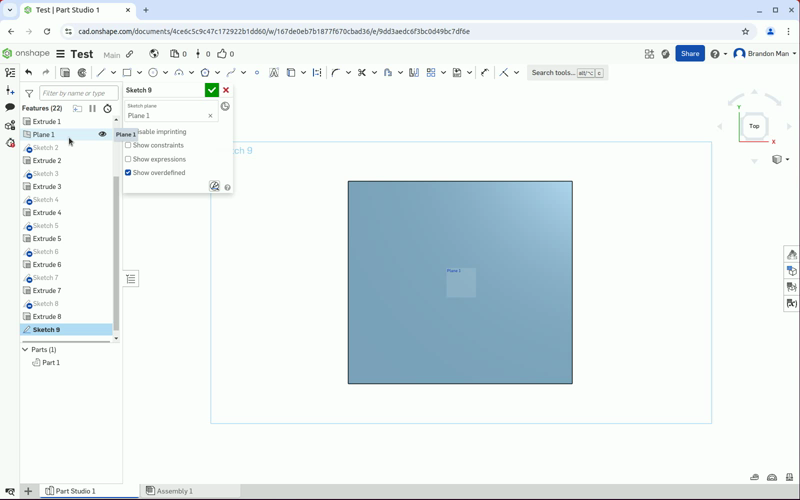
mouse_move(73, 352)
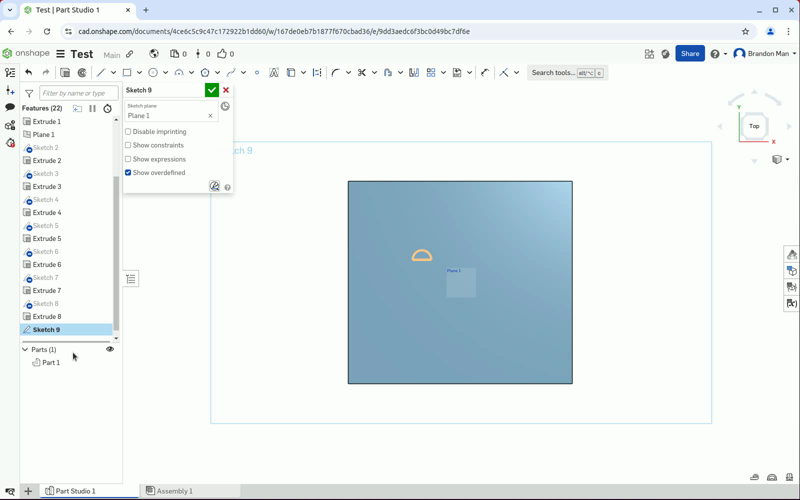
key(y)
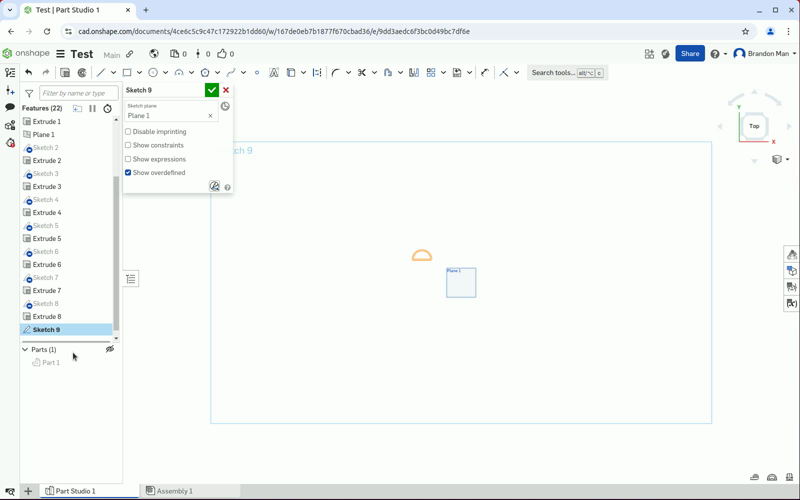
key(a)
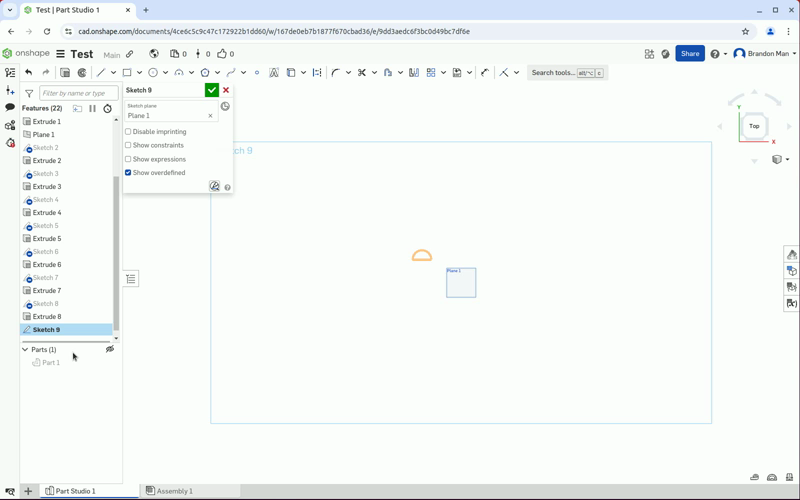
key_down(shift)
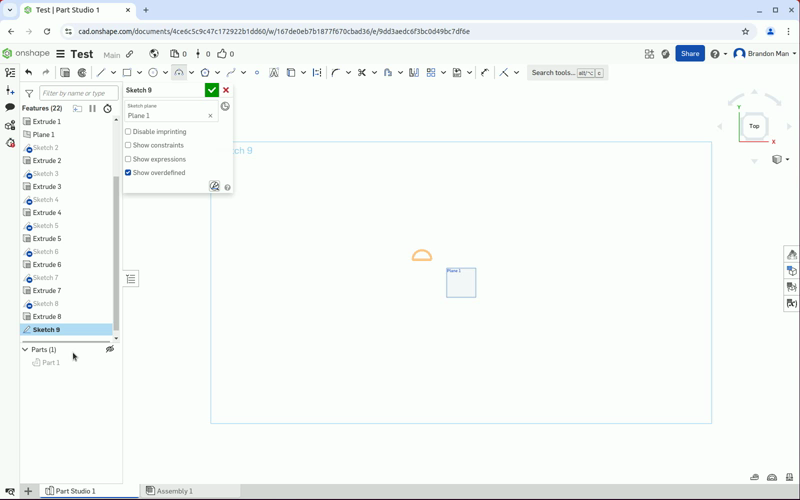
mouse_move(412, 259)
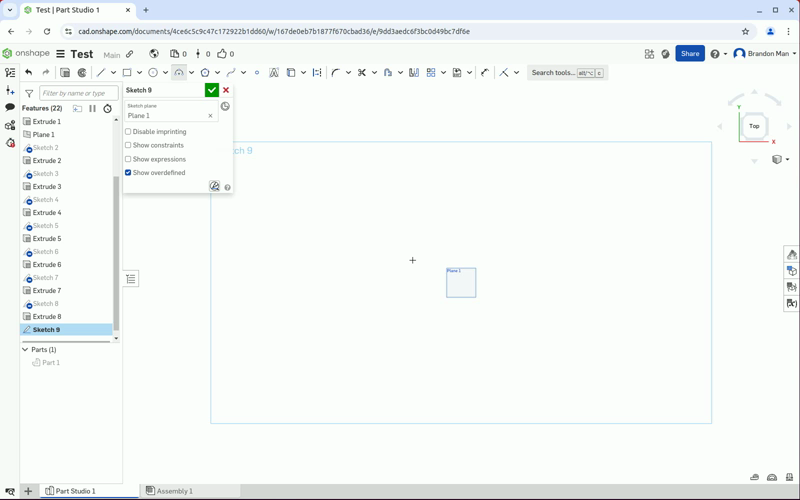
click(412, 259)
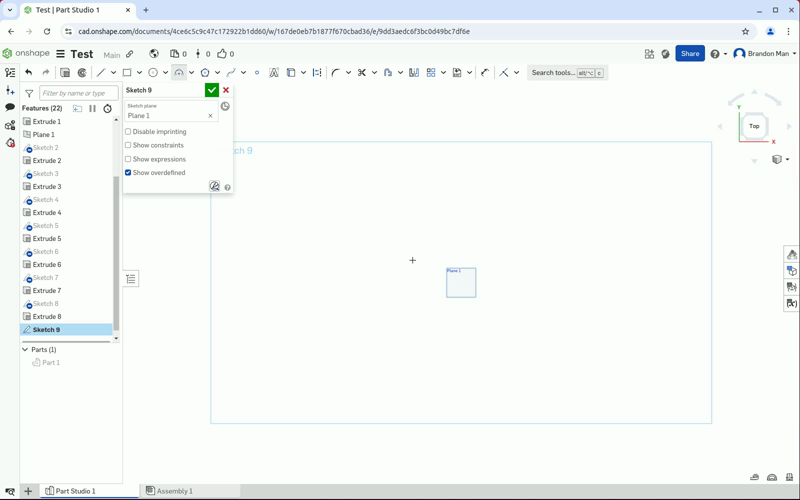
key_up(shift)
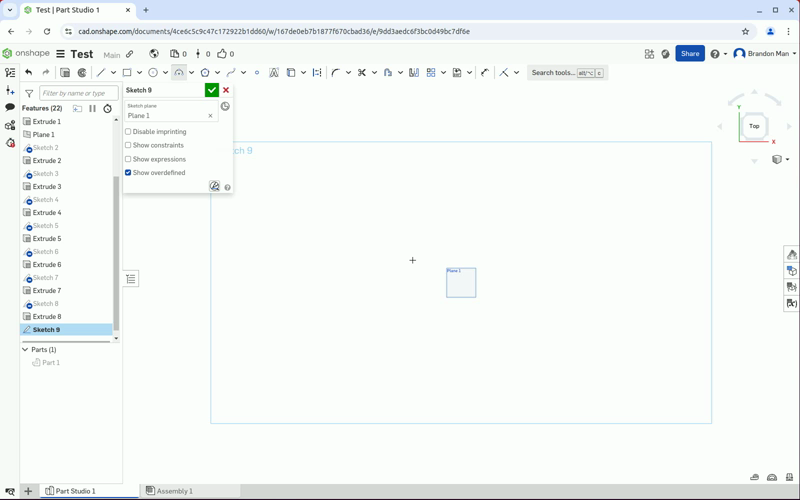
key_down(shift)
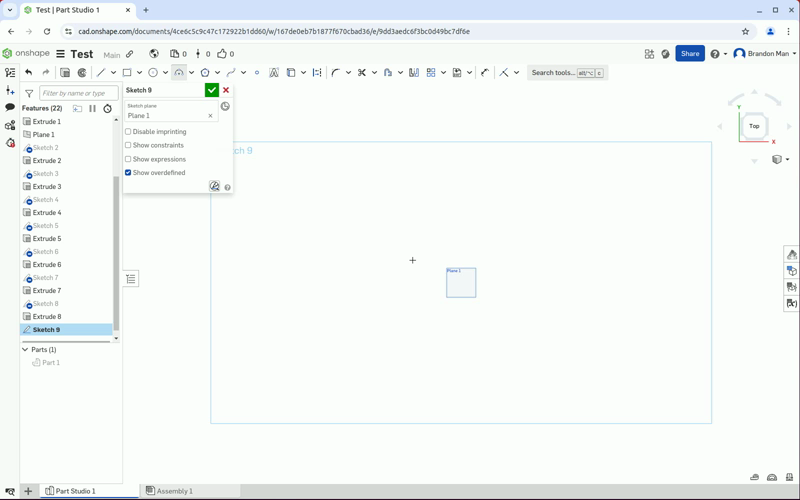
mouse_move(431, 259)
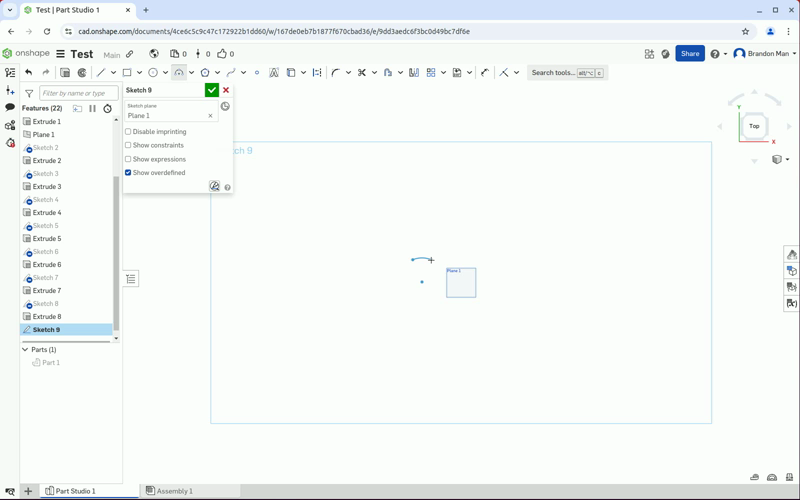
click(431, 259)
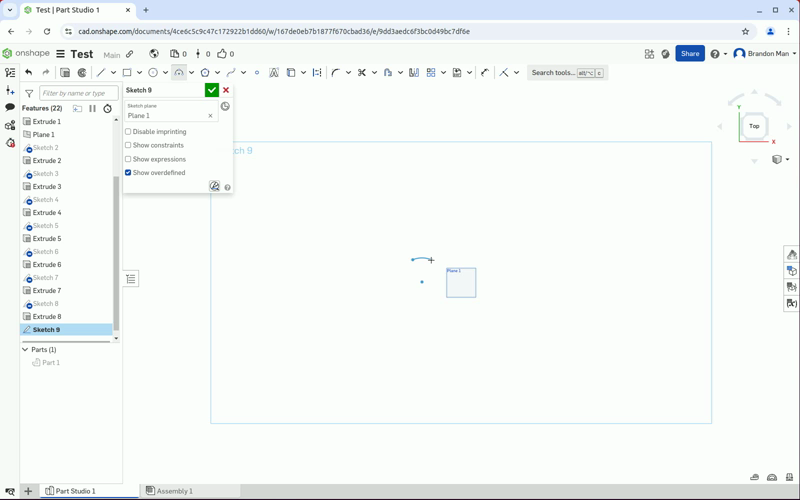
mouse_move(422, 268)
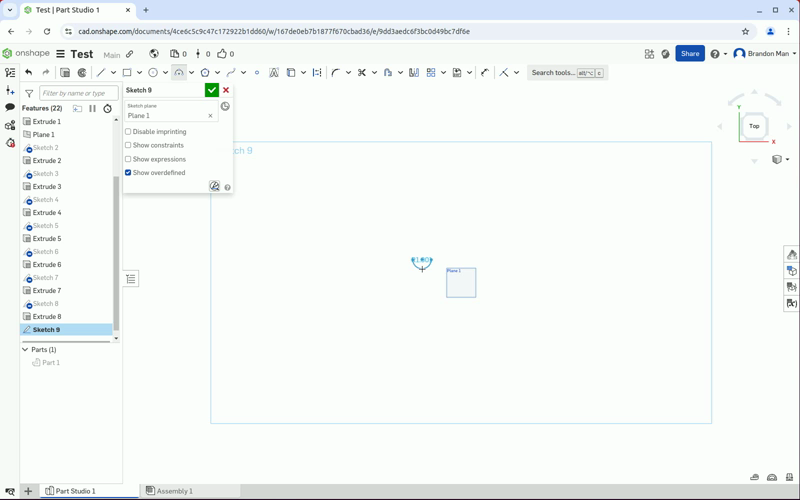
click(422, 268)
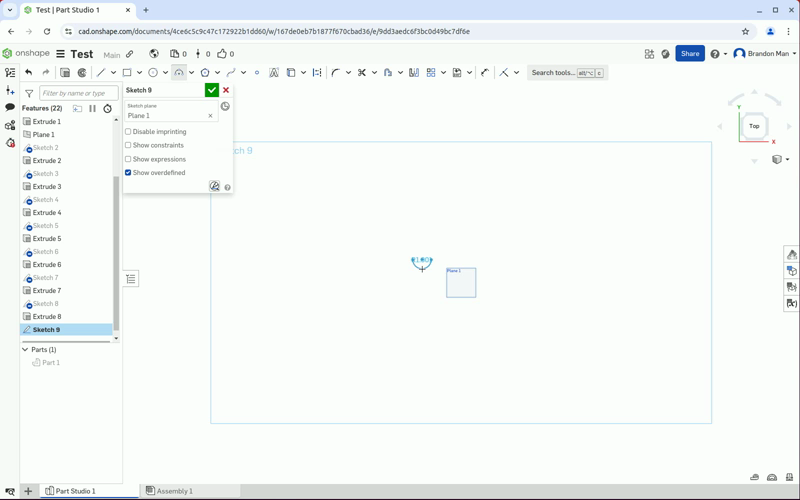
key_up(shift)
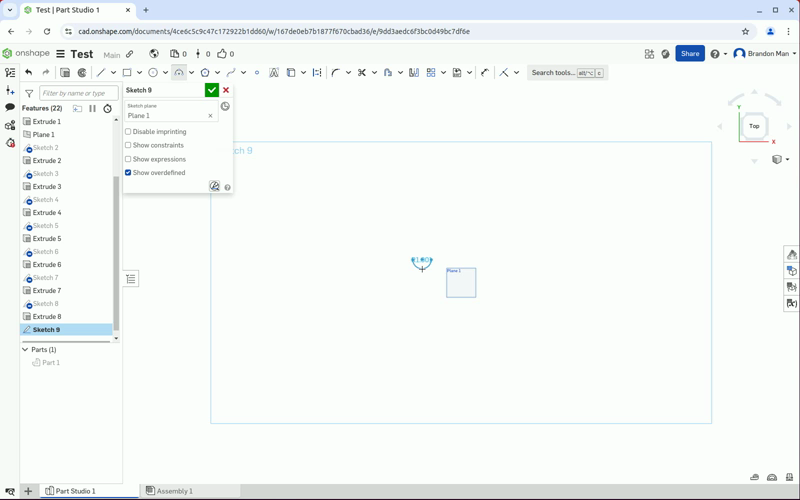
key(esc)
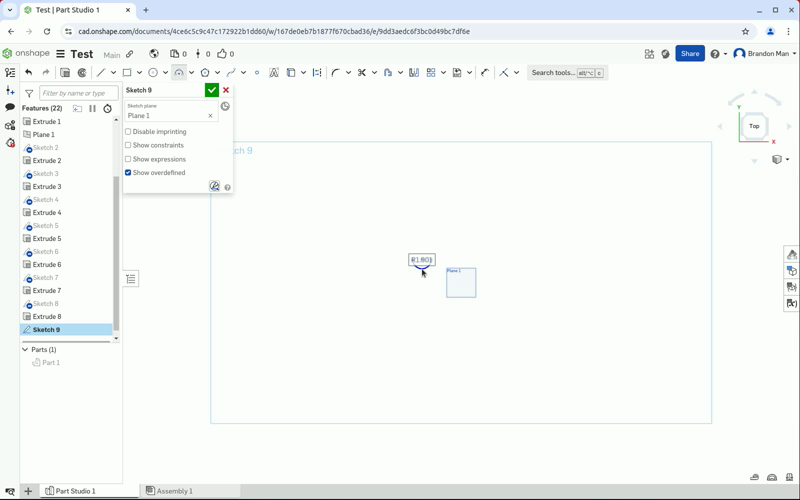
key(l)
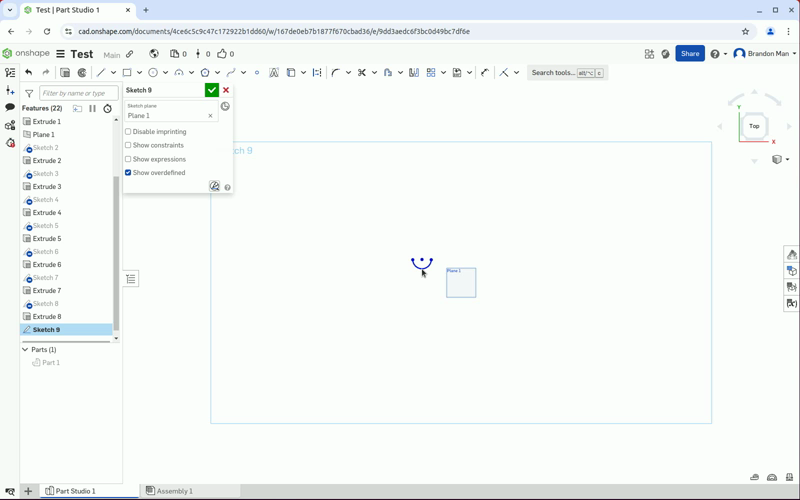
mouse_move(431, 259)
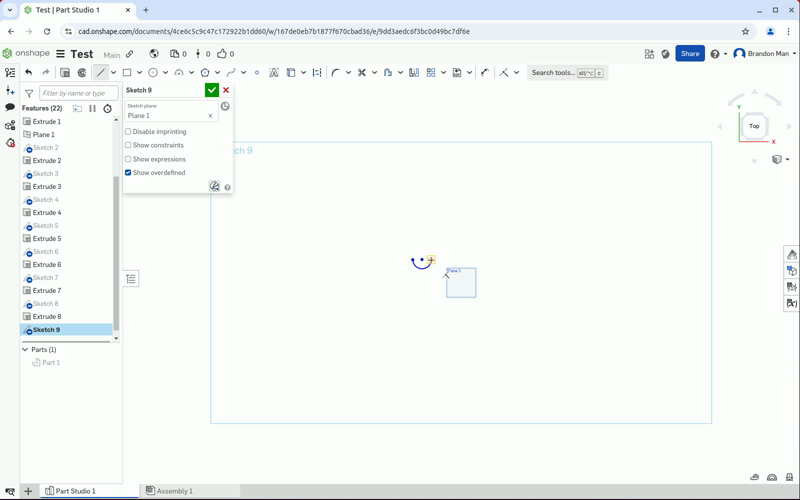
click(431, 259)
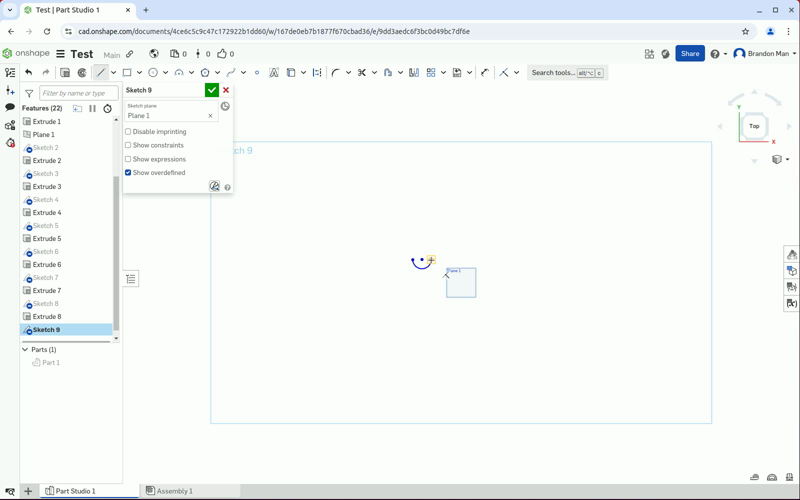
mouse_move(461, 259)
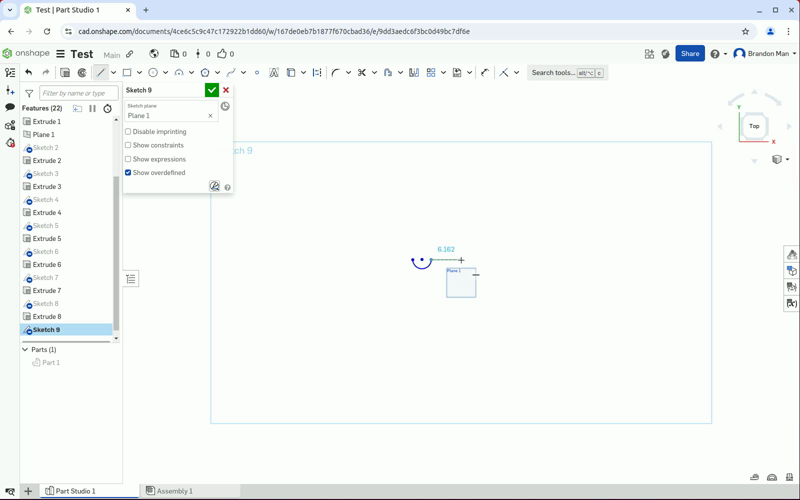
key_down(shift)
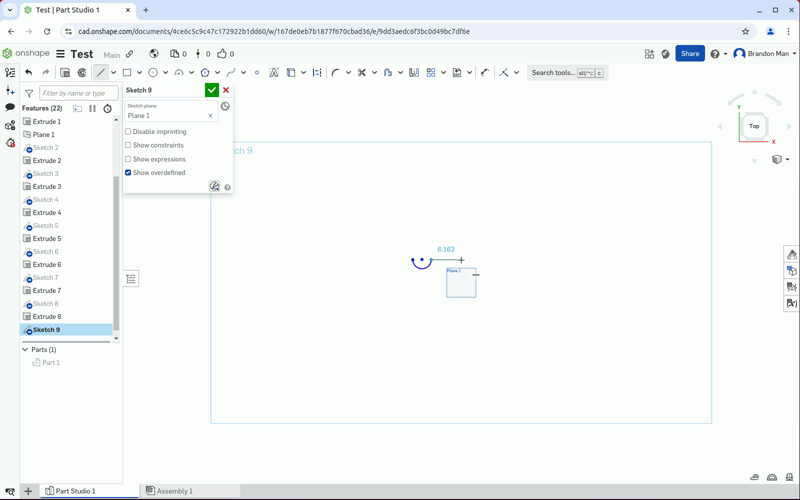
mouse_move(412, 259)
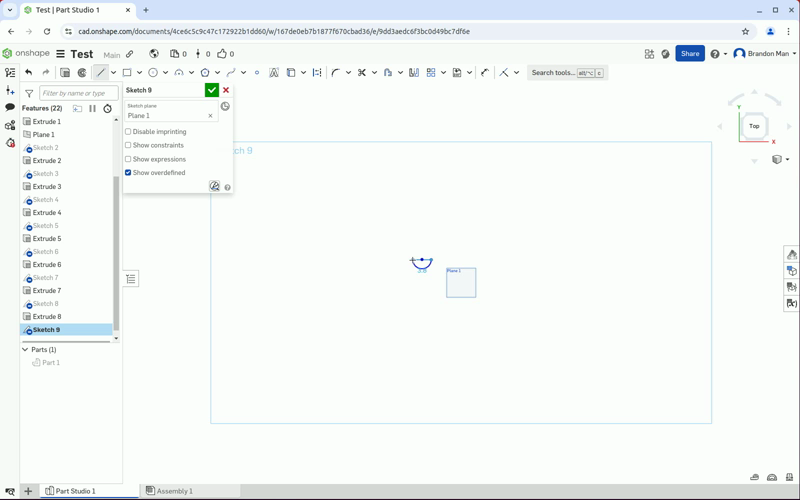
key_up(shift)
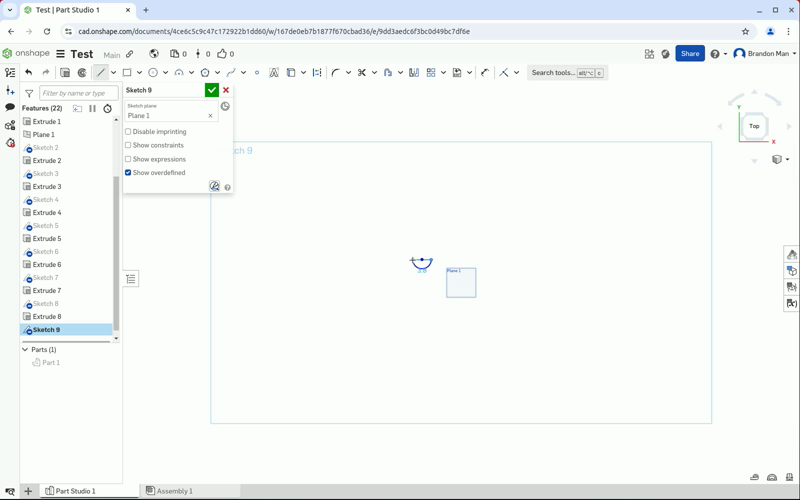
click(412, 259)
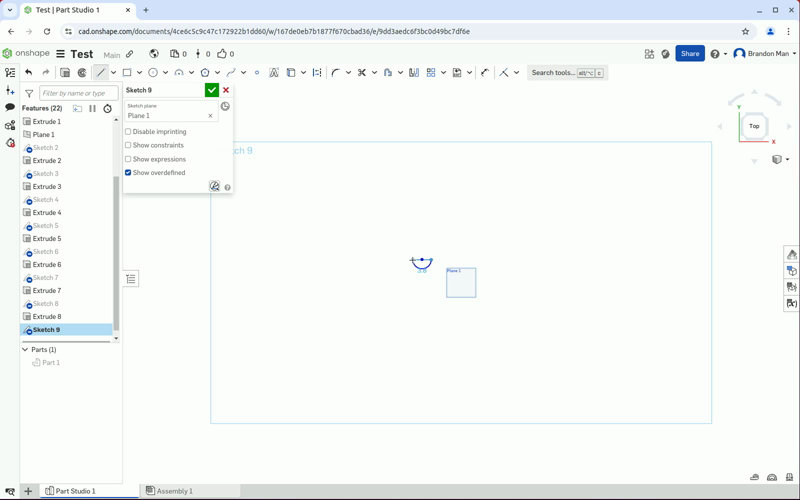
key(esc)
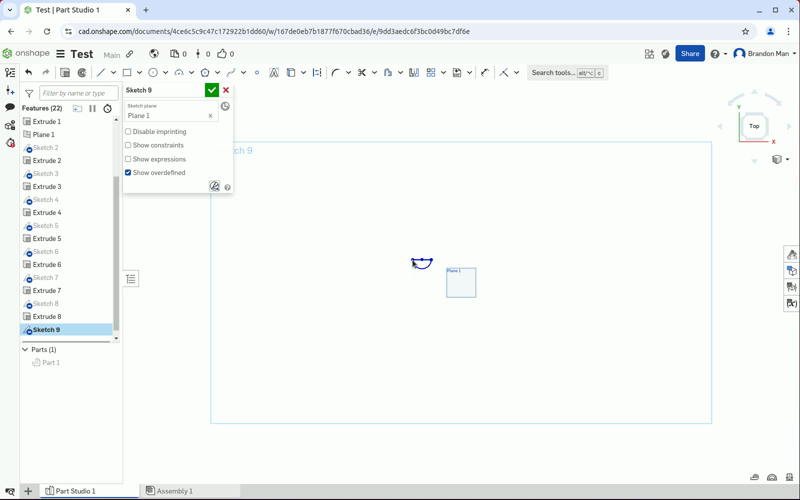
mouse_move(425, 264)
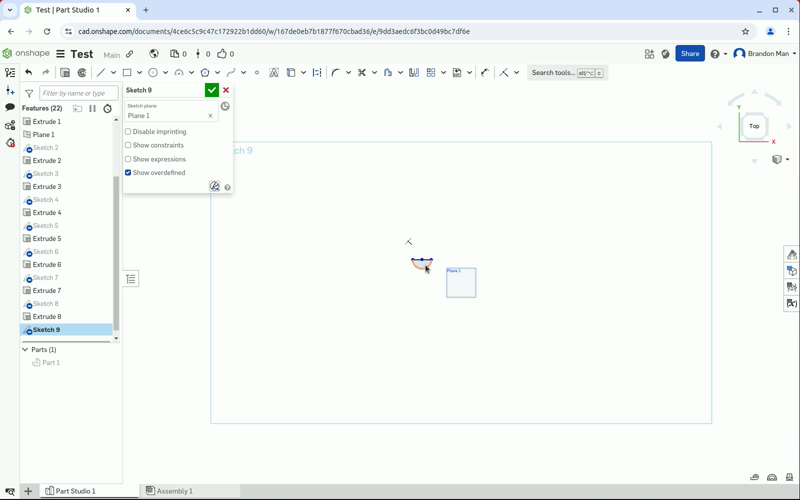
scroll(6)
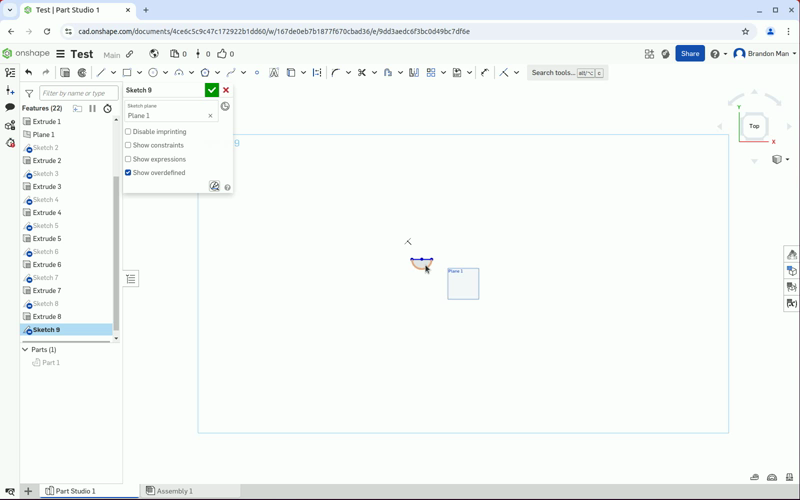
scroll(6)
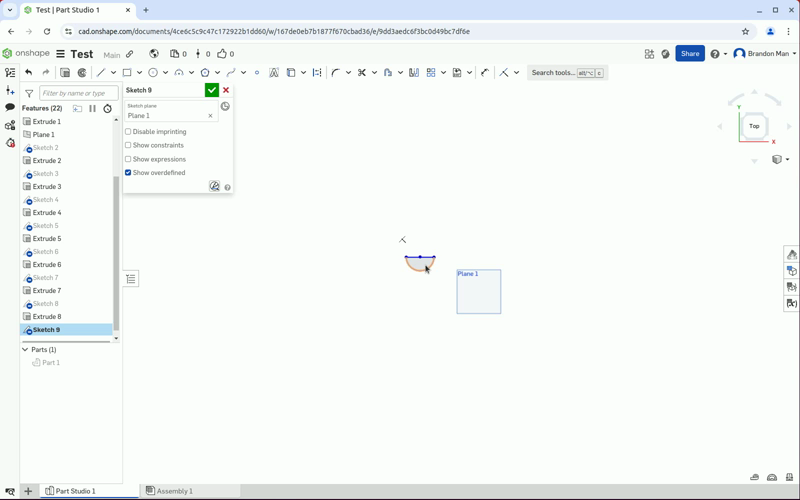
scroll(6)
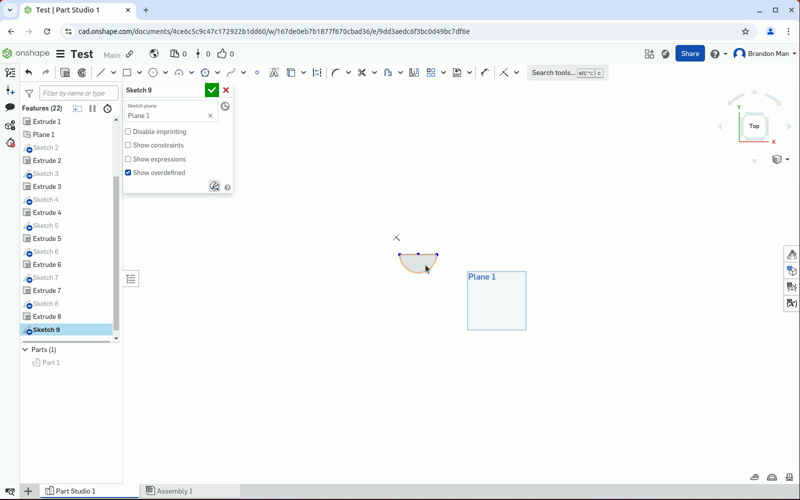
scroll(6)
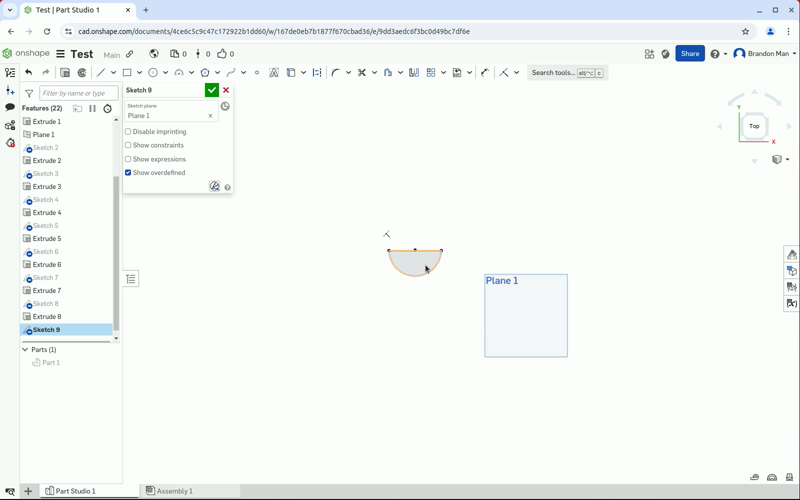
scroll(6)
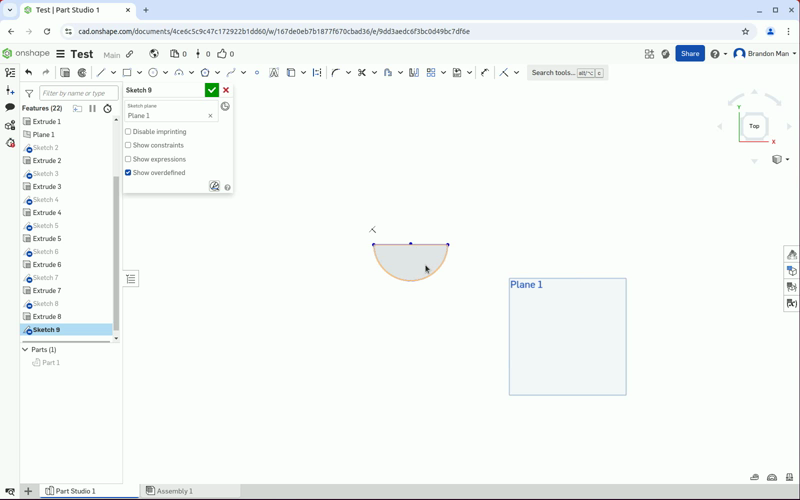
scroll(6)
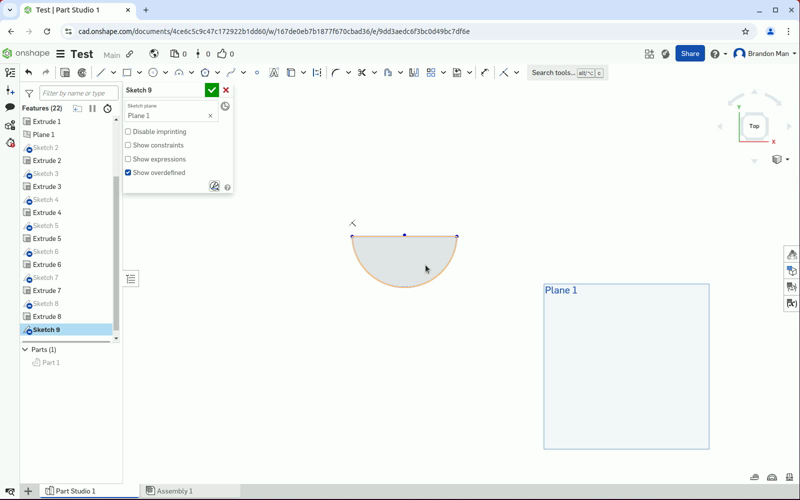
scroll(6)
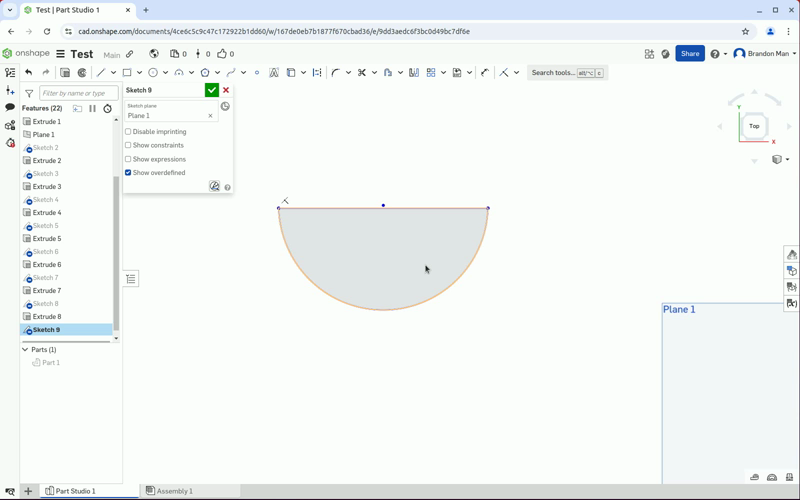
click(425, 264)
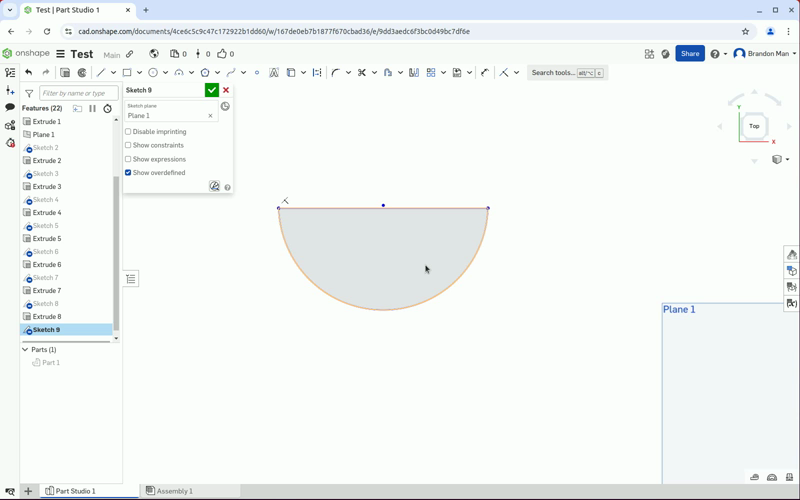
scroll(-6)
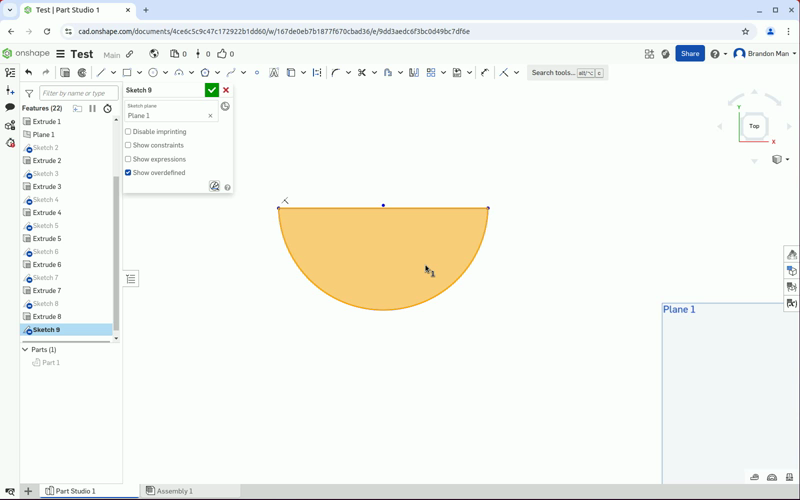
scroll(-6)
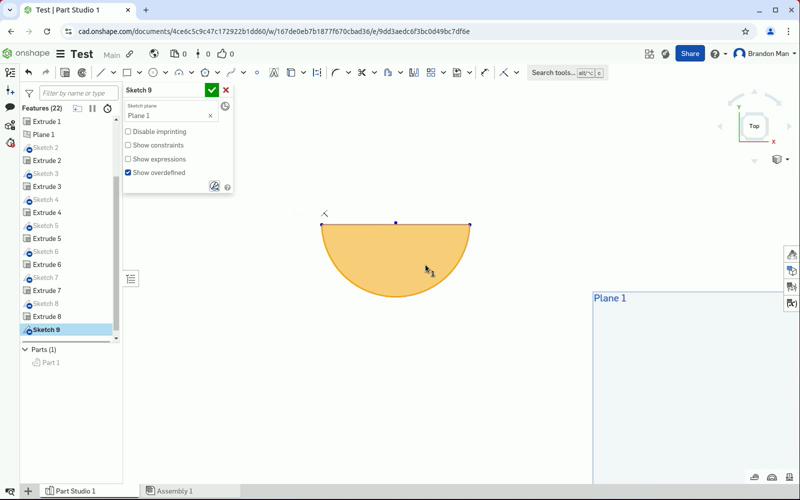
scroll(-6)
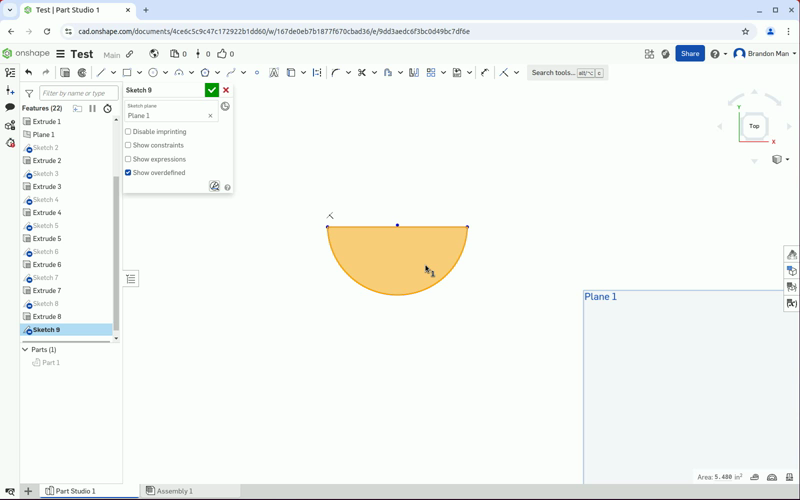
scroll(-6)
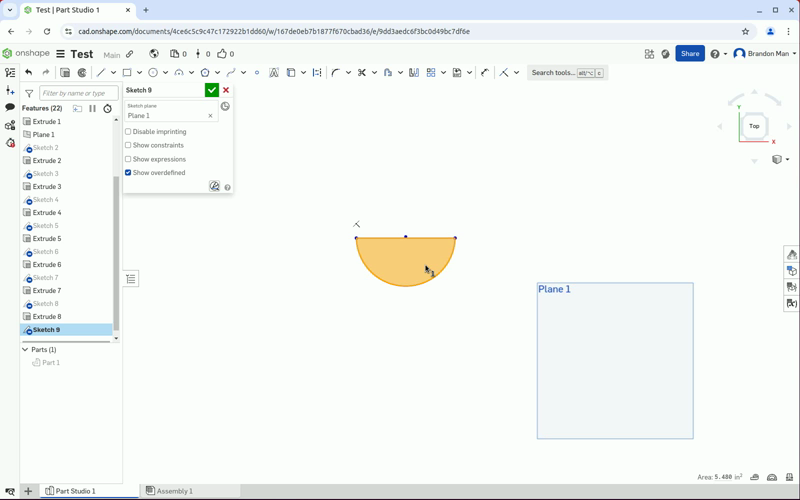
scroll(-6)
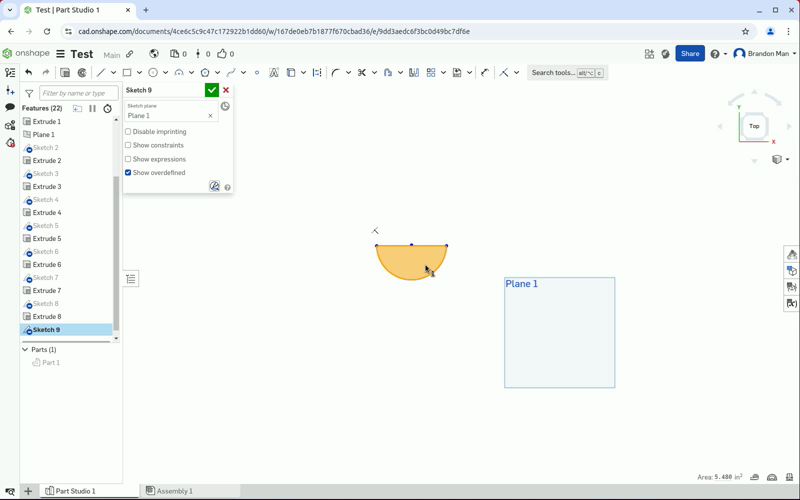
scroll(-6)
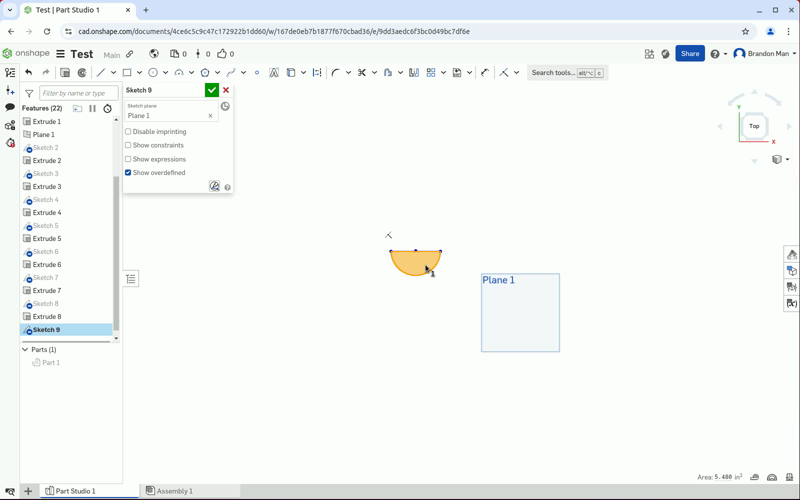
scroll(-6)
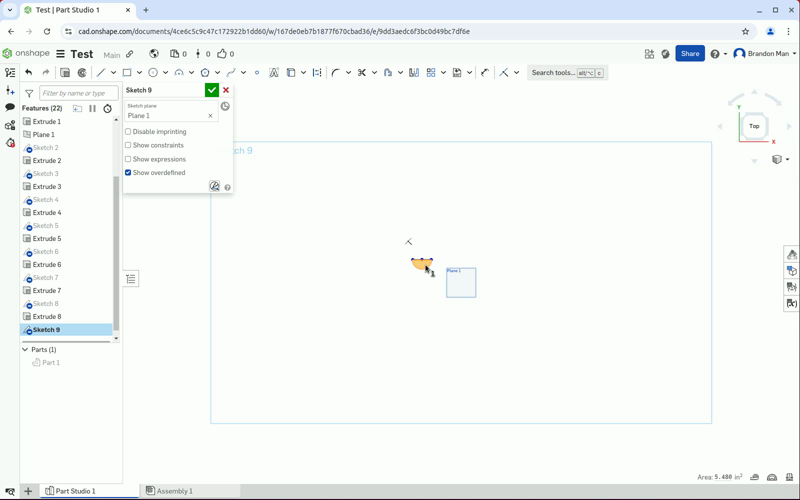
mouse_move(73, 352)
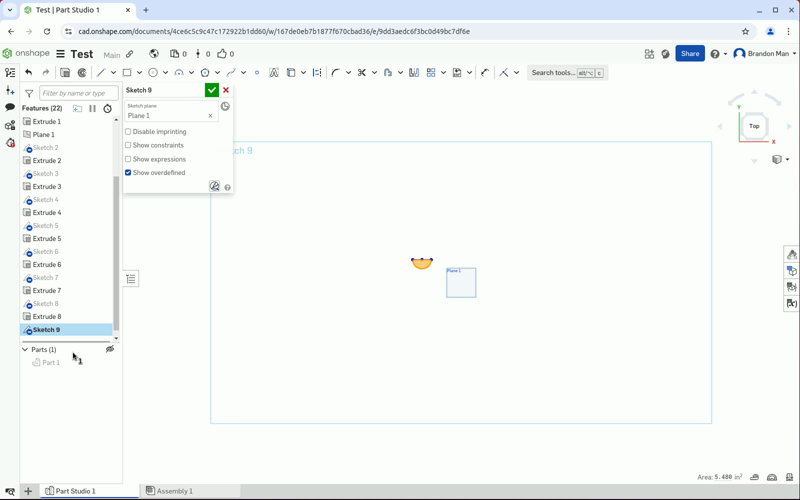
key(shift+y)
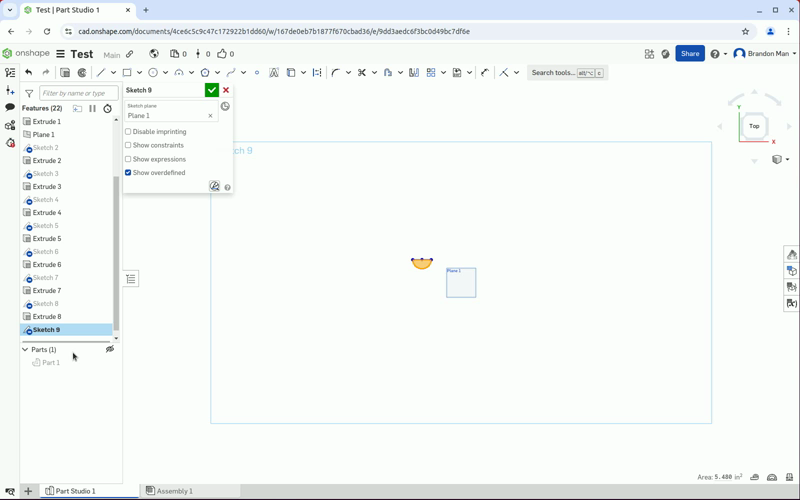
key(shift+e)
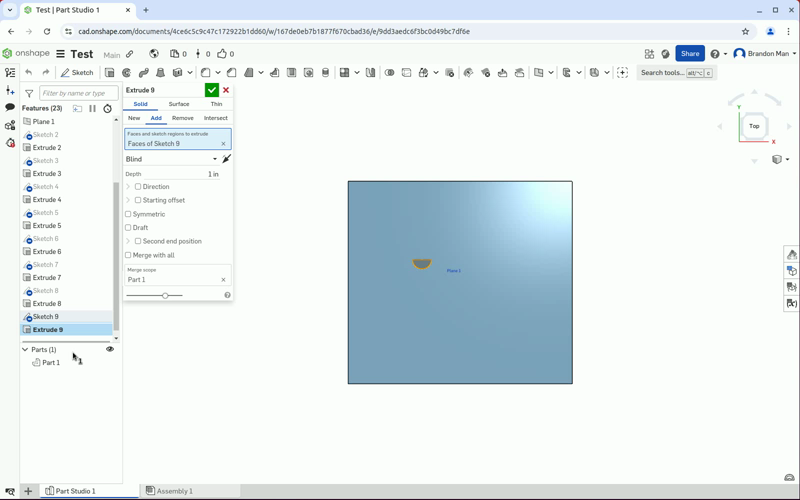
mouse_move(143, 106)
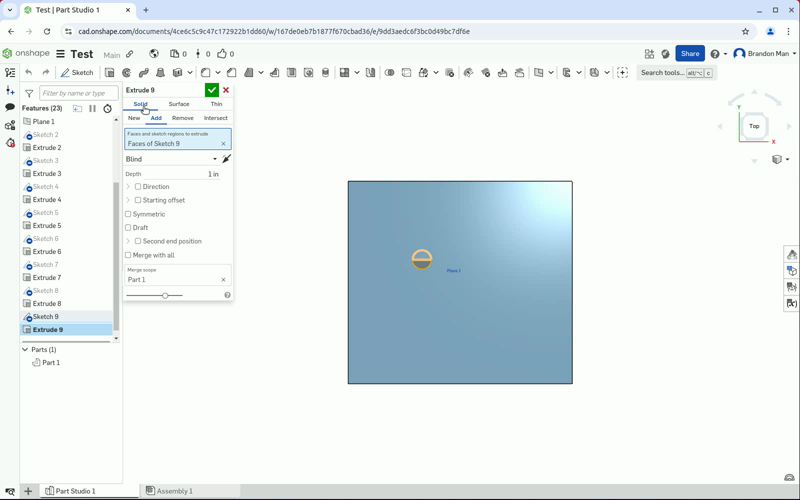
click(143, 106)
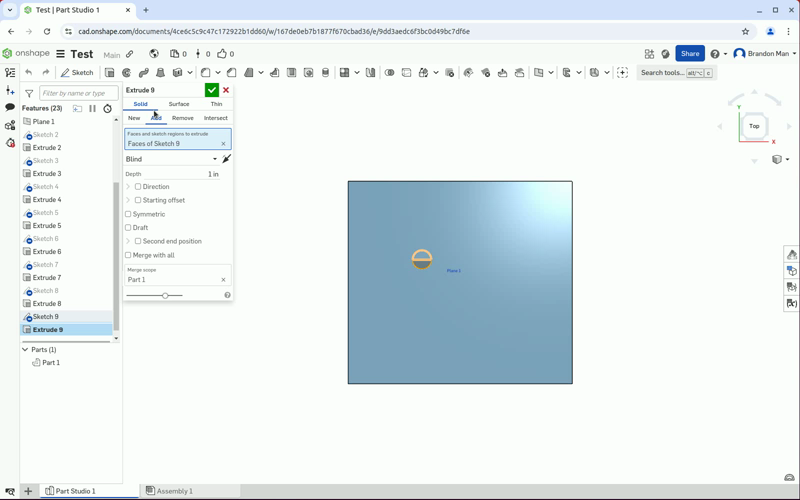
mouse_move(186, 120)
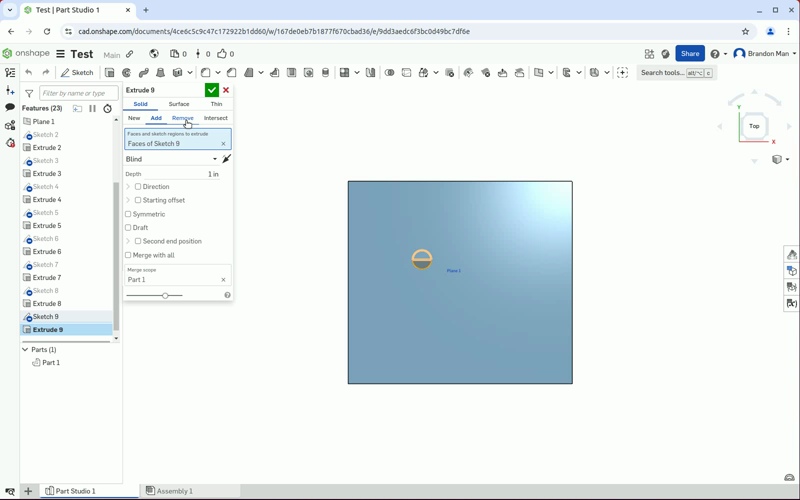
click(186, 120)
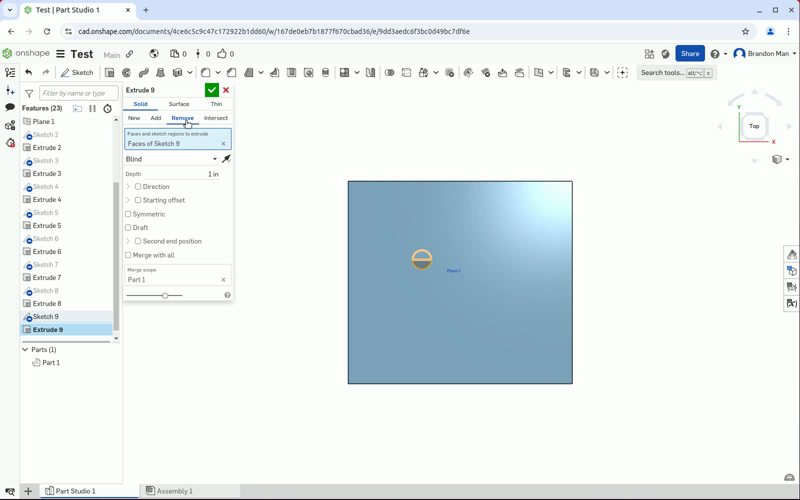
key(tab, 4)
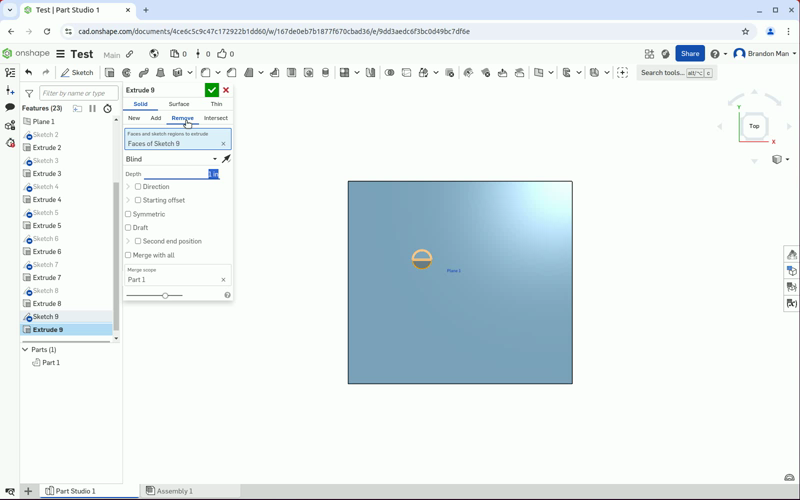
text(1.204)
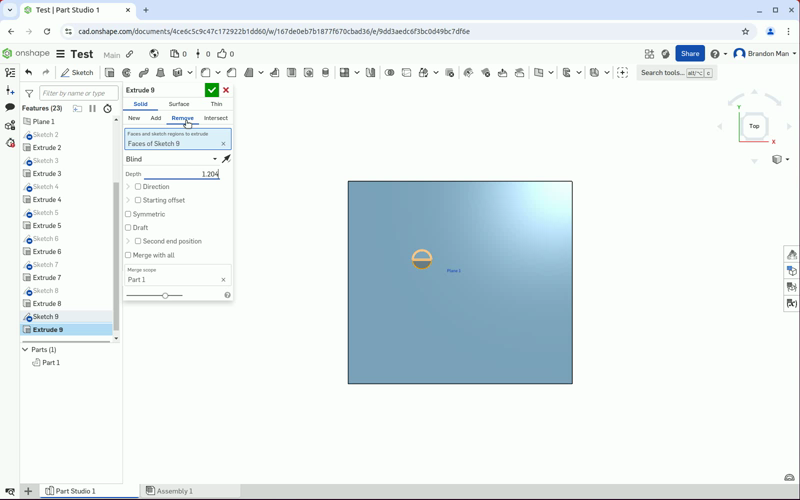
key(tab, 6)
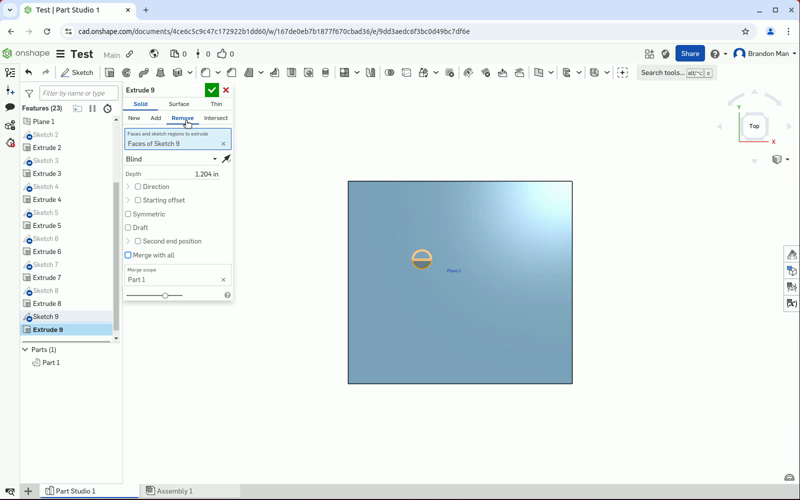
key(space)
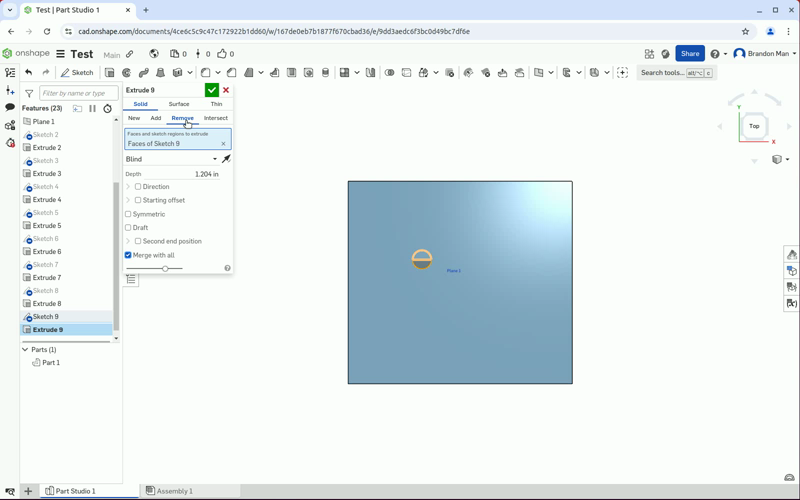
key(enter)
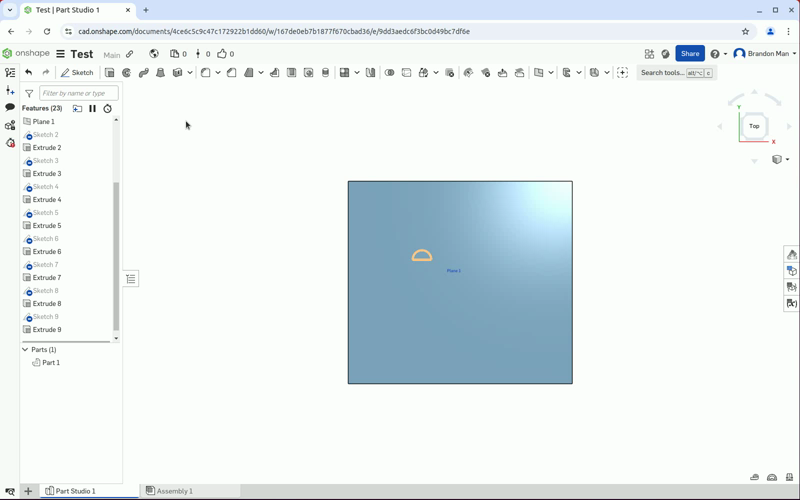
key(shift+h)
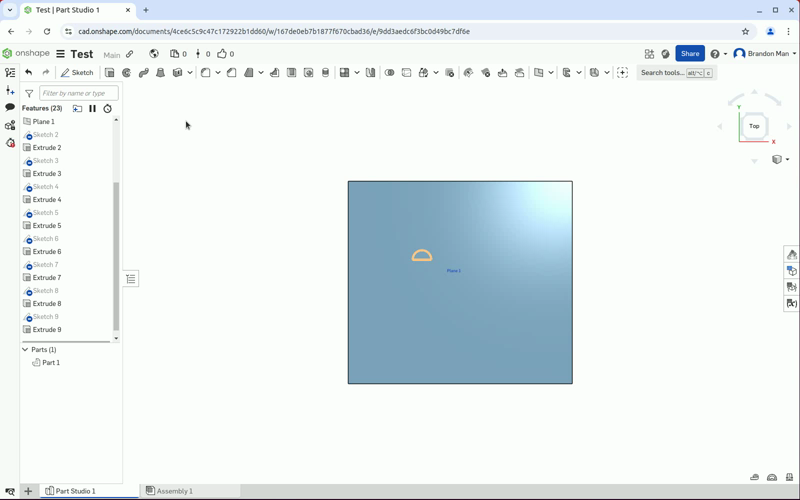
key(shift+h)
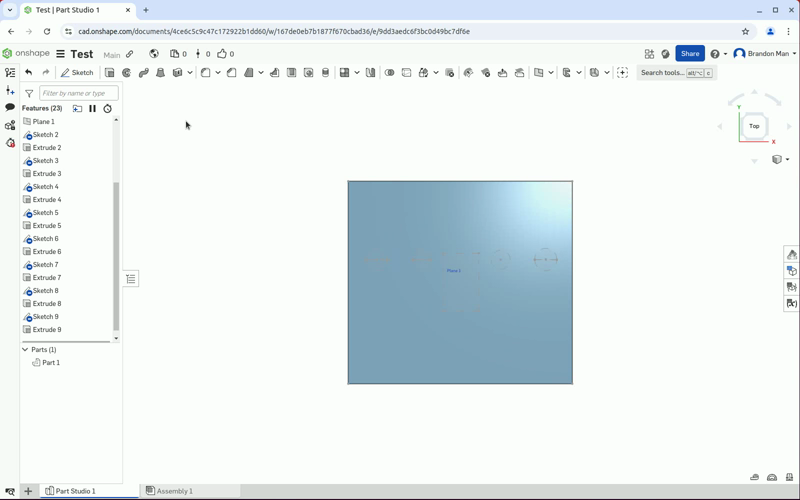
key(shift+7)
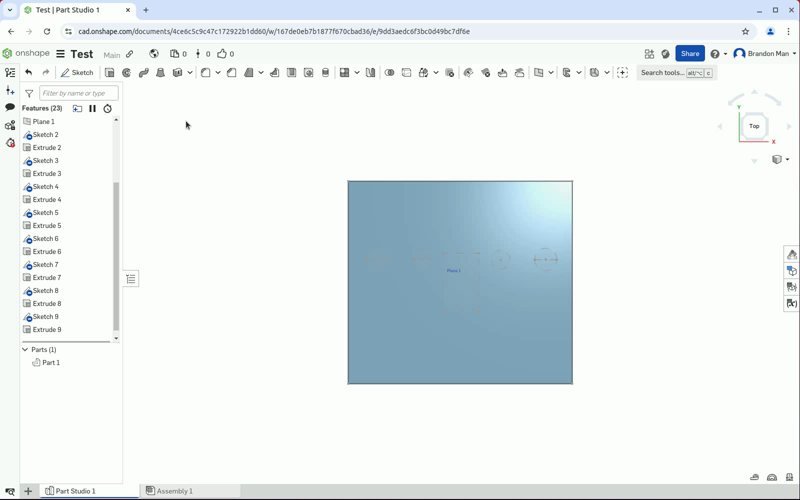
key(up, 3)
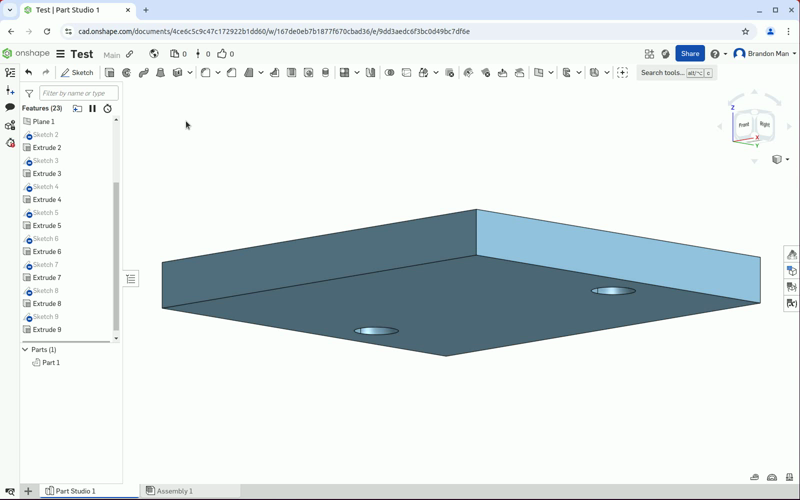
key(left, 3)
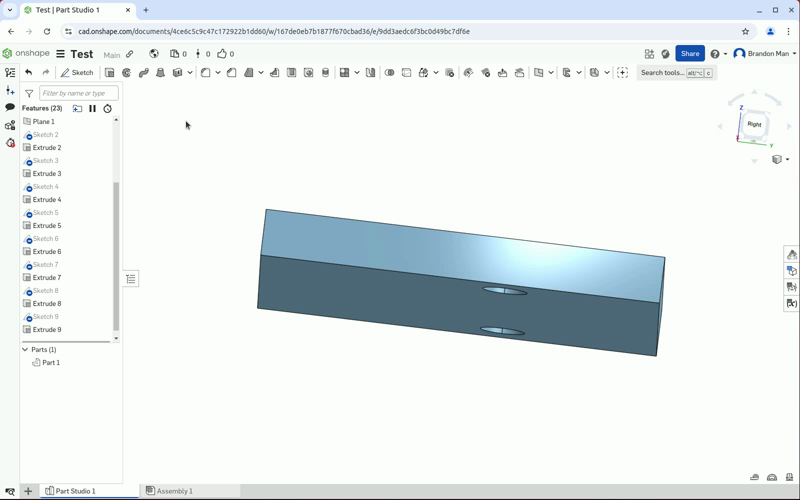
key(right, 3)
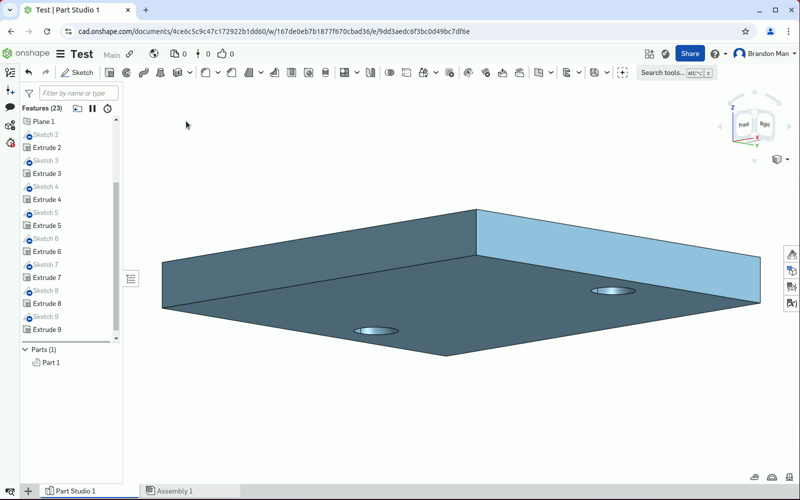
key(down, 3)
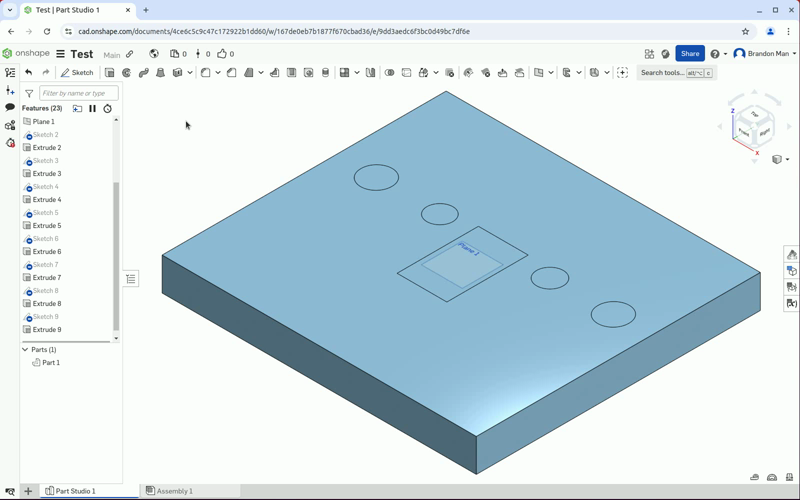
mouse_move(69, 98)
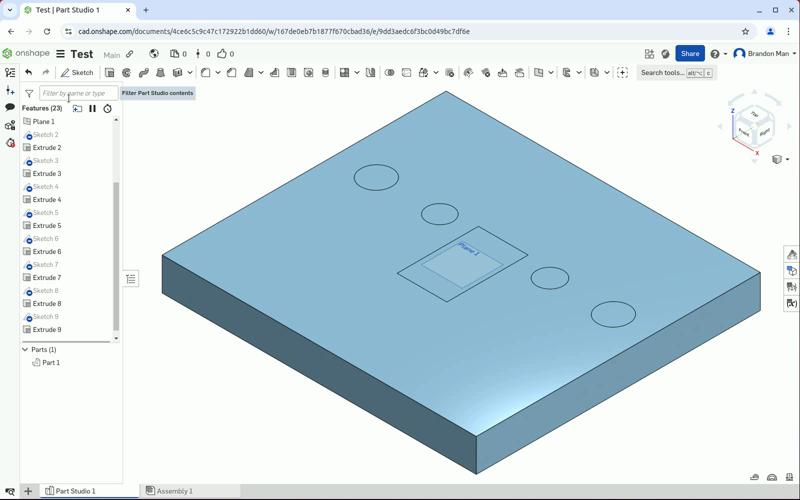
click(69, 98)